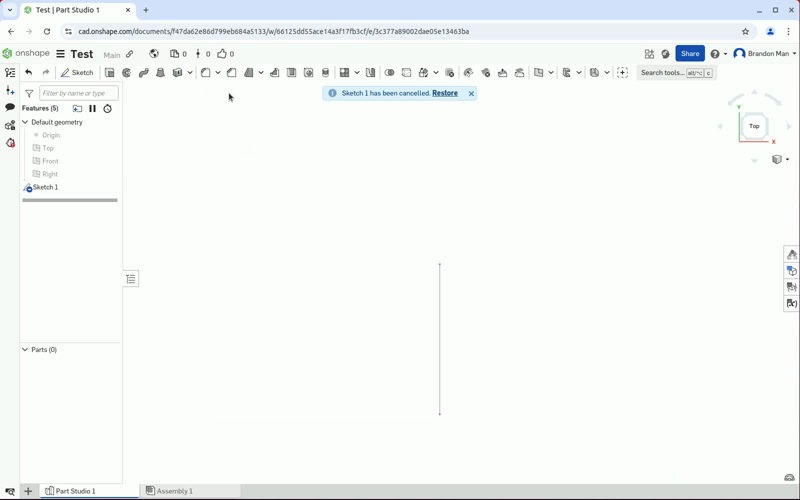
key(shift+h)
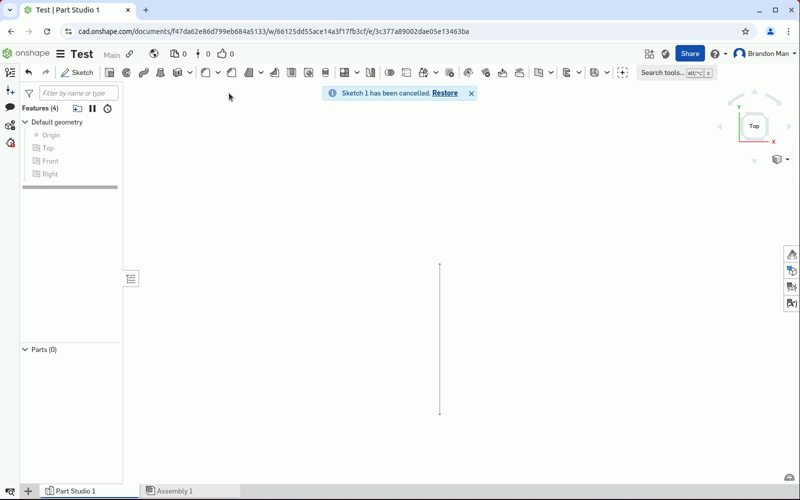
key(shift+s)
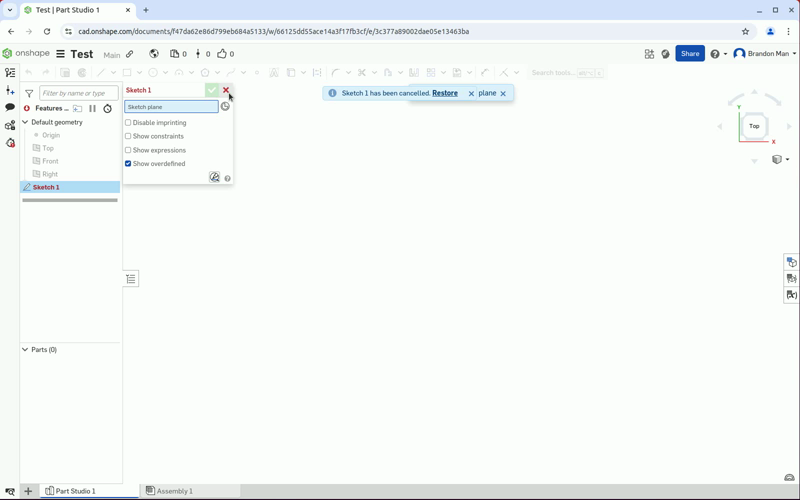
mouse_move(73, 150)
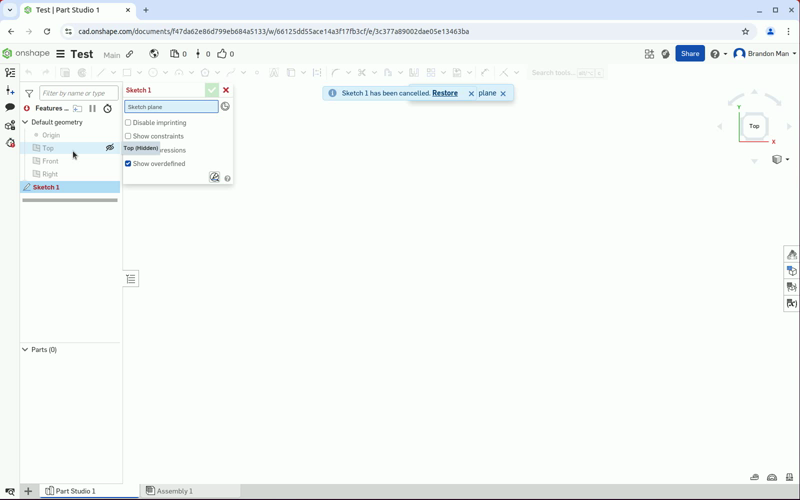
click(73, 150)
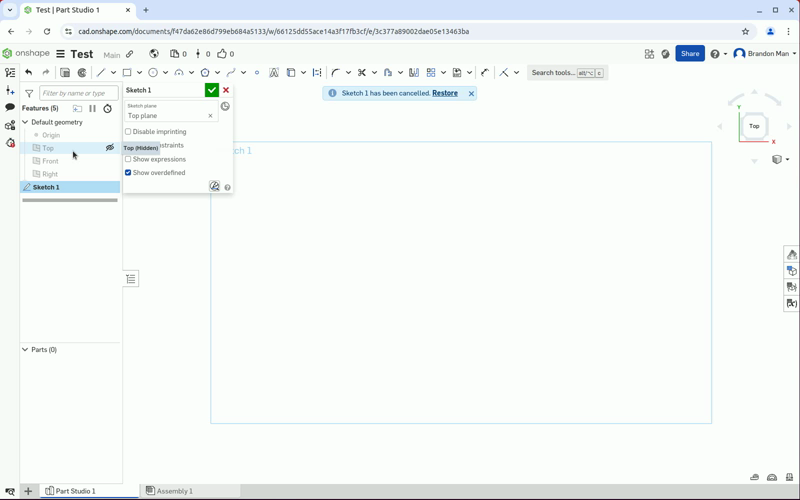
mouse_move(73, 352)
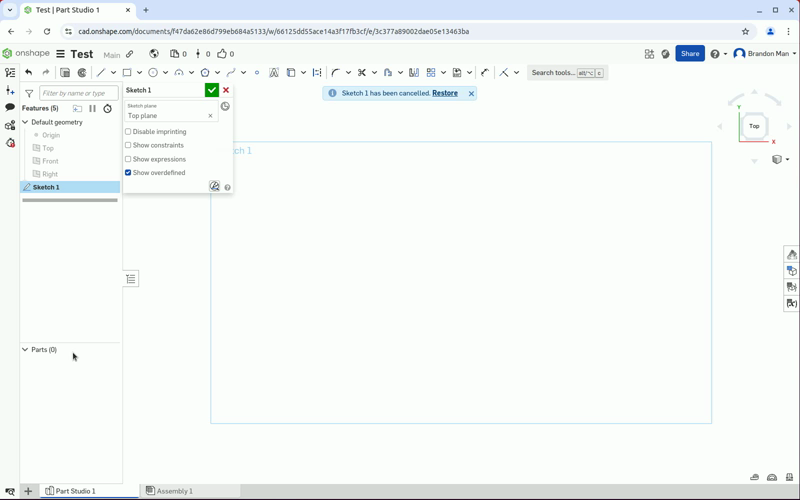
key(y)
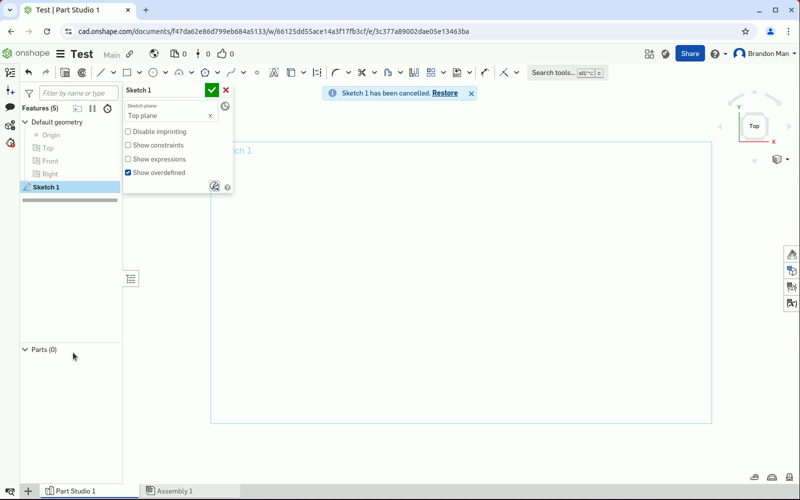
key(l)
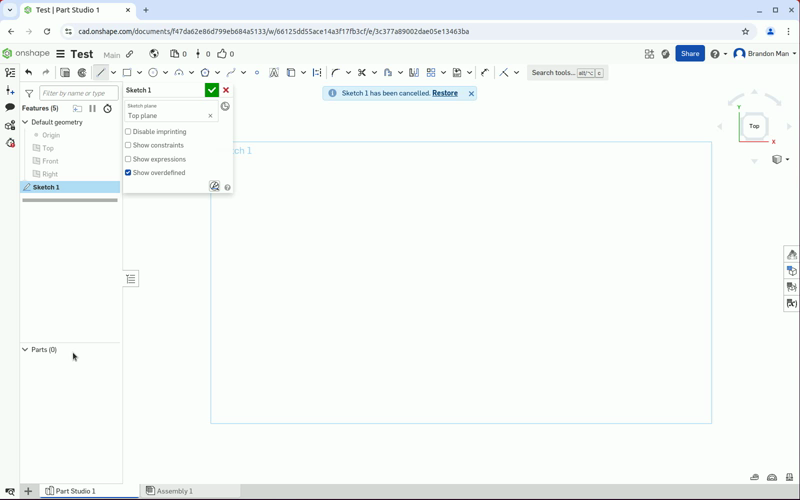
key_down(shift)
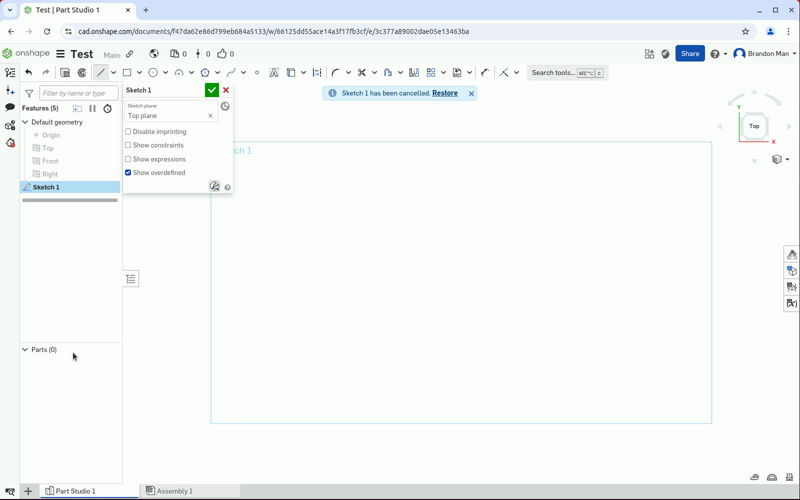
mouse_move(401, 395)
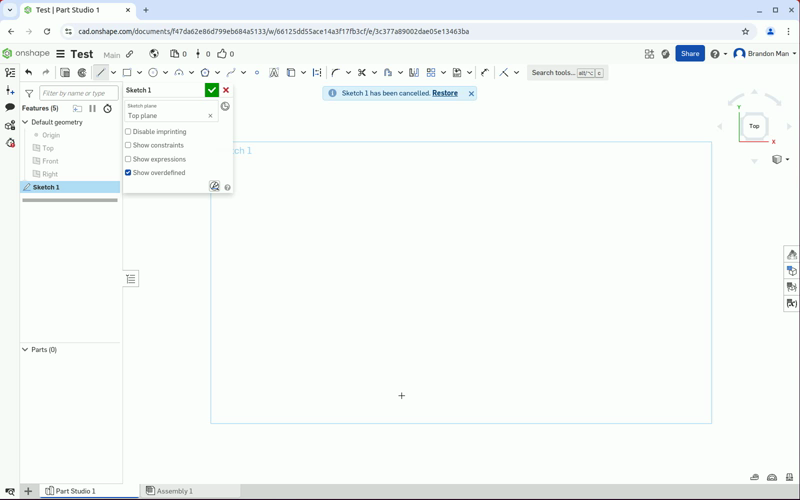
click(401, 395)
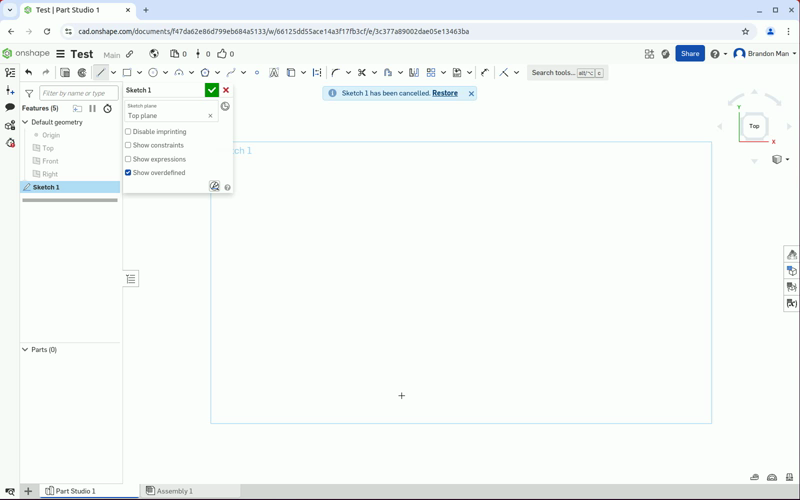
key_up(shift)
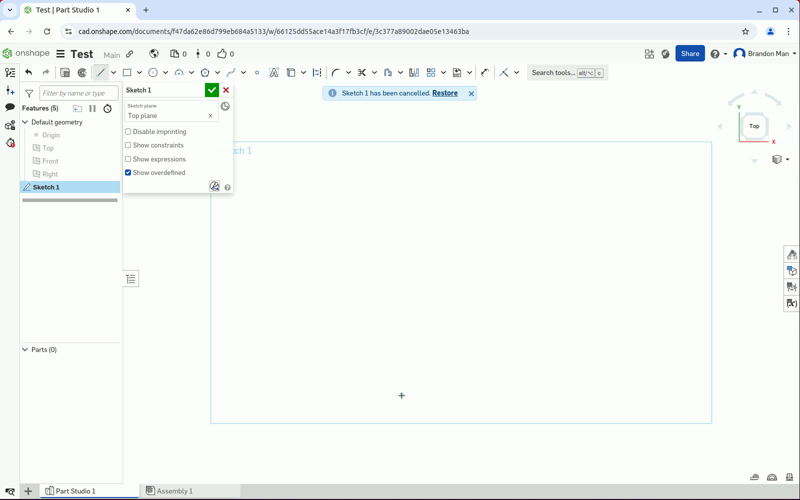
key_down(shift)
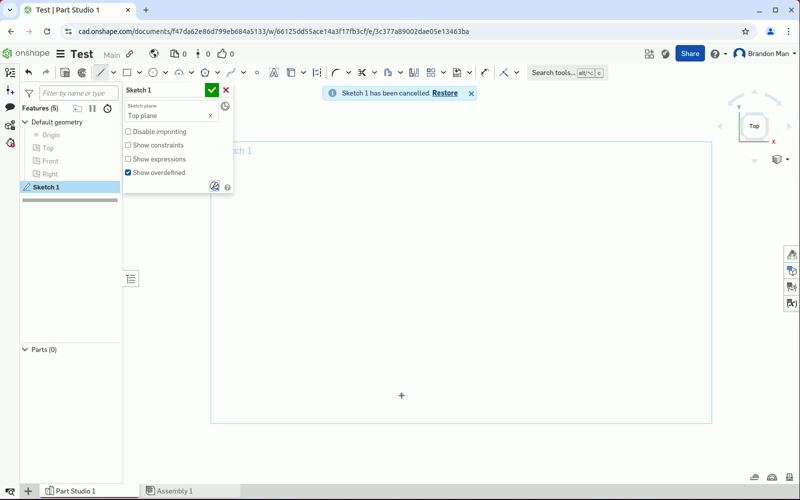
mouse_move(519, 395)
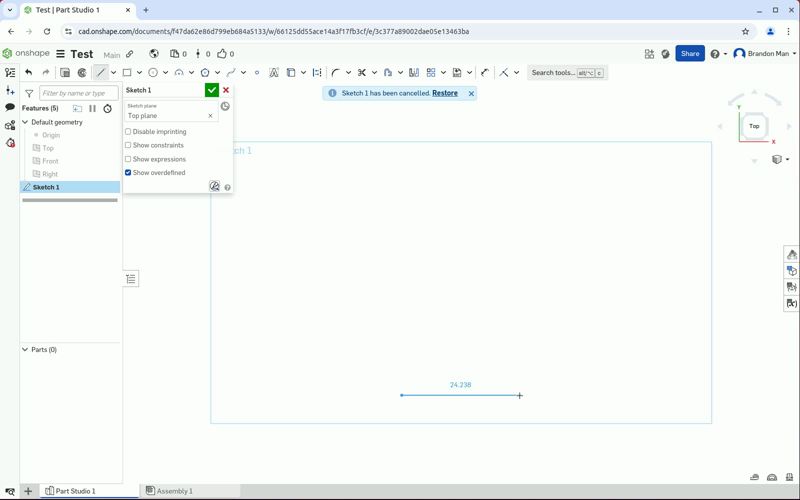
click(519, 395)
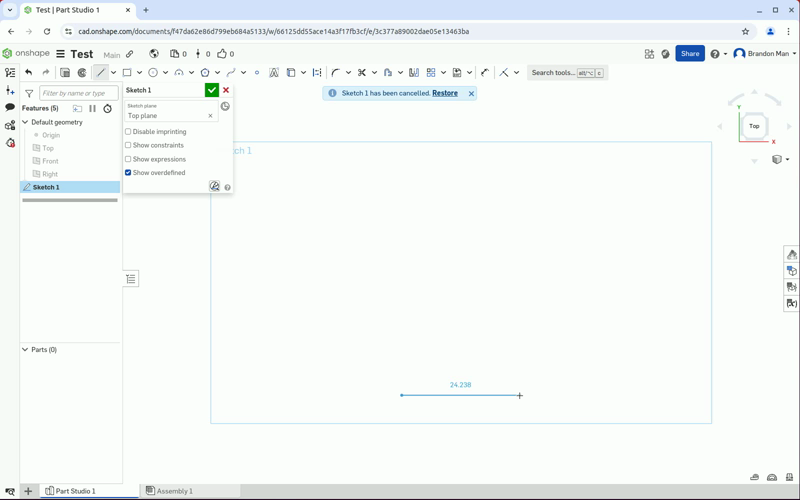
key_up(shift)
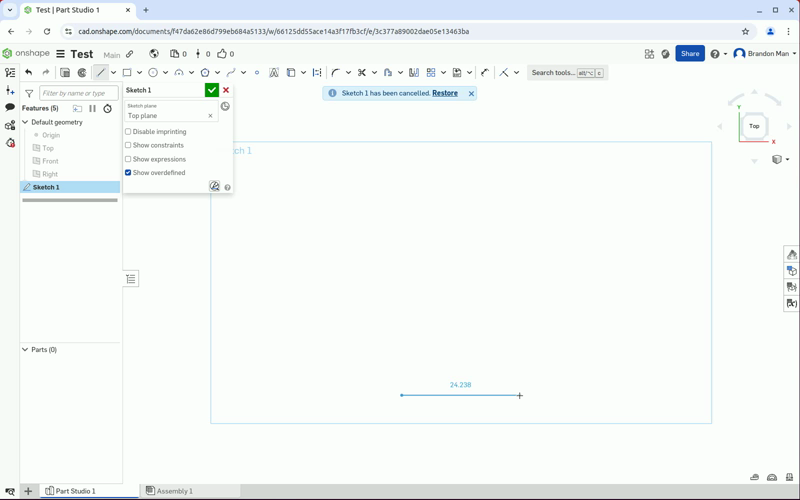
key_down(shift)
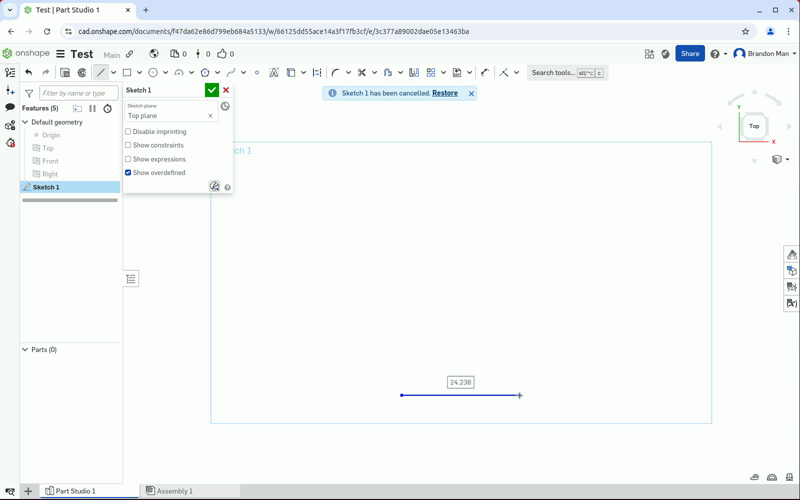
mouse_move(519, 171)
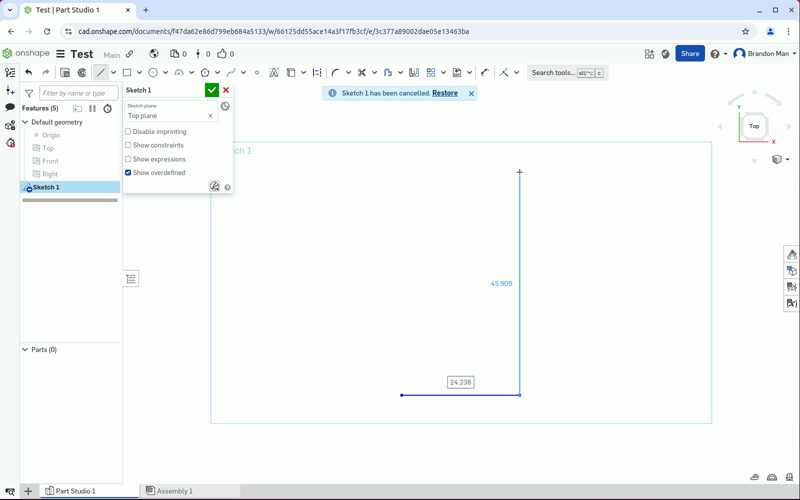
click(519, 171)
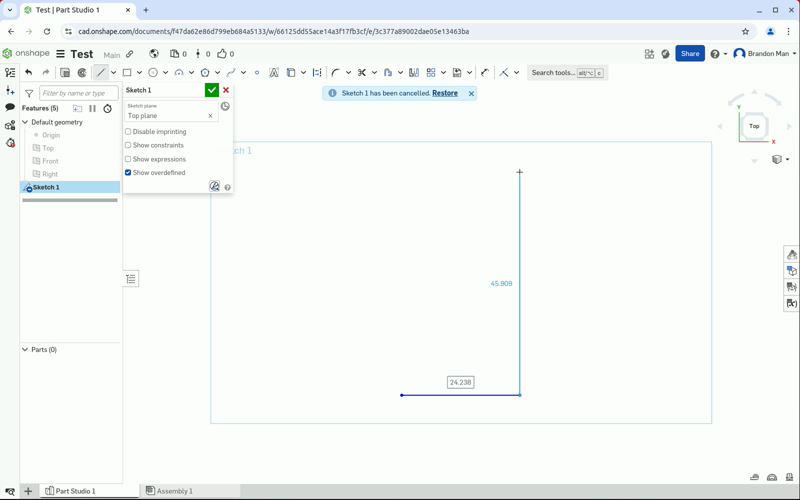
key_up(shift)
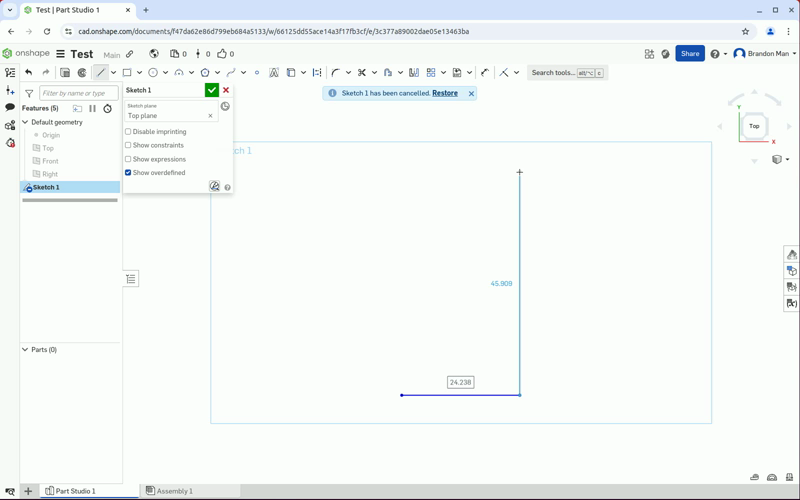
key_down(shift)
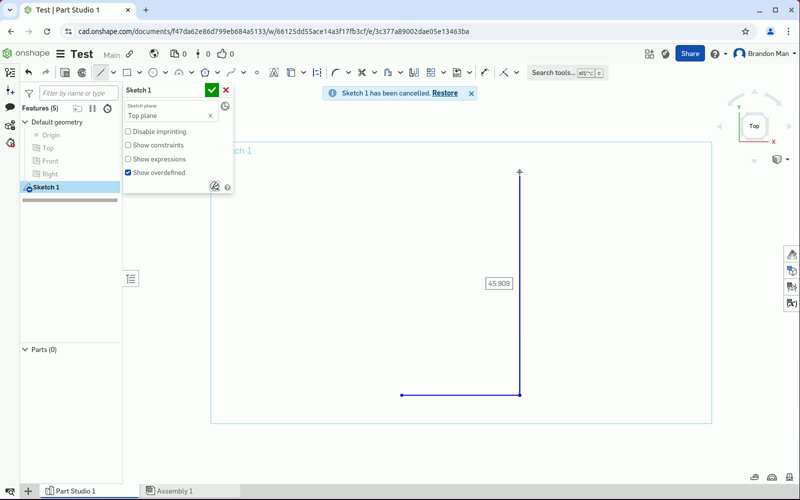
mouse_move(401, 171)
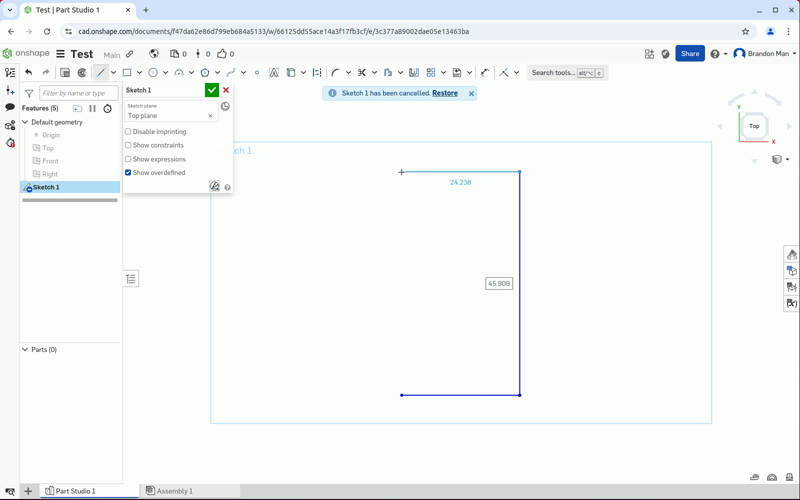
click(401, 171)
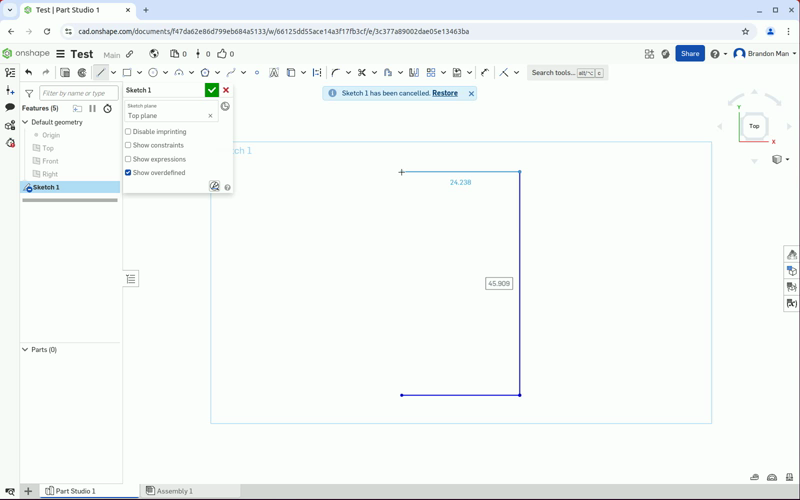
key_up(shift)
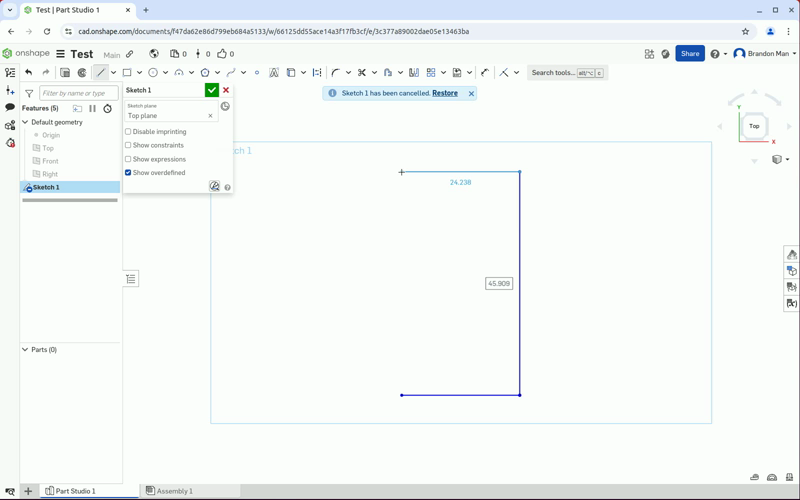
key_down(shift)
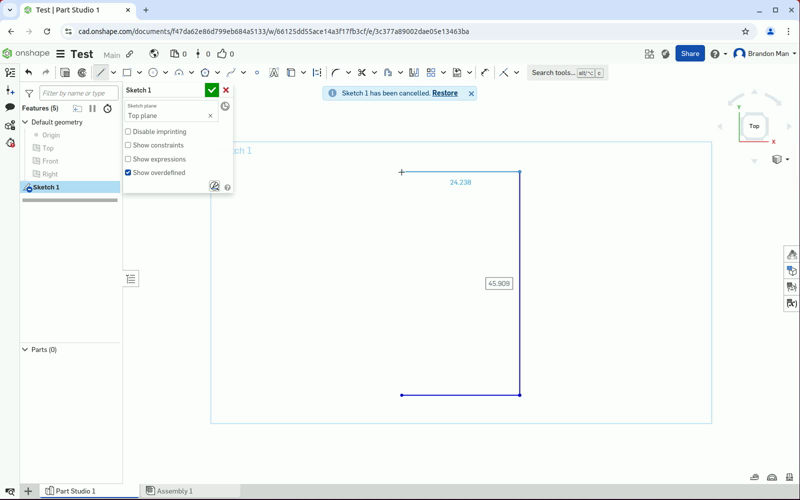
mouse_move(401, 395)
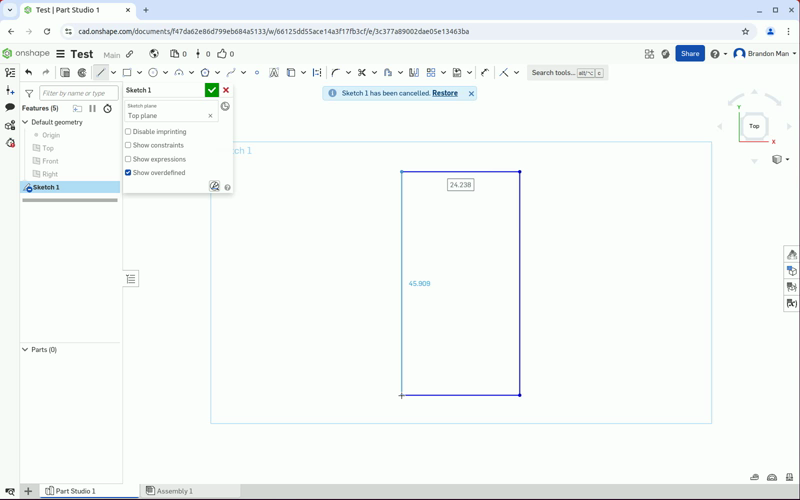
key_up(shift)
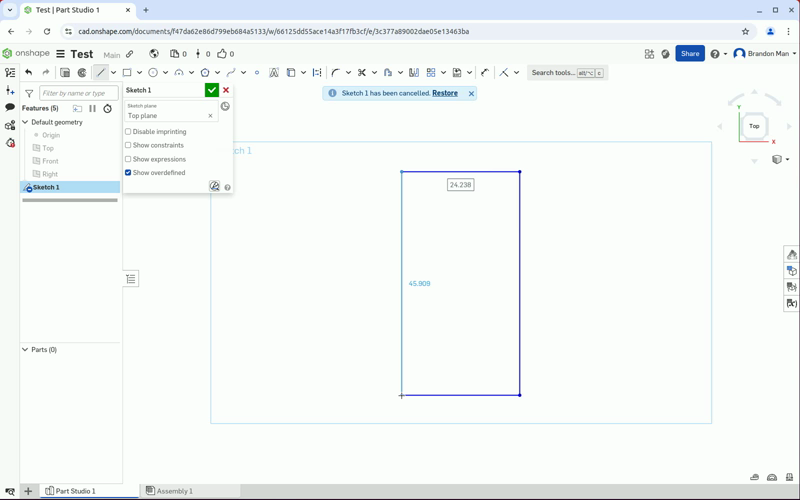
click(401, 395)
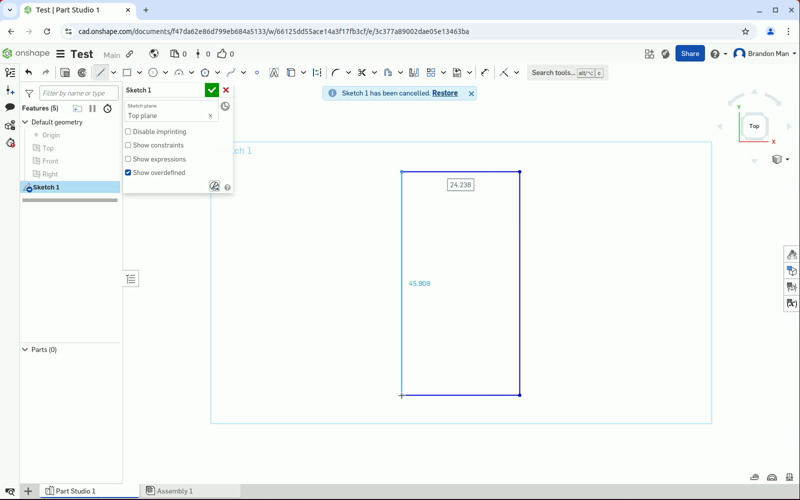
key(esc)
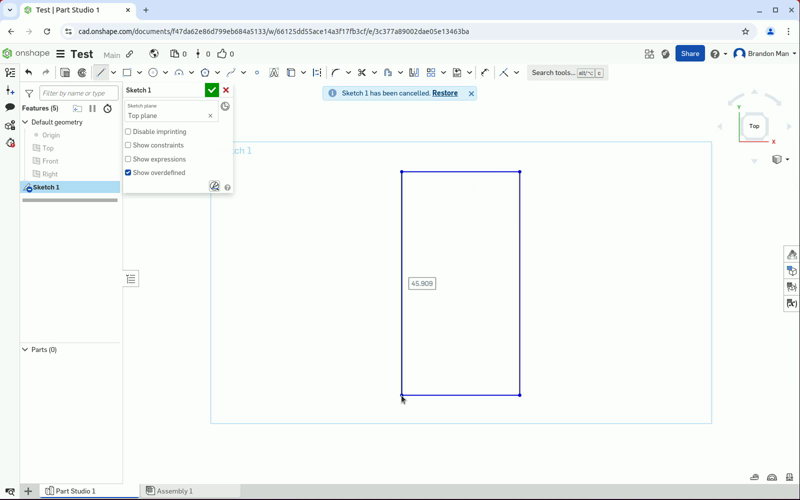
mouse_move(440, 344)
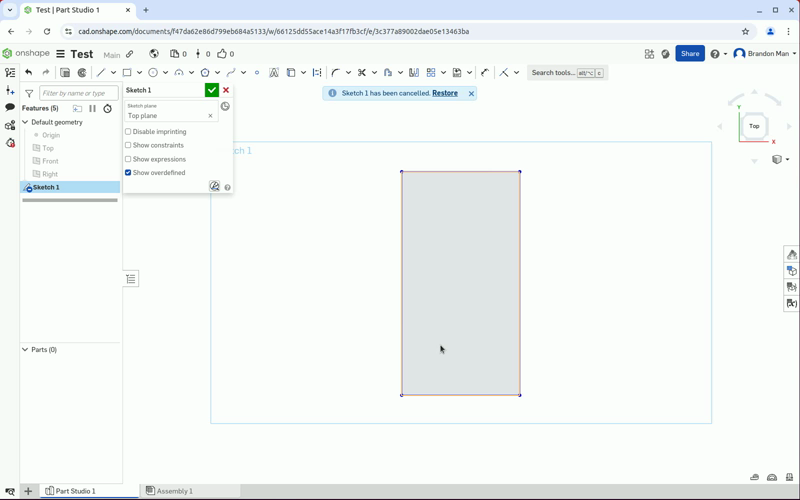
click(440, 344)
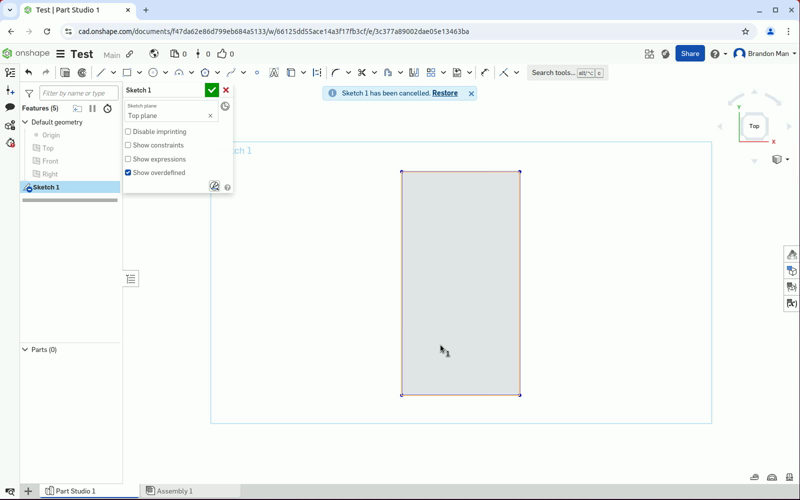
mouse_move(73, 352)
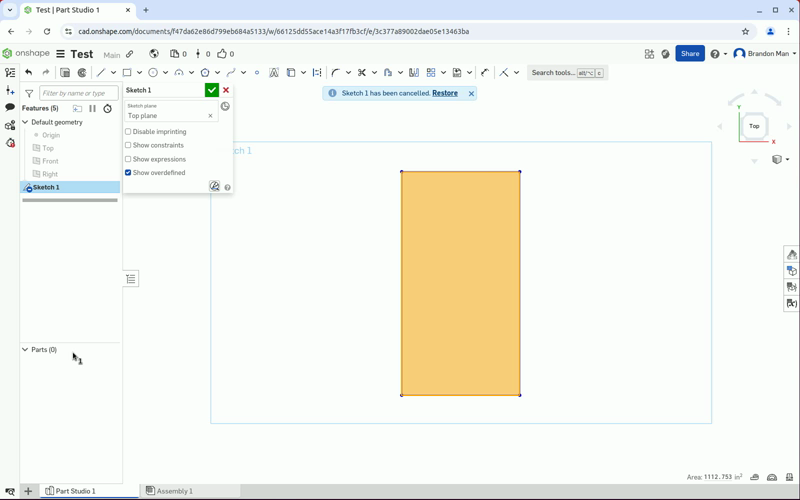
key(shift+y)
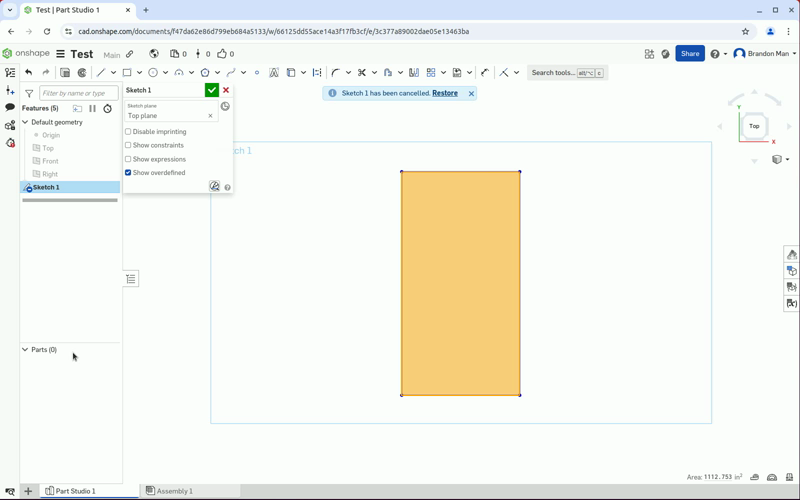
key(shift+e)
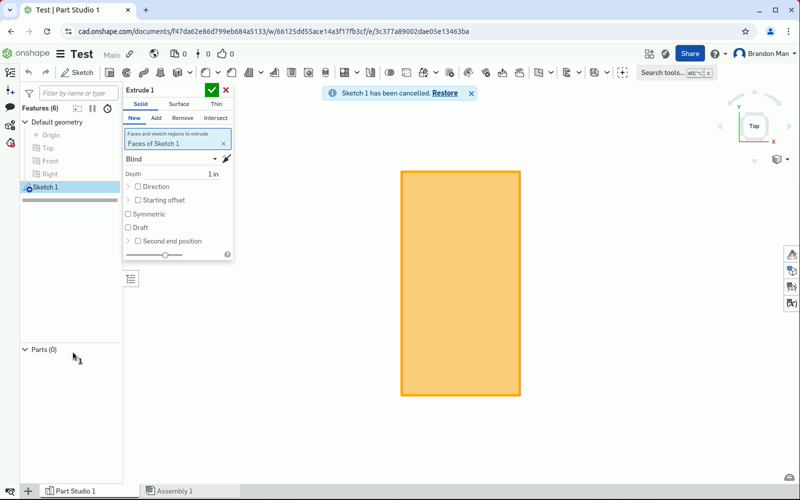
mouse_move(143, 106)
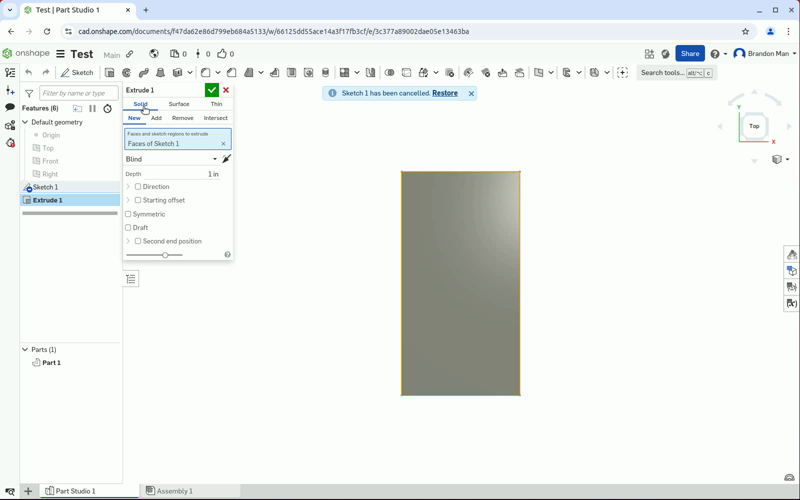
click(143, 106)
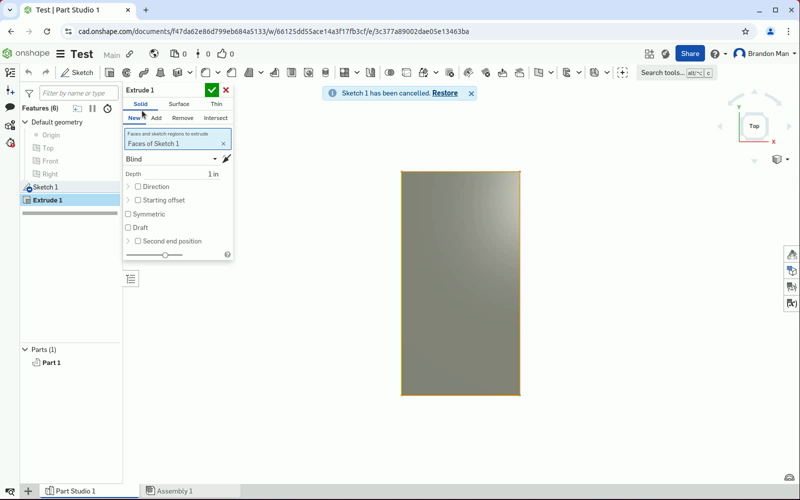
mouse_move(137, 120)
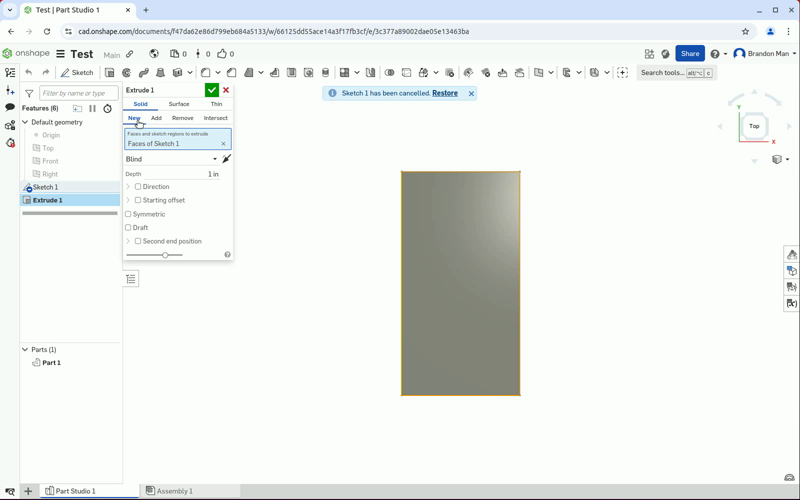
click(137, 120)
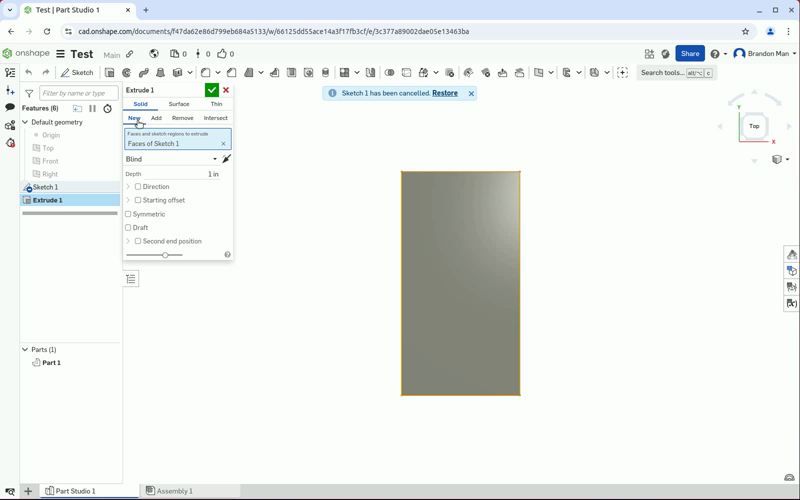
key(tab, 4)
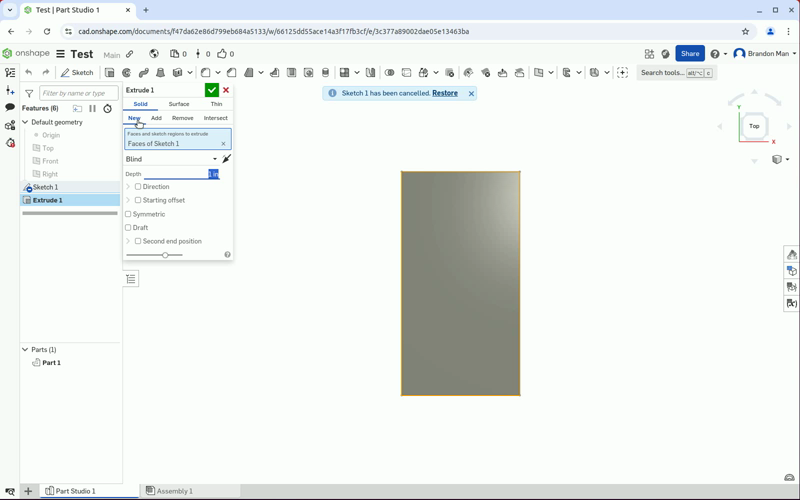
text(0.722)
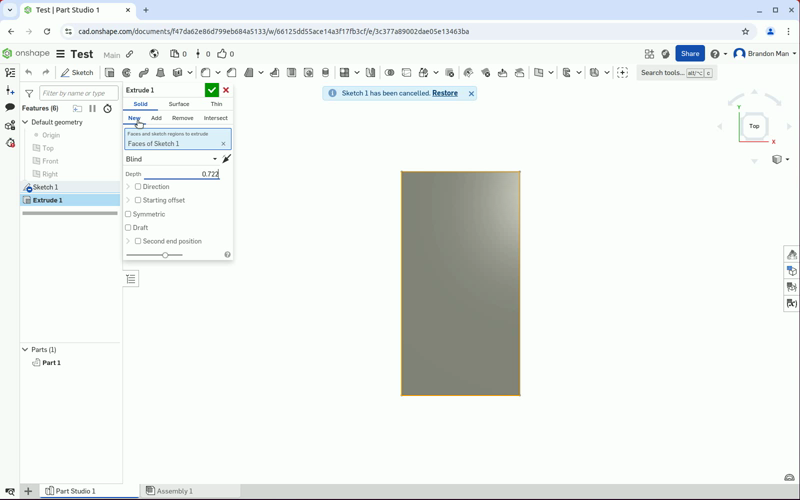
key(enter)
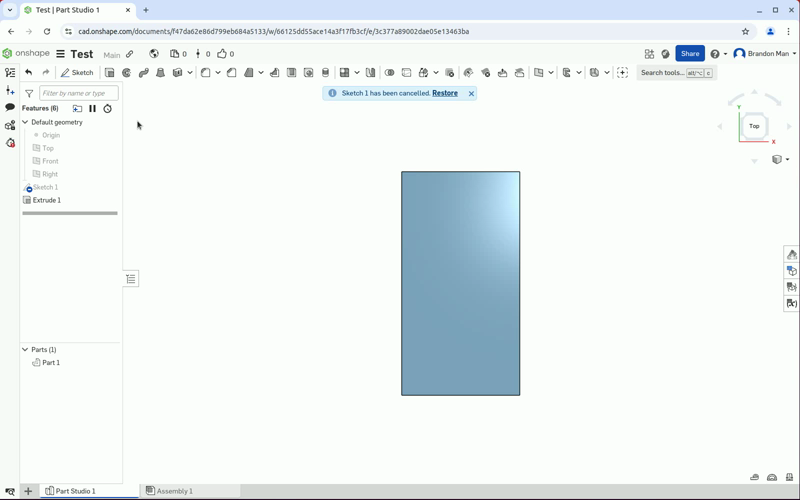
key(shift+h)
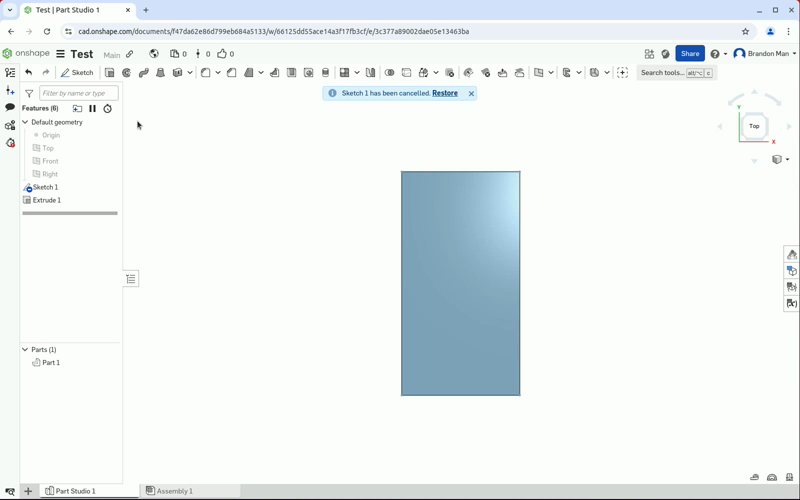
key(shift+h)
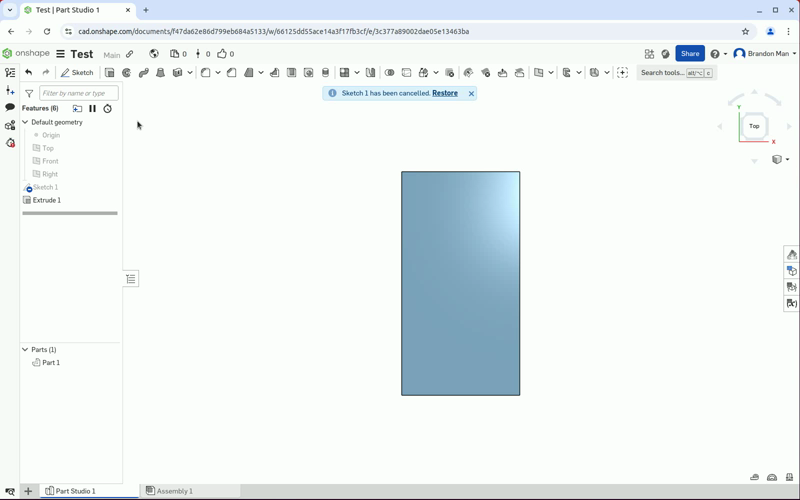
mouse_move(73, 189)
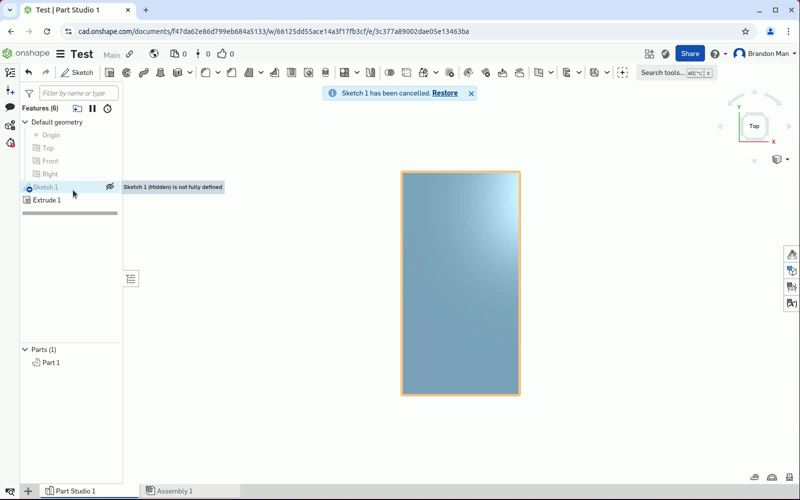
click(73, 189)
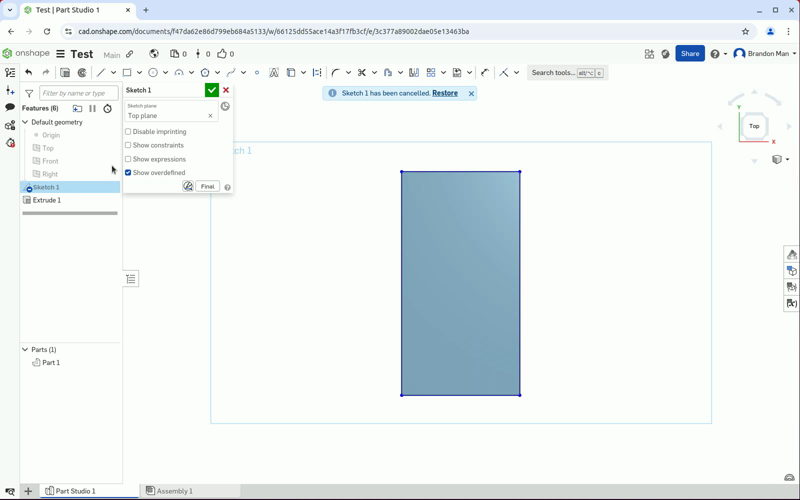
mouse_move(229, 92)
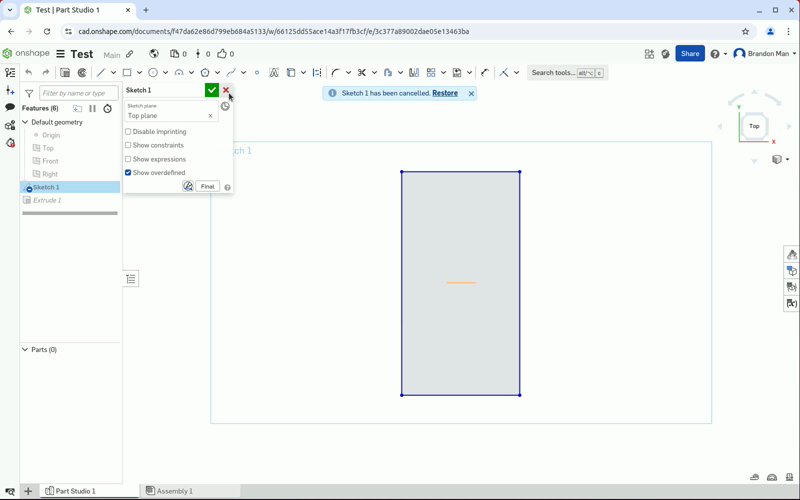
click(229, 92)
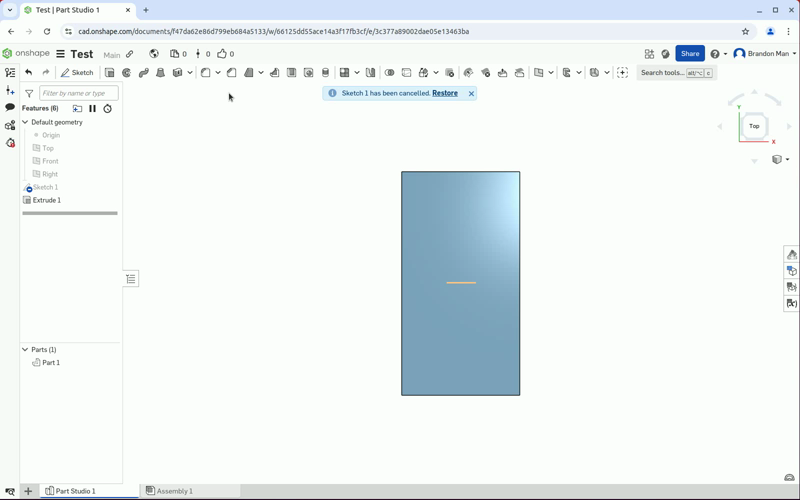
mouse_move(541, 75)
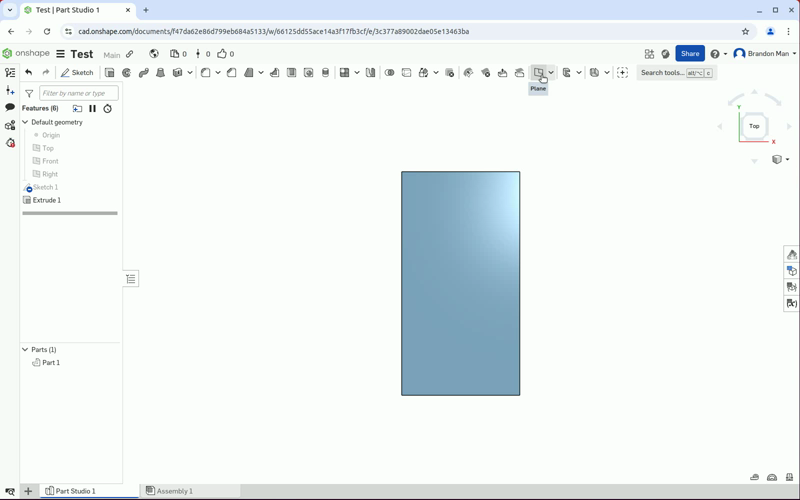
click(541, 75)
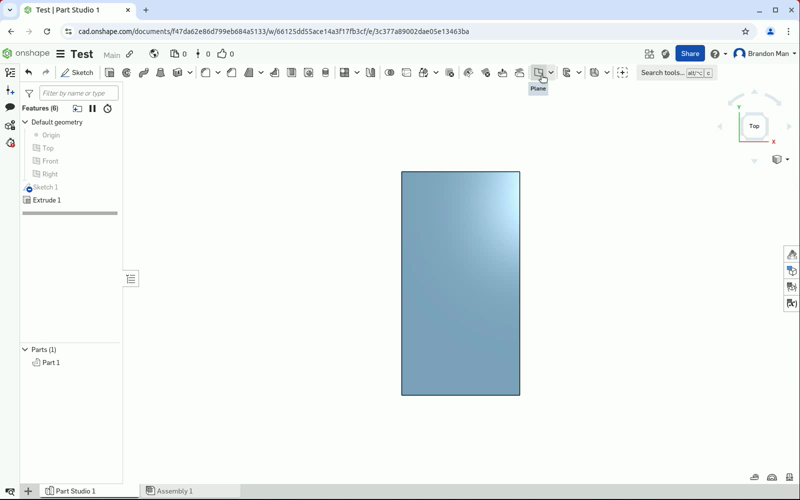
mouse_move(73, 150)
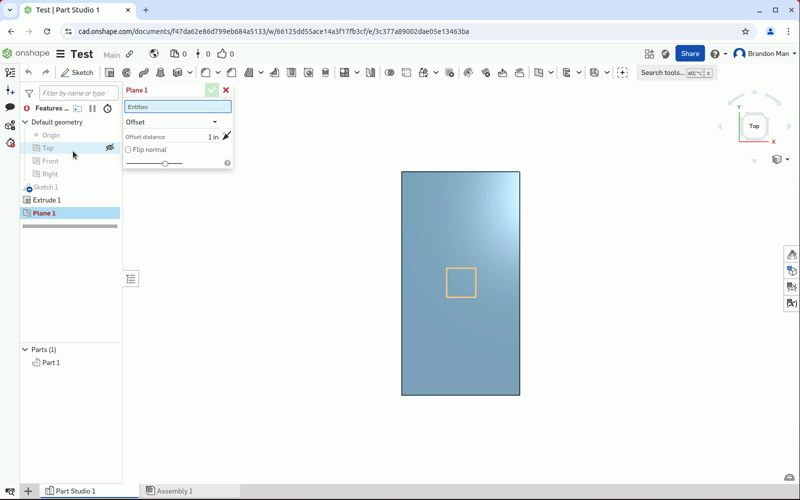
click(73, 150)
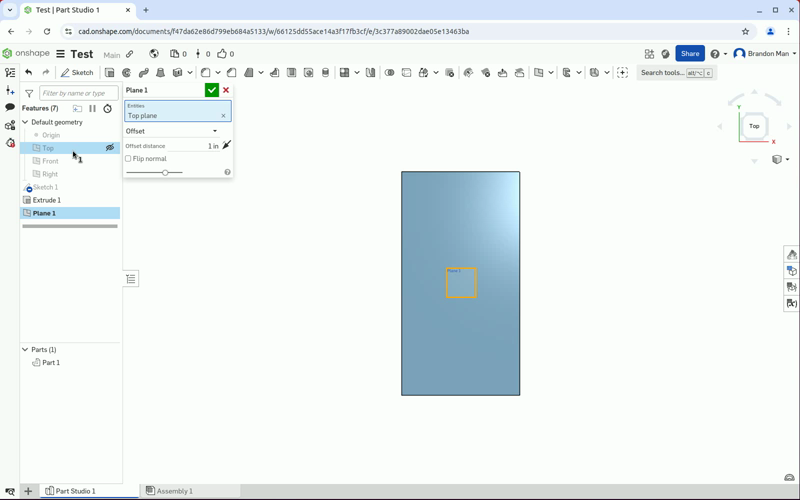
key(tab, 2)
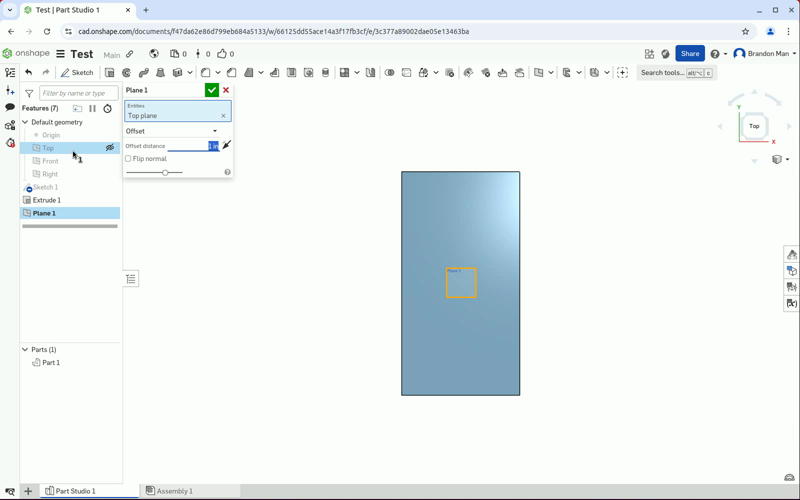
text(0.709)
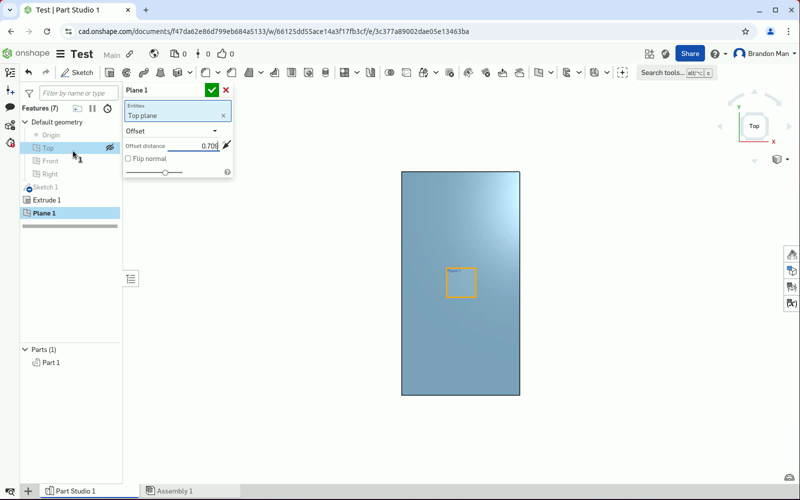
key(enter, 2)
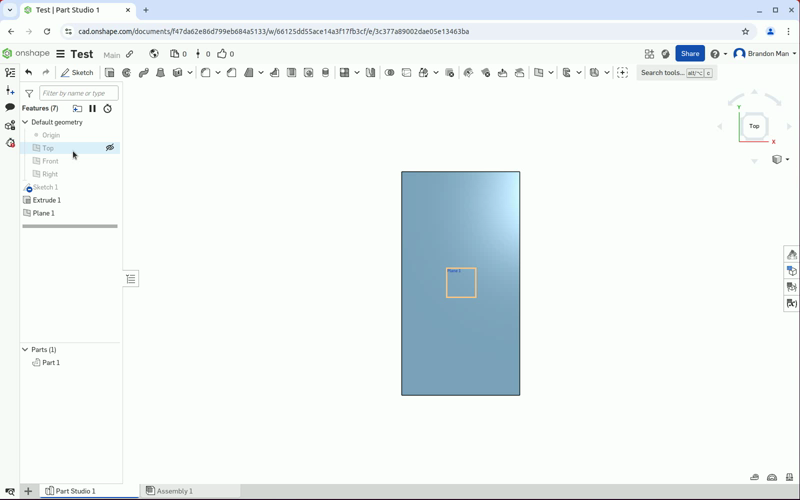
key(shift+s)
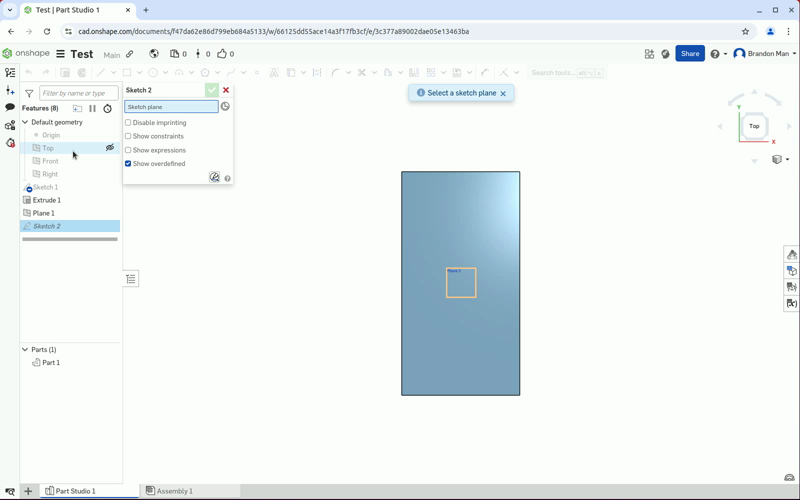
mouse_move(73, 215)
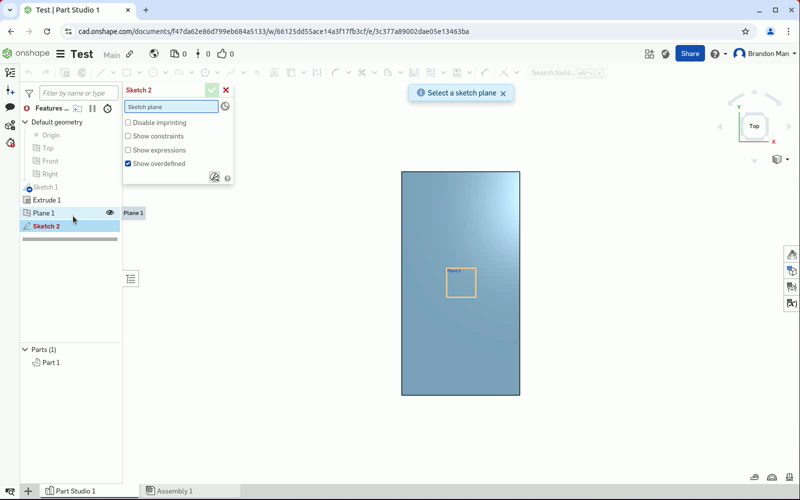
click(73, 215)
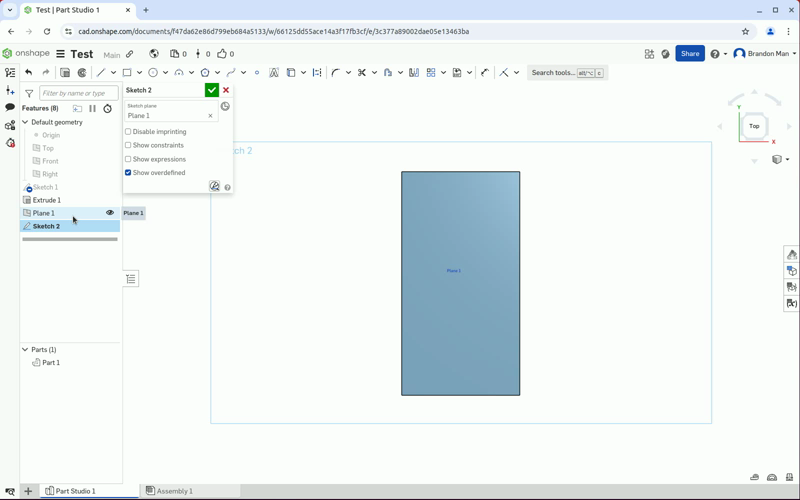
mouse_move(73, 352)
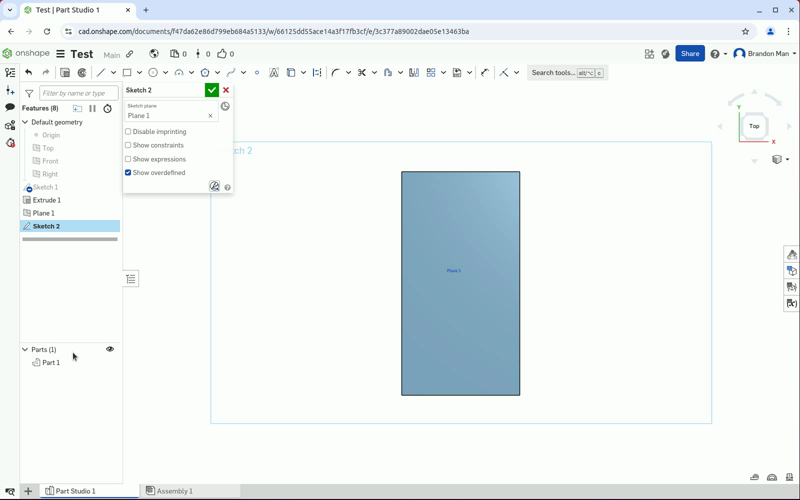
key(y)
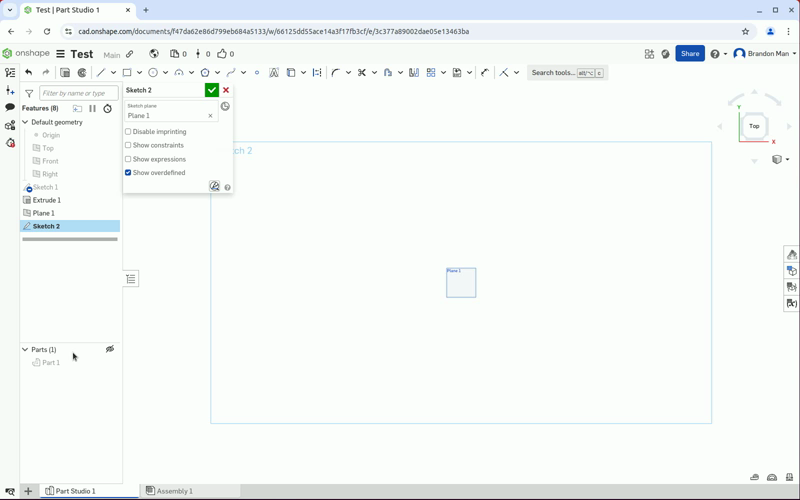
key(l)
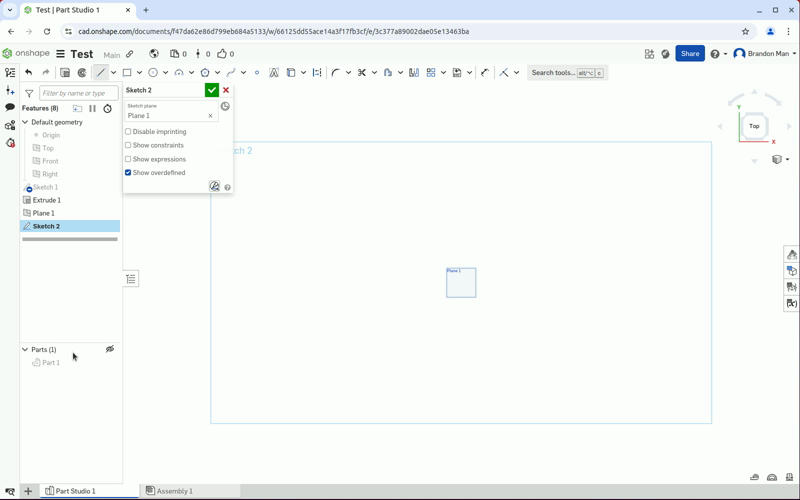
key_down(shift)
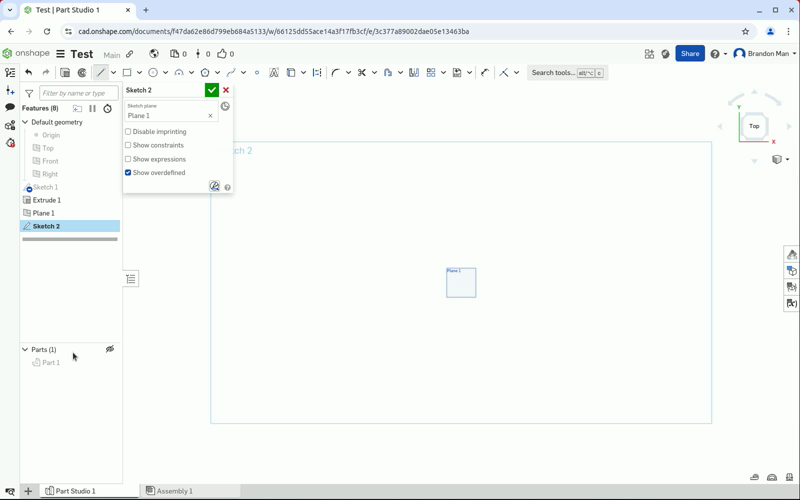
mouse_move(401, 395)
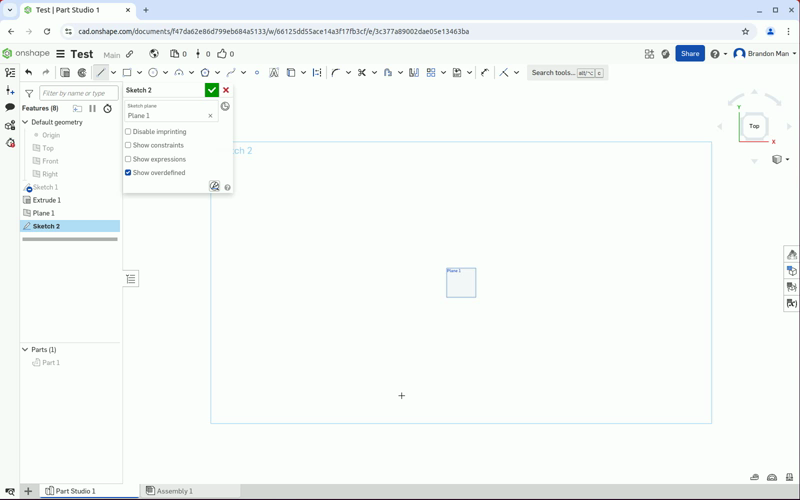
click(401, 395)
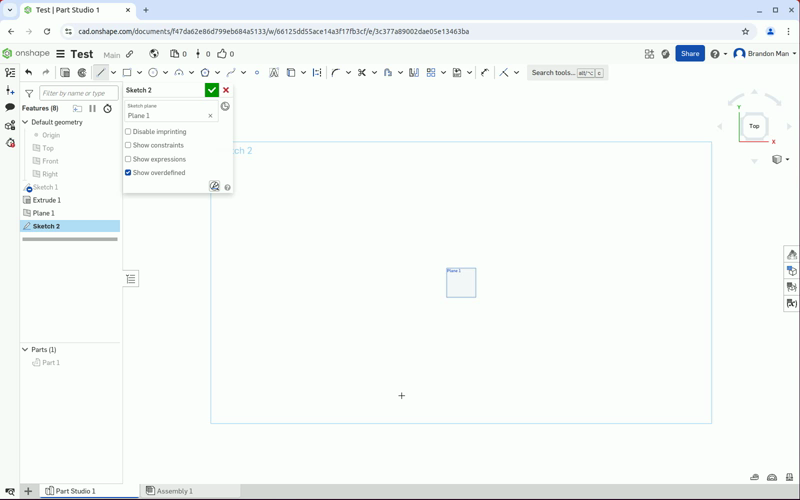
key_up(shift)
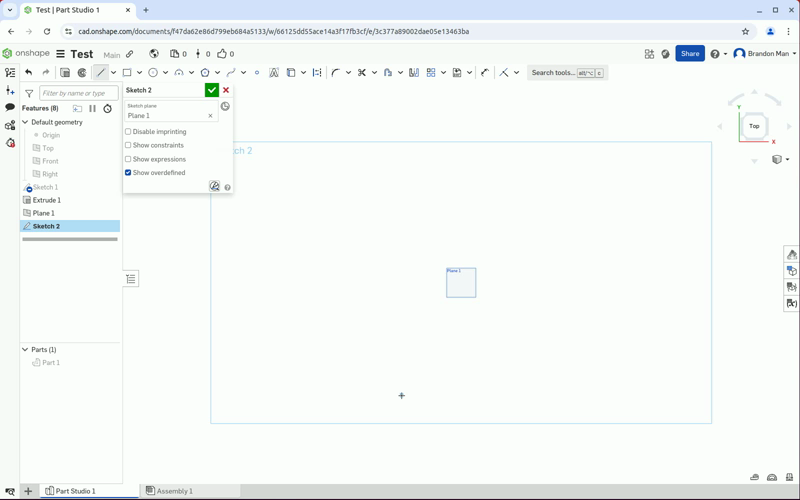
key_down(shift)
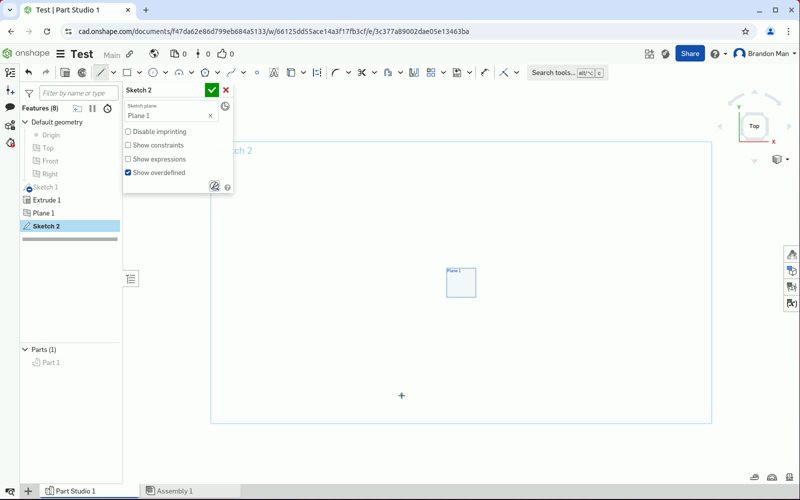
mouse_move(431, 395)
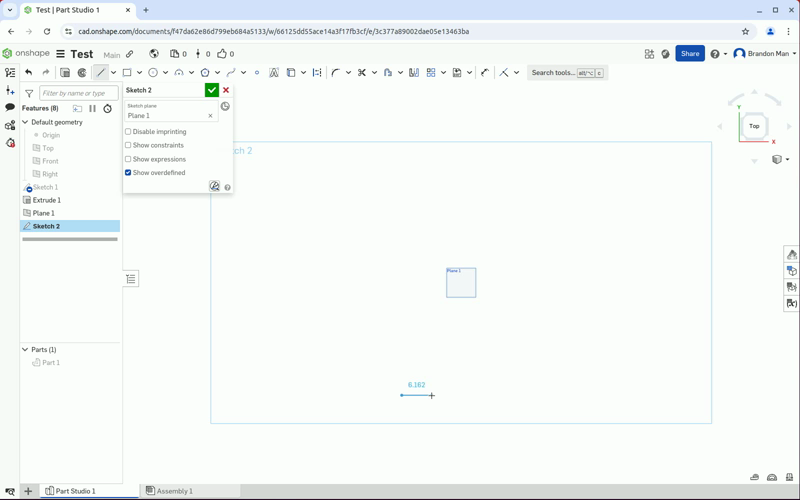
mouse_move(404, 395)
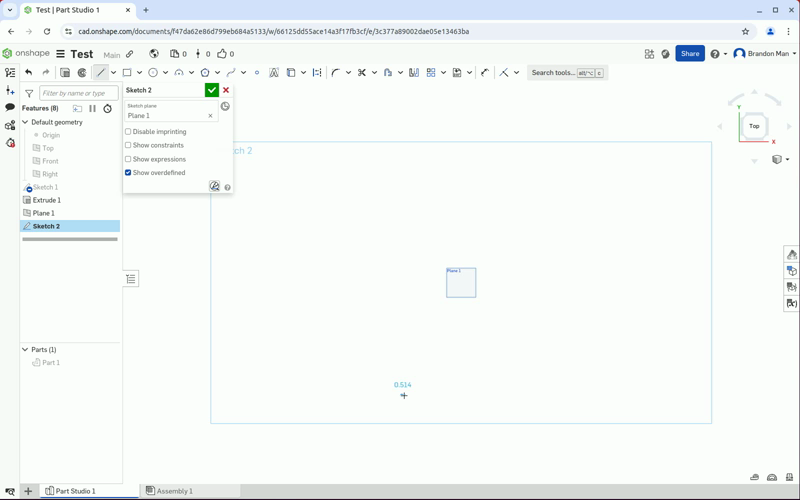
scroll(6)
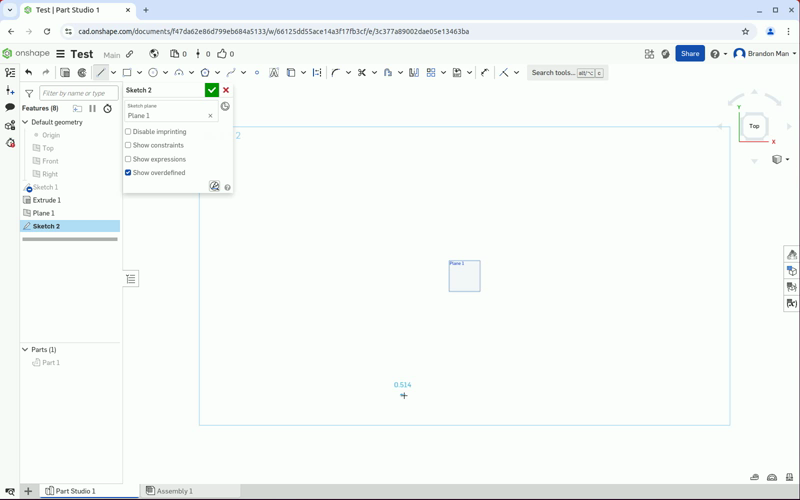
scroll(6)
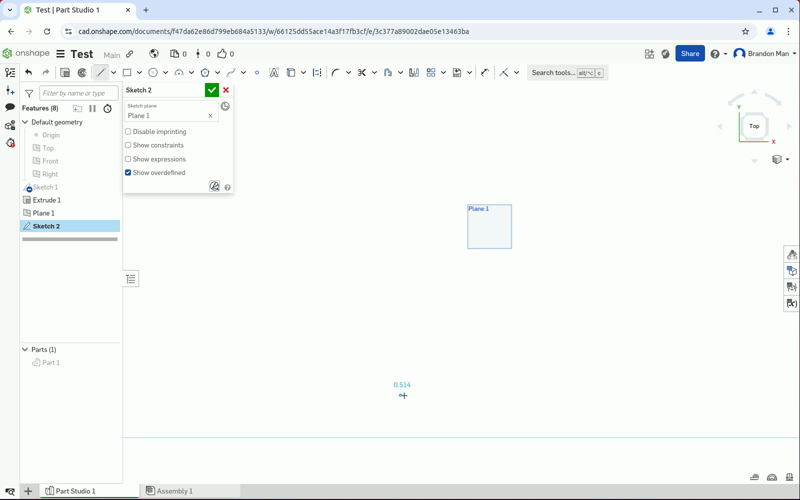
scroll(6)
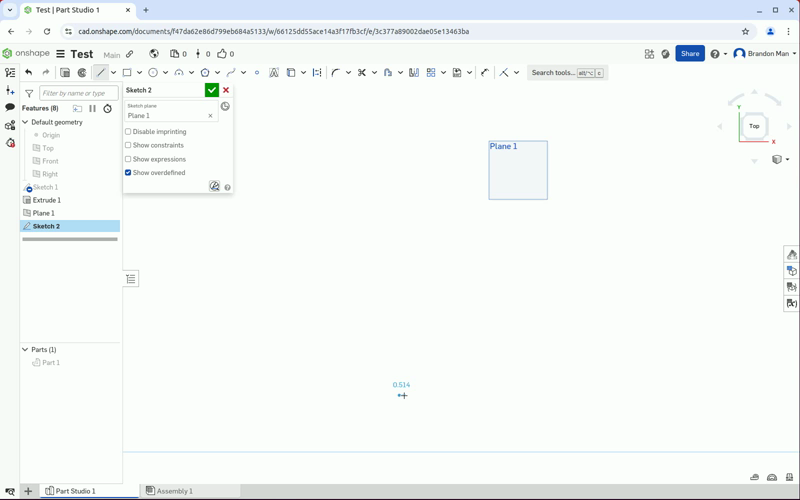
scroll(6)
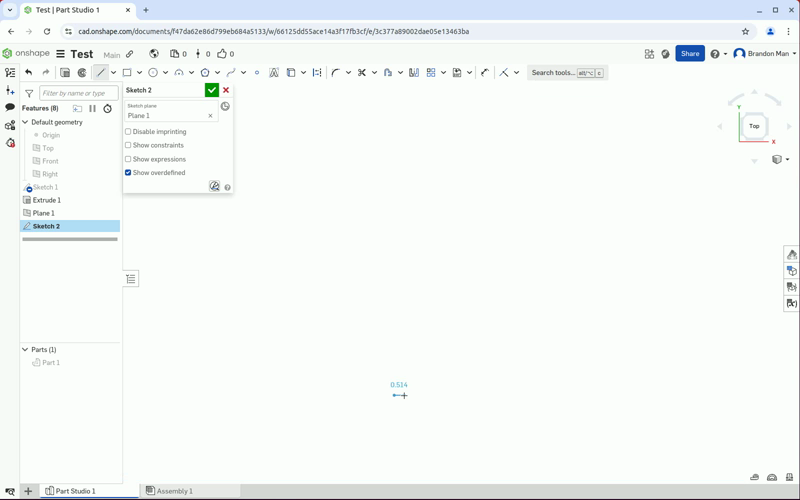
scroll(6)
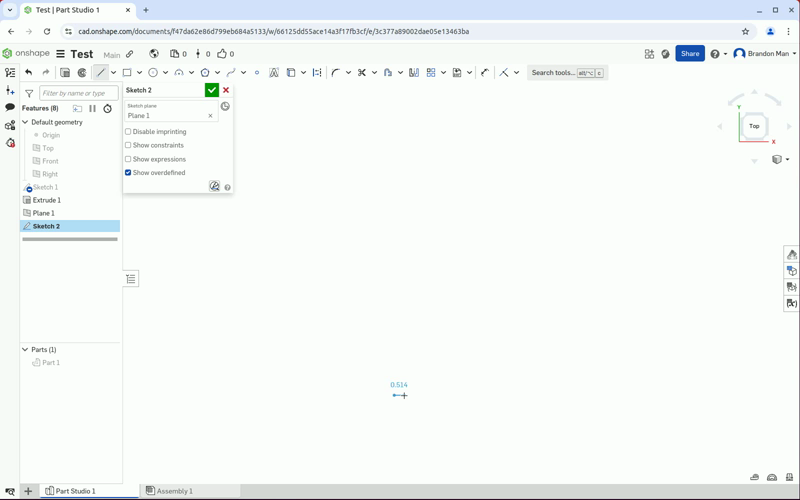
scroll(6)
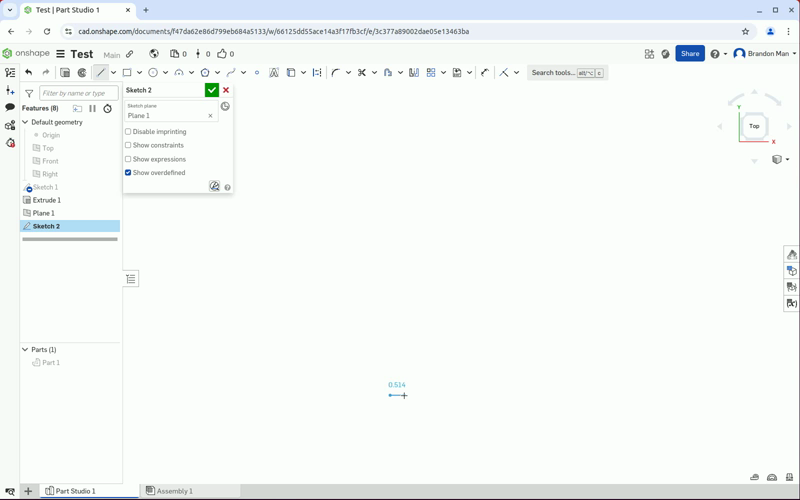
scroll(6)
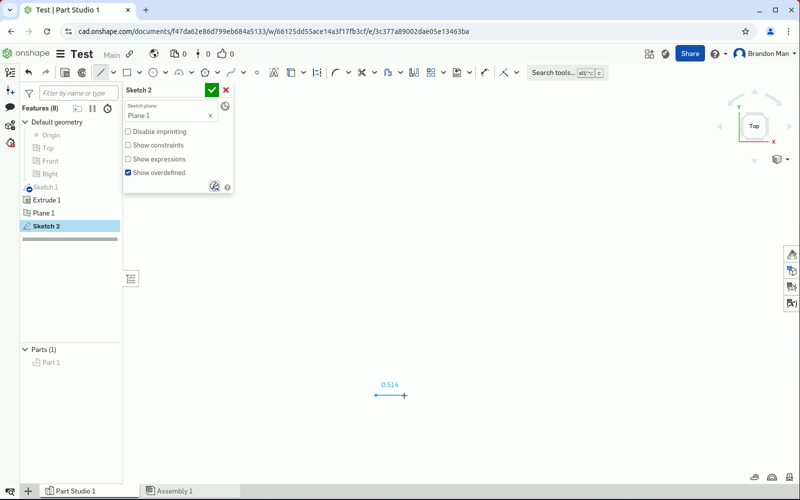
click(404, 395)
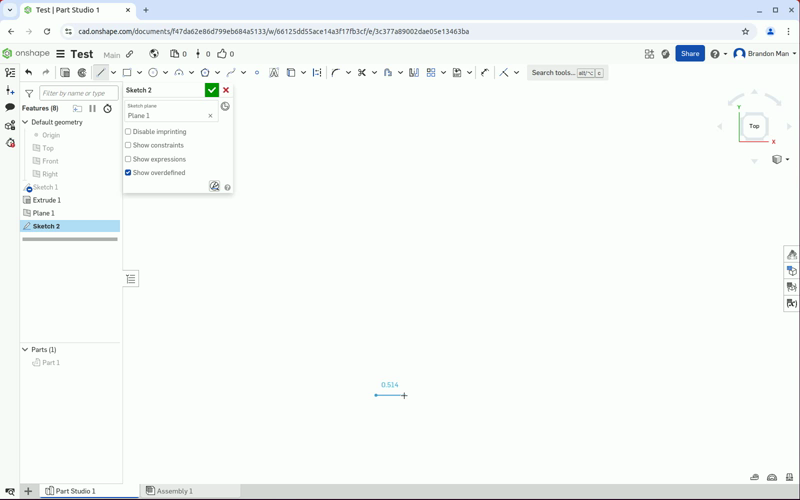
scroll(-6)
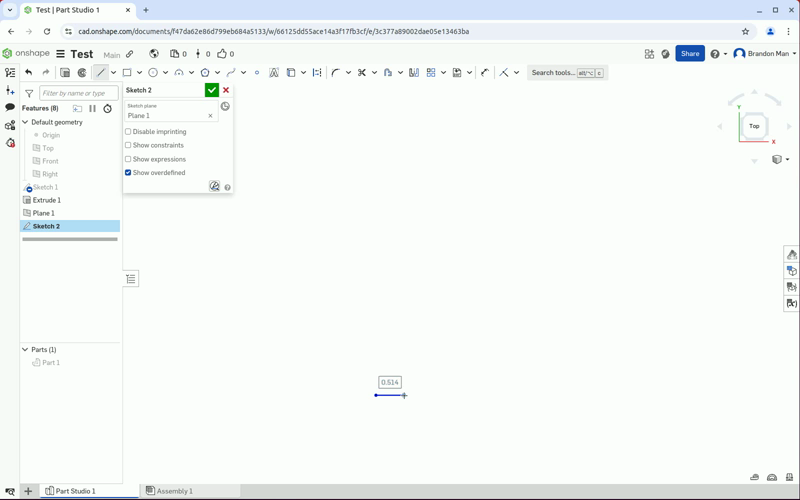
scroll(-6)
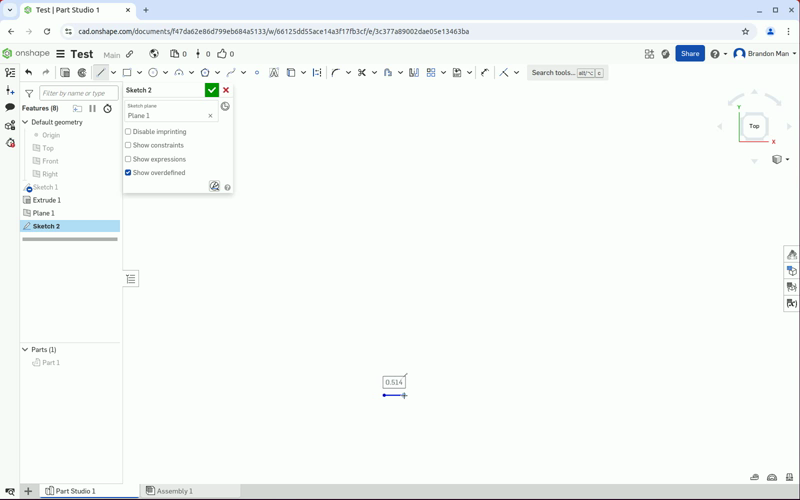
scroll(-6)
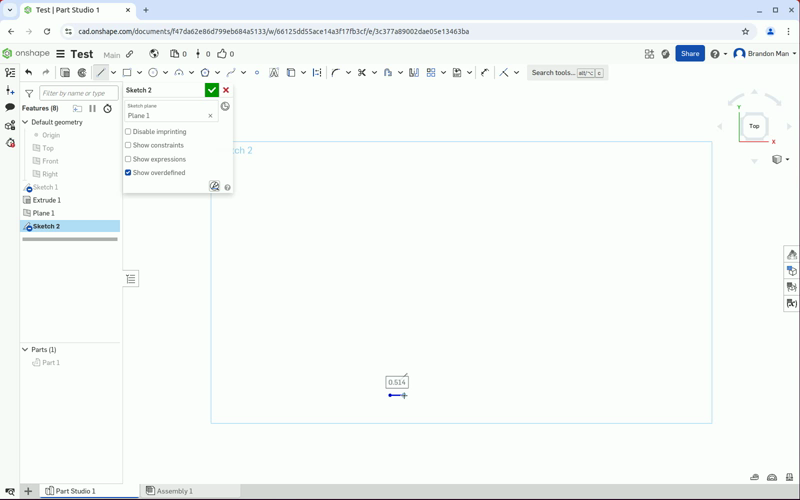
scroll(-6)
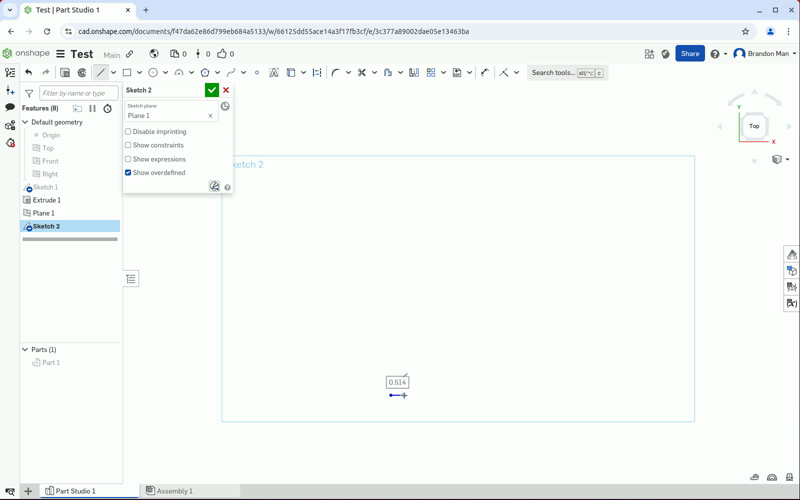
scroll(-6)
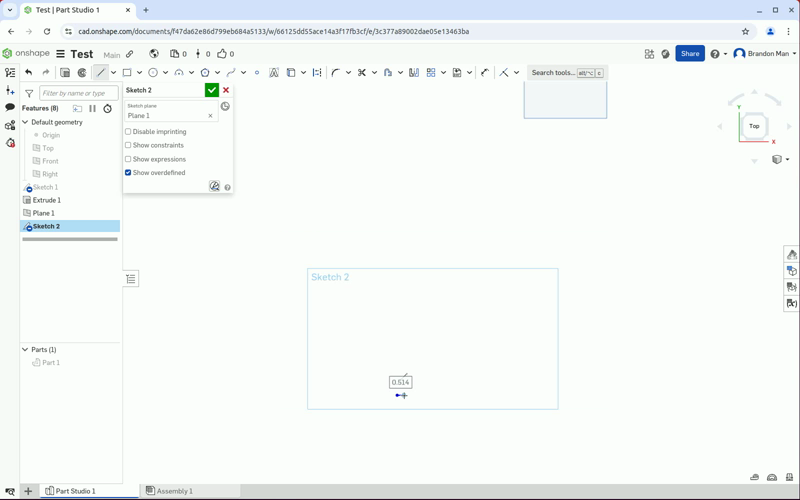
scroll(-6)
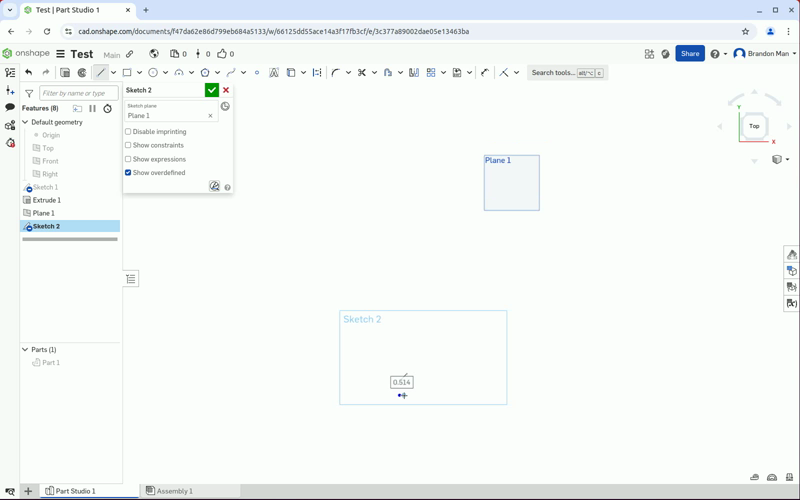
scroll(-6)
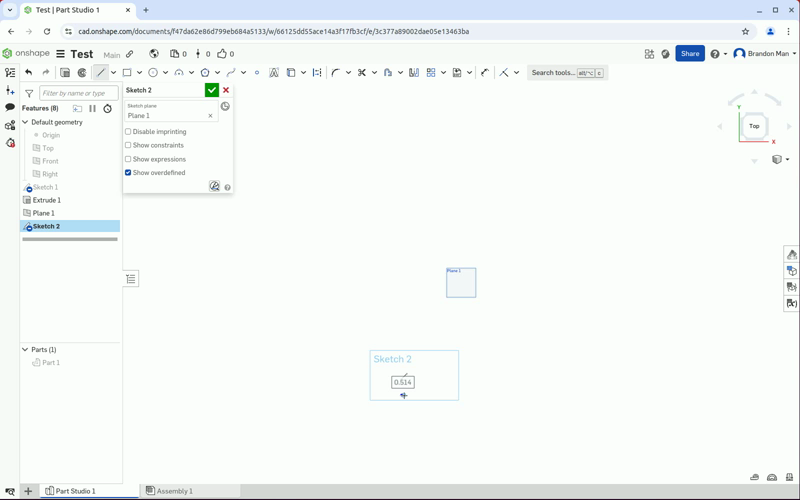
key_up(shift)
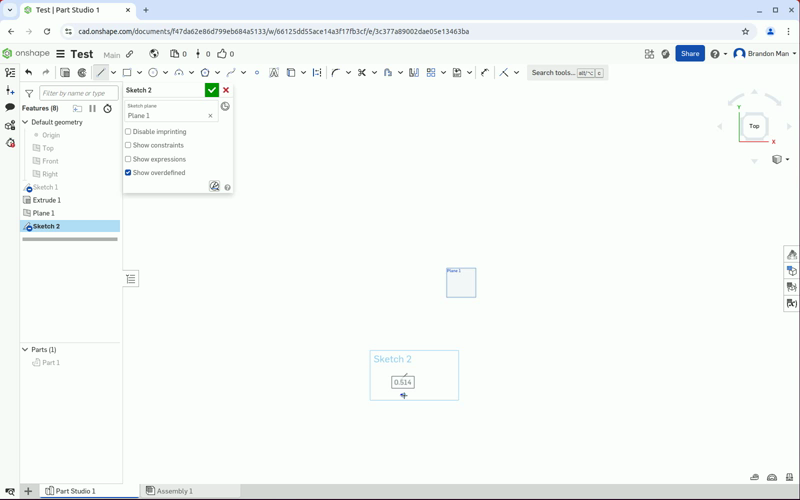
key_down(shift)
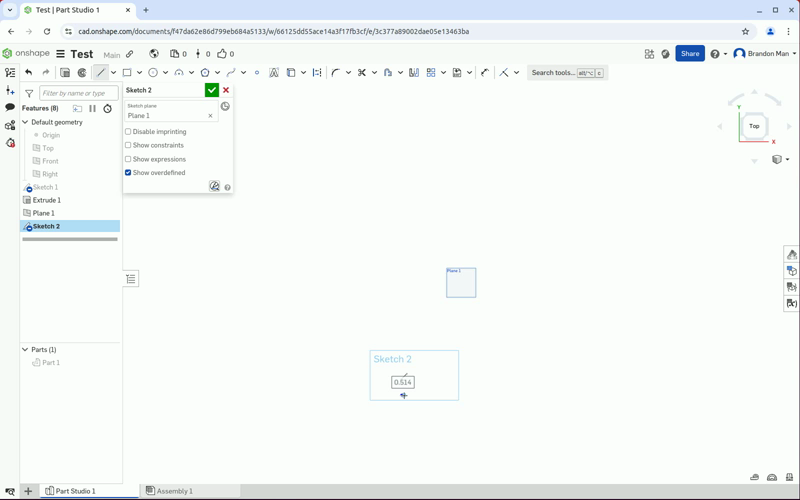
mouse_move(404, 171)
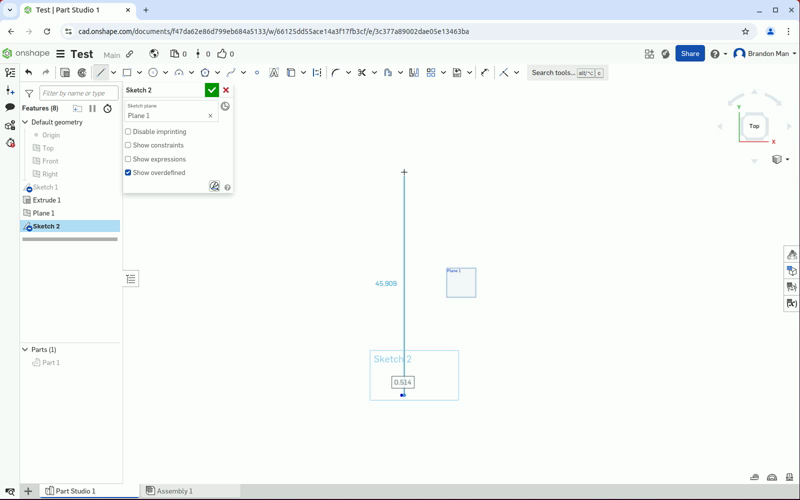
click(404, 171)
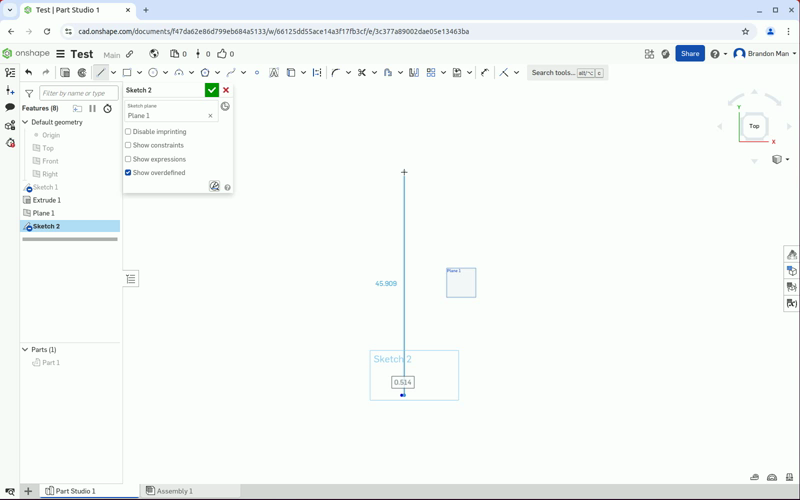
key_up(shift)
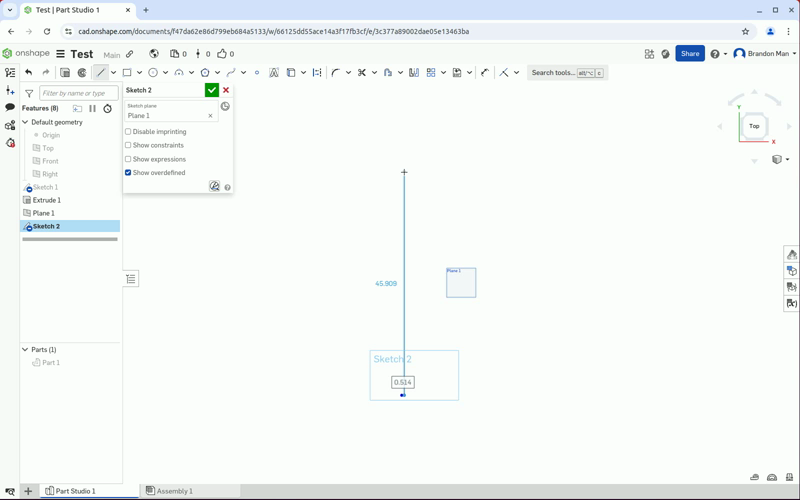
key_down(shift)
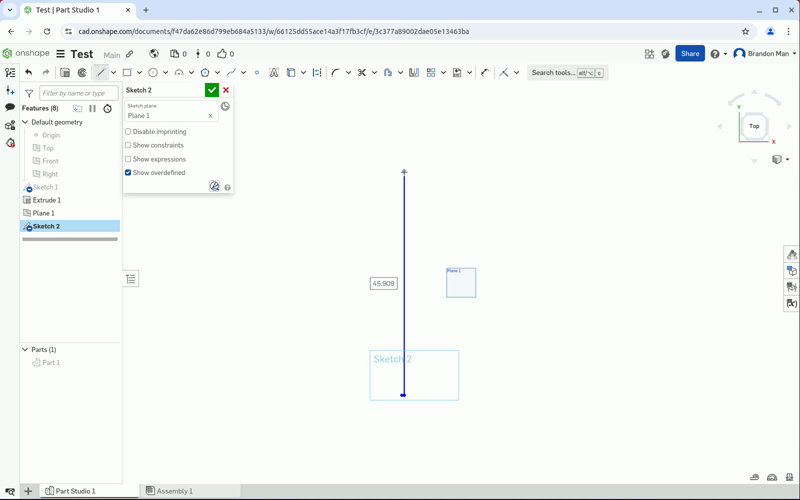
mouse_move(434, 171)
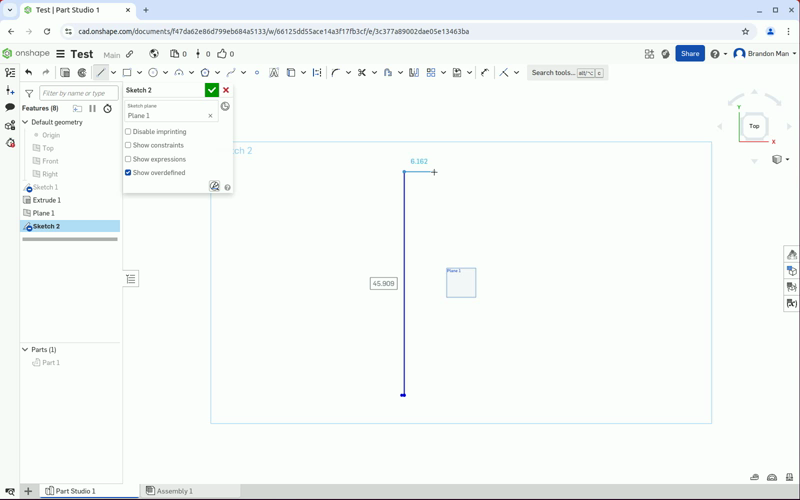
mouse_move(401, 171)
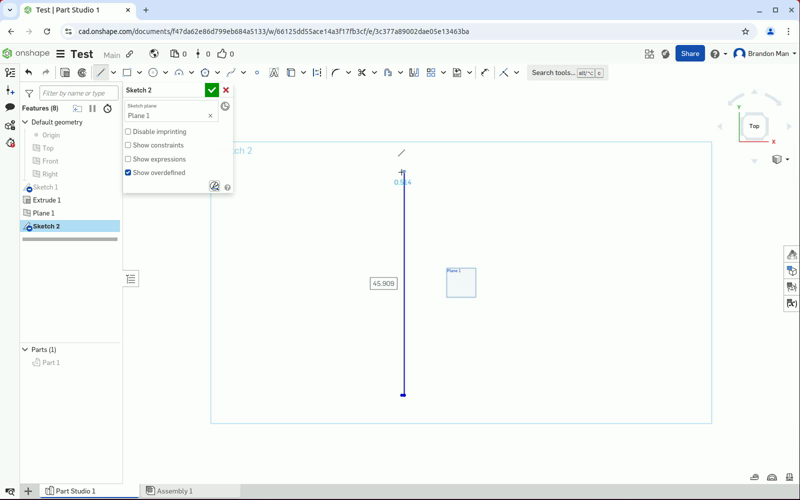
scroll(6)
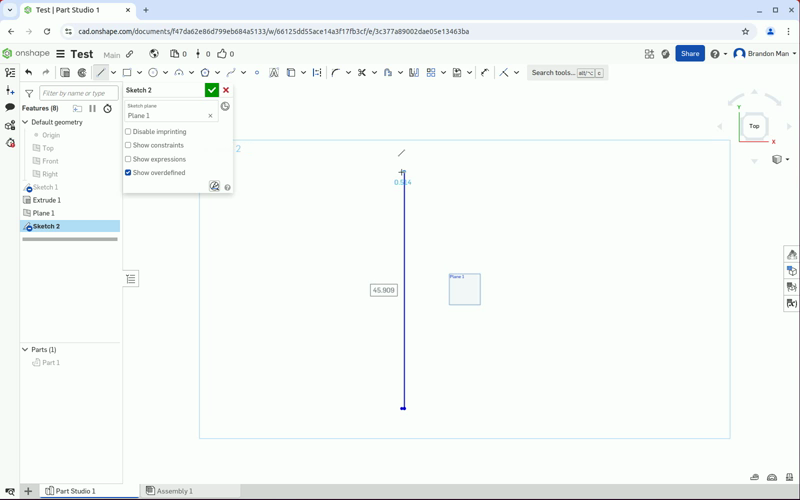
scroll(6)
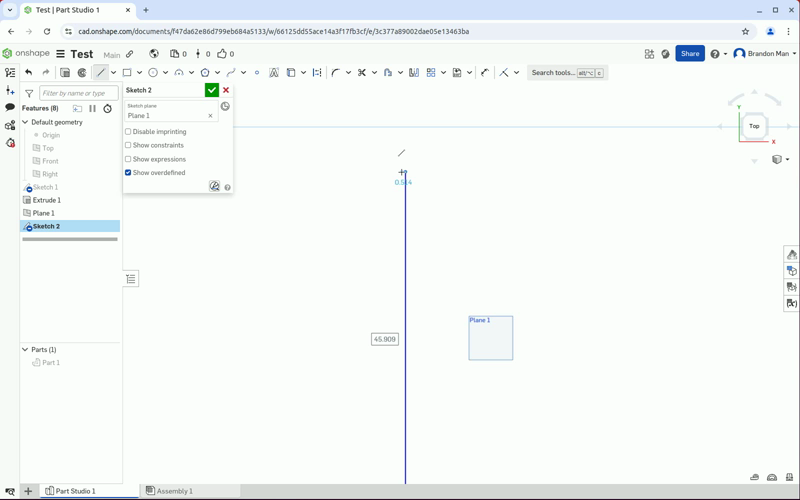
scroll(6)
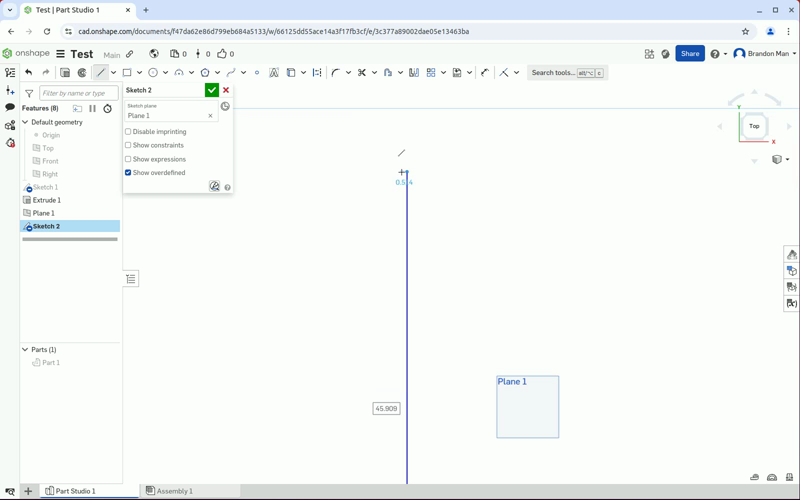
scroll(6)
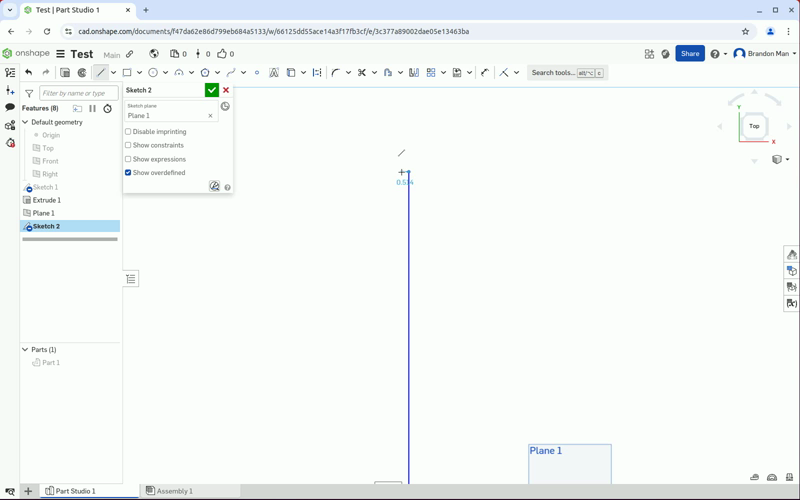
scroll(6)
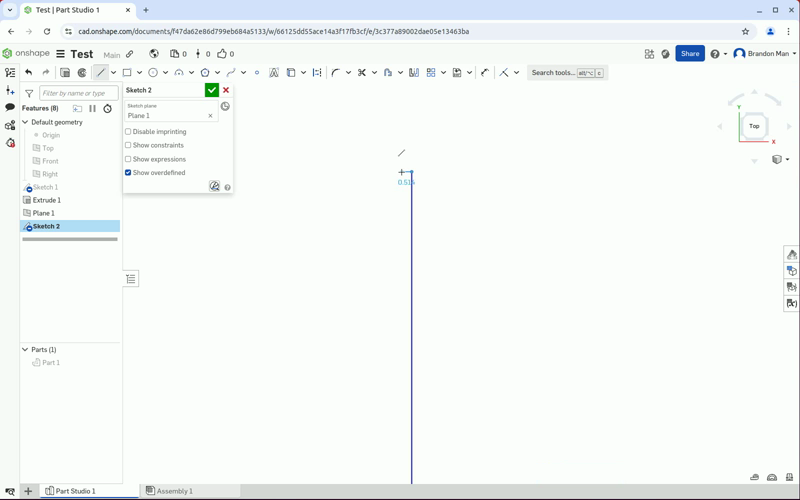
scroll(6)
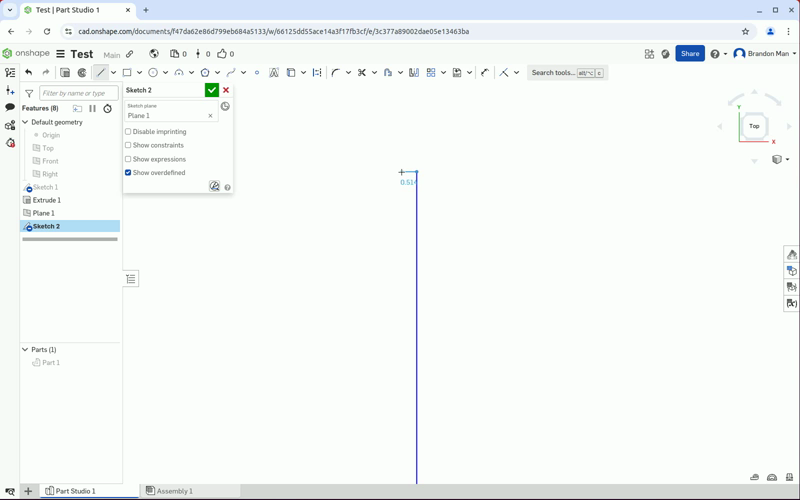
scroll(6)
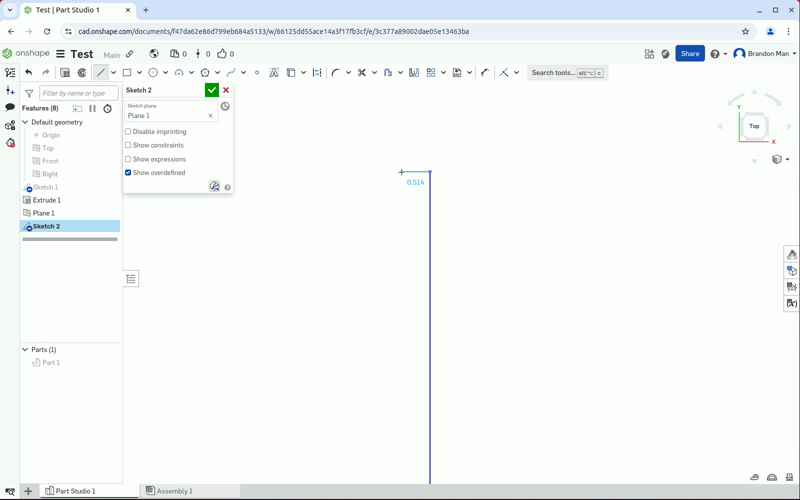
click(401, 171)
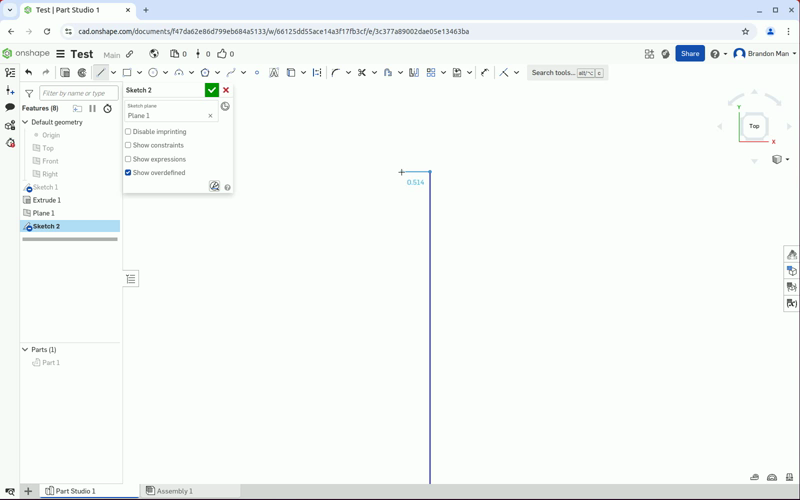
scroll(-6)
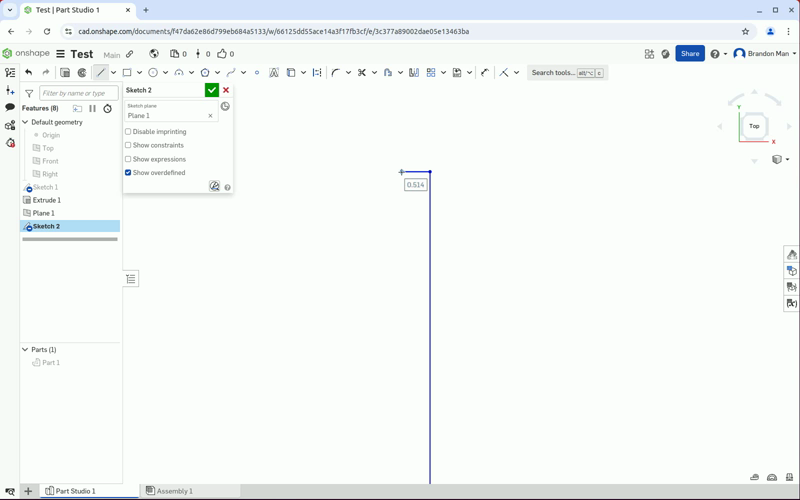
scroll(-6)
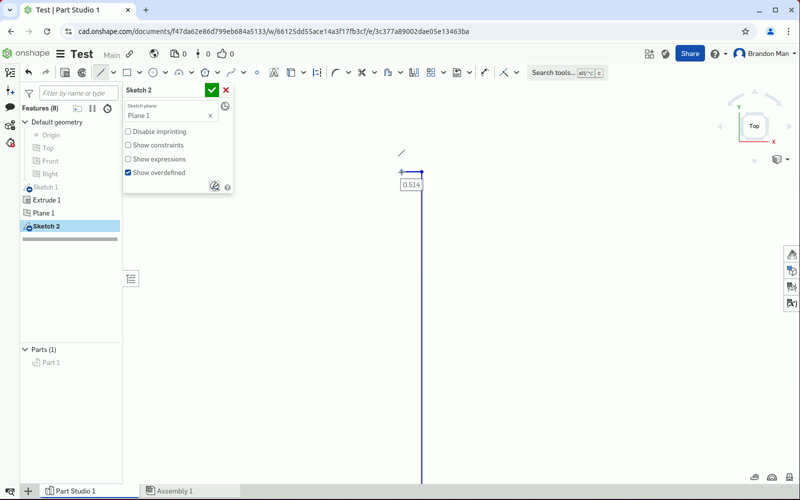
scroll(-6)
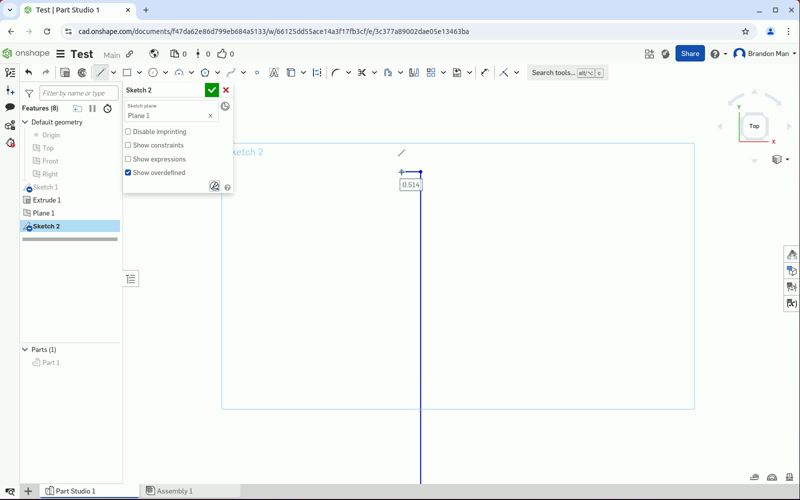
scroll(-6)
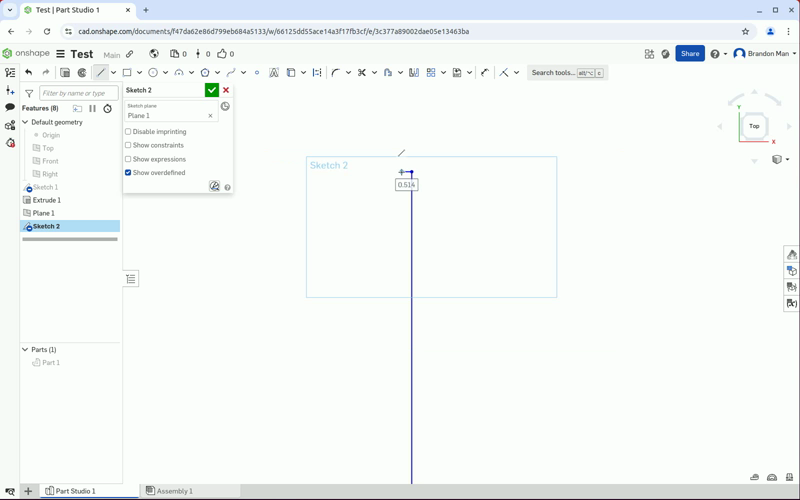
scroll(-6)
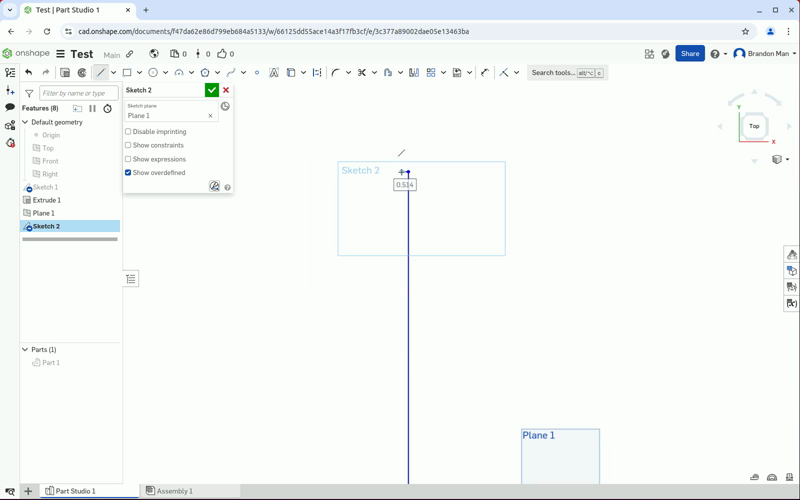
scroll(-6)
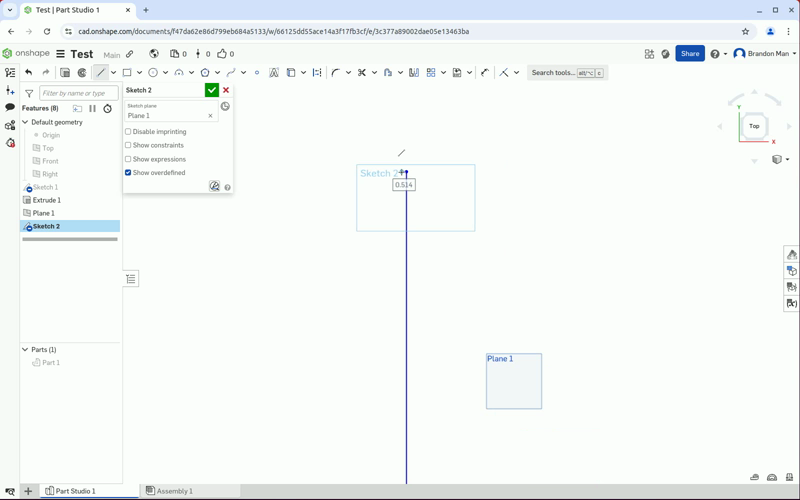
scroll(-6)
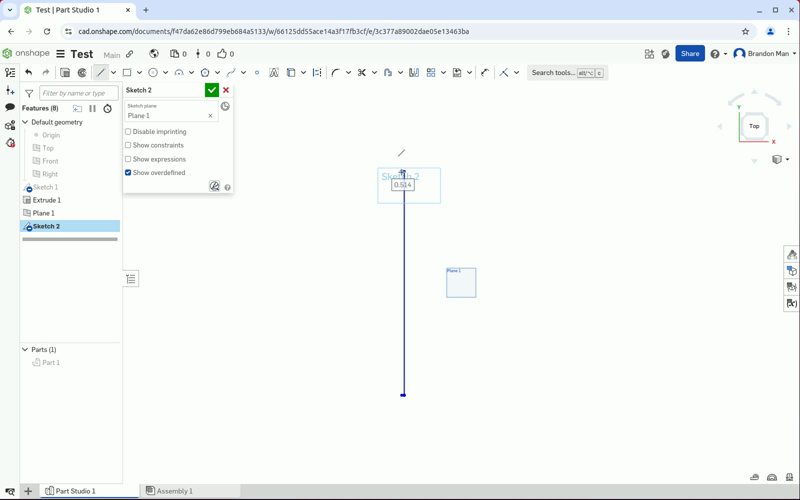
key_up(shift)
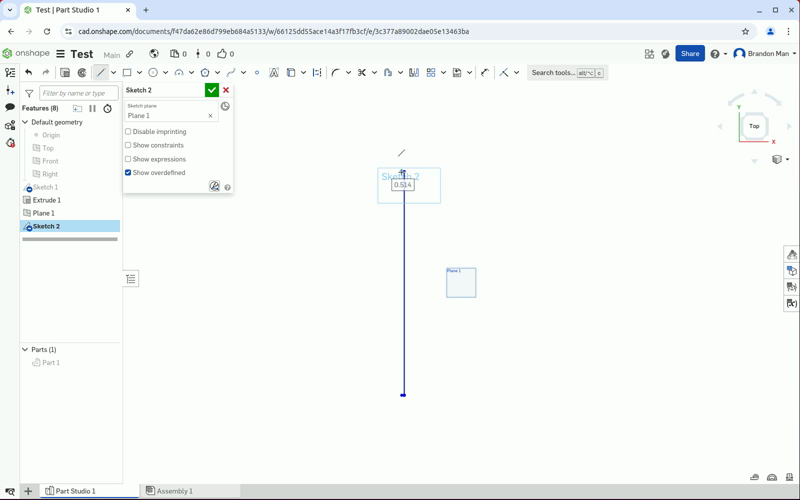
key_down(shift)
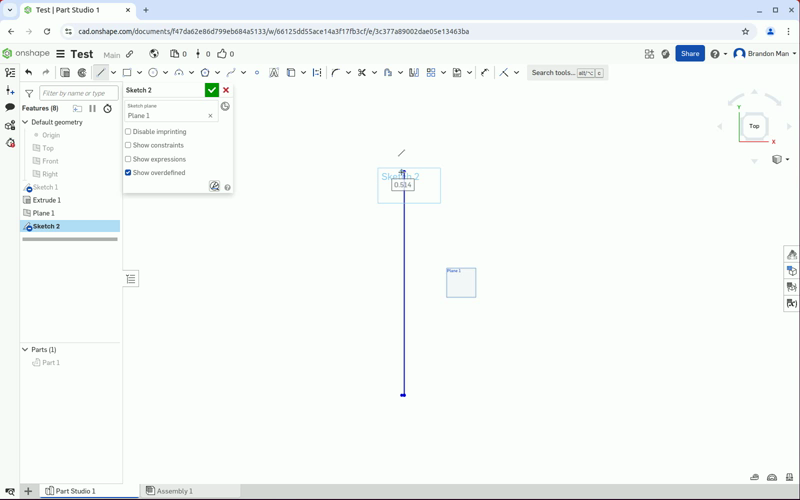
mouse_move(401, 395)
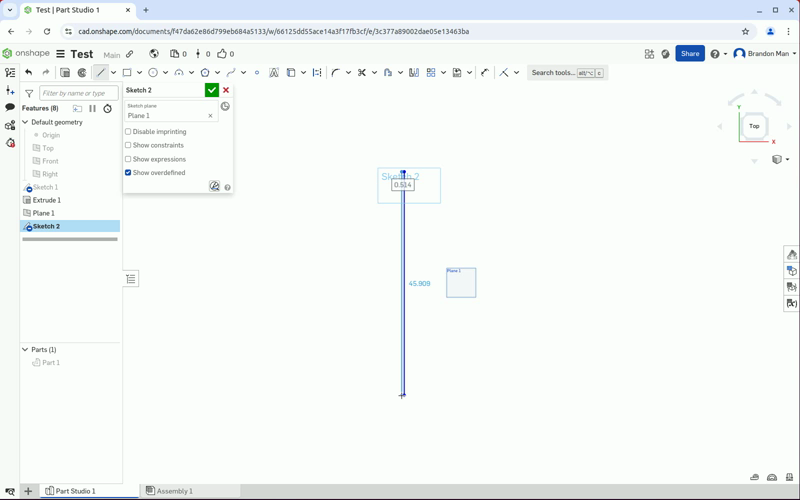
scroll(6)
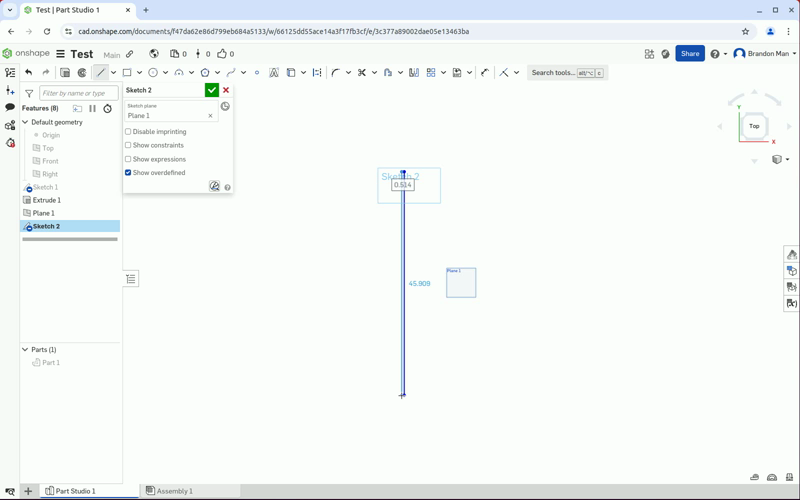
scroll(6)
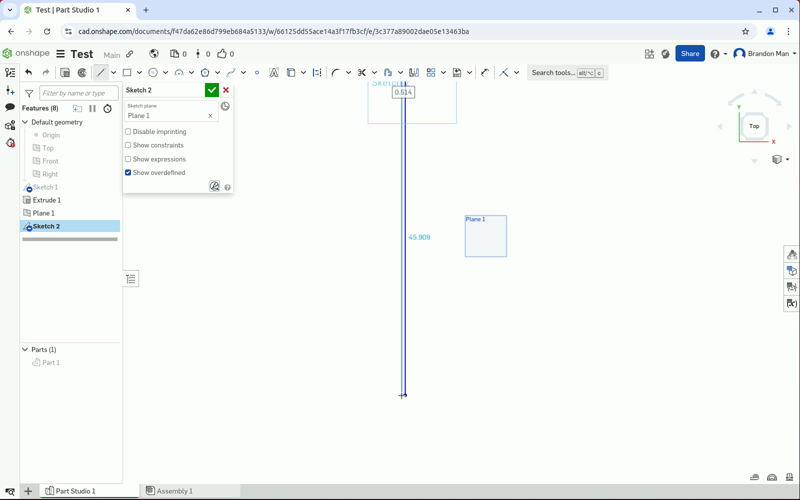
scroll(6)
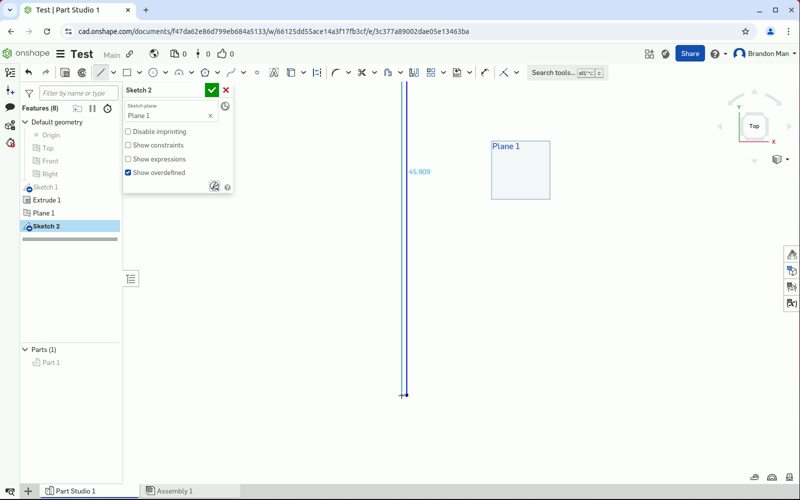
scroll(6)
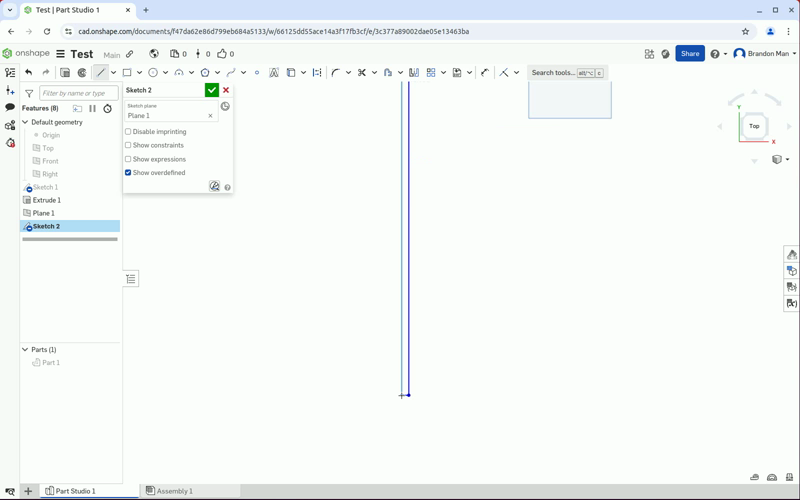
scroll(6)
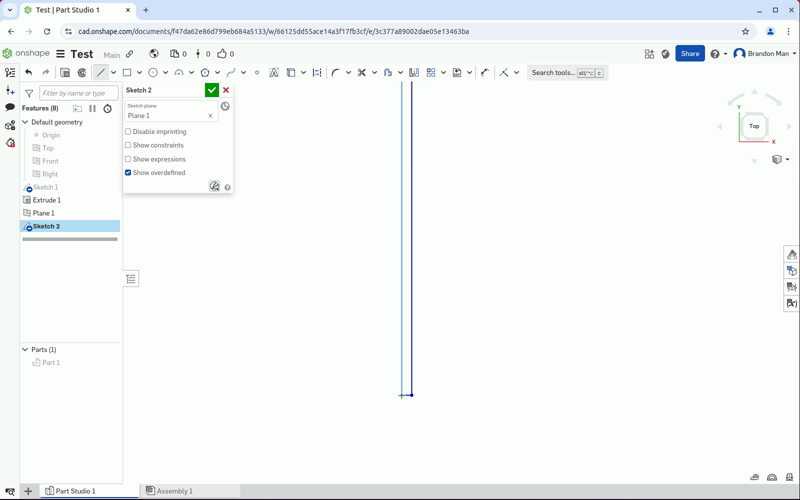
scroll(6)
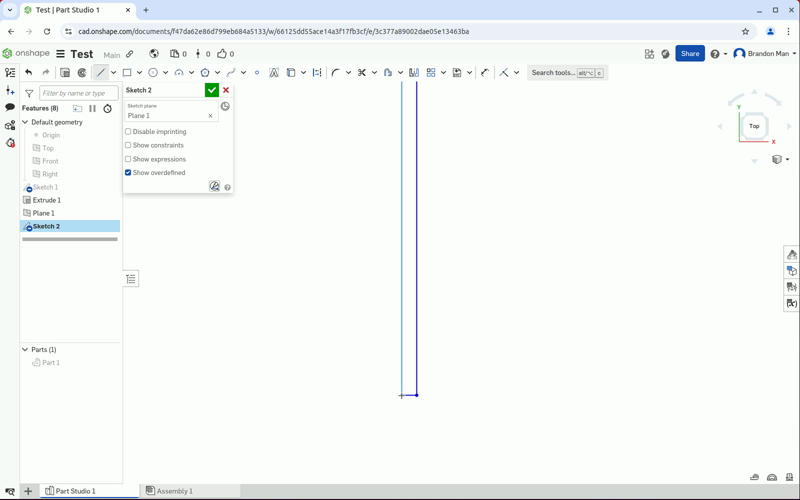
scroll(6)
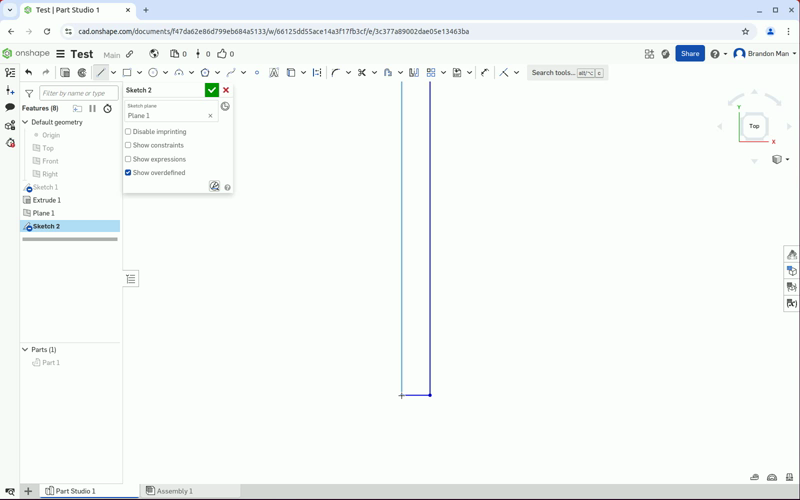
key_up(shift)
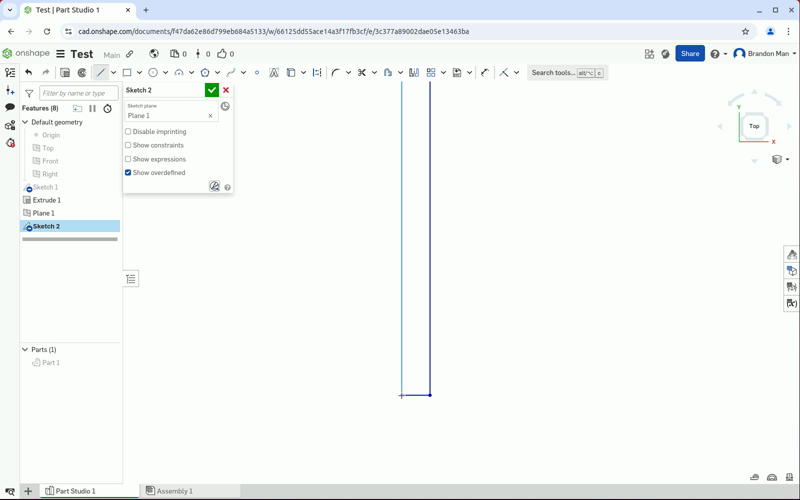
click(401, 395)
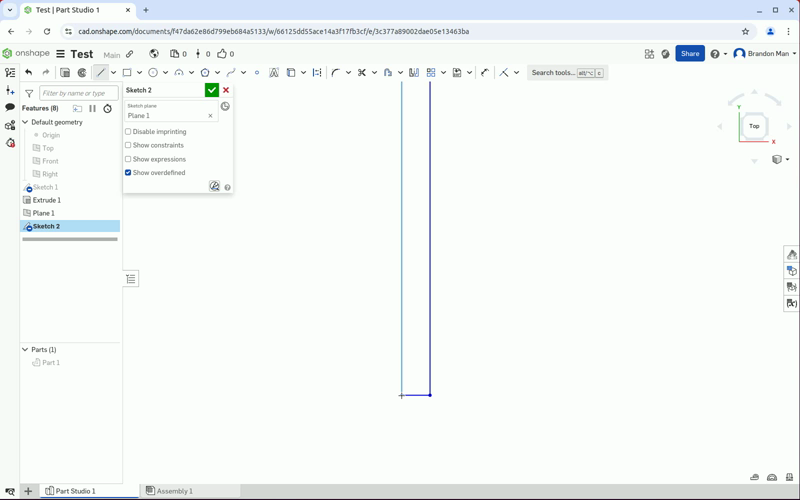
scroll(-6)
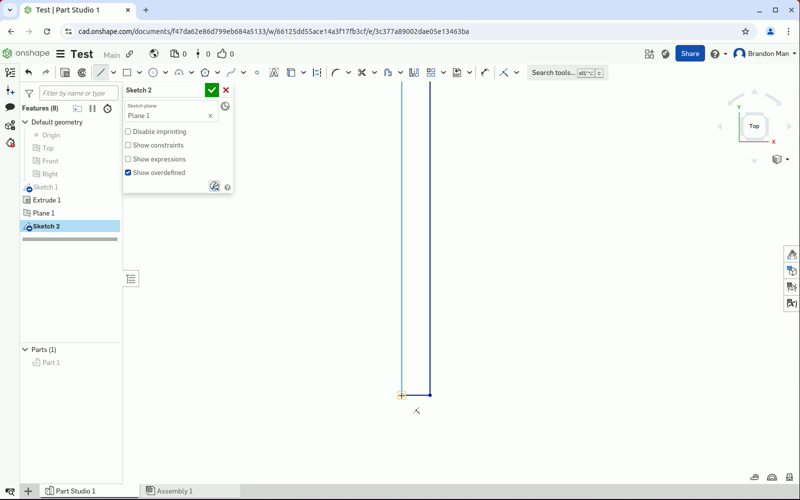
scroll(-6)
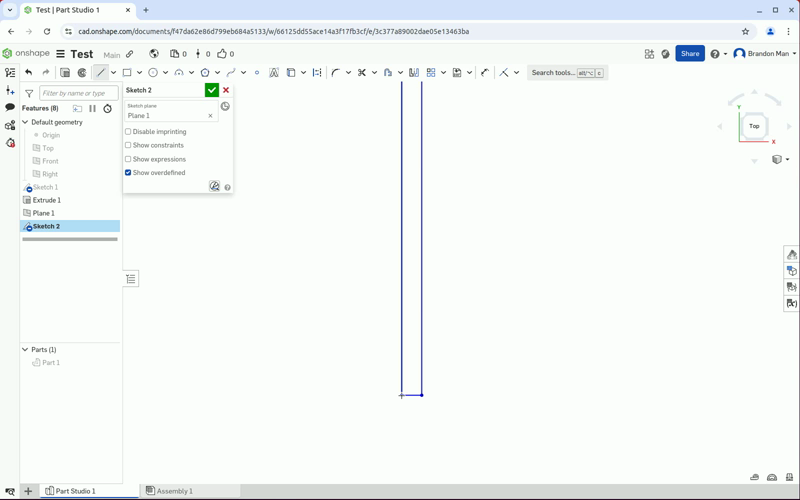
scroll(-6)
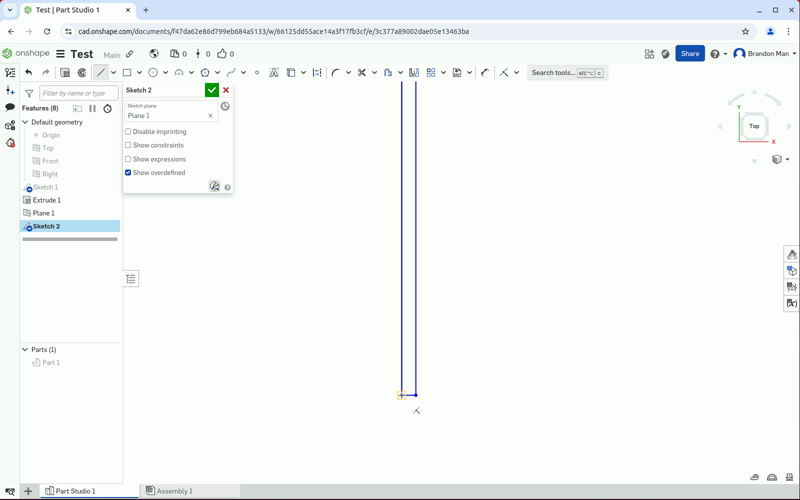
scroll(-6)
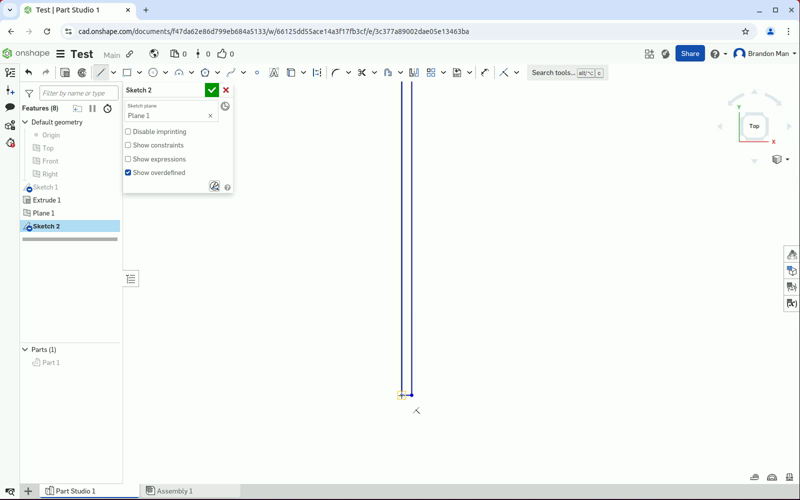
scroll(-6)
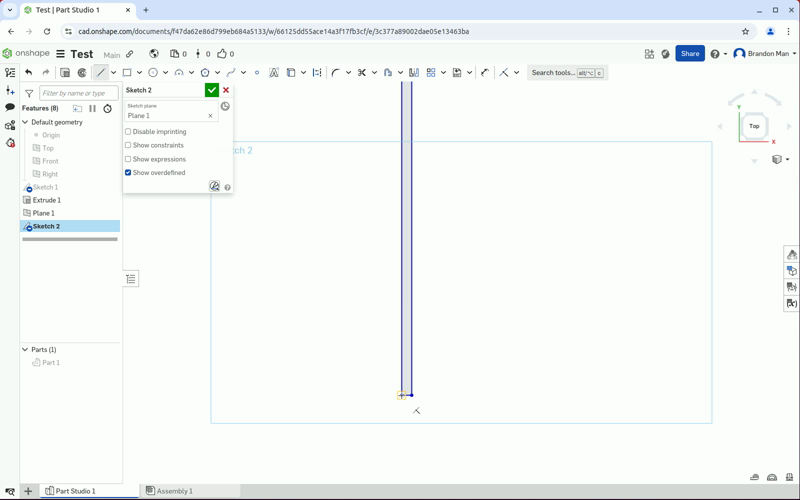
scroll(-6)
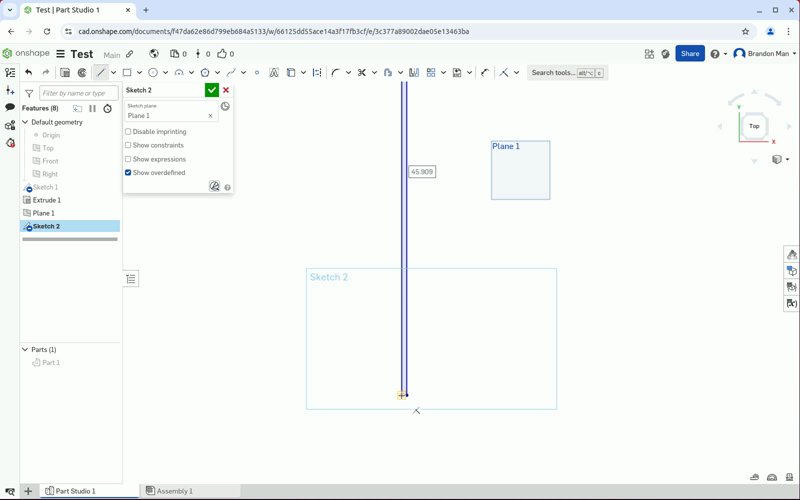
scroll(-6)
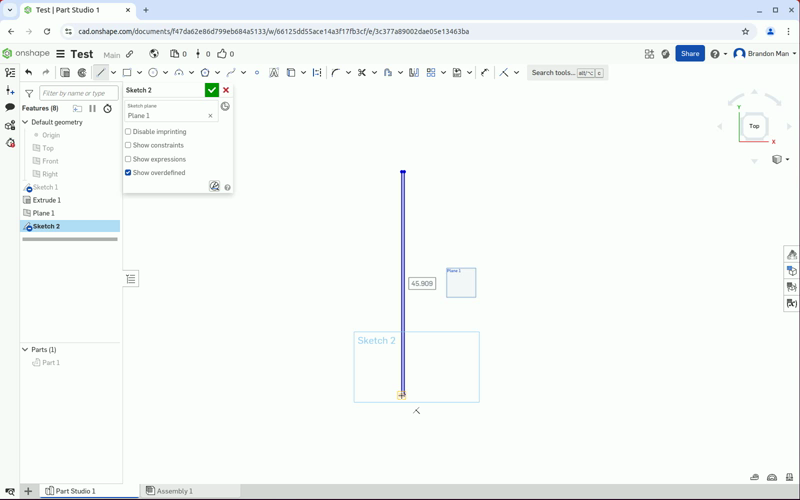
key(esc)
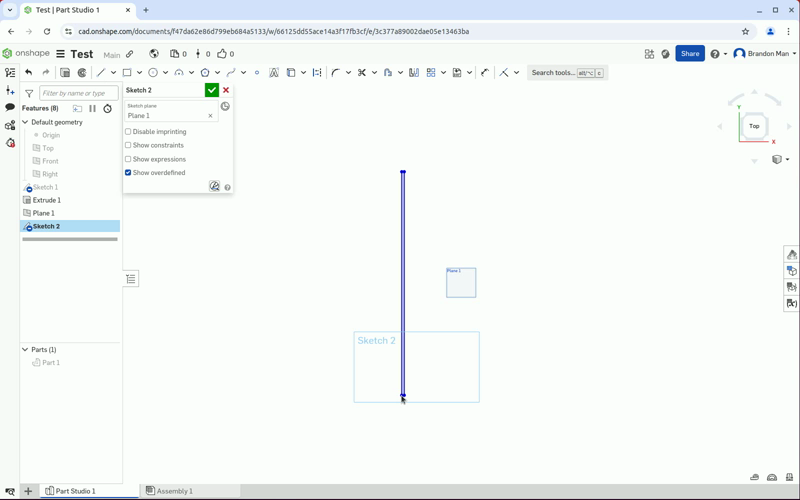
mouse_move(402, 176)
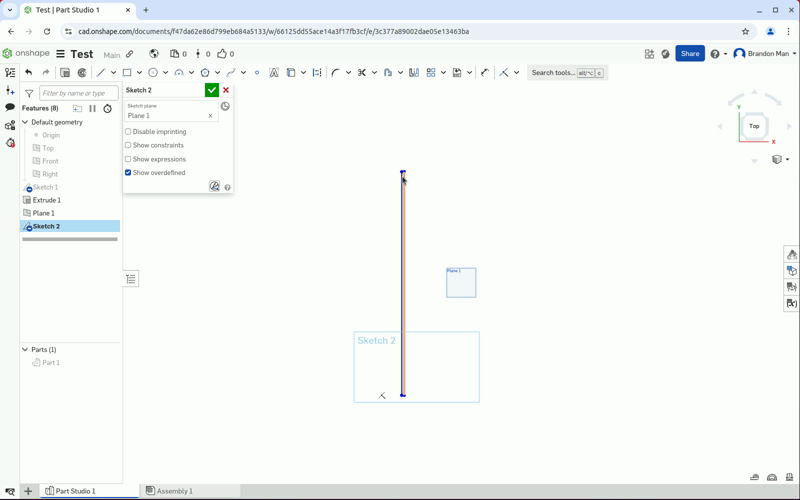
scroll(6)
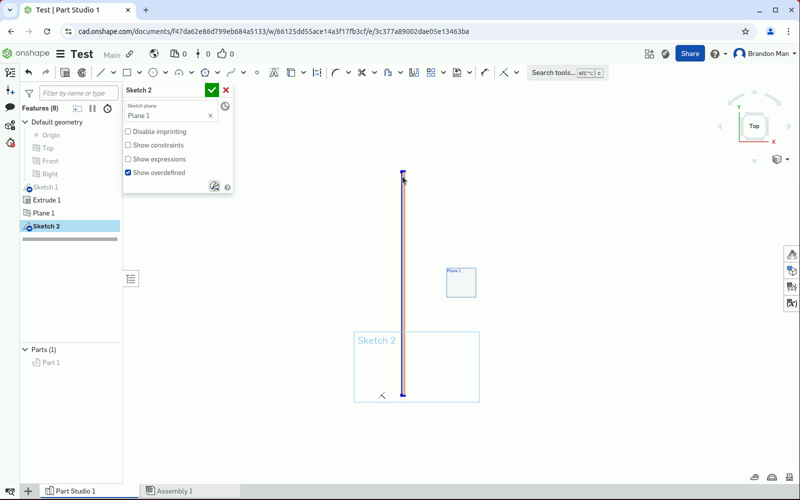
scroll(6)
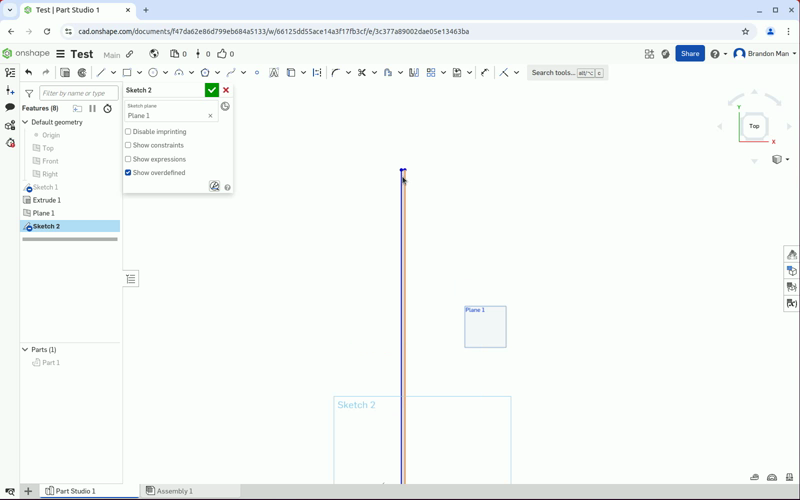
scroll(6)
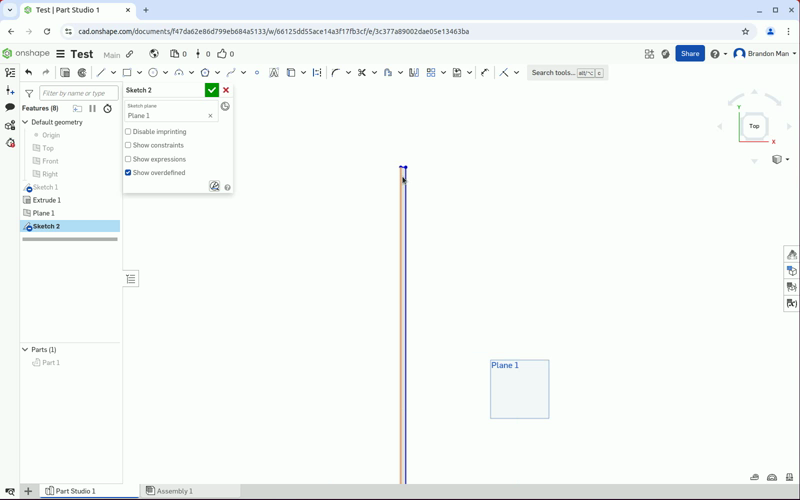
scroll(6)
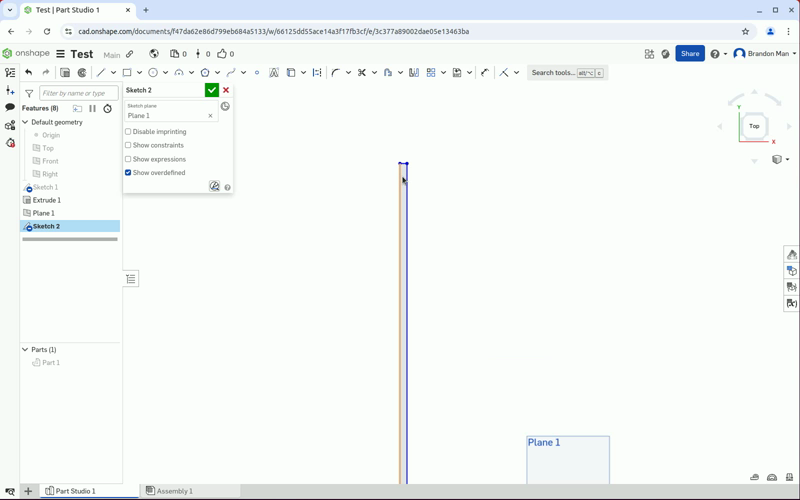
scroll(6)
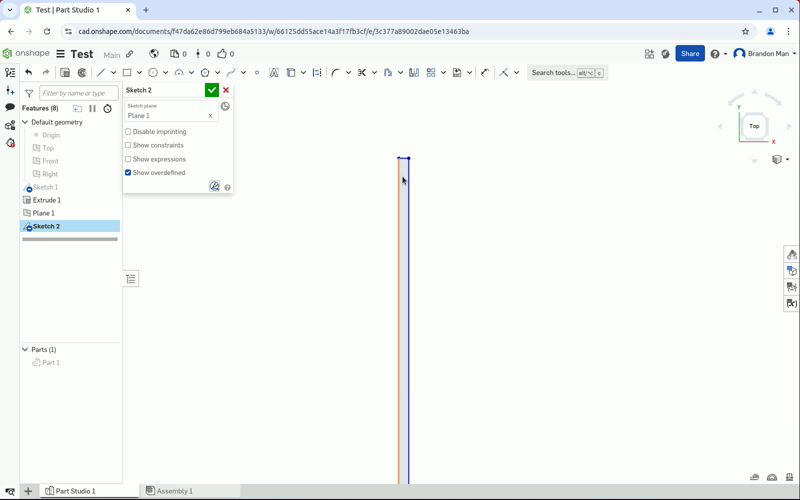
scroll(6)
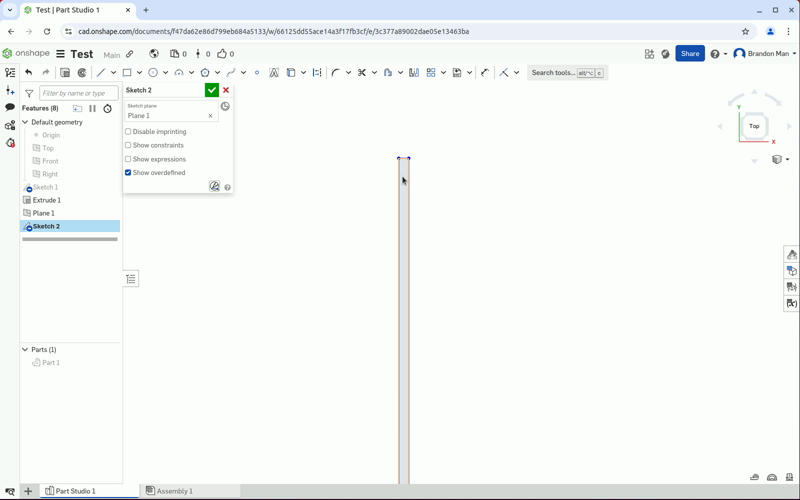
scroll(6)
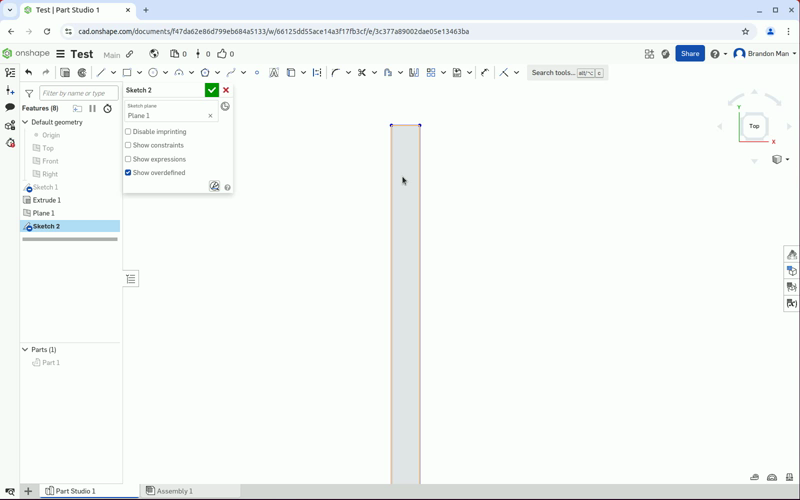
click(402, 176)
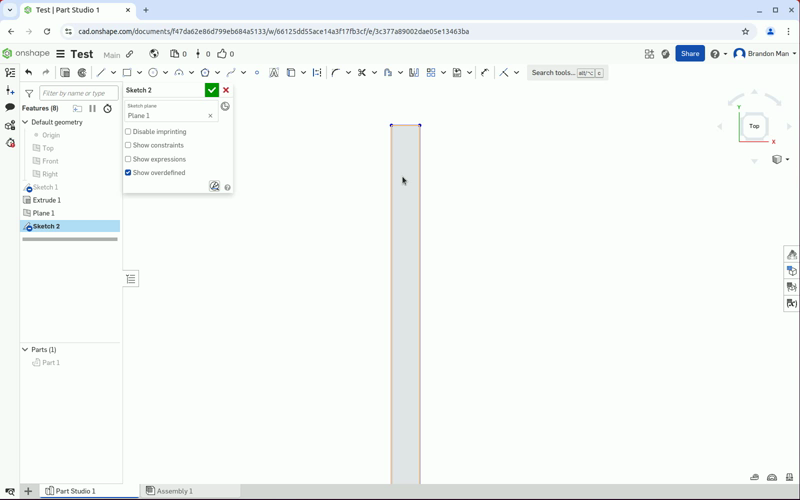
scroll(-6)
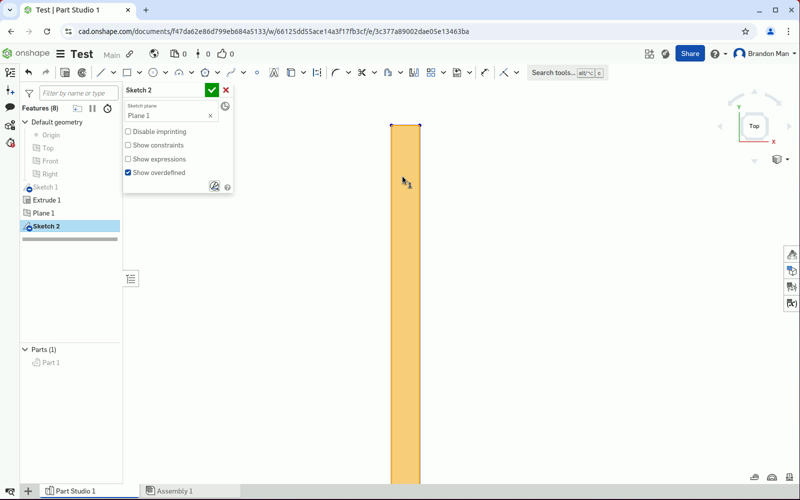
scroll(-6)
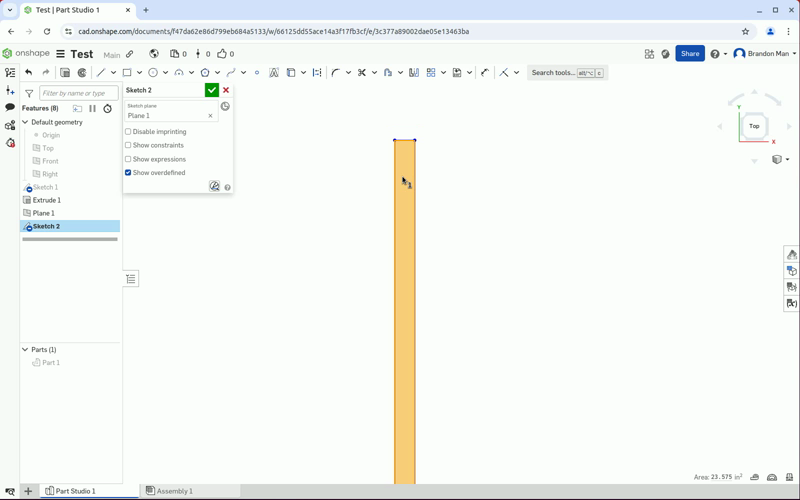
scroll(-6)
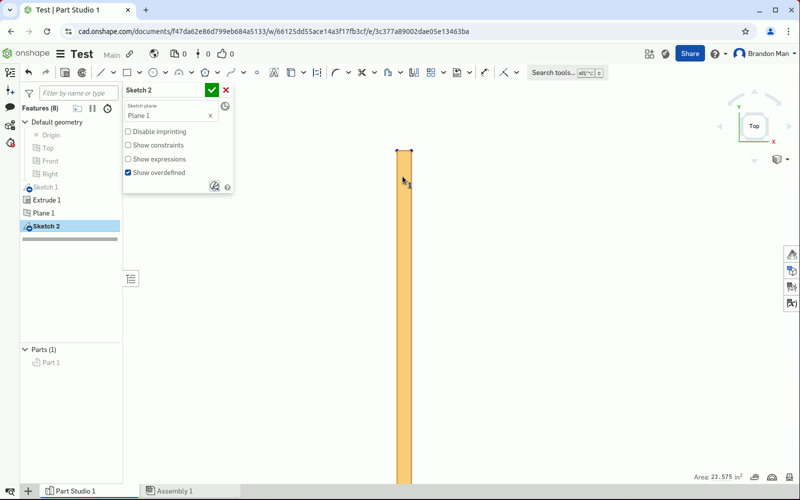
scroll(-6)
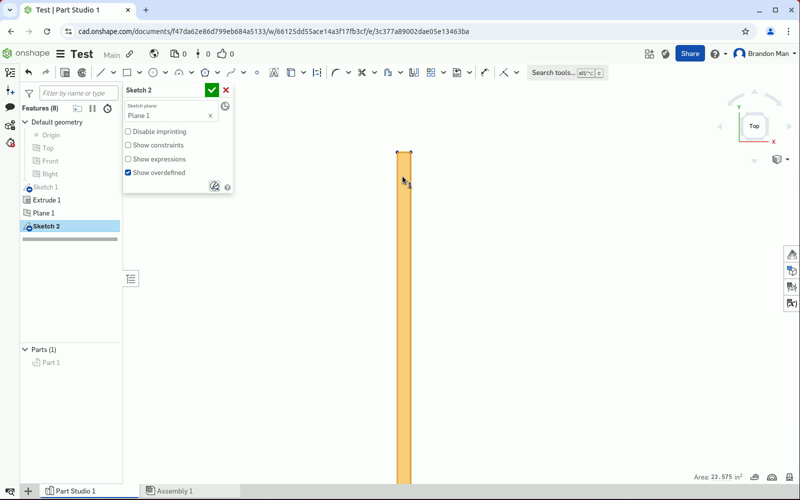
scroll(-6)
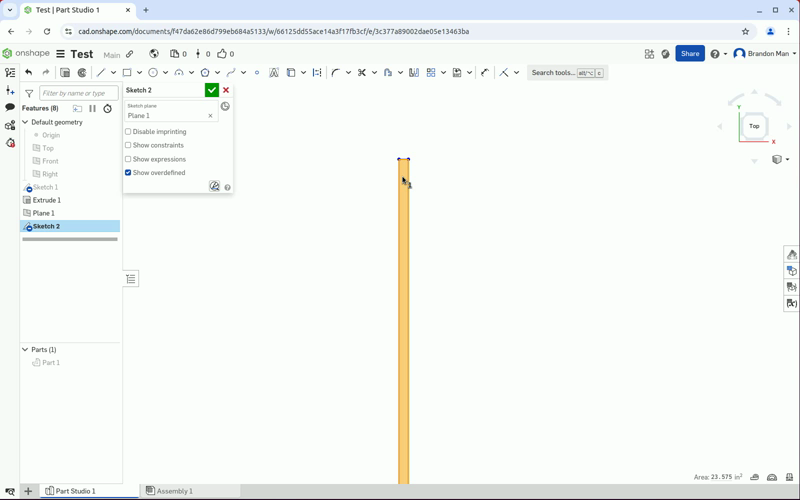
scroll(-6)
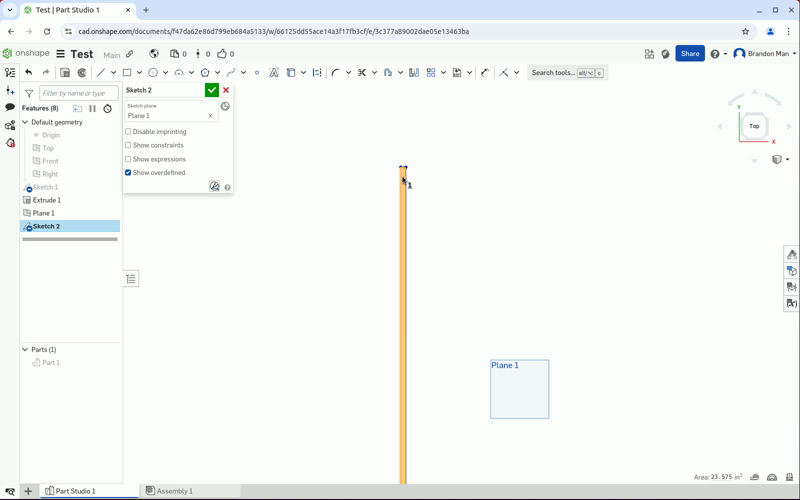
scroll(-6)
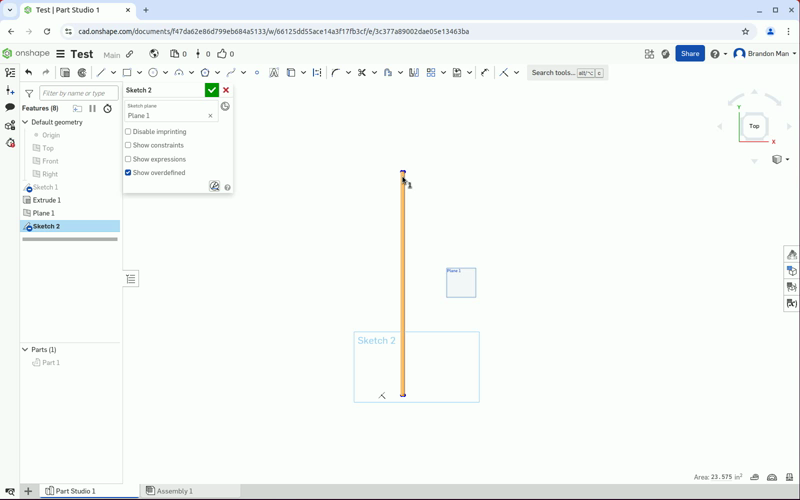
mouse_move(73, 352)
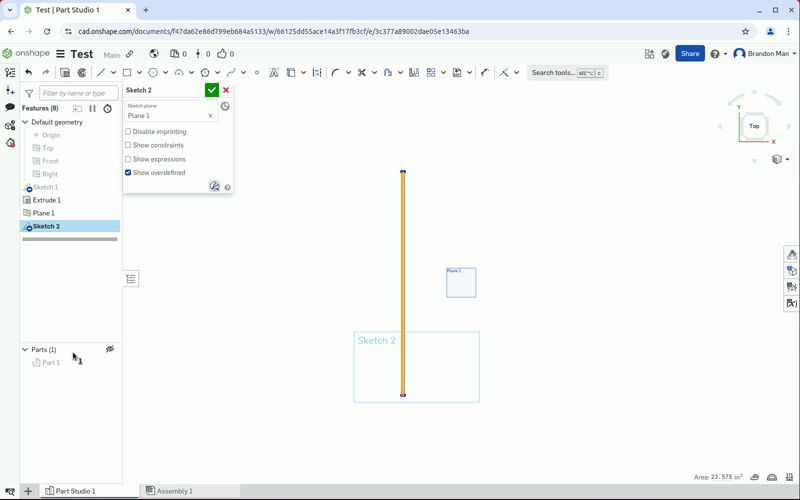
key(shift+y)
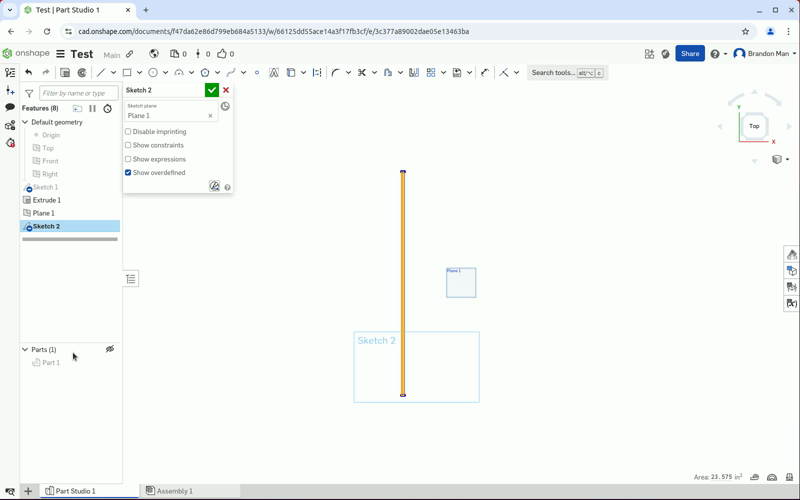
key(shift+e)
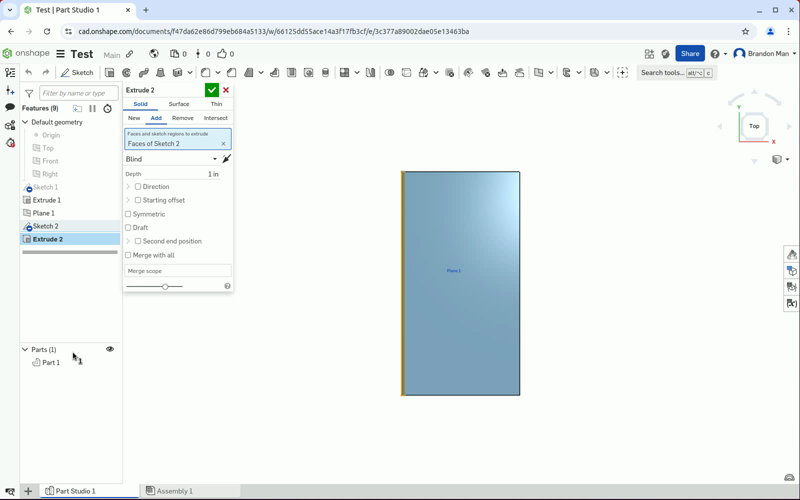
mouse_move(143, 106)
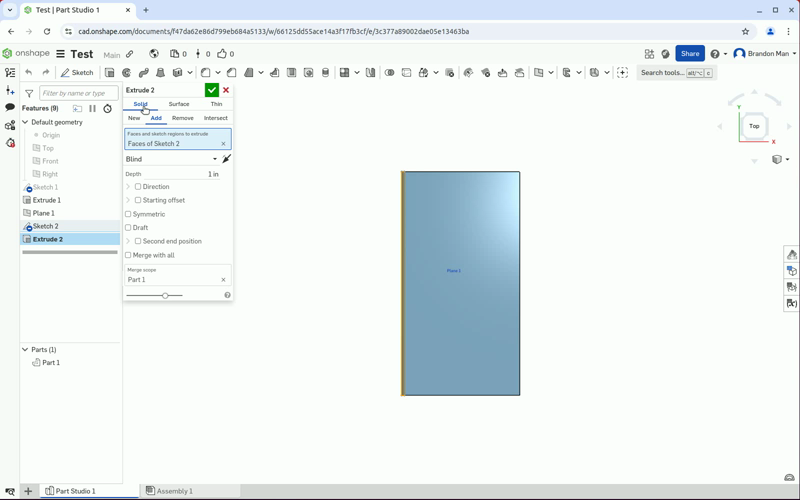
click(143, 106)
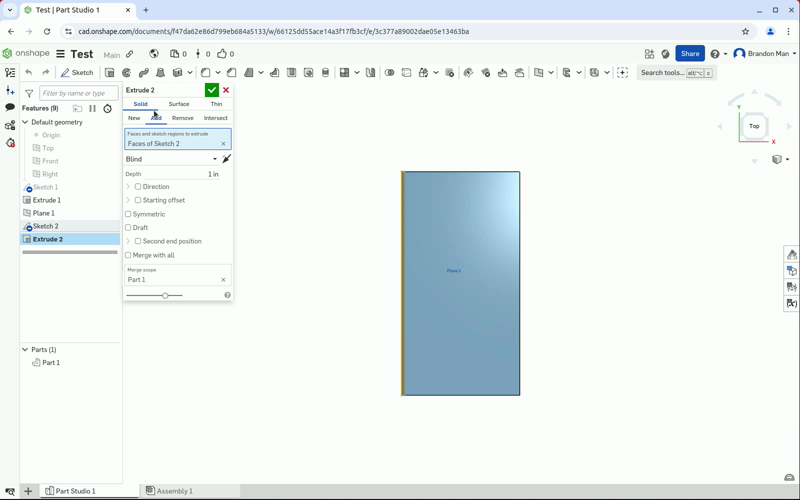
mouse_move(186, 120)
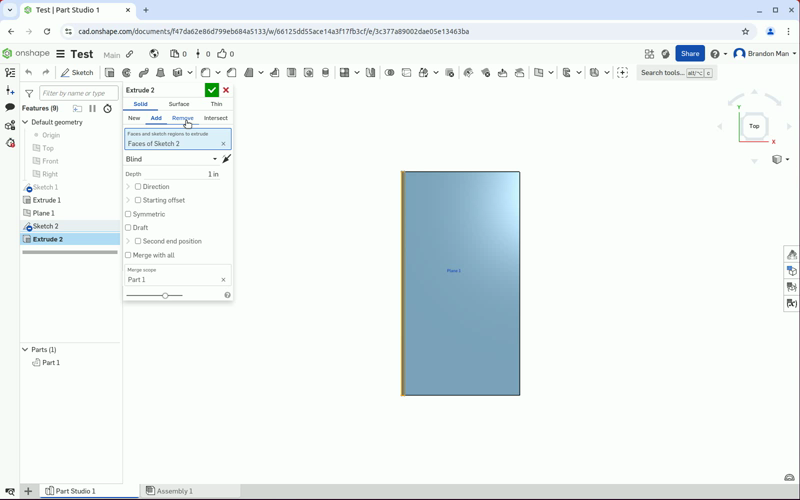
click(186, 120)
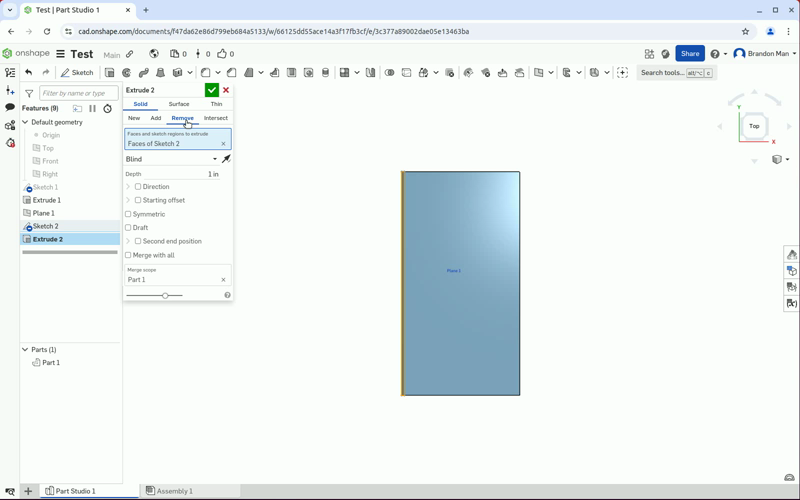
key(tab, 4)
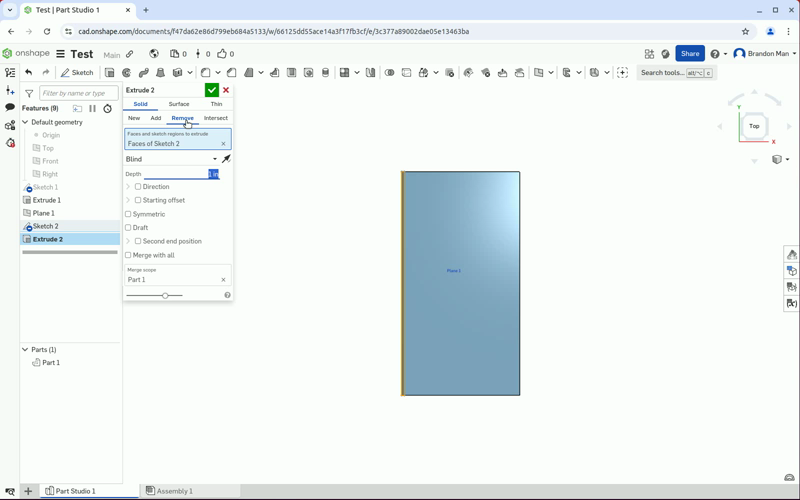
text(0.481)
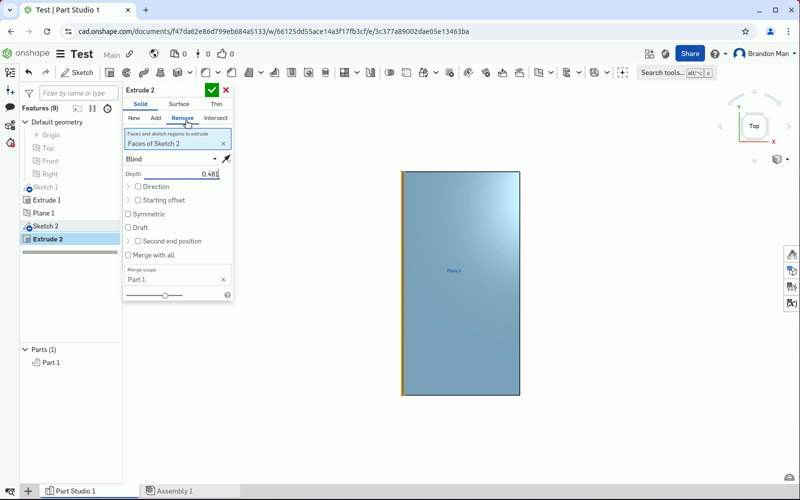
key(tab, 6)
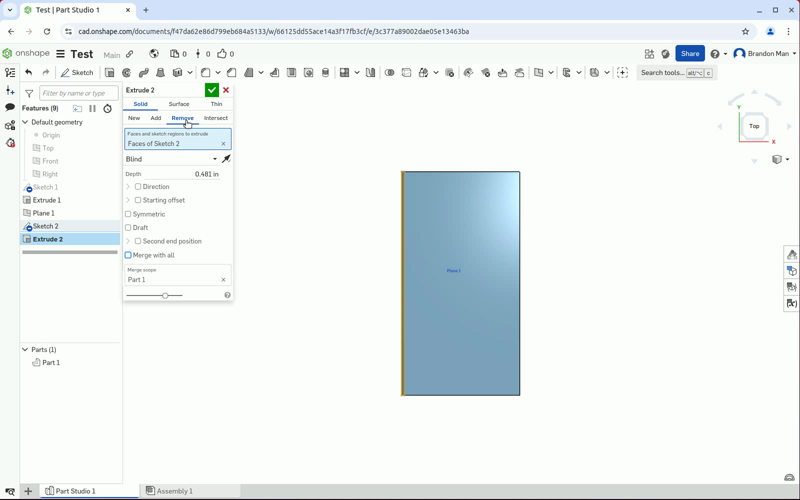
key(space)
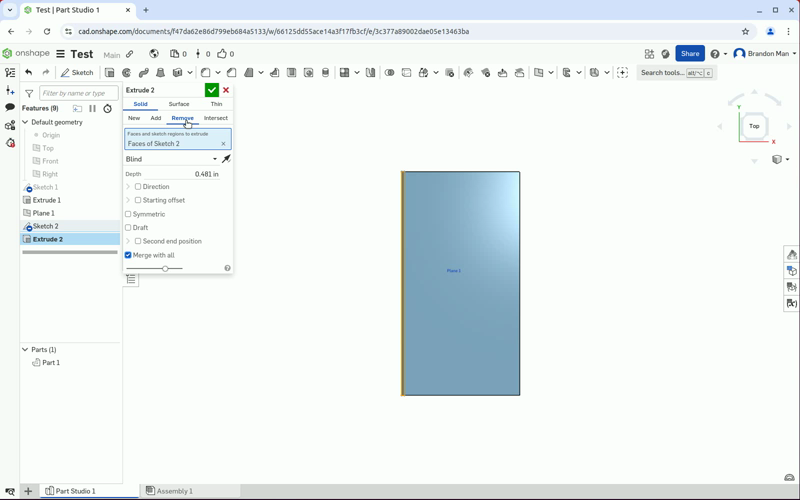
key(enter)
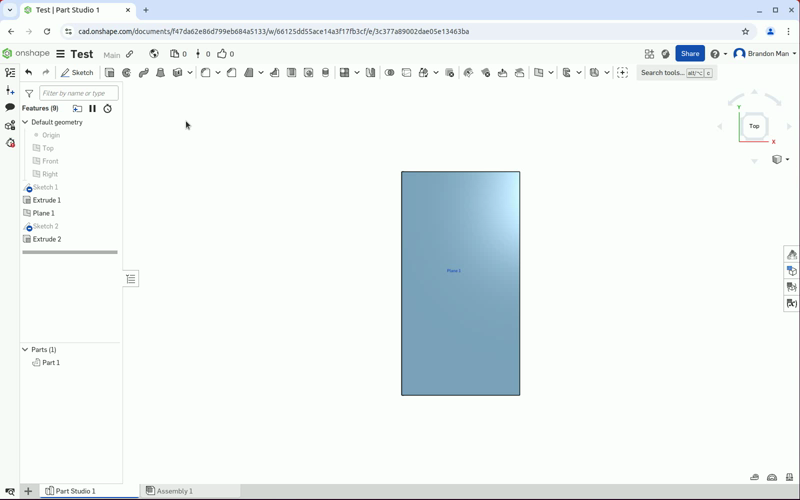
key(shift+h)
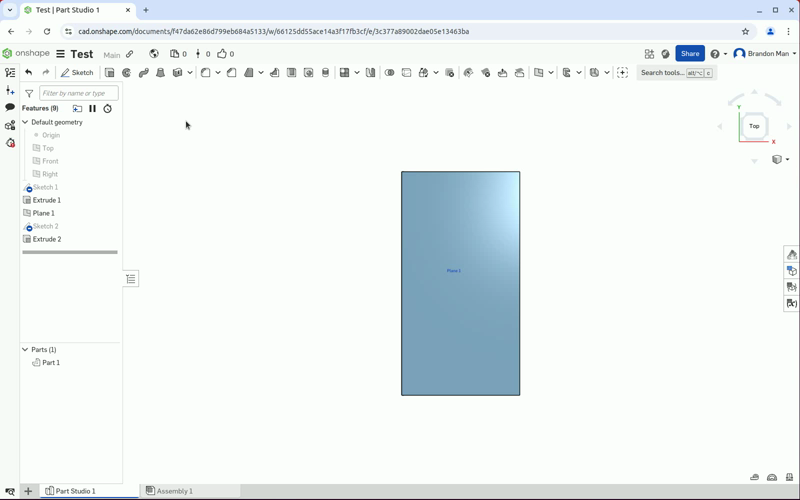
key(shift+h)
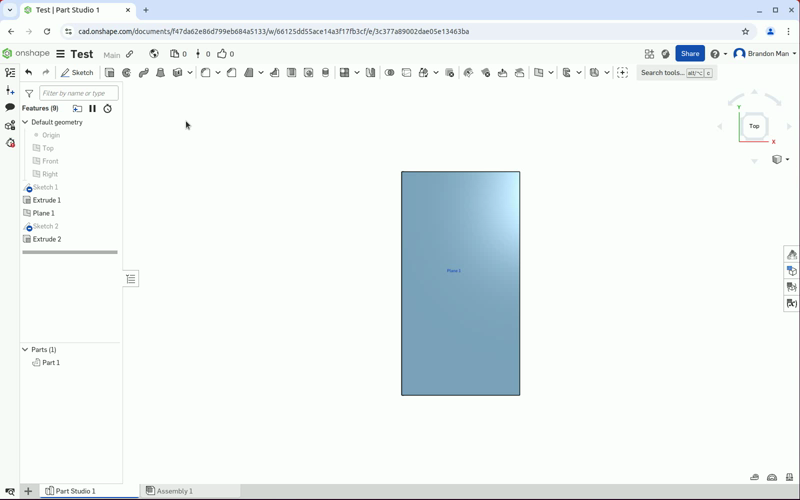
mouse_move(73, 189)
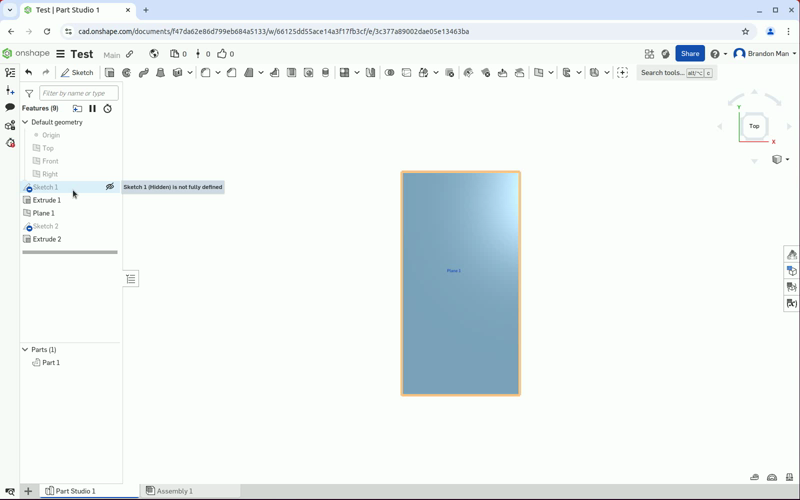
click(73, 189)
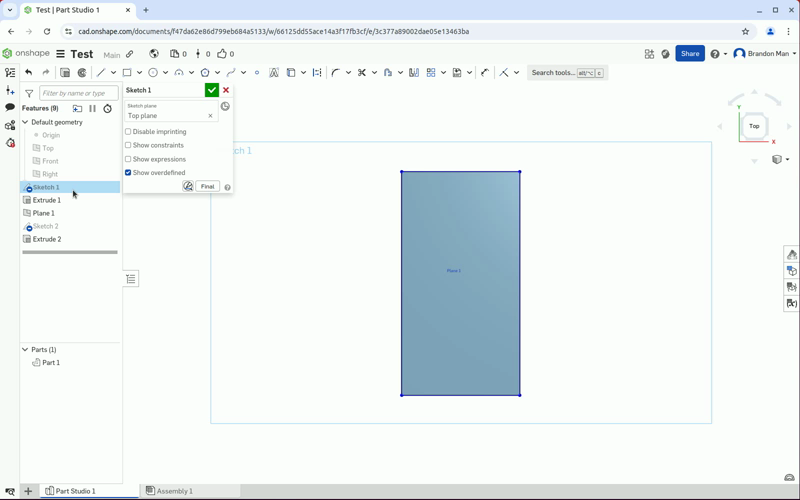
mouse_move(229, 92)
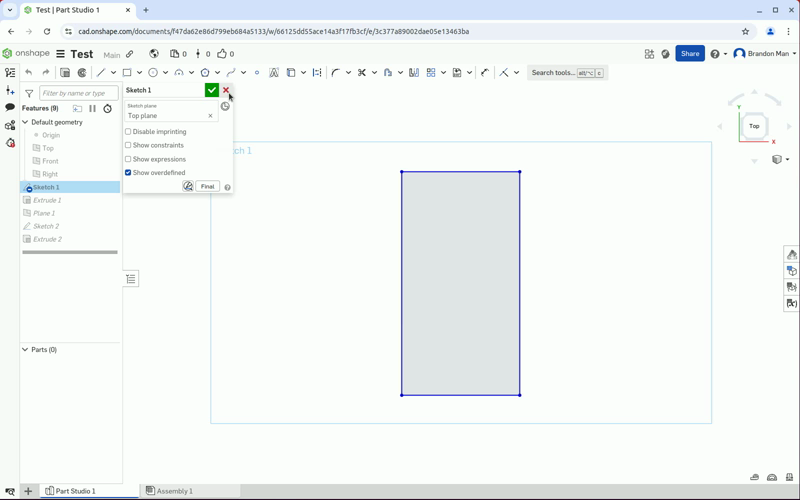
click(229, 92)
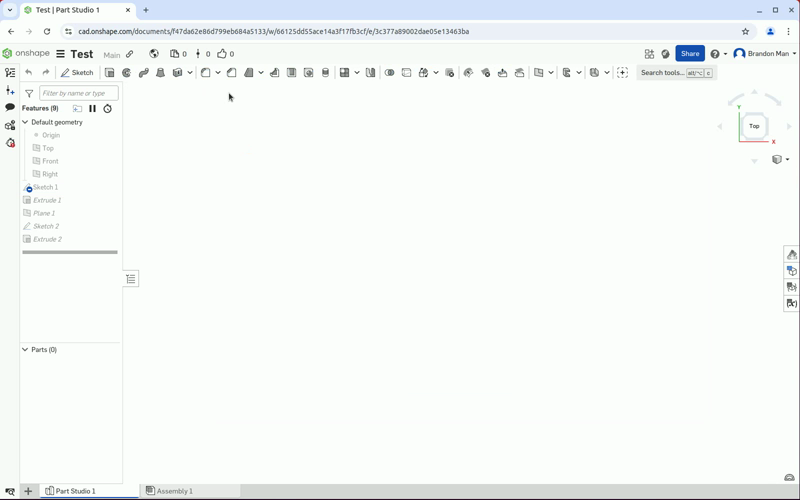
key(shift+s)
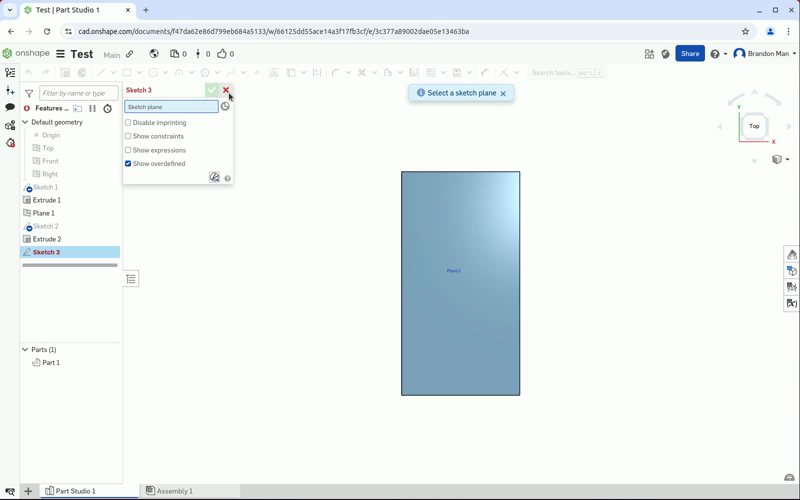
mouse_move(73, 215)
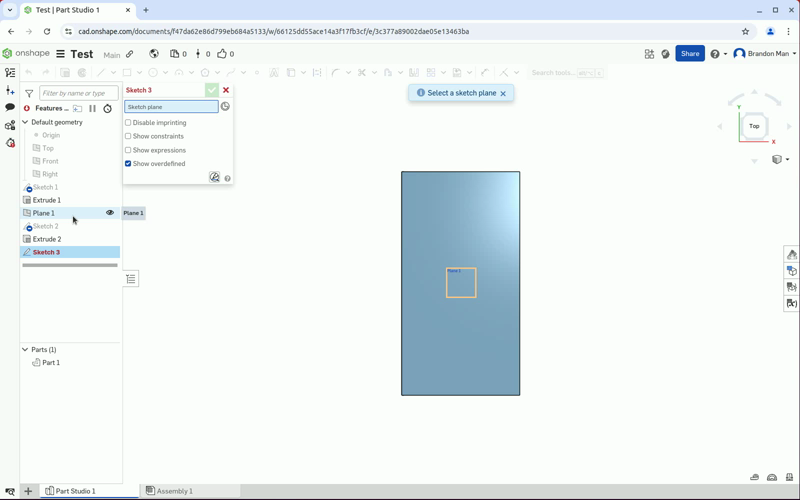
click(73, 215)
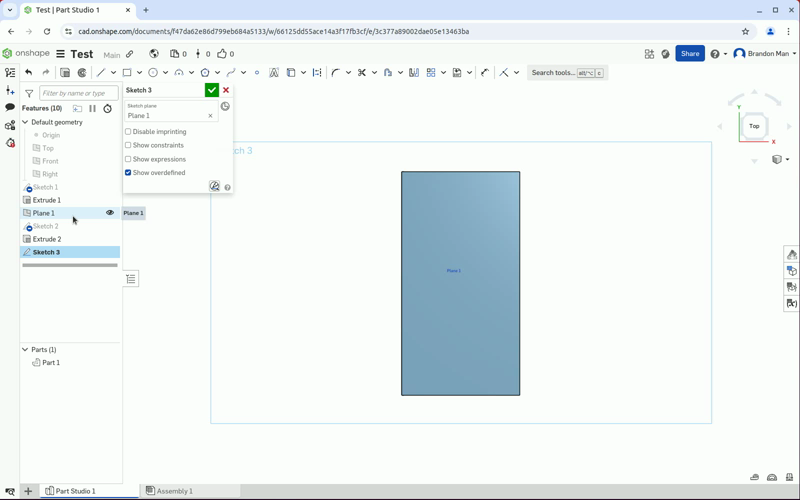
mouse_move(73, 352)
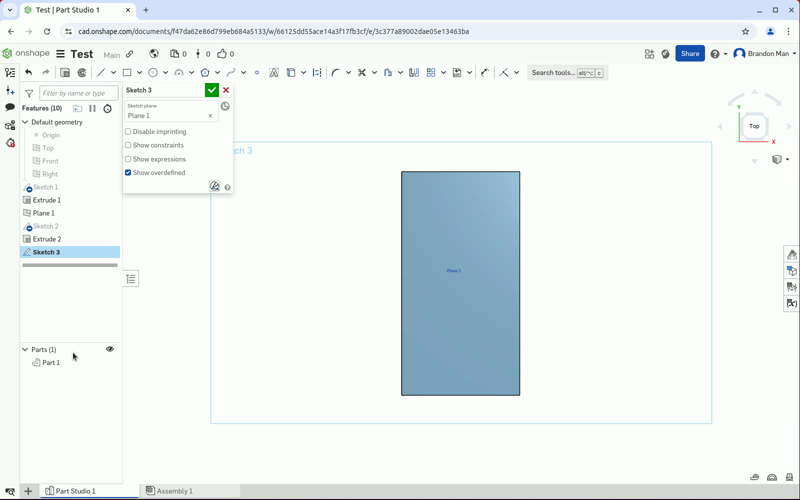
key(y)
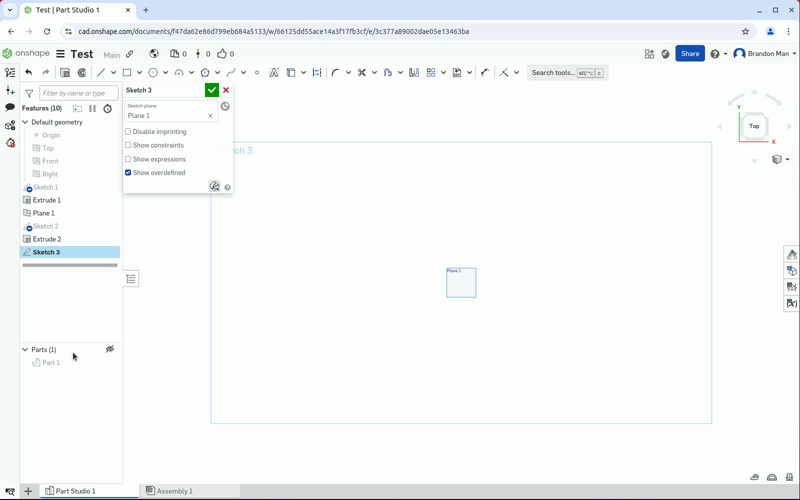
key(l)
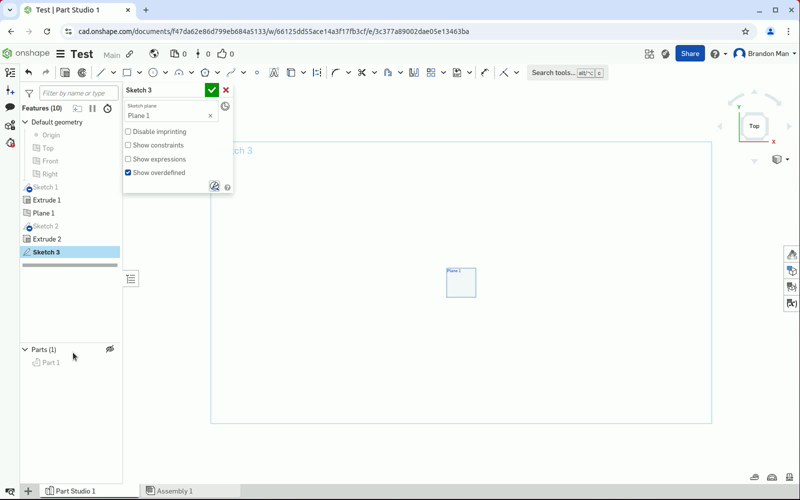
key_down(shift)
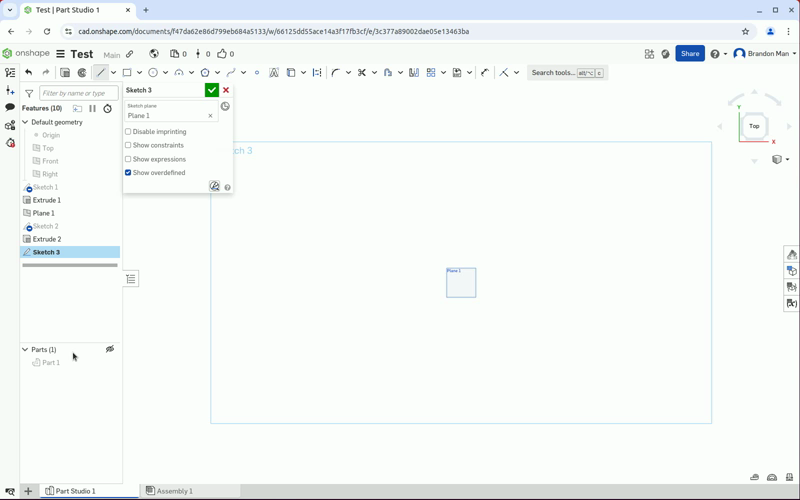
mouse_move(518, 395)
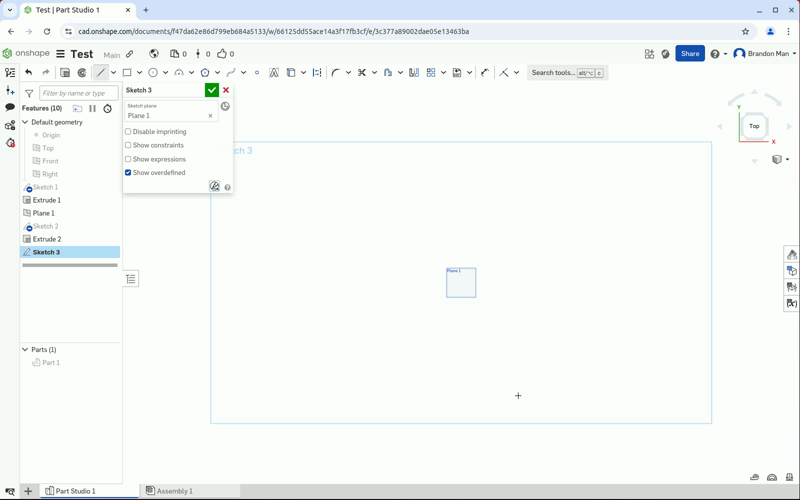
click(518, 395)
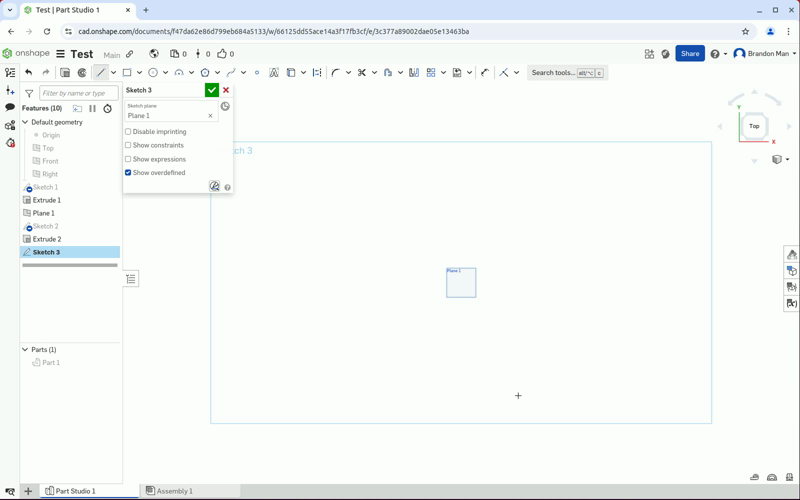
key_up(shift)
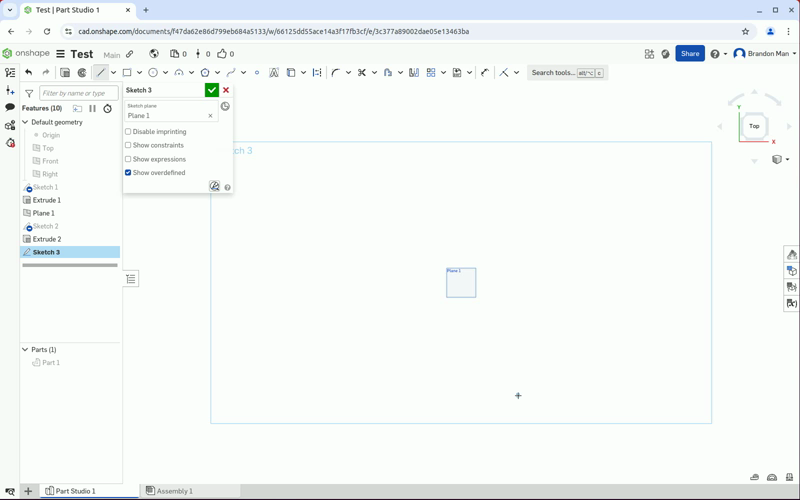
key_down(shift)
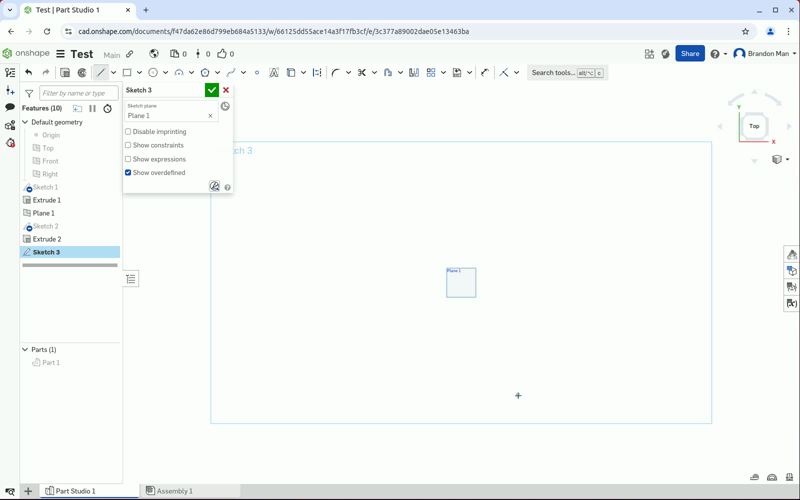
mouse_move(548, 395)
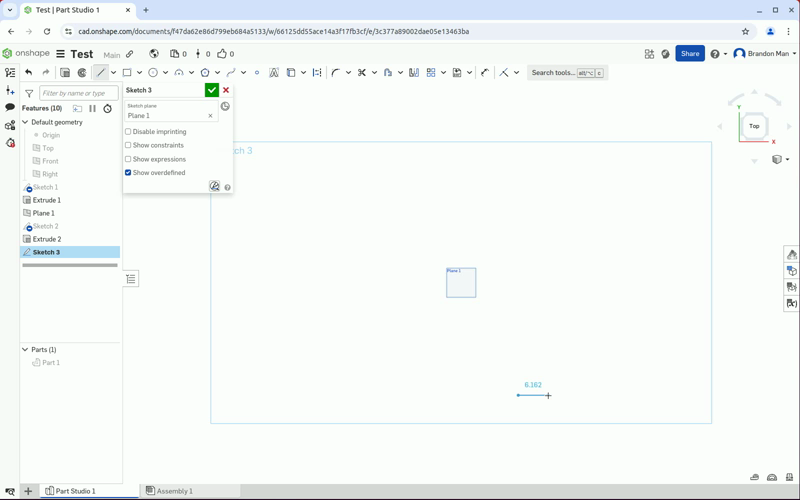
mouse_move(520, 395)
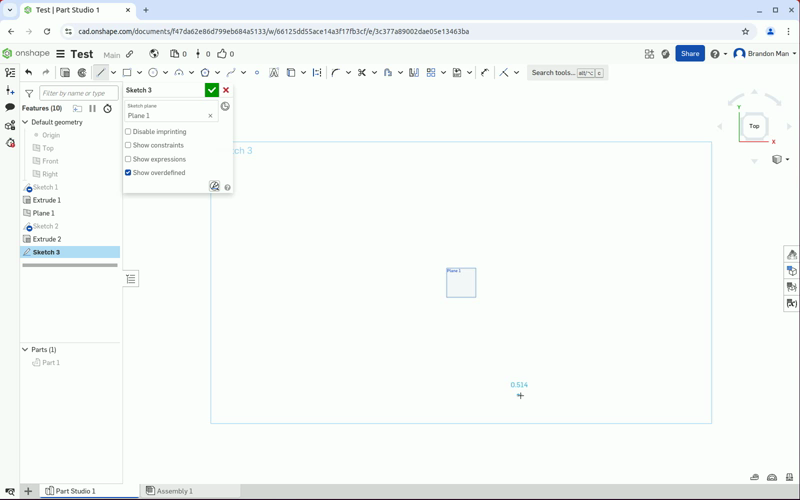
scroll(6)
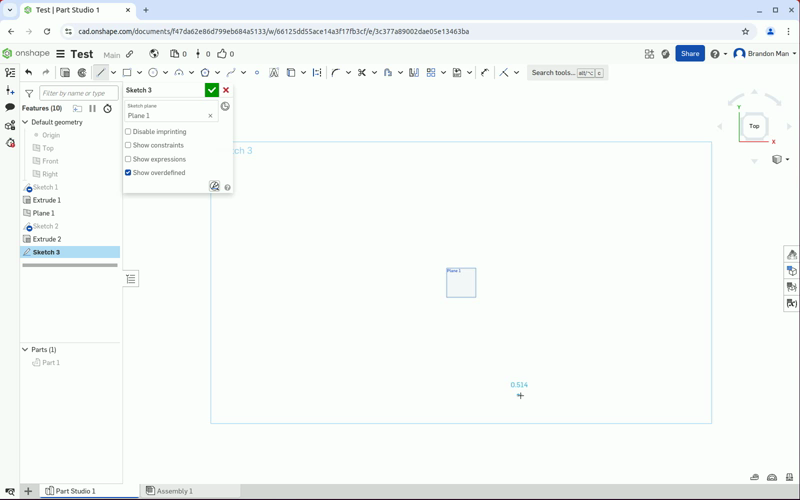
scroll(6)
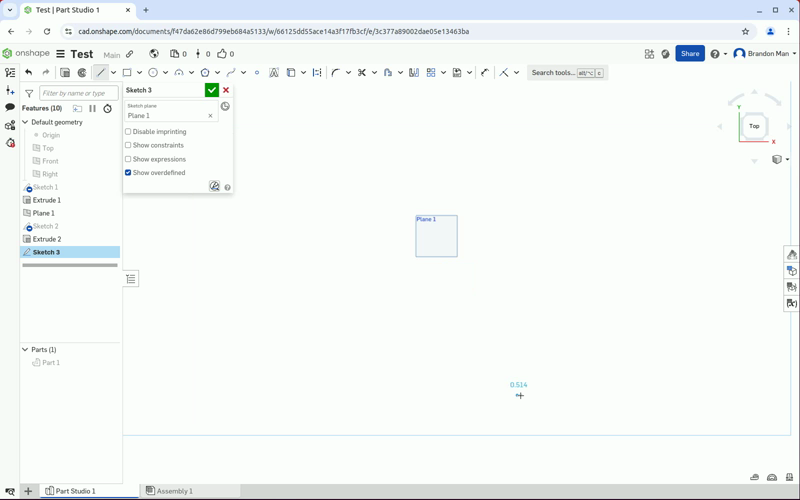
scroll(6)
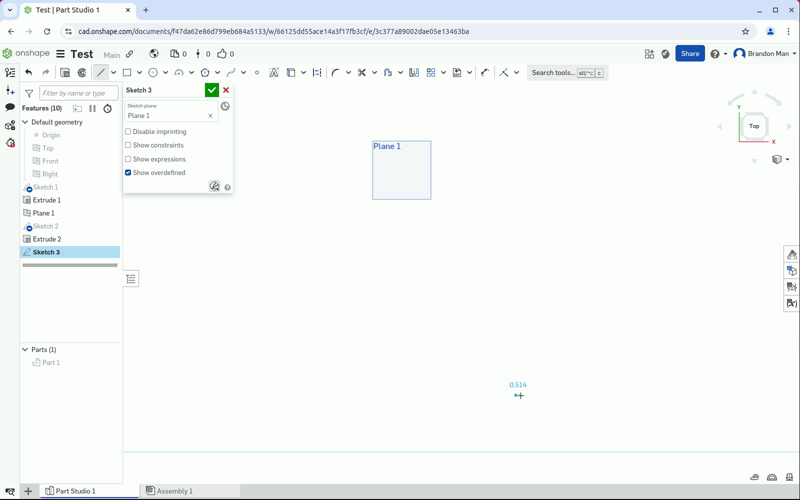
scroll(6)
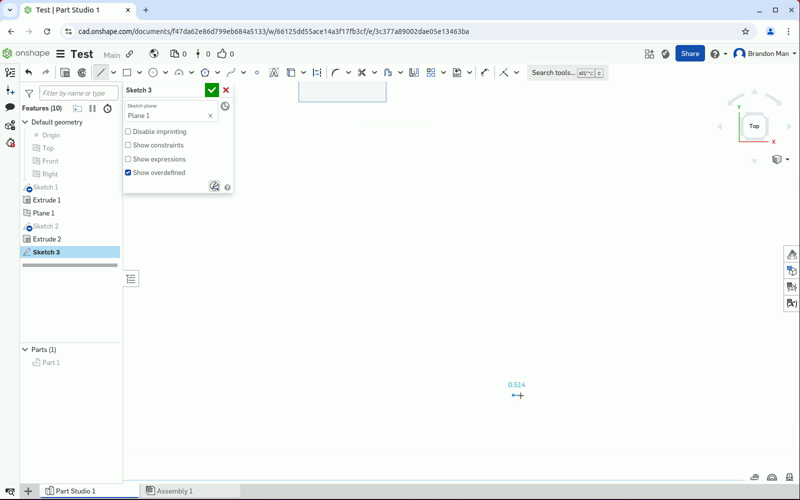
scroll(6)
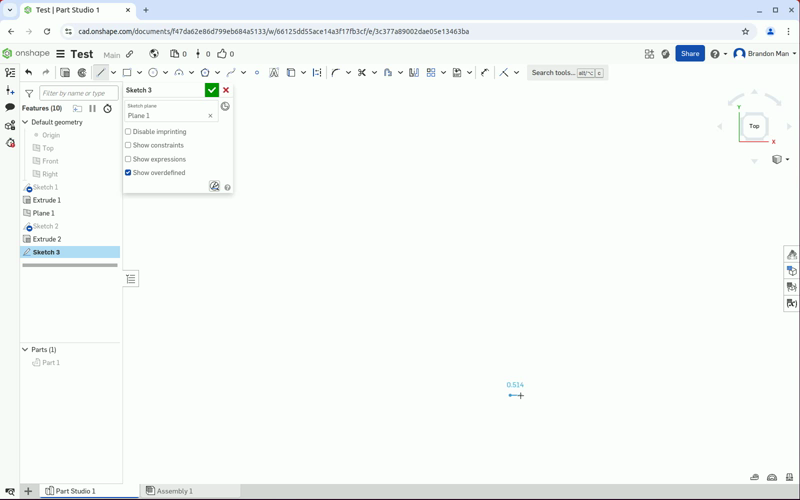
scroll(6)
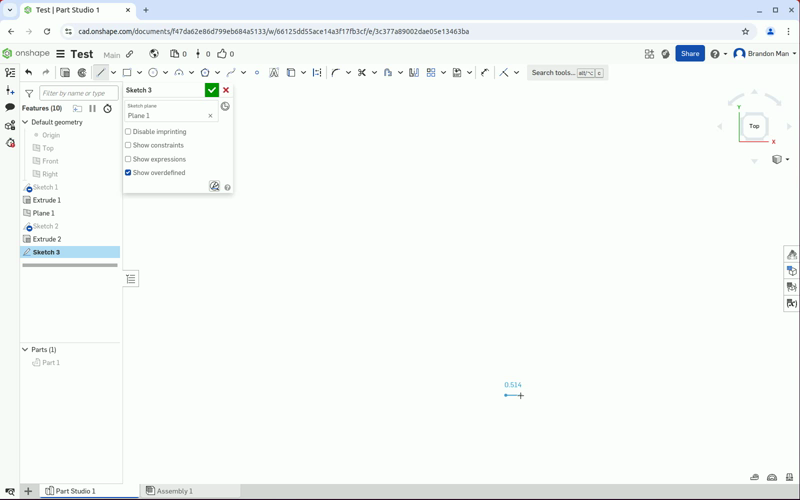
scroll(6)
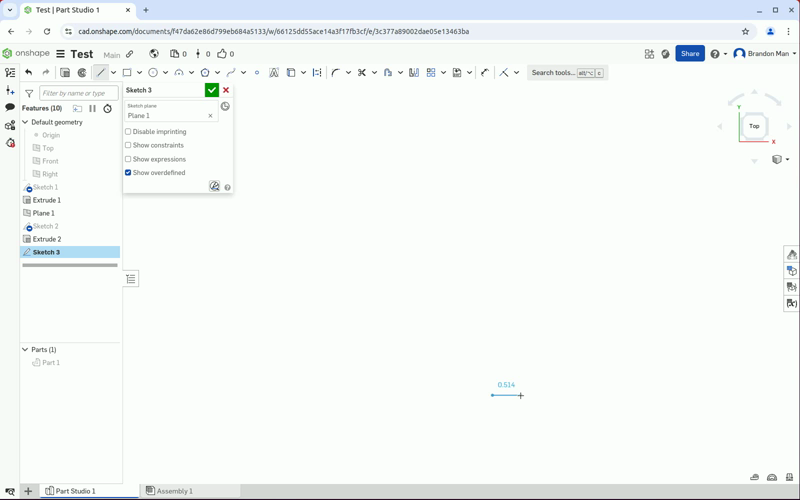
click(520, 395)
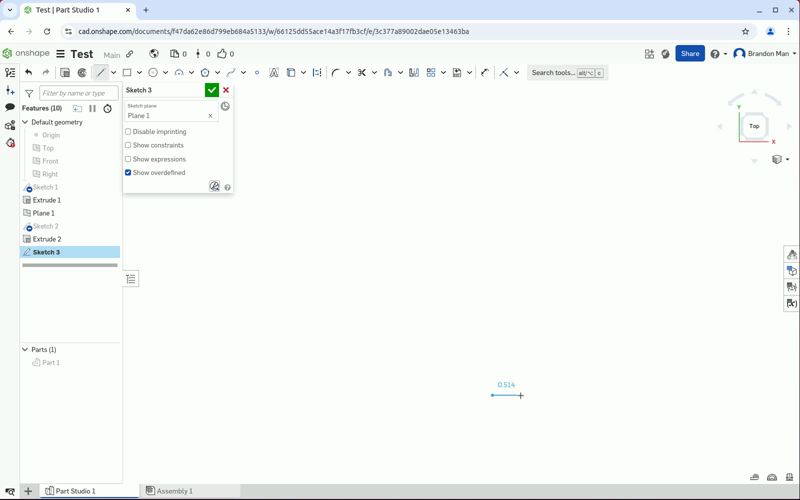
scroll(-6)
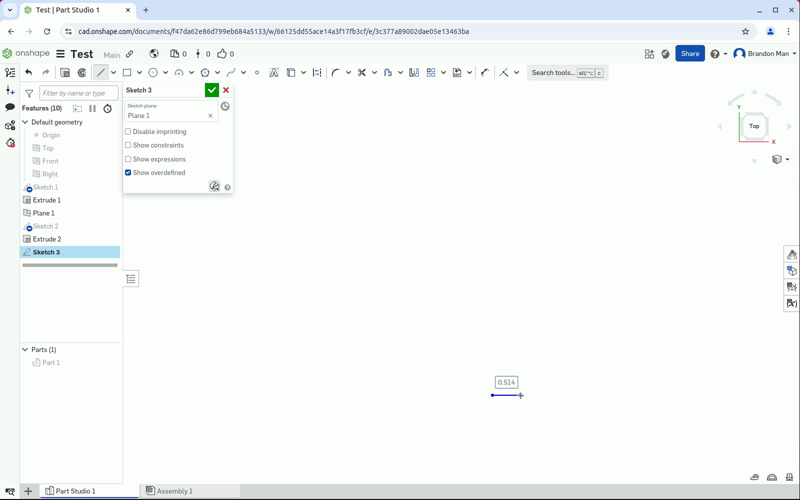
scroll(-6)
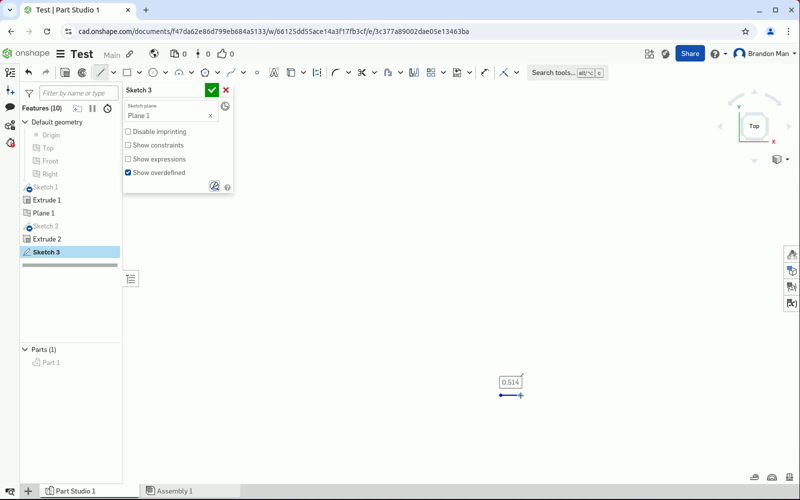
scroll(-6)
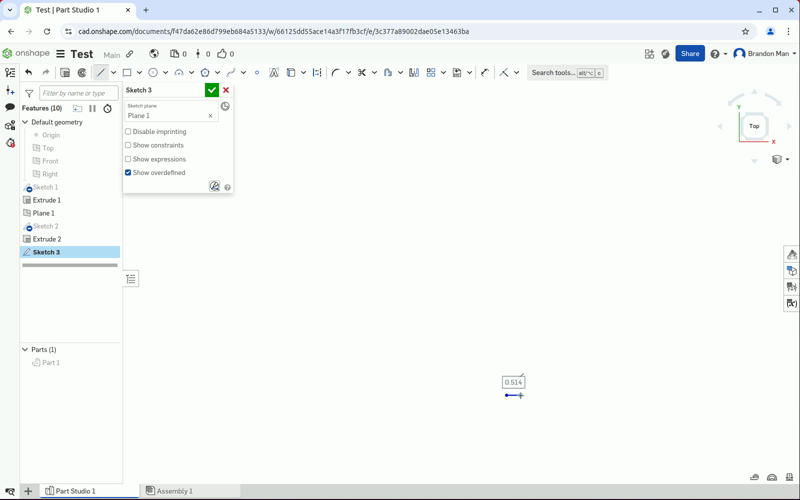
scroll(-6)
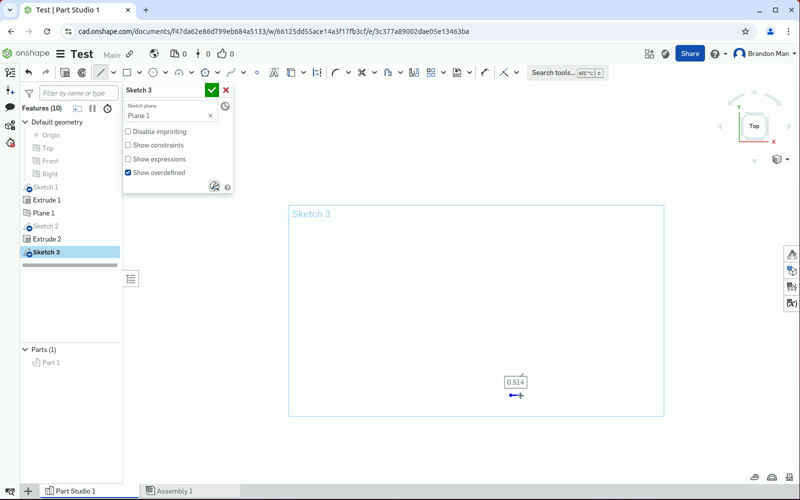
scroll(-6)
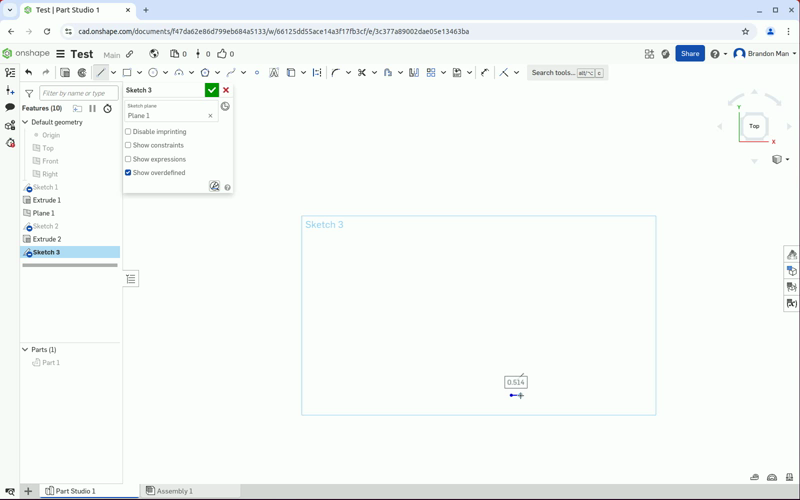
scroll(-6)
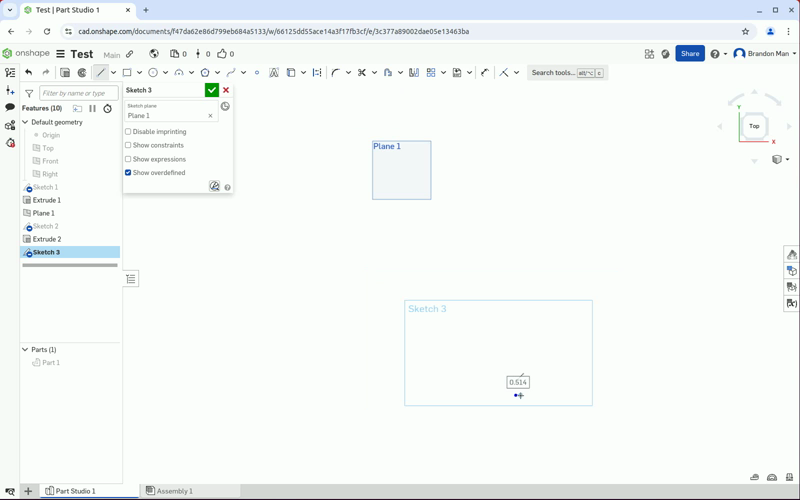
scroll(-6)
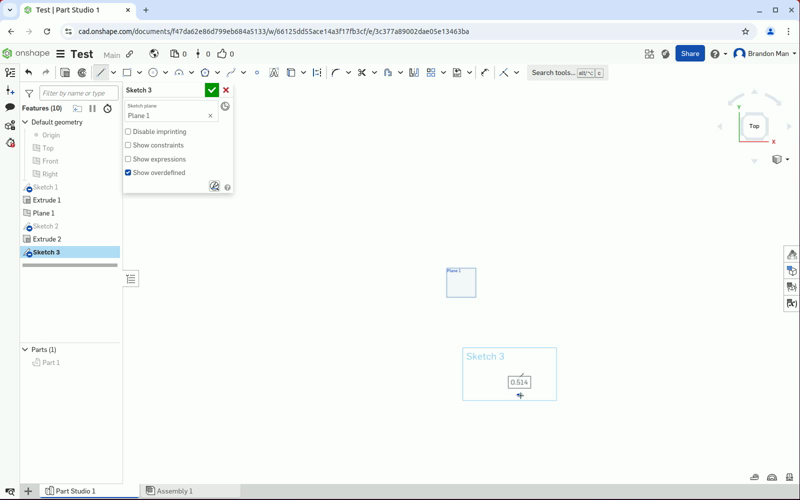
key_up(shift)
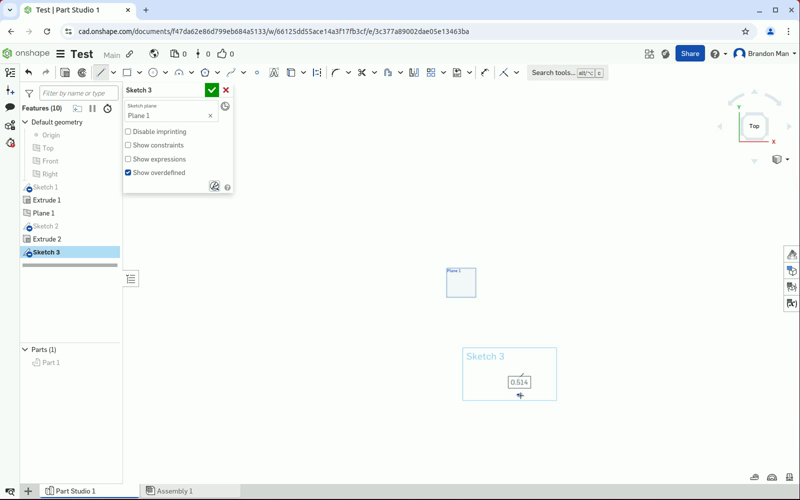
key_down(shift)
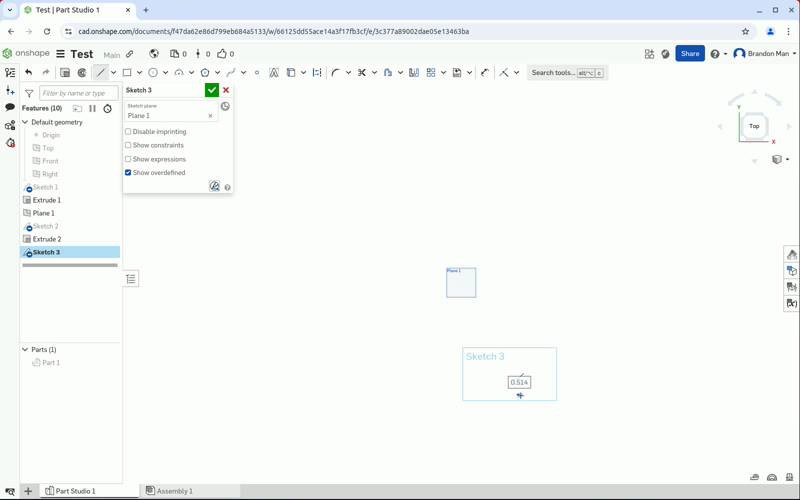
mouse_move(520, 171)
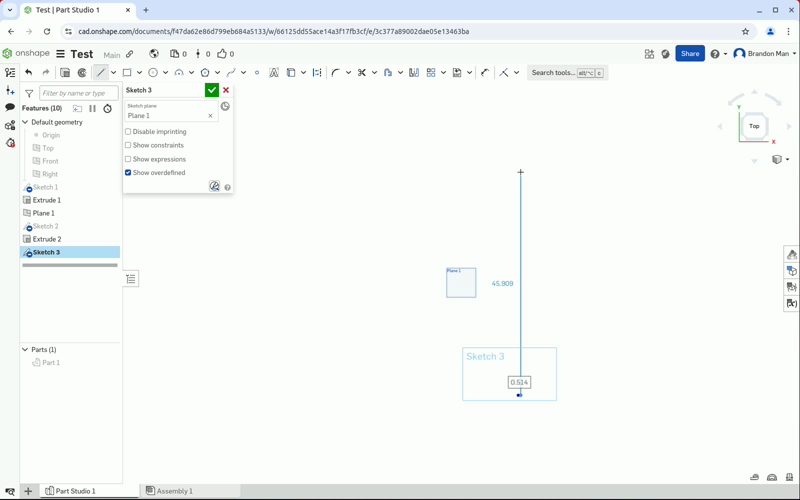
click(520, 171)
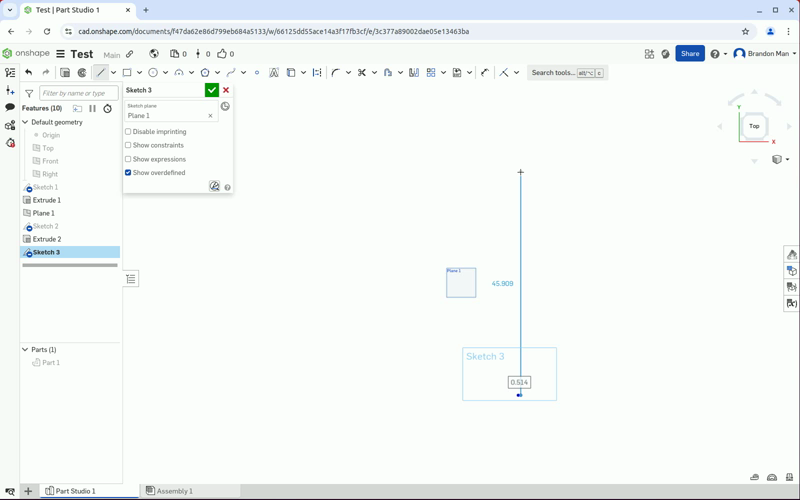
key_up(shift)
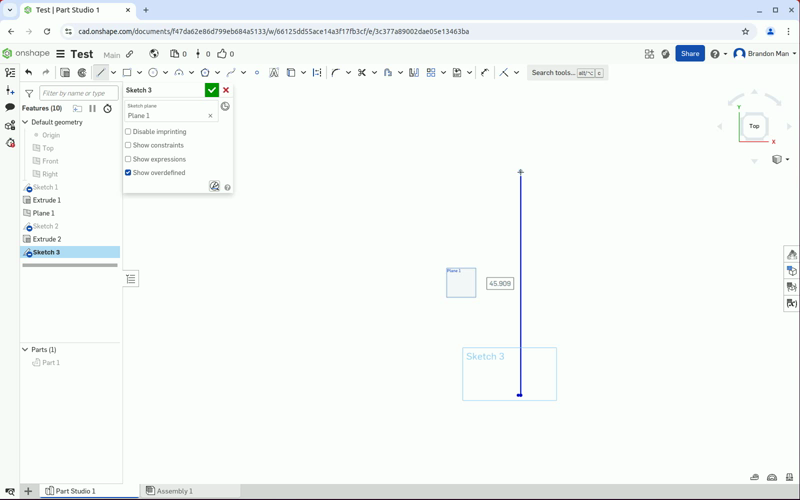
key_down(shift)
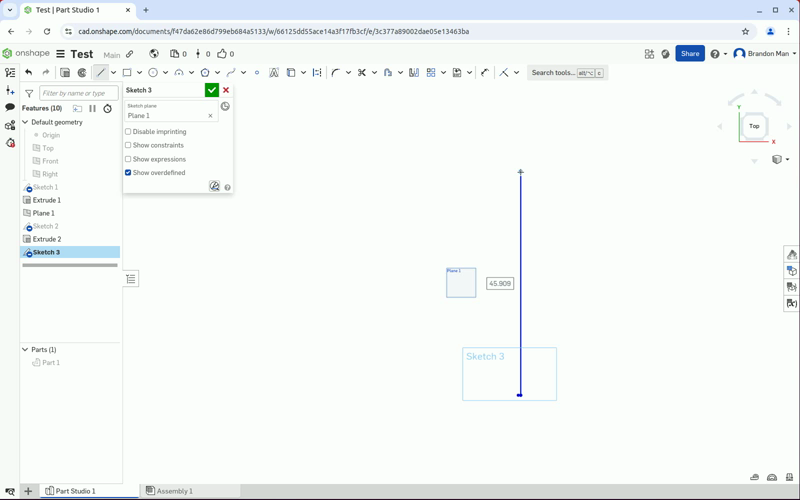
mouse_move(550, 171)
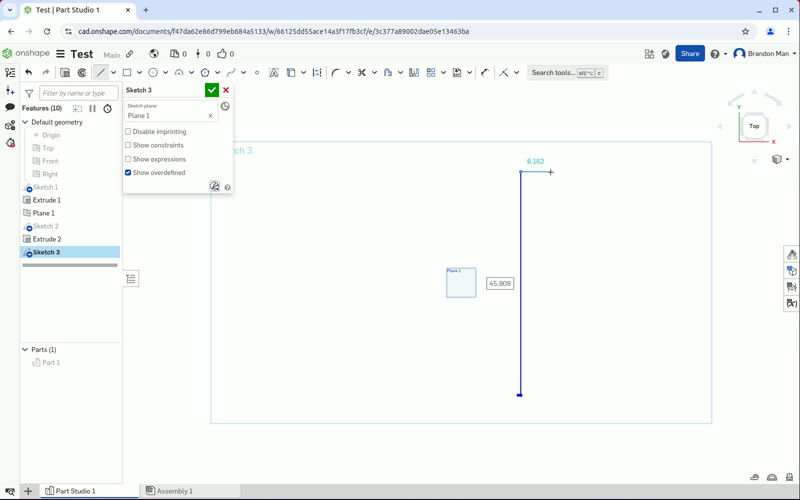
mouse_move(518, 171)
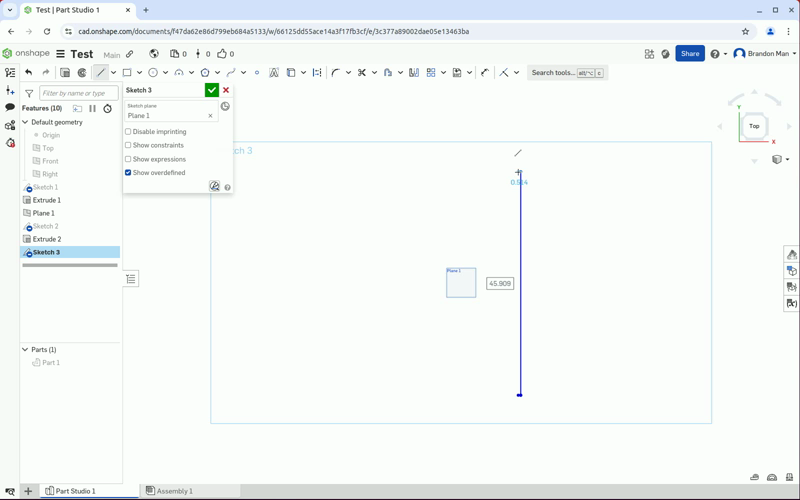
scroll(6)
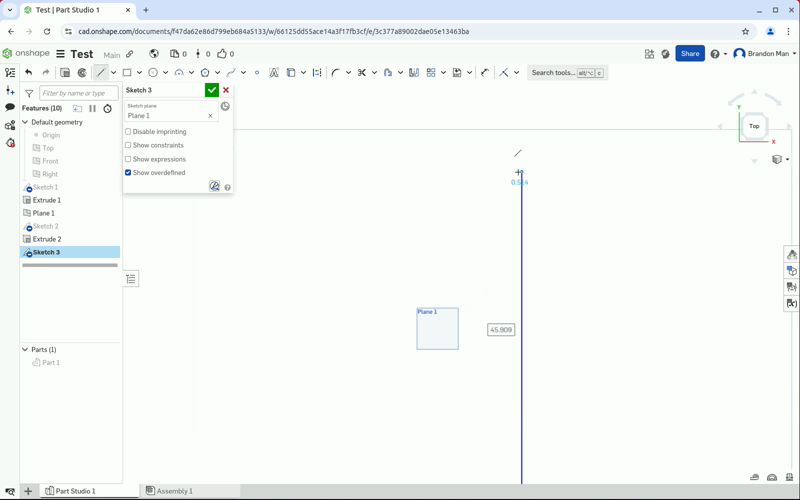
scroll(6)
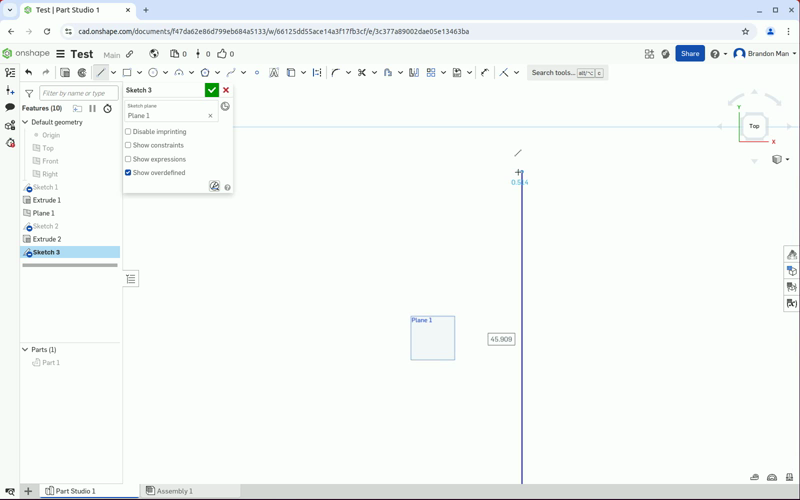
scroll(6)
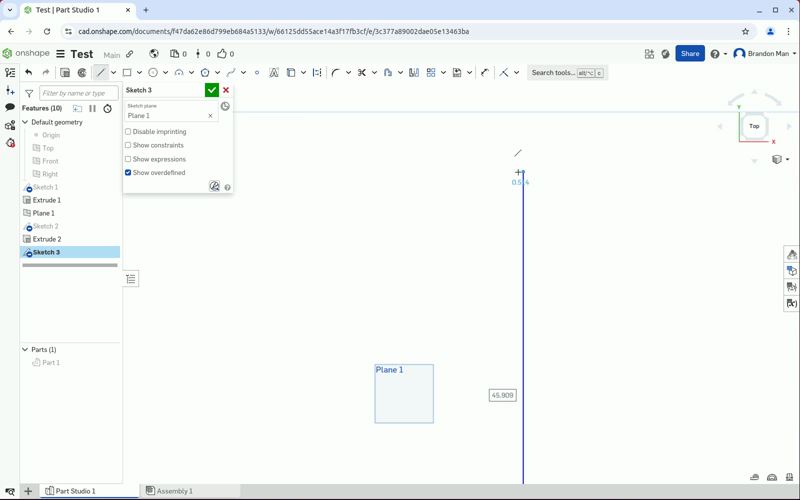
scroll(6)
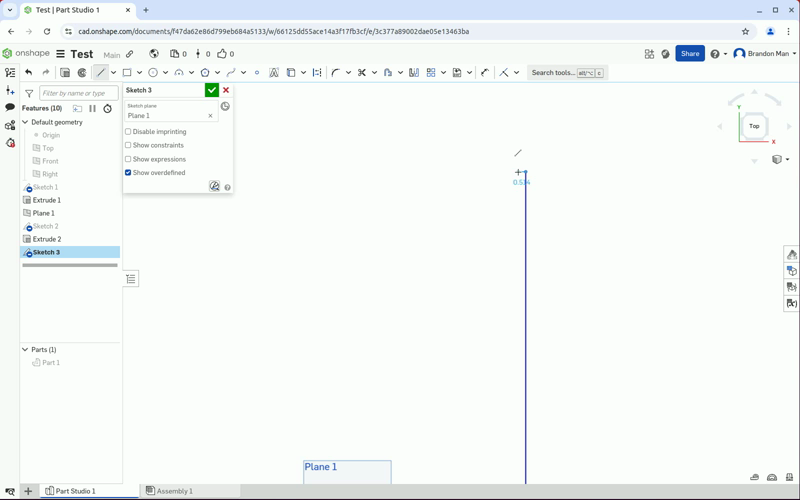
scroll(6)
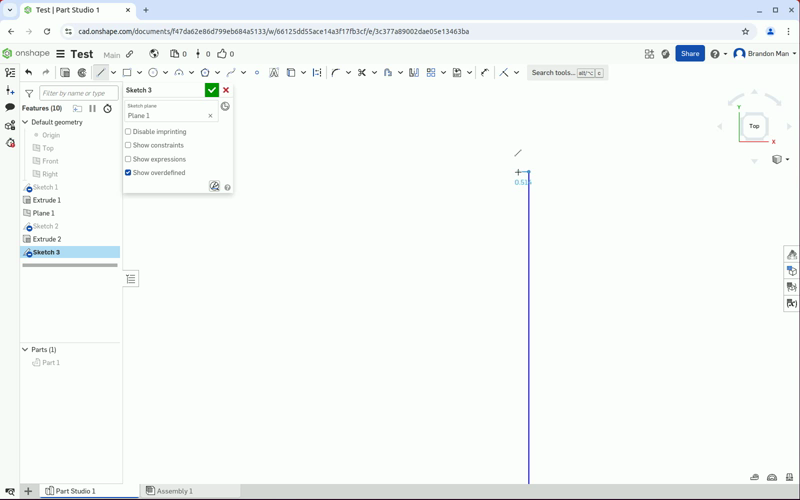
scroll(6)
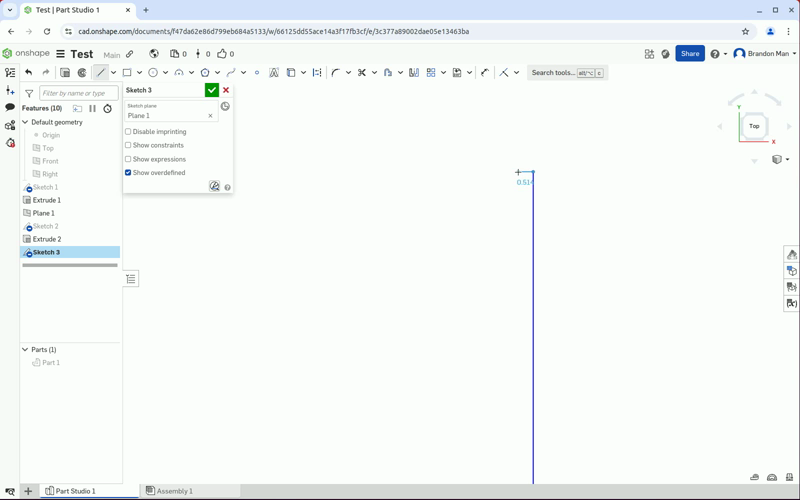
scroll(6)
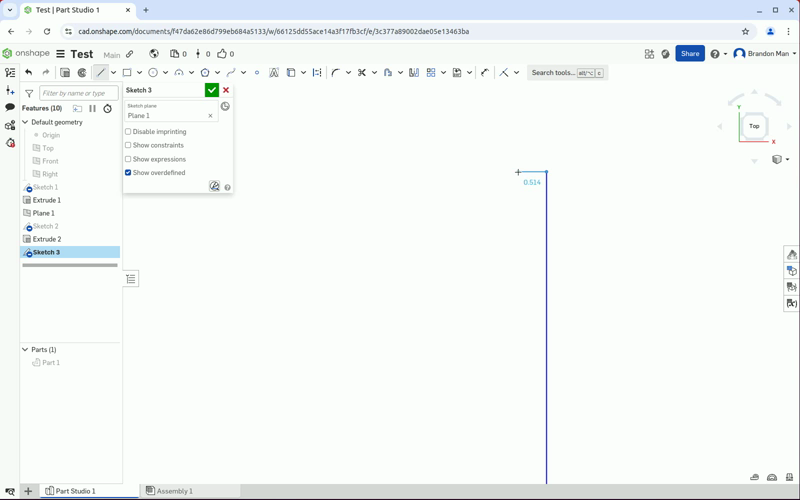
click(518, 171)
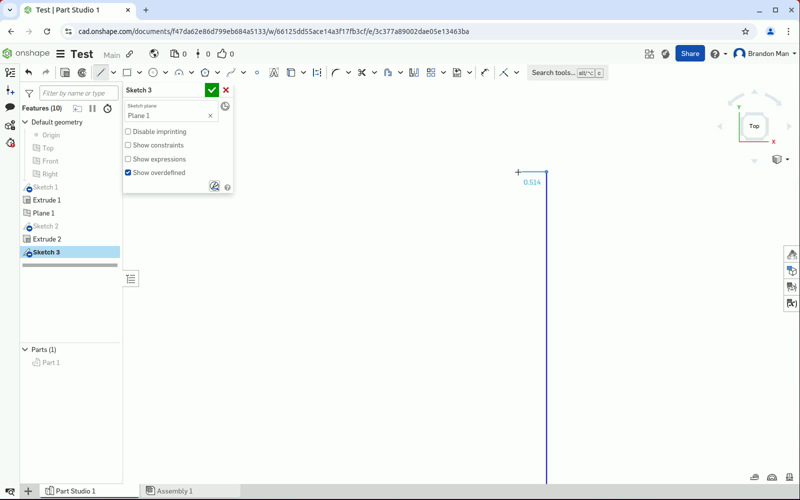
scroll(-6)
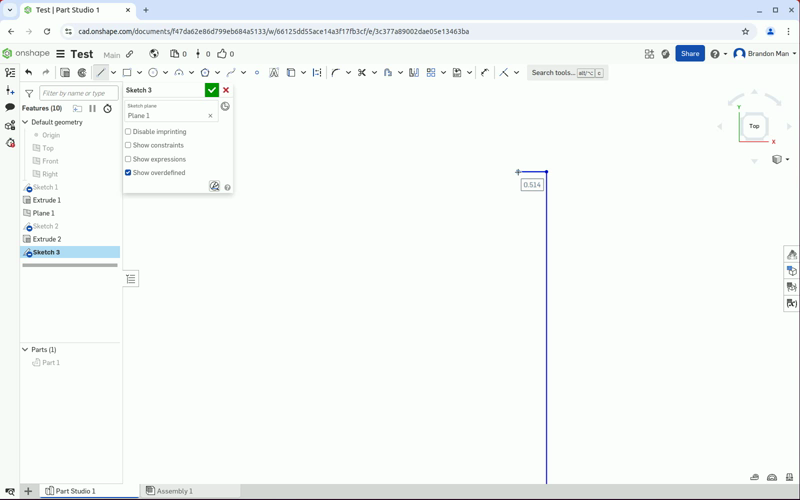
scroll(-6)
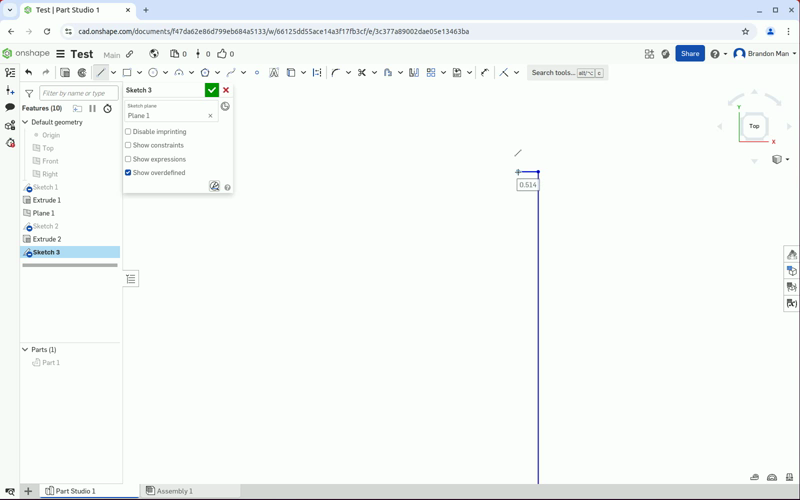
scroll(-6)
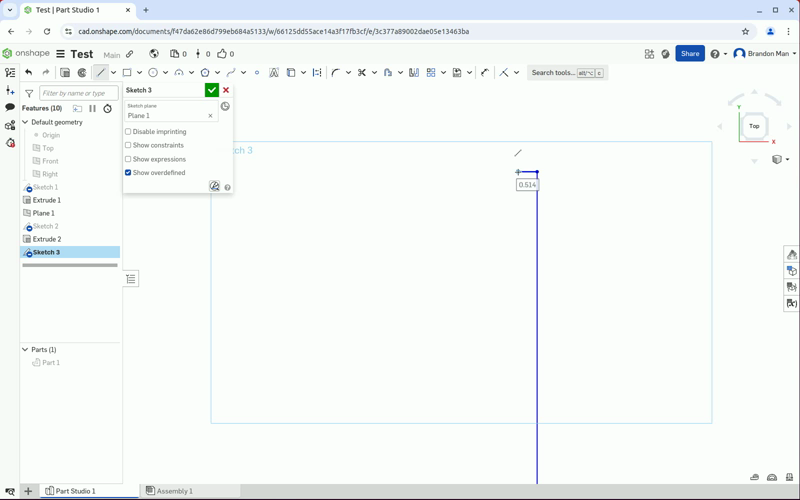
scroll(-6)
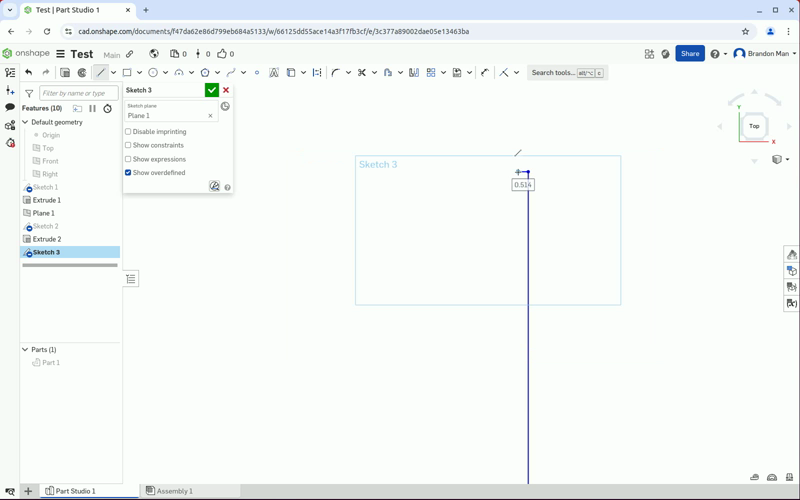
scroll(-6)
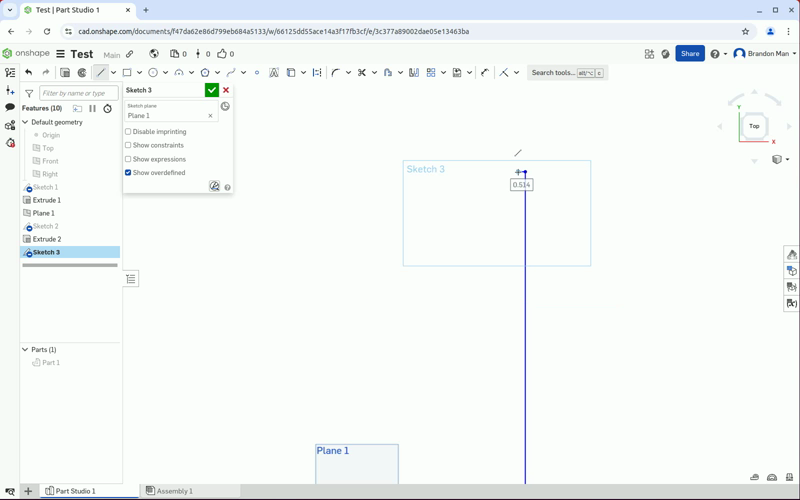
scroll(-6)
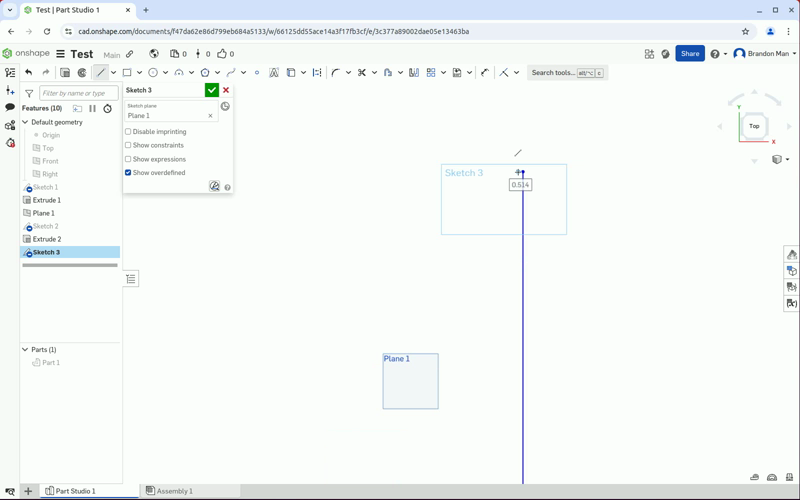
scroll(-6)
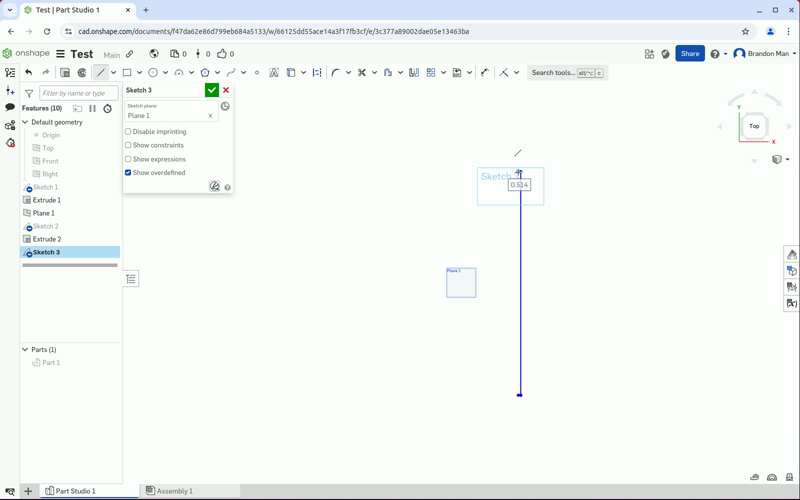
key_up(shift)
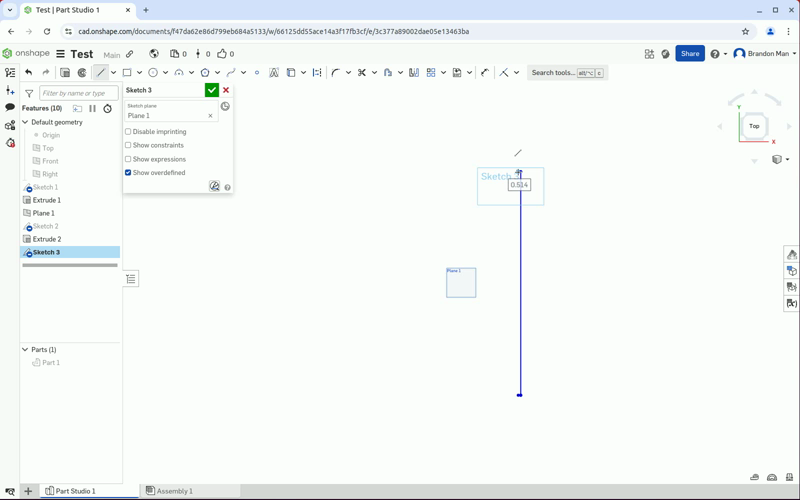
key_down(shift)
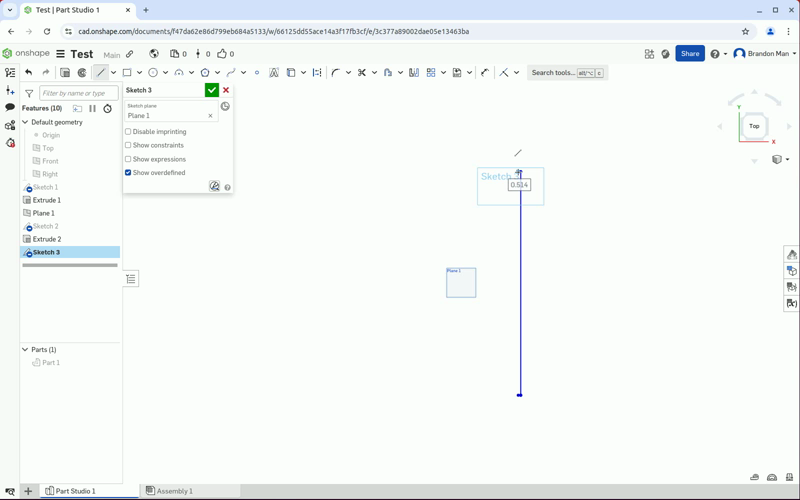
mouse_move(518, 395)
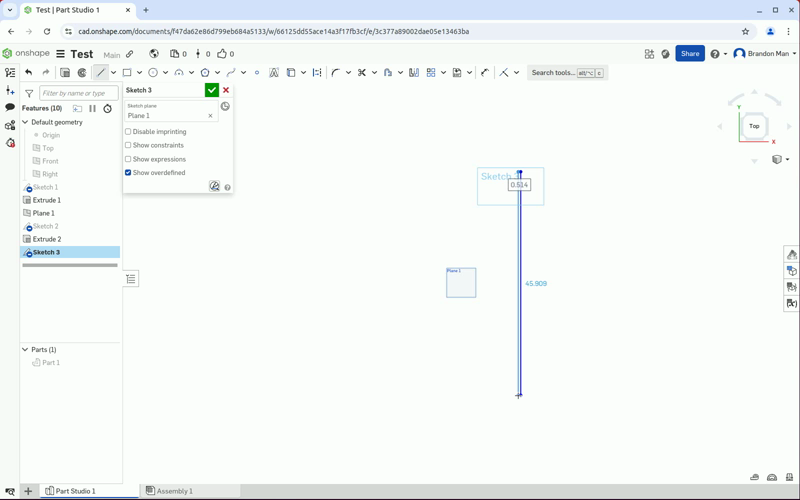
scroll(6)
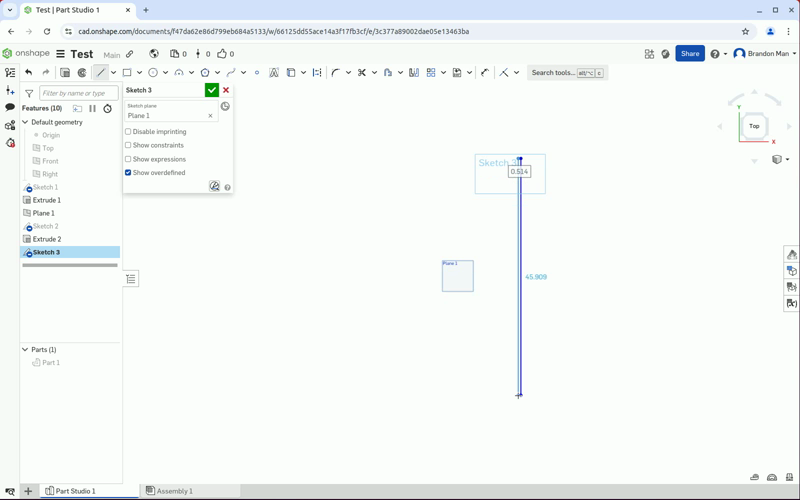
scroll(6)
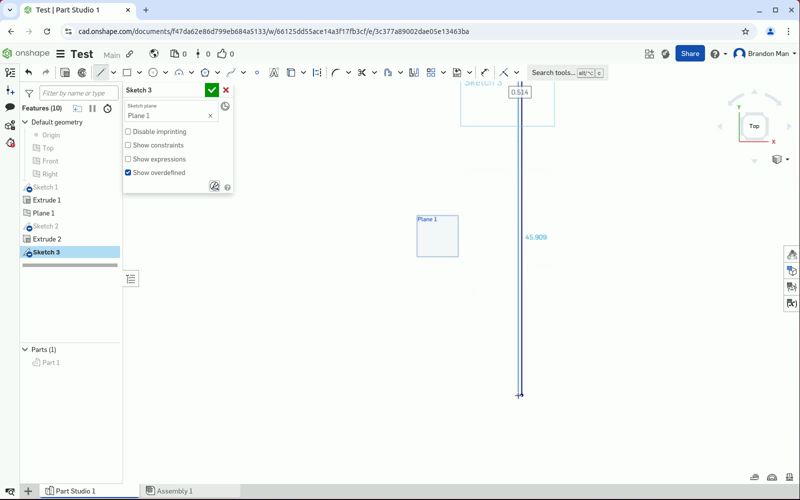
scroll(6)
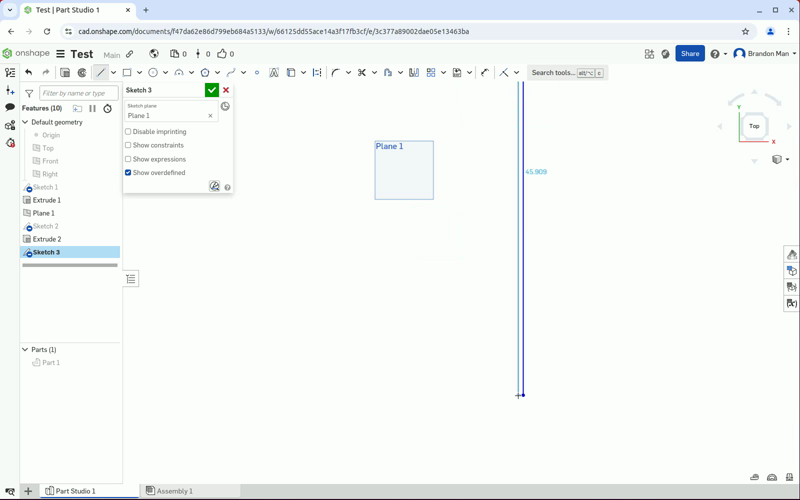
scroll(6)
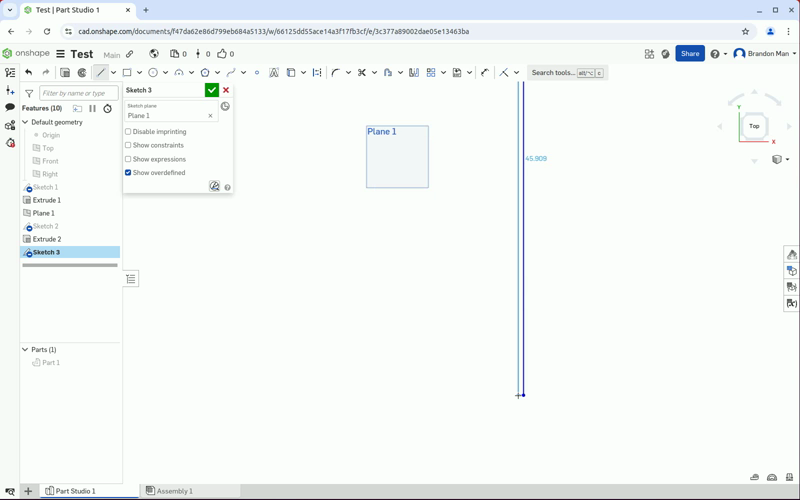
scroll(6)
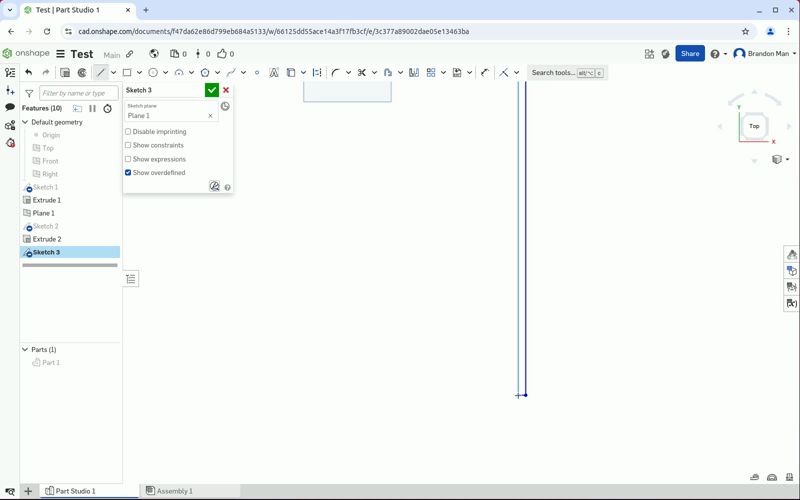
scroll(6)
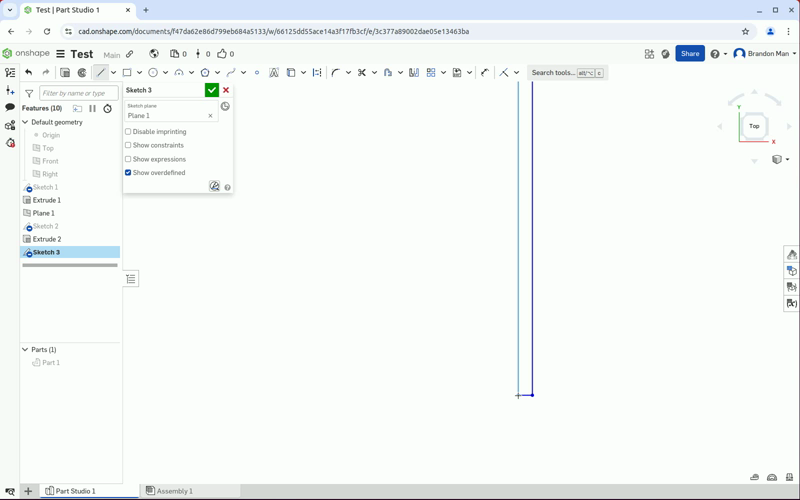
scroll(6)
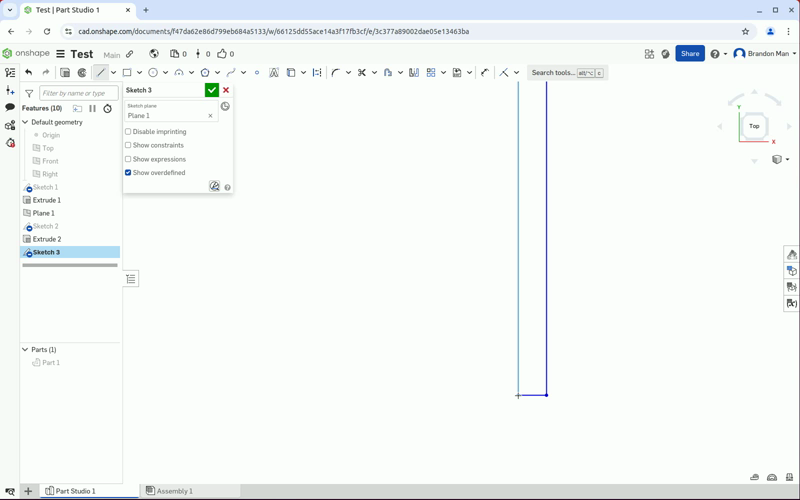
key_up(shift)
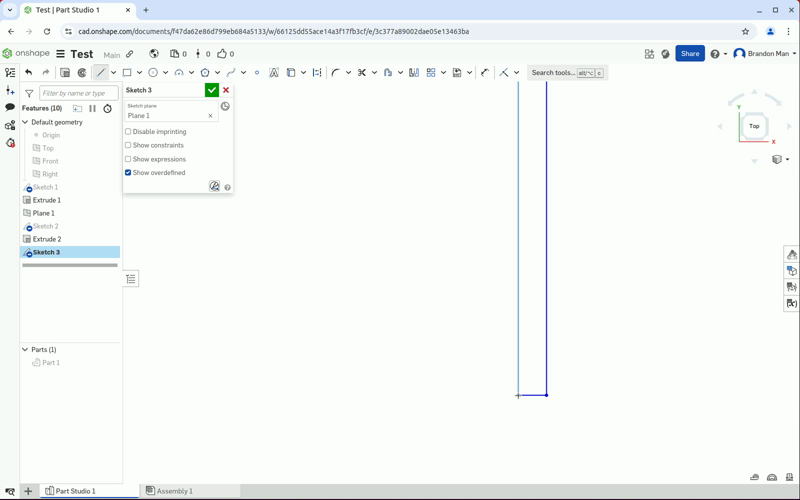
click(518, 395)
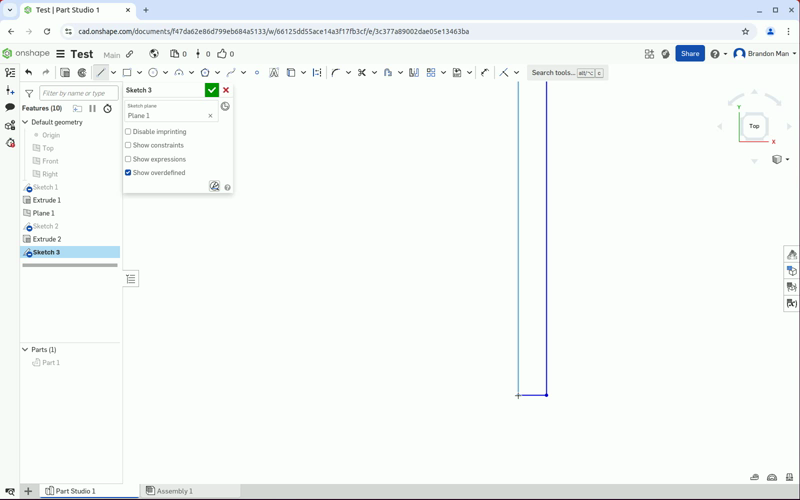
scroll(-6)
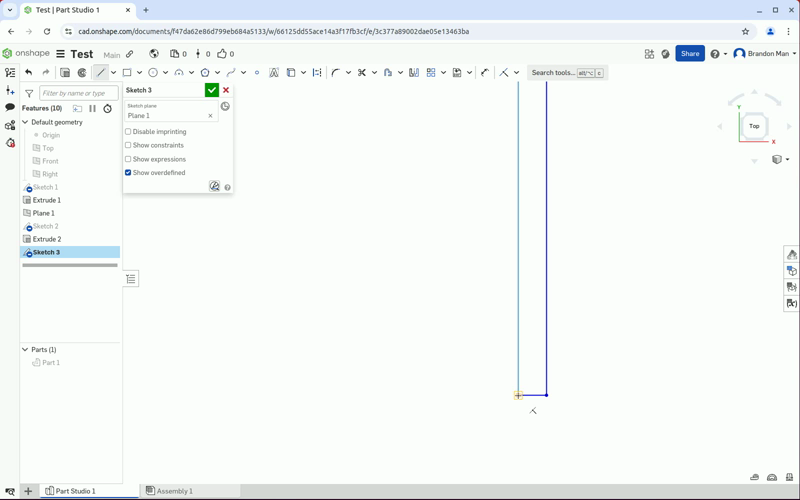
scroll(-6)
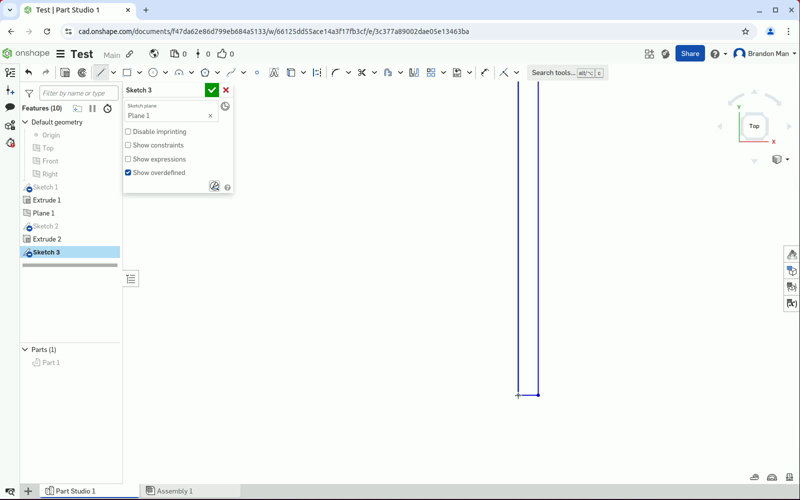
scroll(-6)
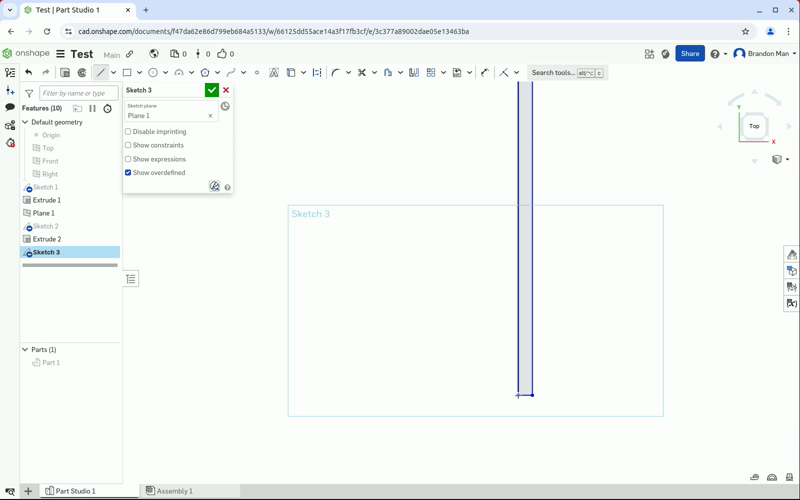
scroll(-6)
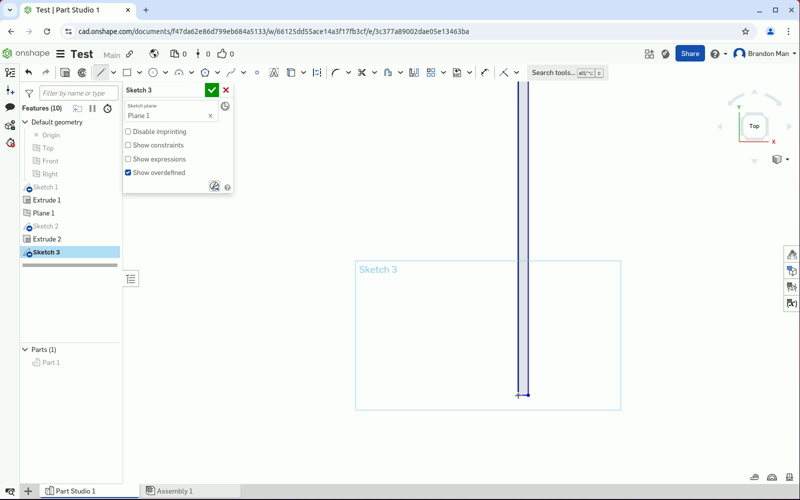
scroll(-6)
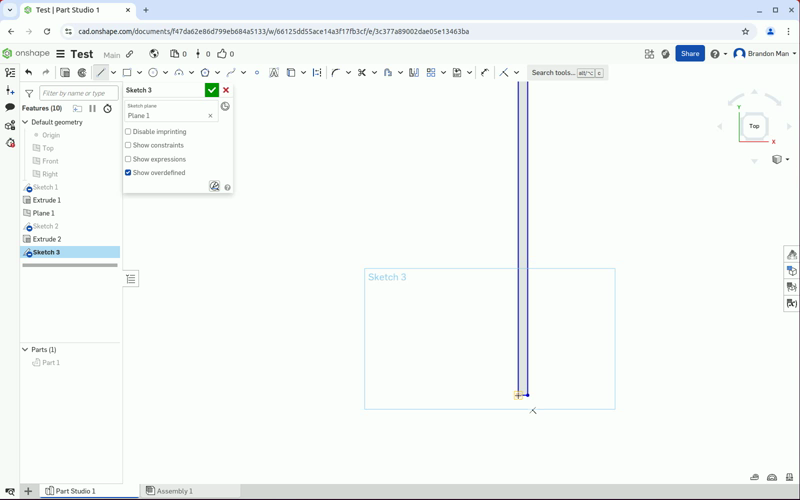
scroll(-6)
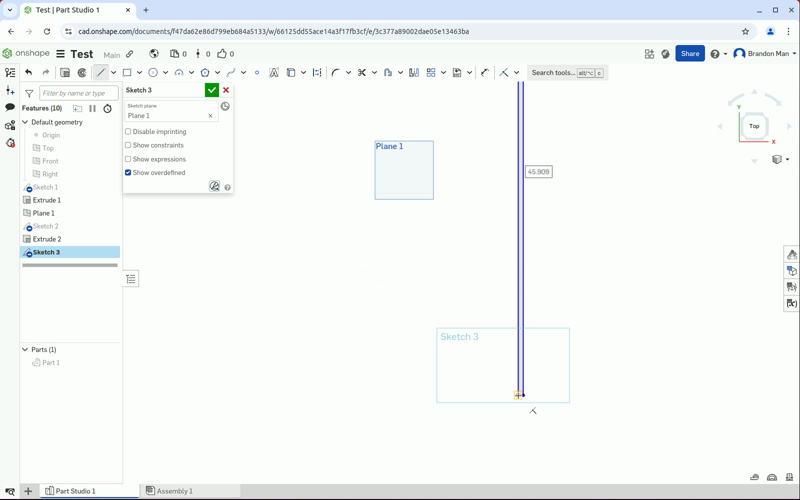
scroll(-6)
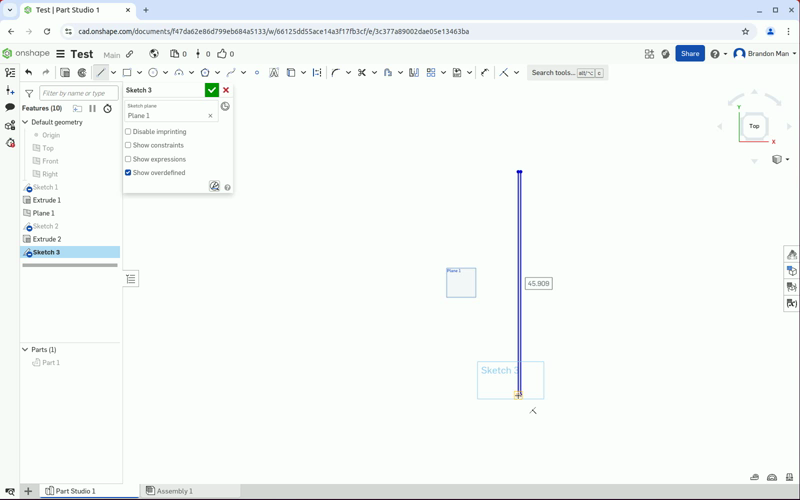
key(esc)
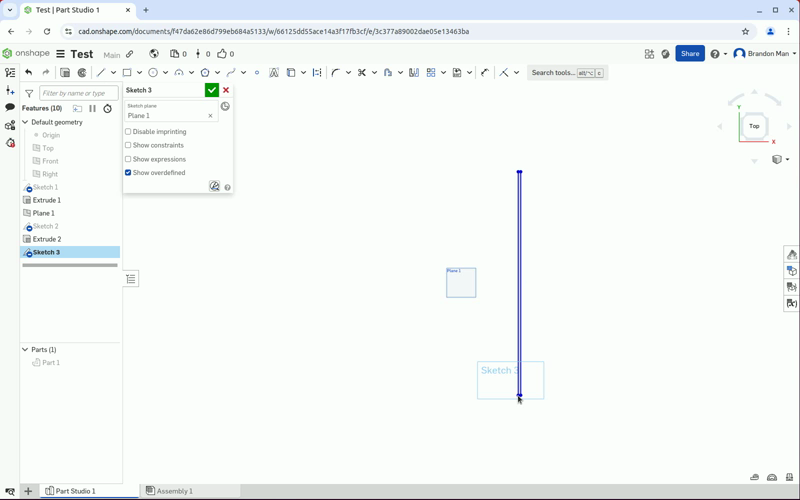
mouse_move(519, 377)
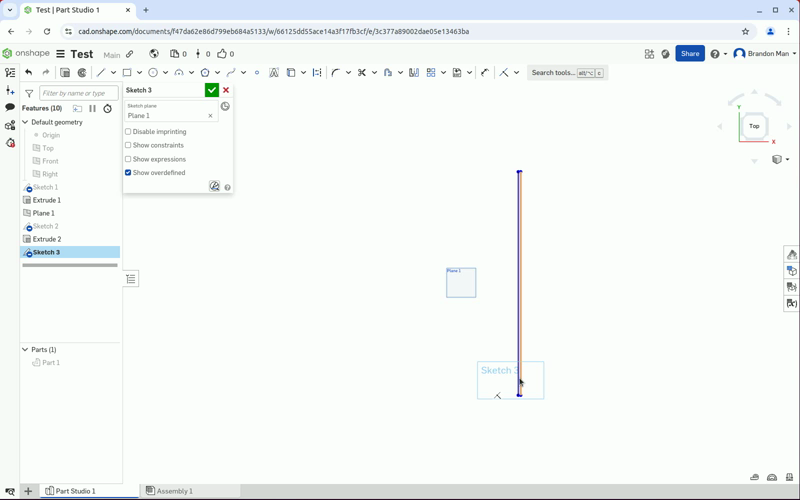
scroll(6)
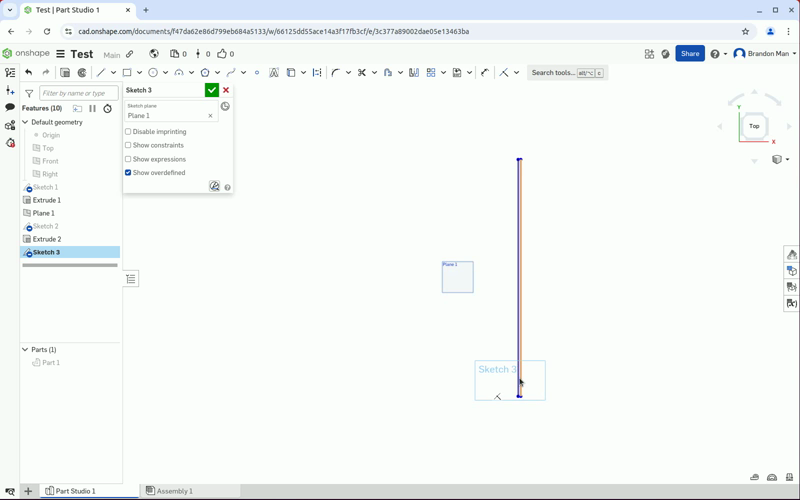
scroll(6)
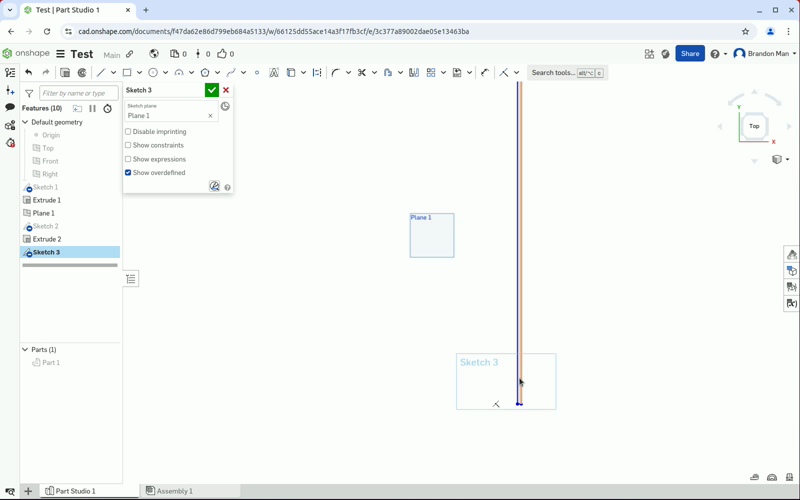
scroll(6)
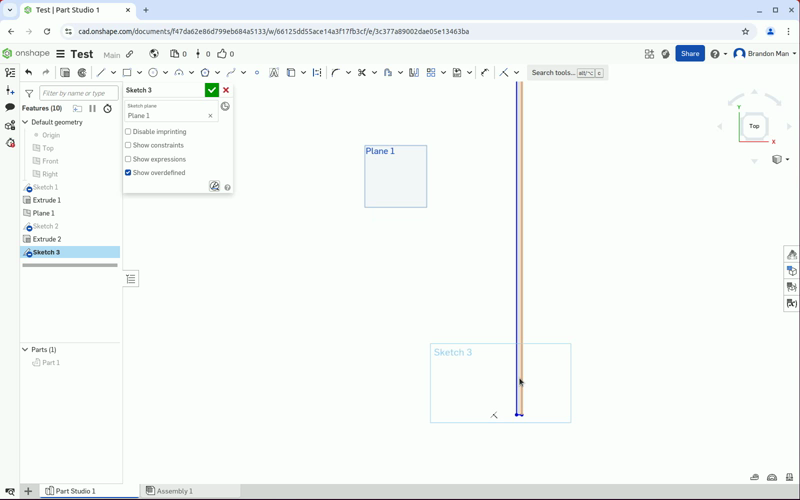
scroll(6)
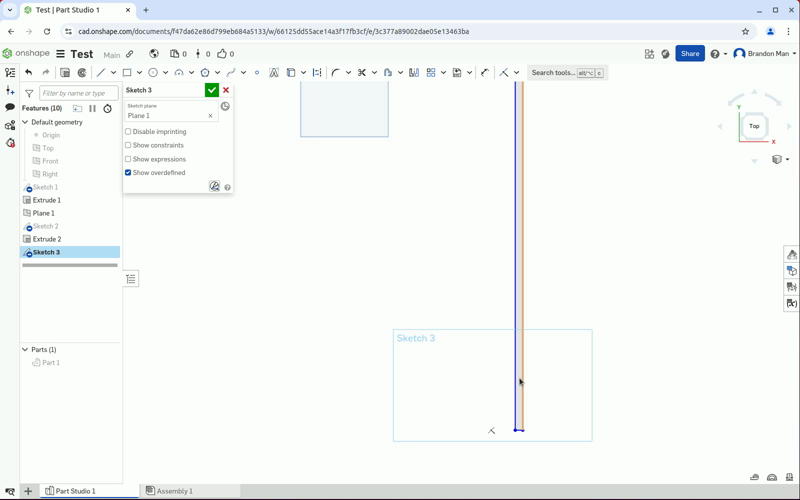
scroll(6)
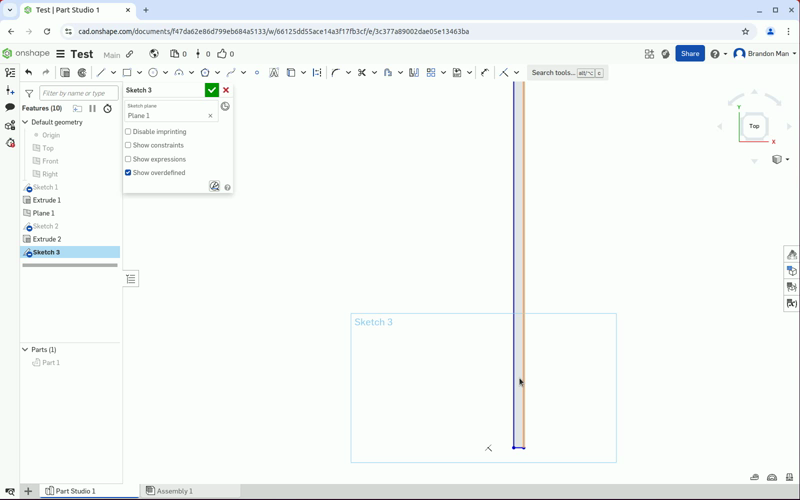
scroll(6)
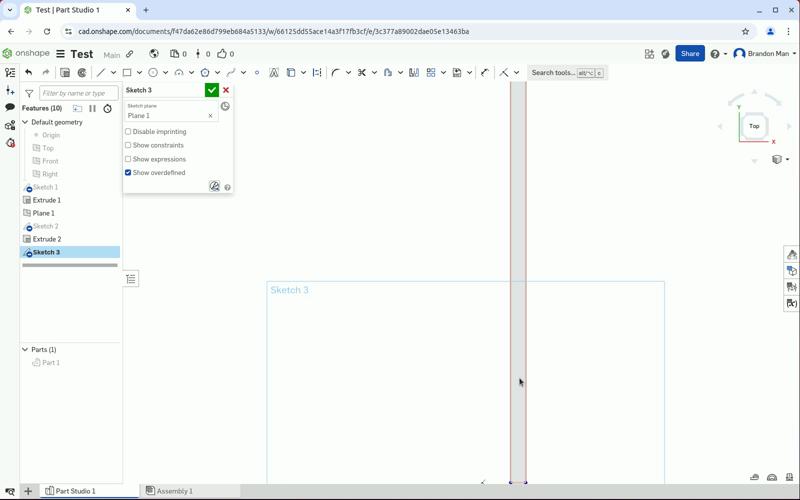
scroll(6)
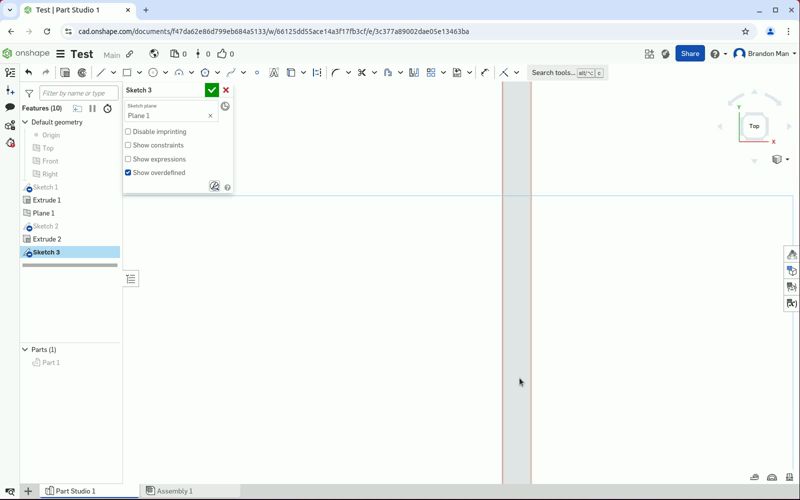
click(519, 377)
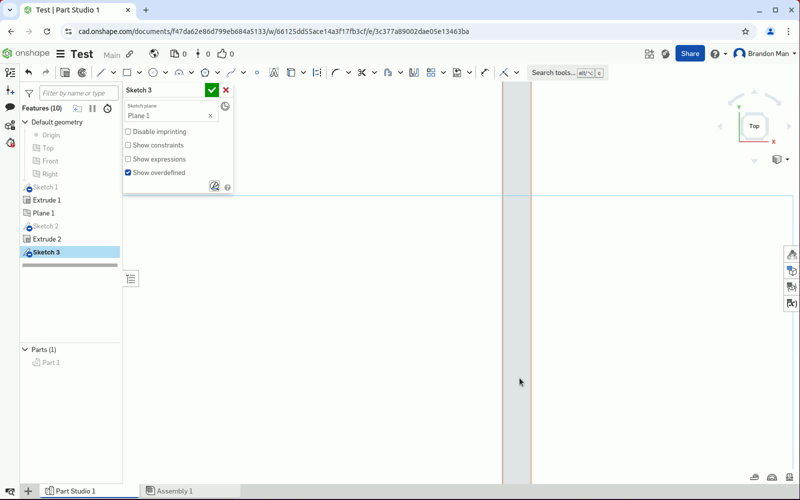
scroll(-6)
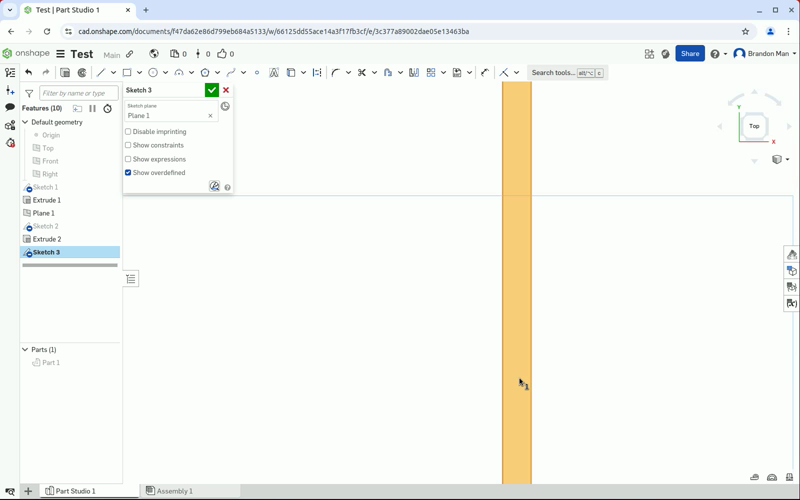
scroll(-6)
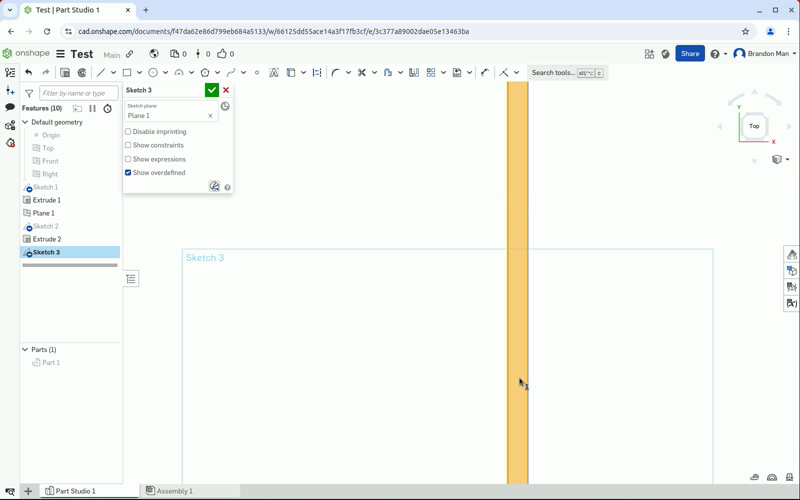
scroll(-6)
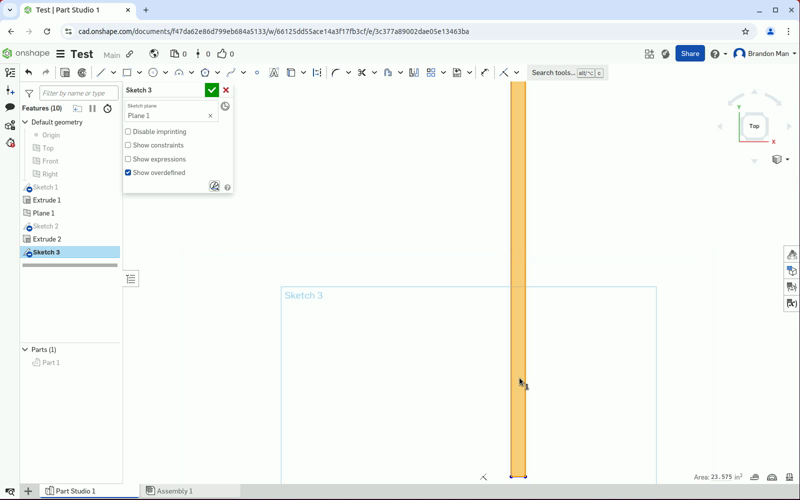
scroll(-6)
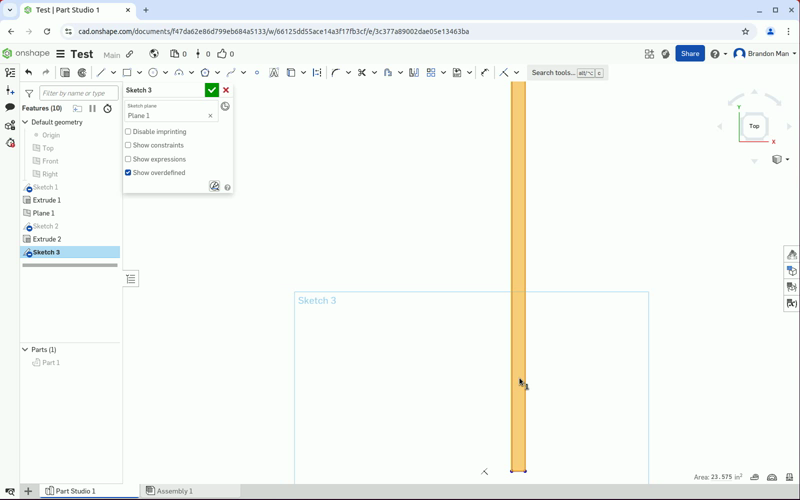
scroll(-6)
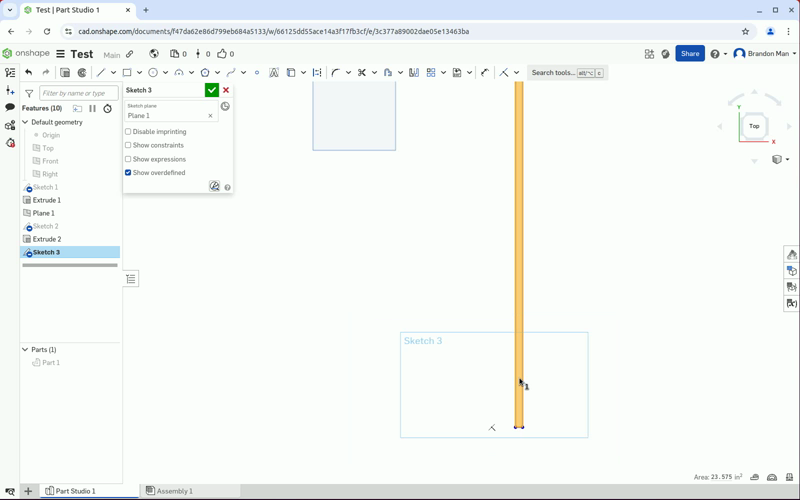
scroll(-6)
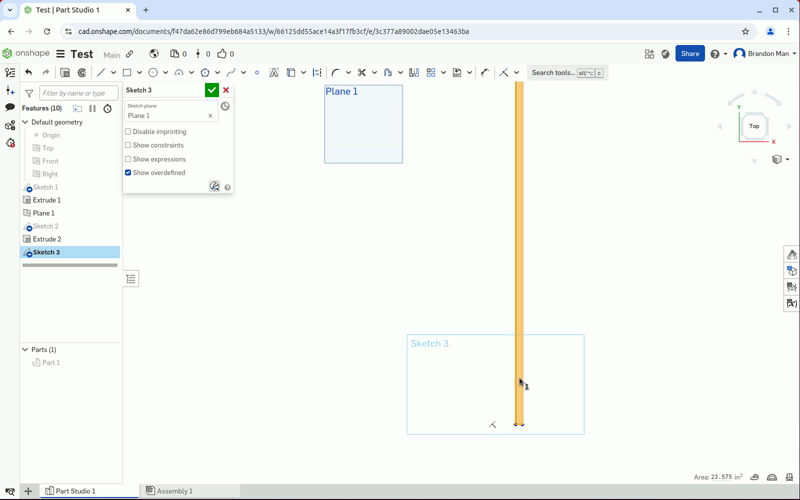
scroll(-6)
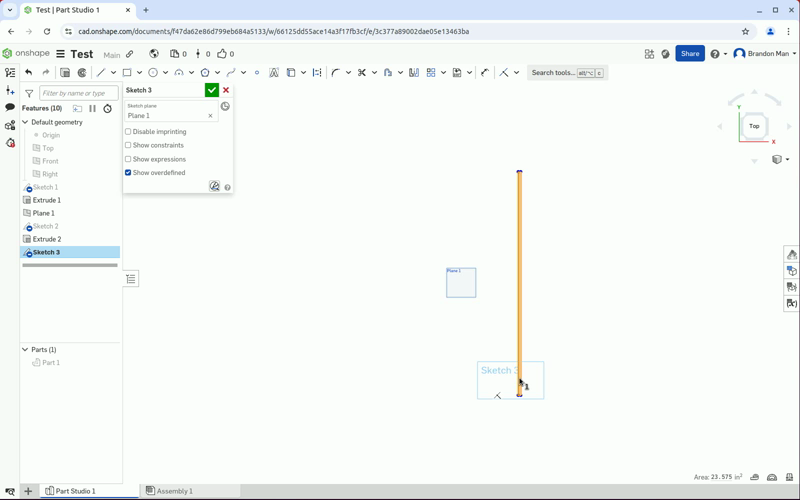
mouse_move(73, 352)
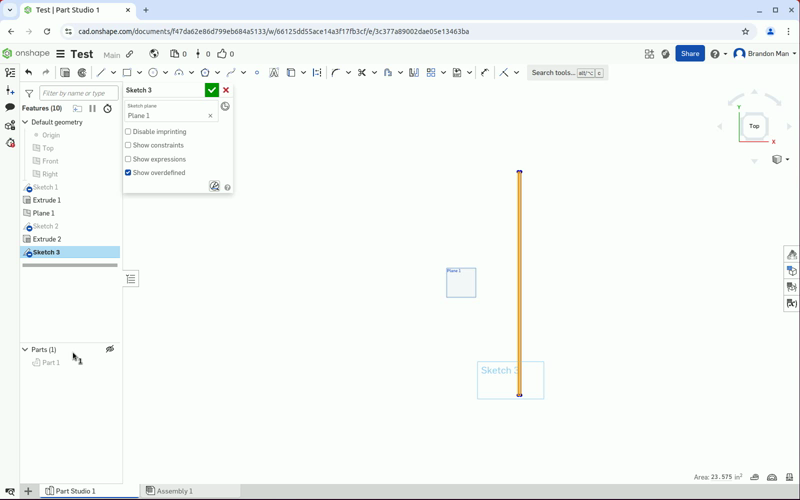
key(shift+y)
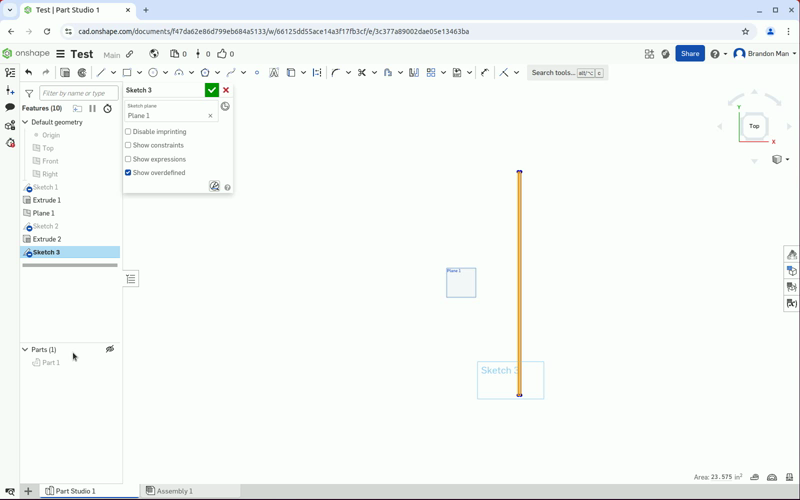
key(shift+e)
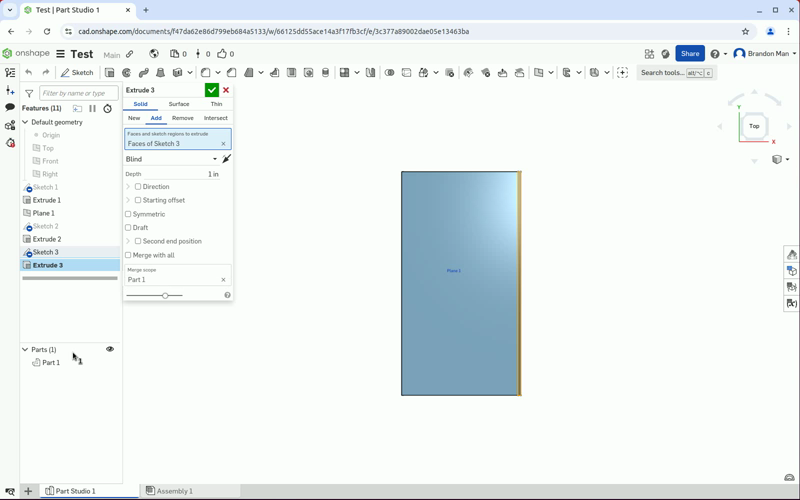
mouse_move(143, 106)
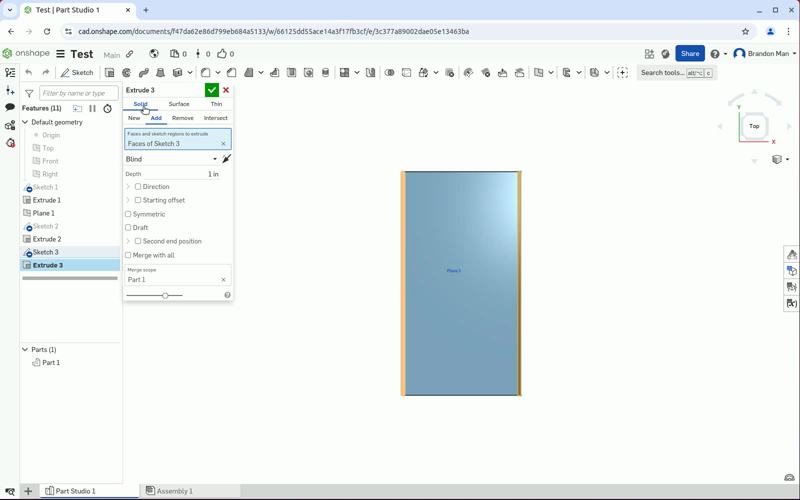
click(143, 106)
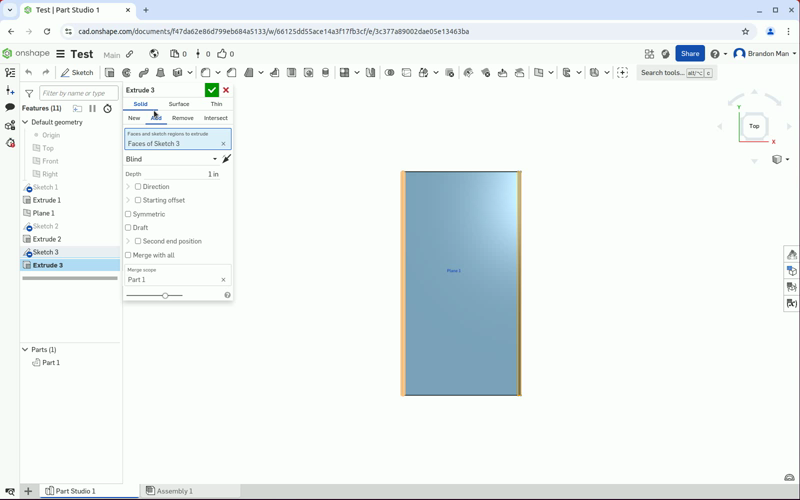
mouse_move(186, 120)
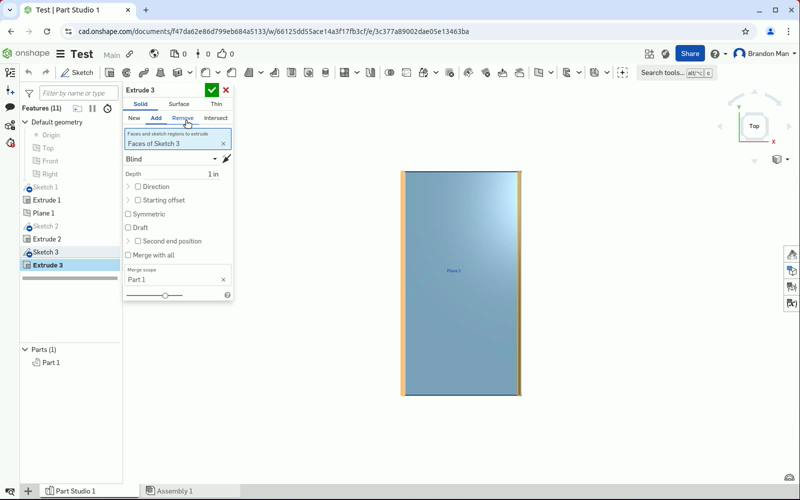
click(186, 120)
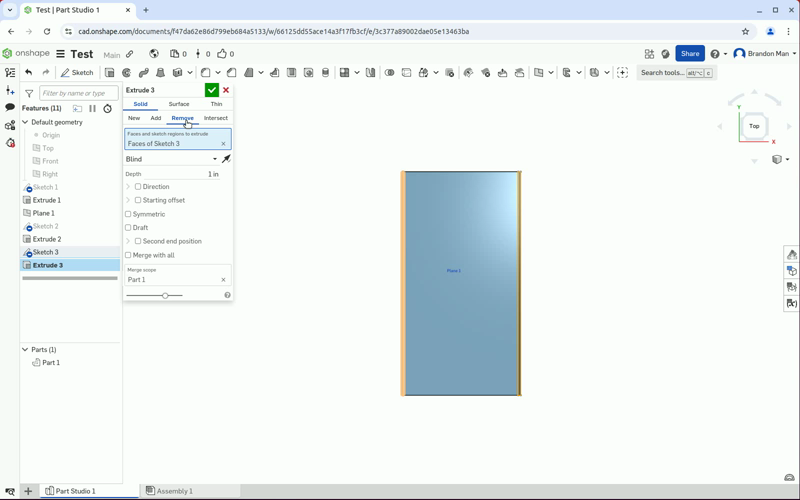
key(tab, 4)
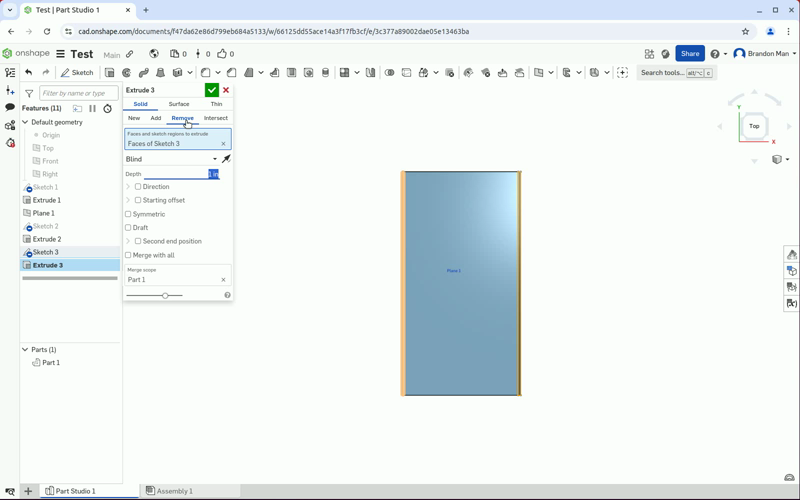
text(0.481)
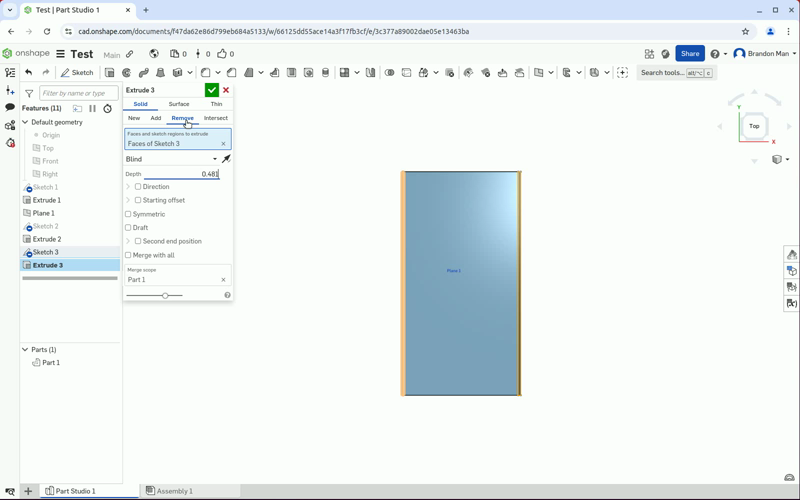
key(tab, 6)
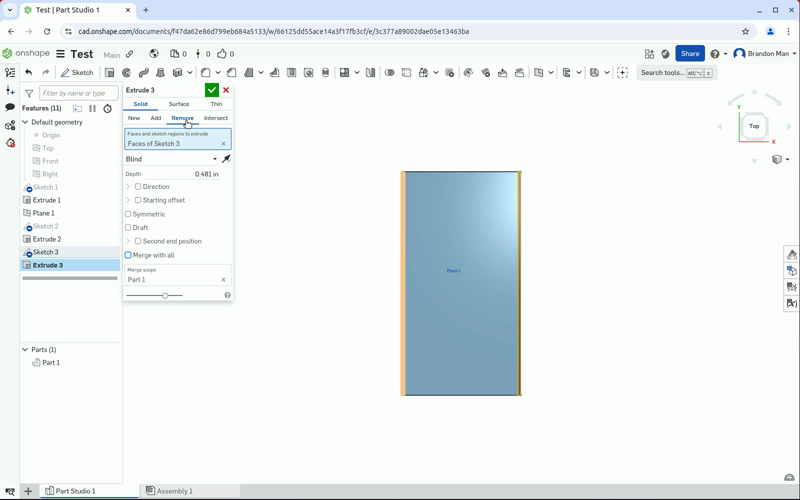
key(space)
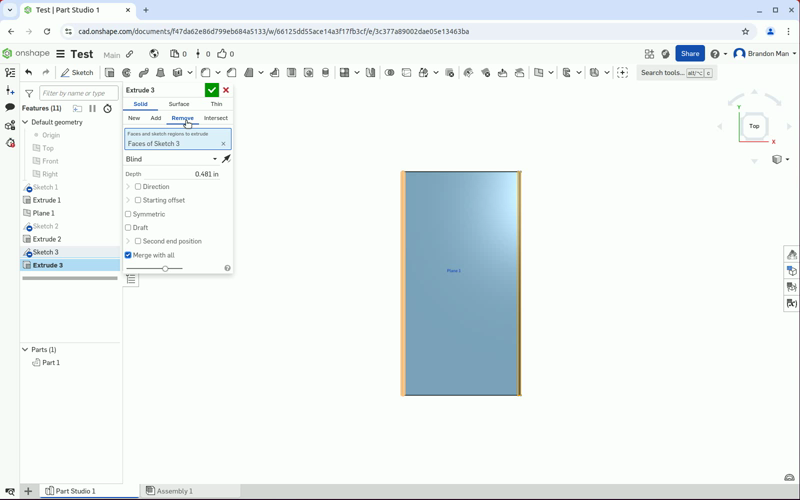
key(enter)
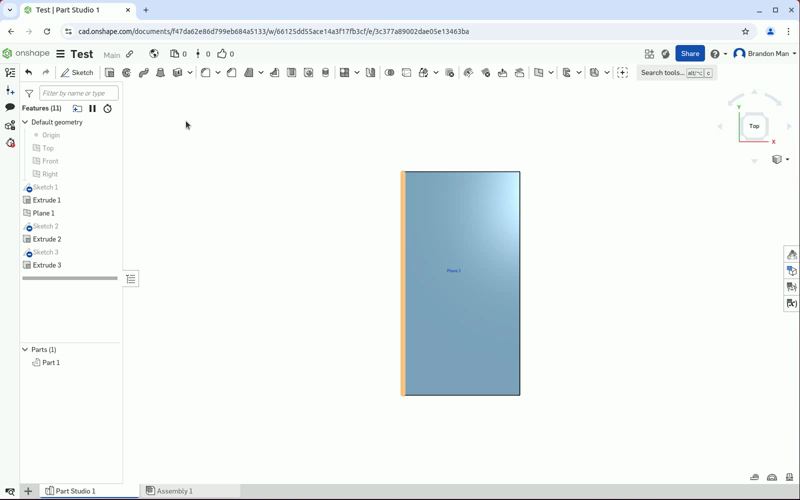
key(shift+h)
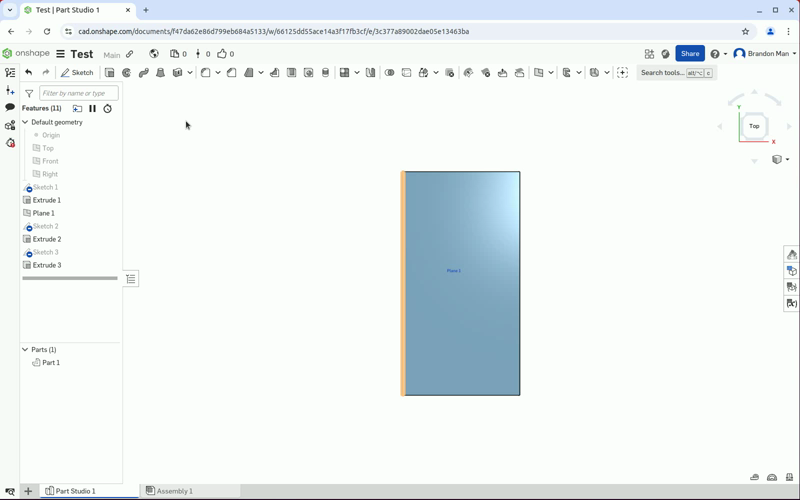
key(shift+h)
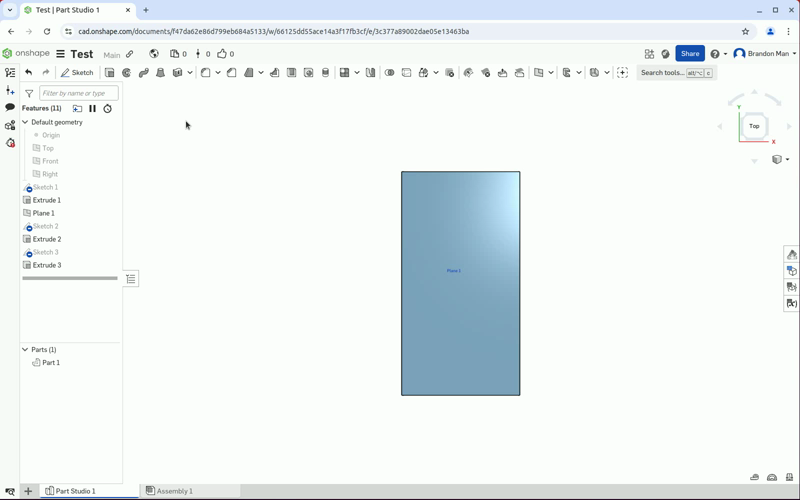
mouse_move(73, 189)
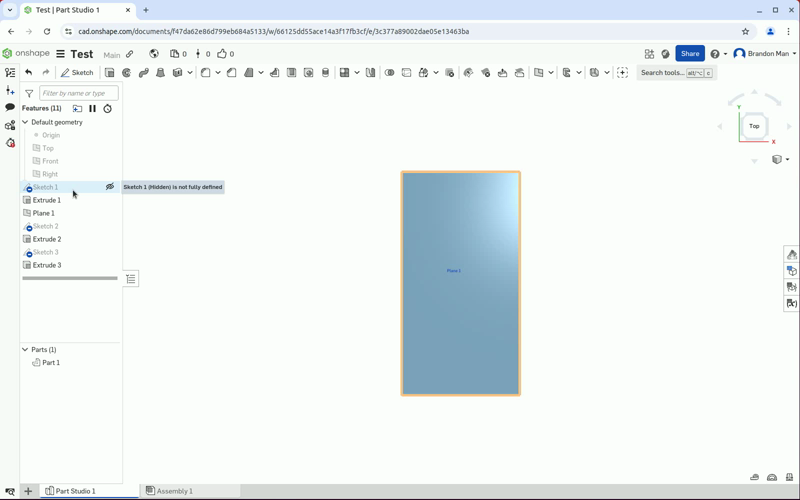
click(73, 189)
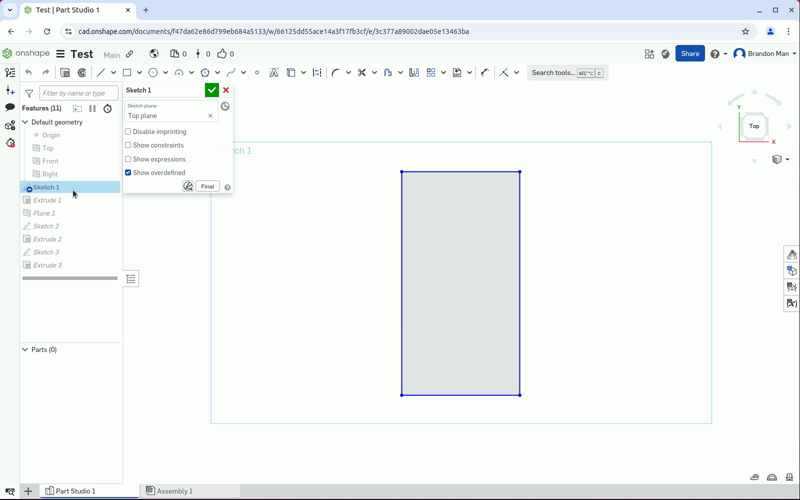
mouse_move(229, 92)
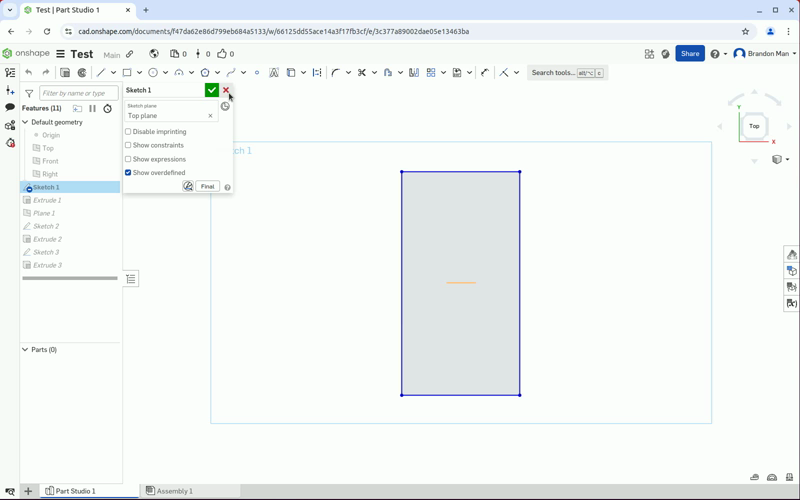
click(229, 92)
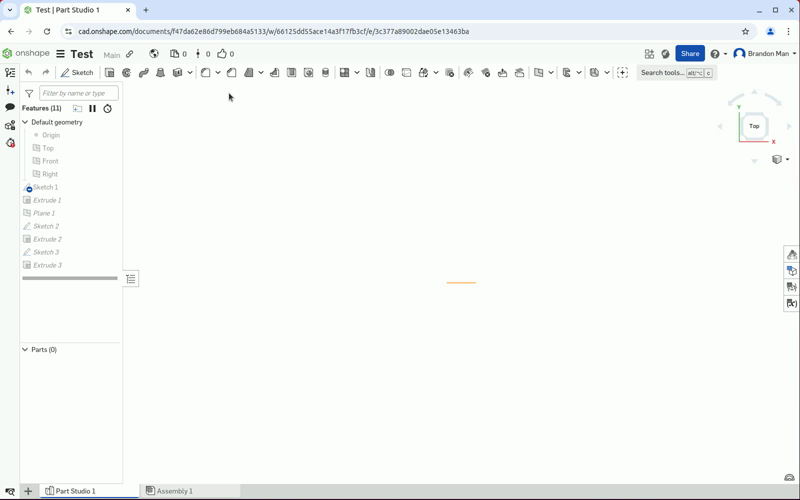
key(shift+s)
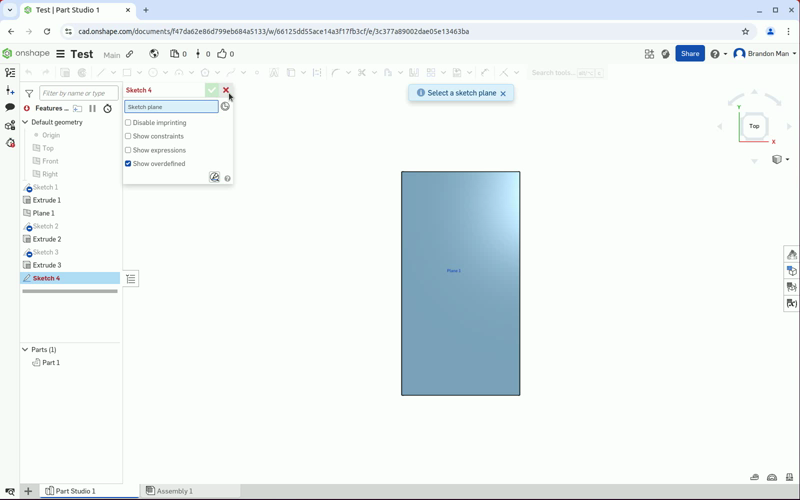
mouse_move(73, 215)
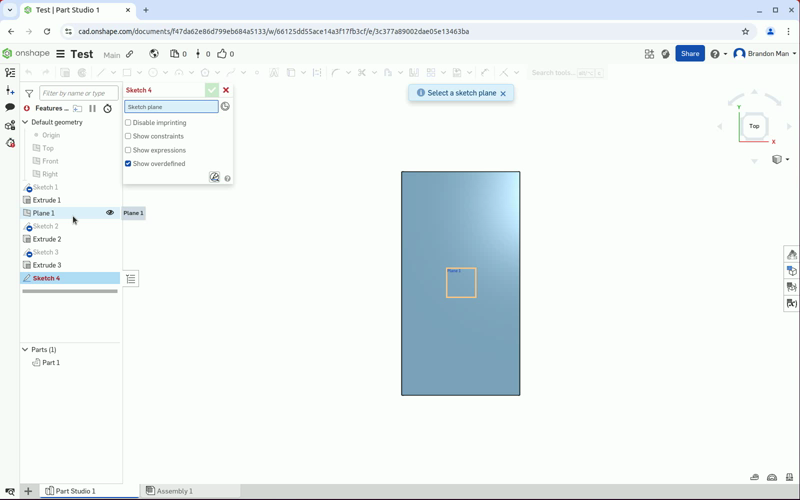
click(73, 215)
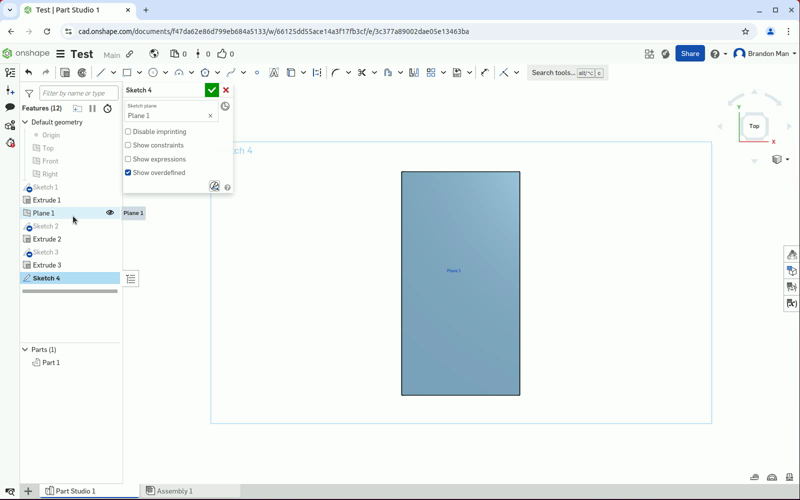
mouse_move(73, 352)
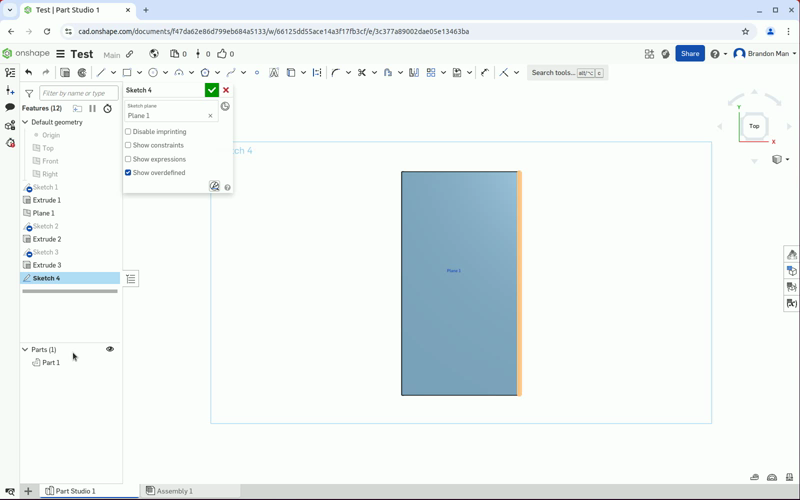
key(y)
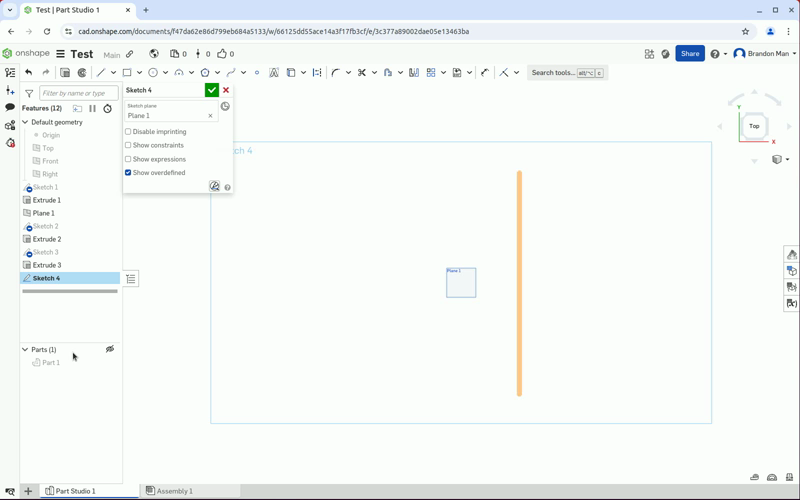
key(l)
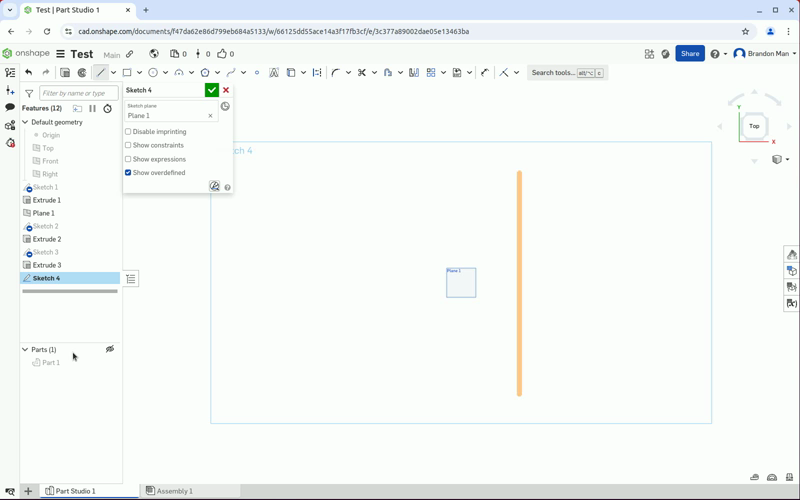
key_down(shift)
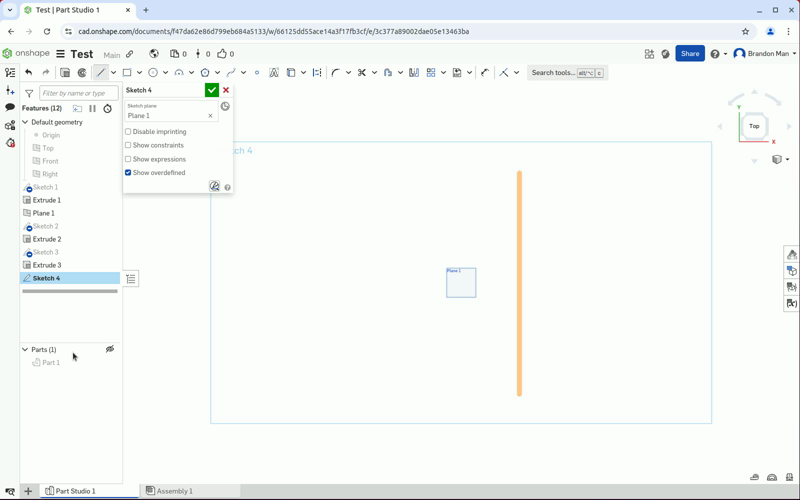
mouse_move(403, 172)
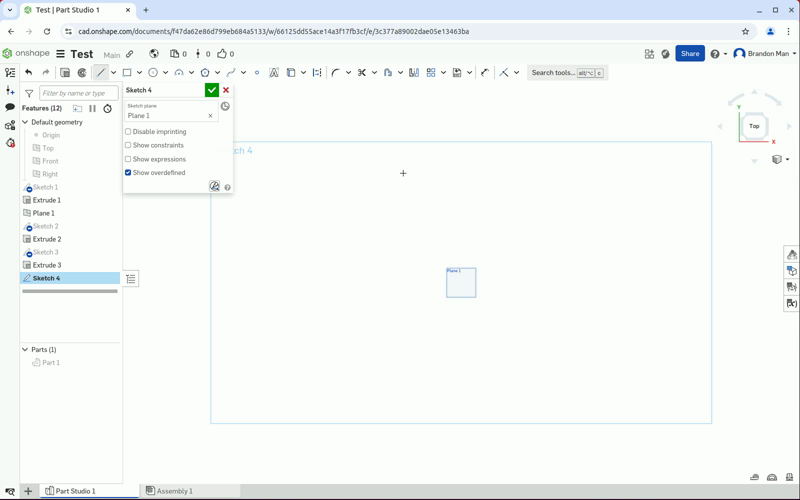
click(403, 172)
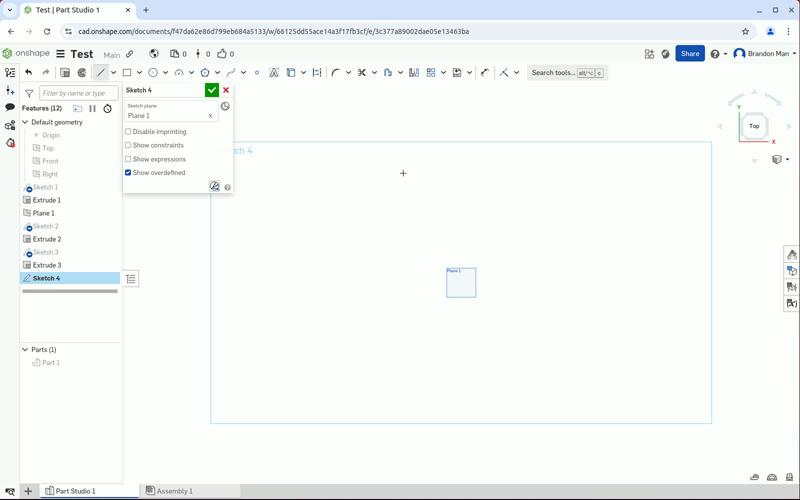
key_up(shift)
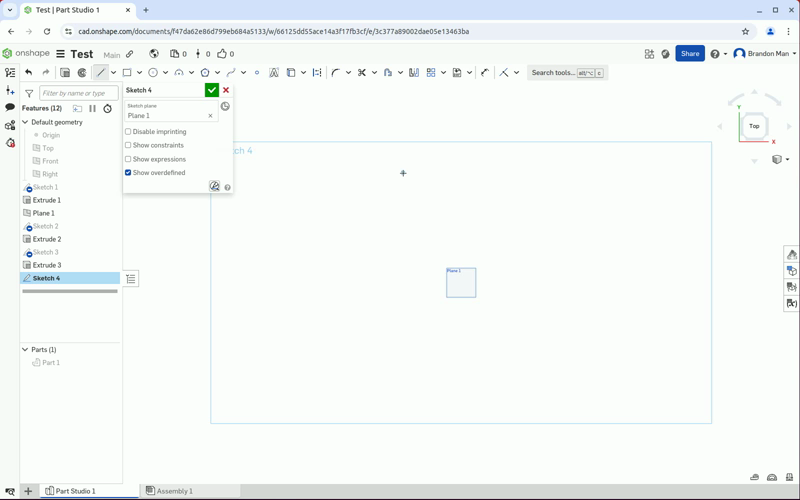
key_down(shift)
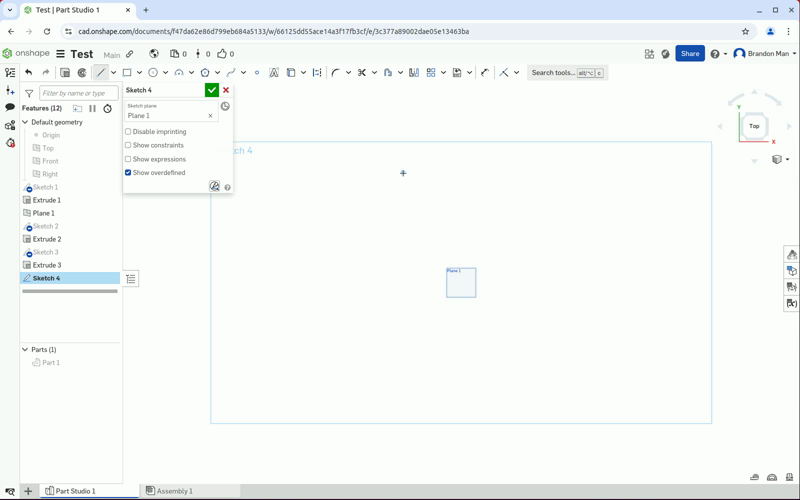
mouse_move(518, 172)
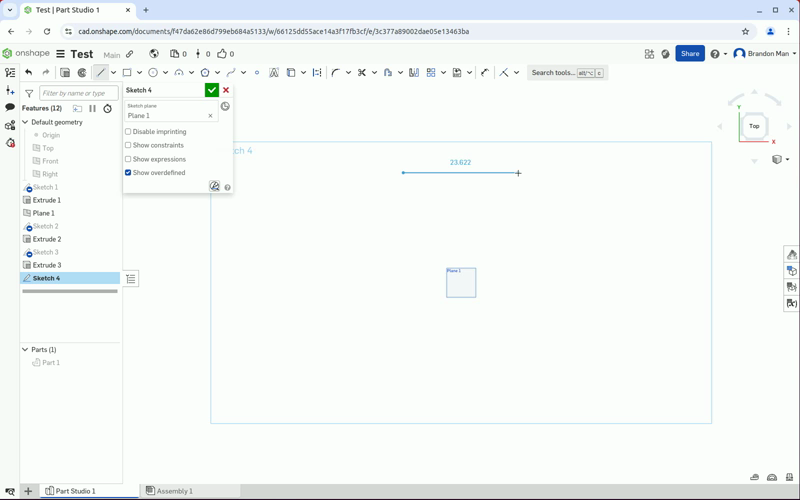
click(518, 172)
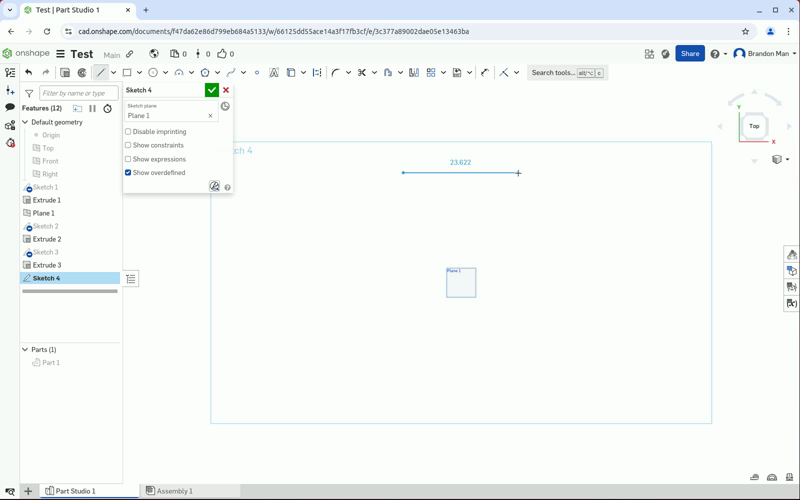
key_up(shift)
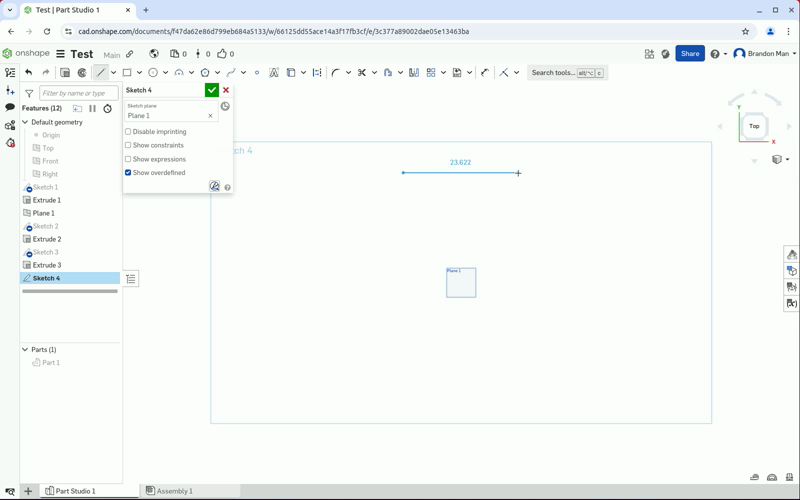
key_down(shift)
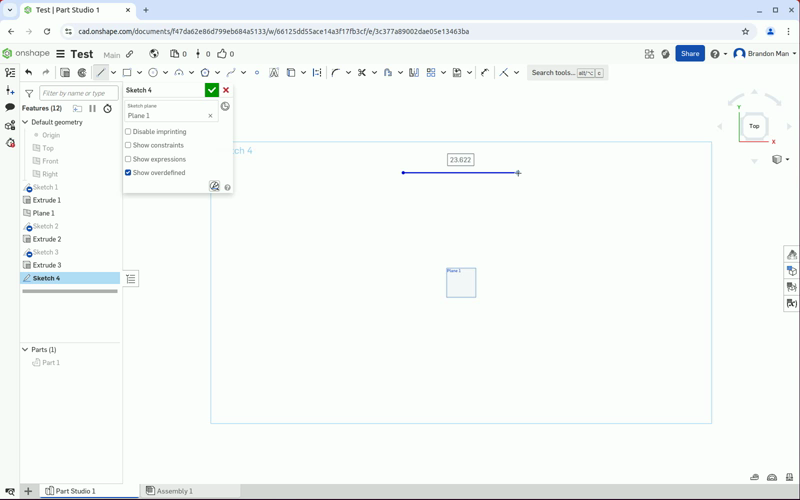
mouse_move(548, 172)
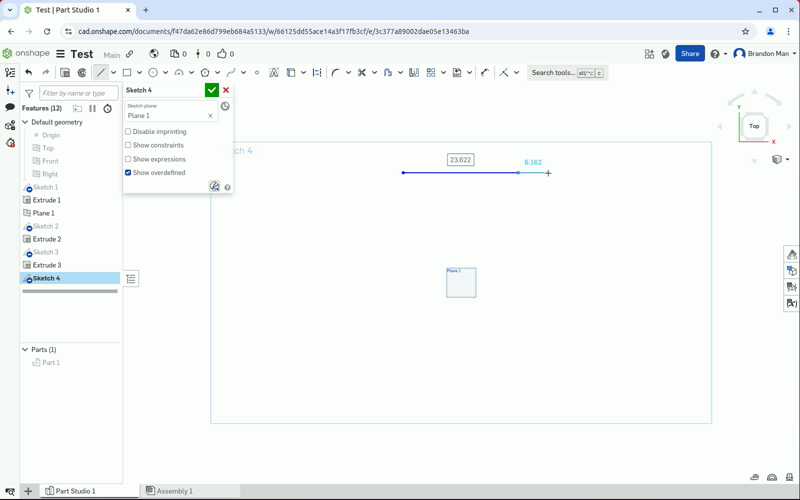
mouse_move(518, 171)
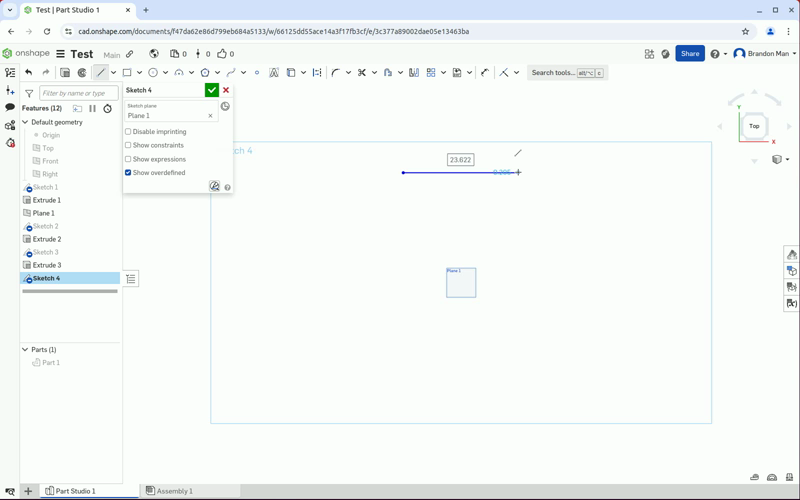
scroll(6)
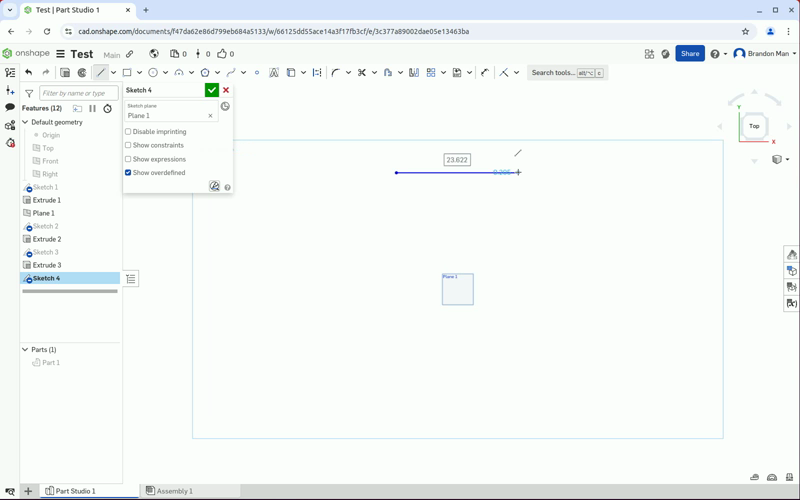
scroll(6)
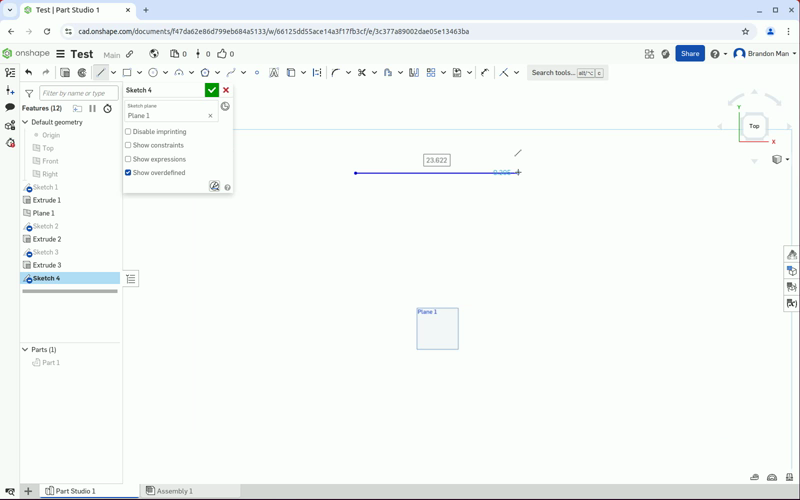
scroll(6)
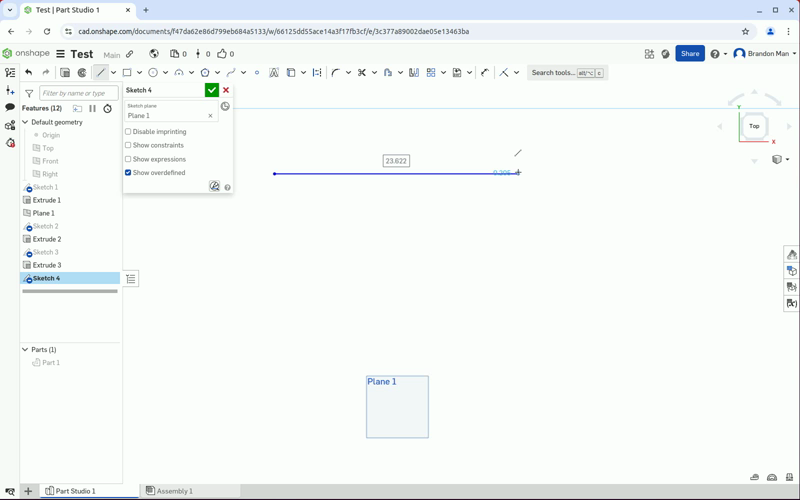
scroll(6)
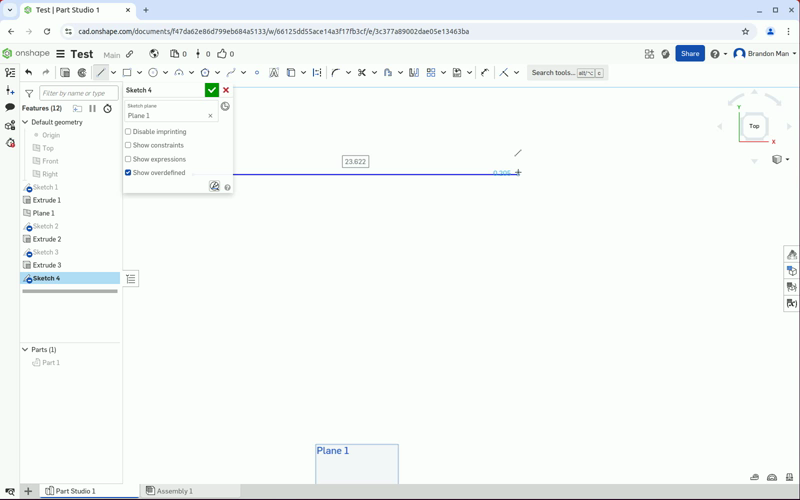
scroll(6)
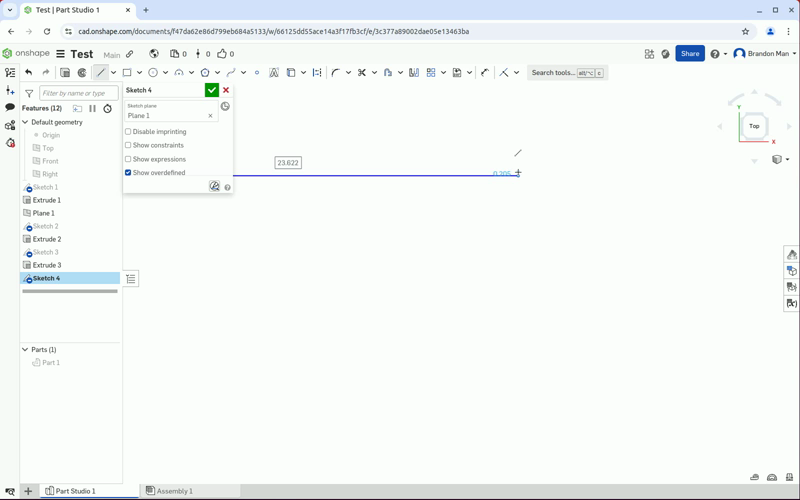
scroll(6)
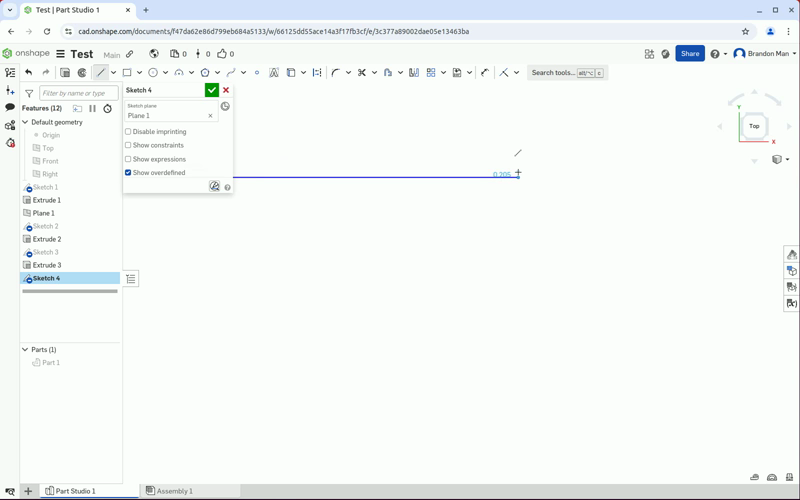
scroll(6)
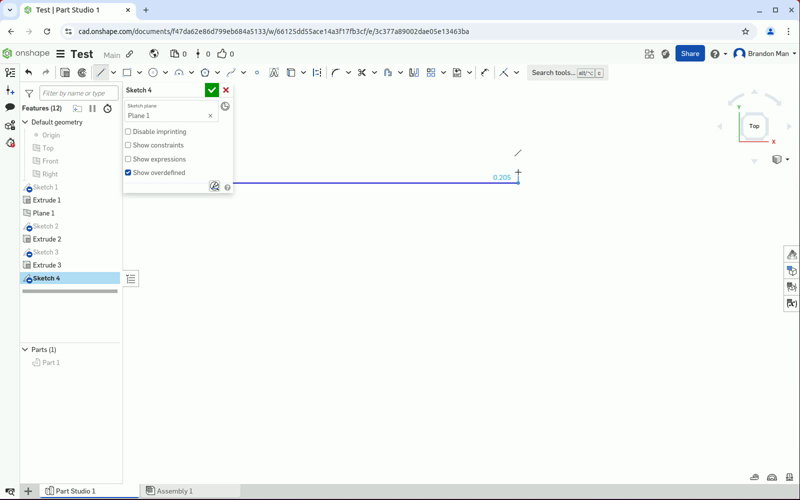
click(518, 171)
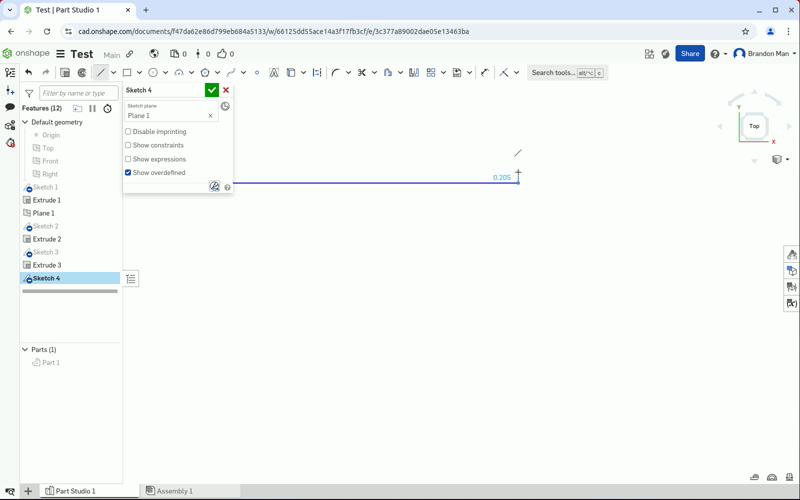
scroll(-6)
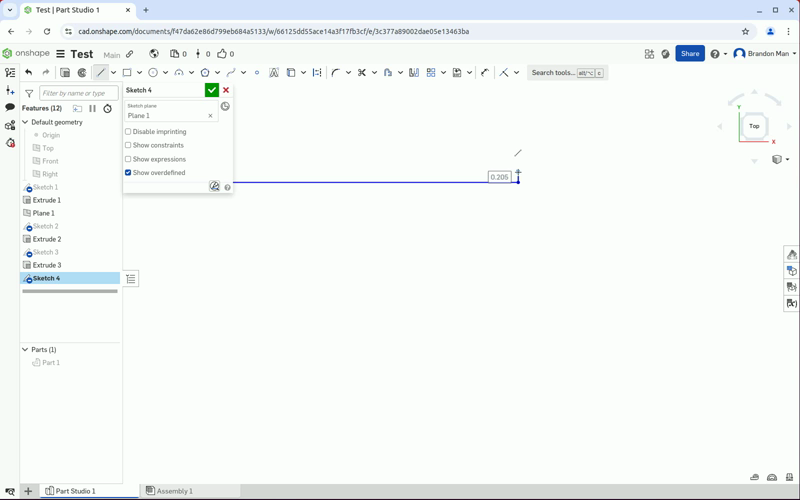
scroll(-6)
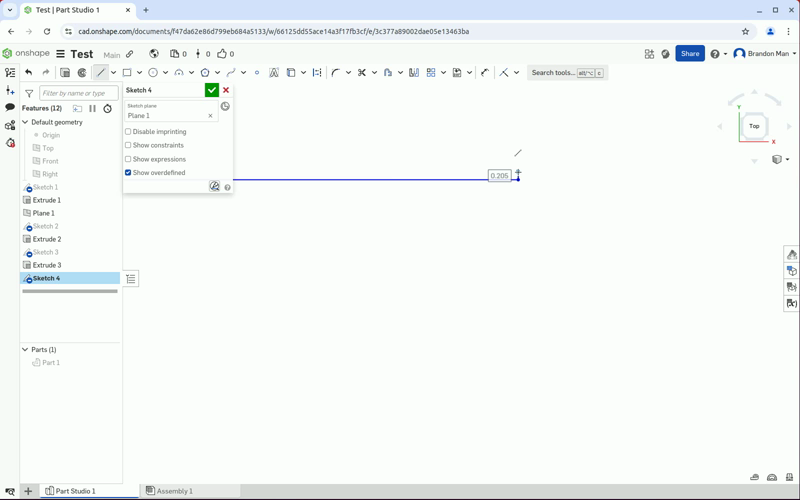
scroll(-6)
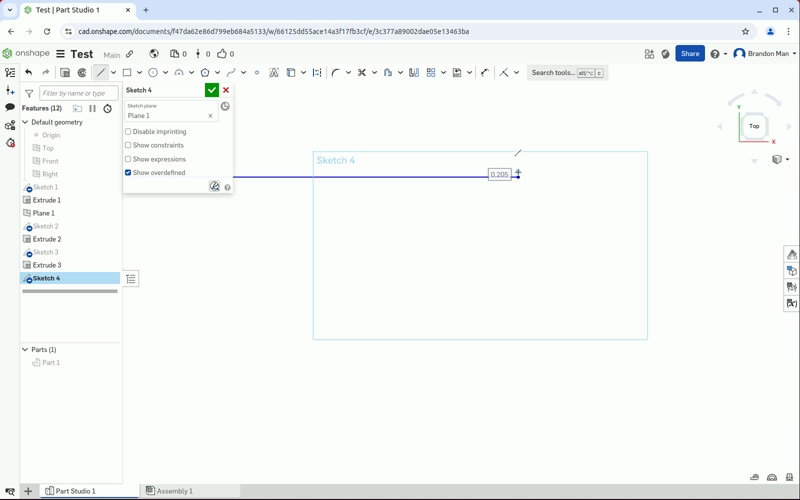
scroll(-6)
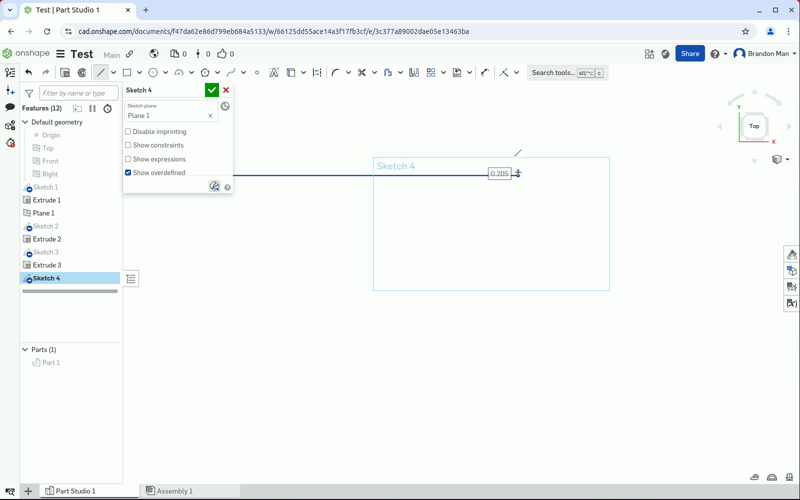
scroll(-6)
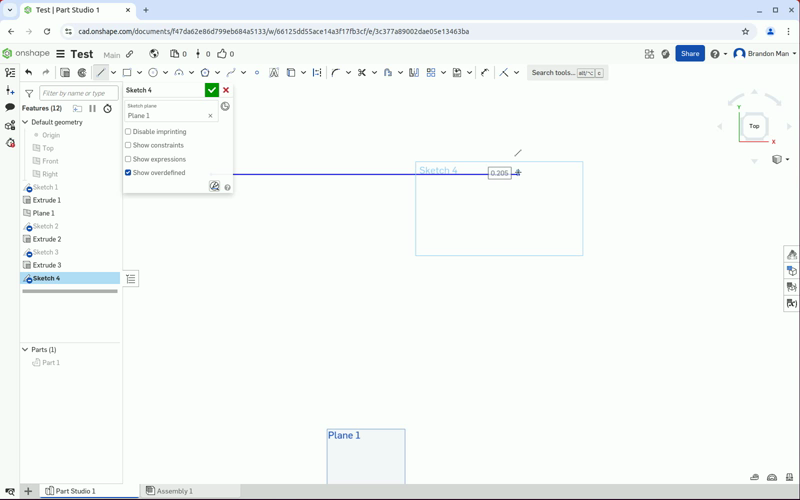
scroll(-6)
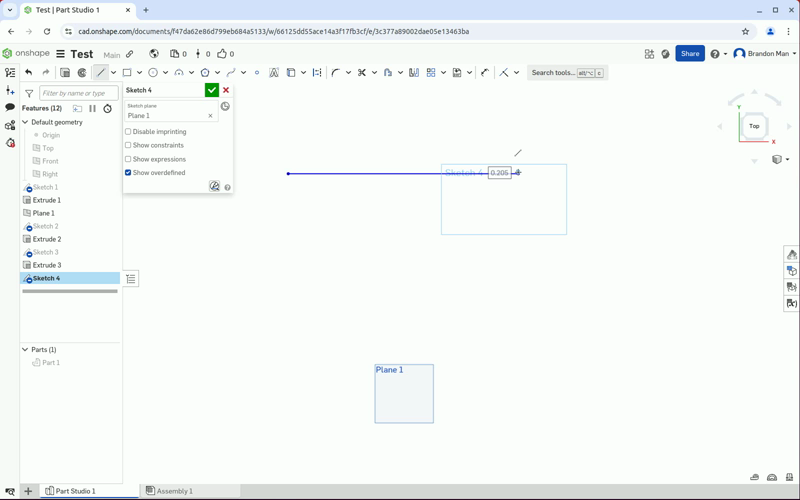
scroll(-6)
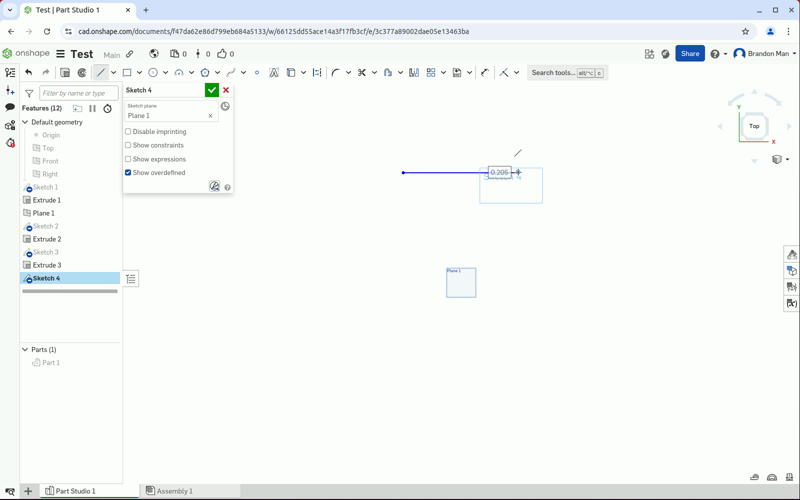
key_up(shift)
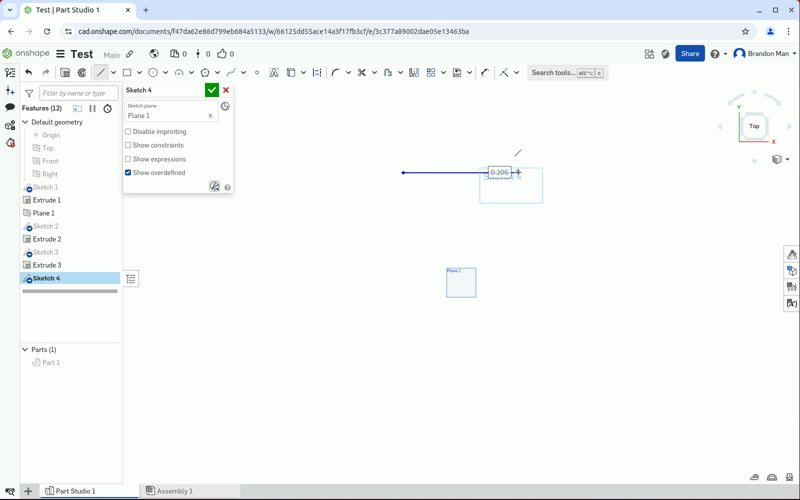
key_down(shift)
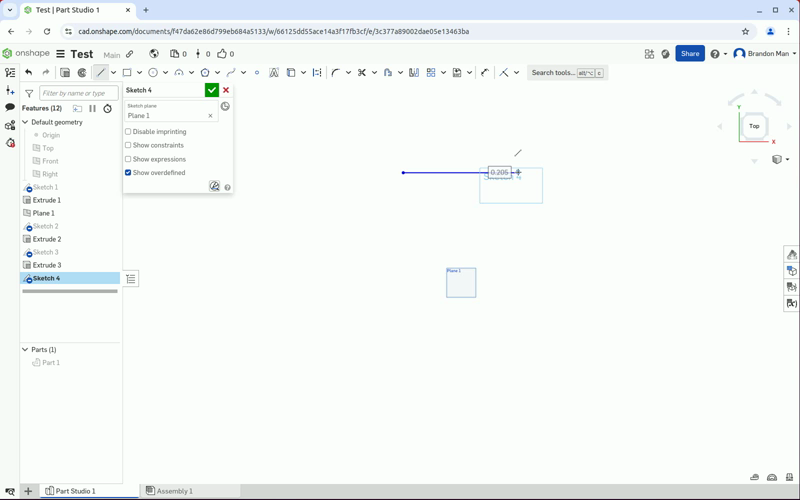
mouse_move(403, 171)
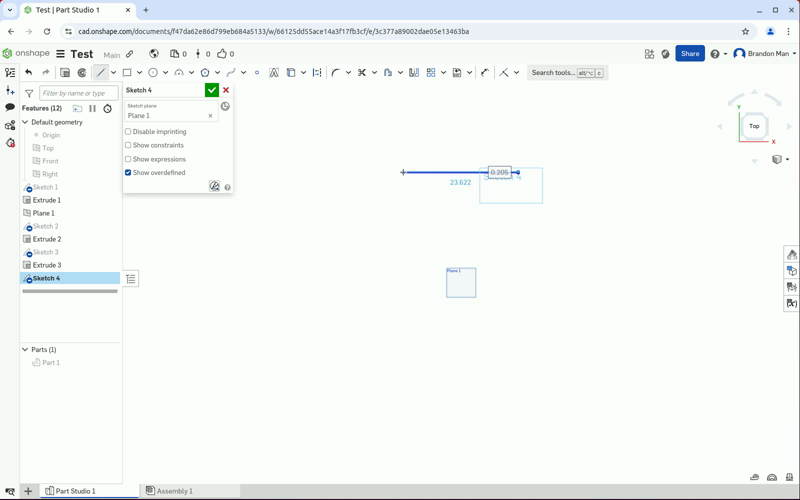
scroll(6)
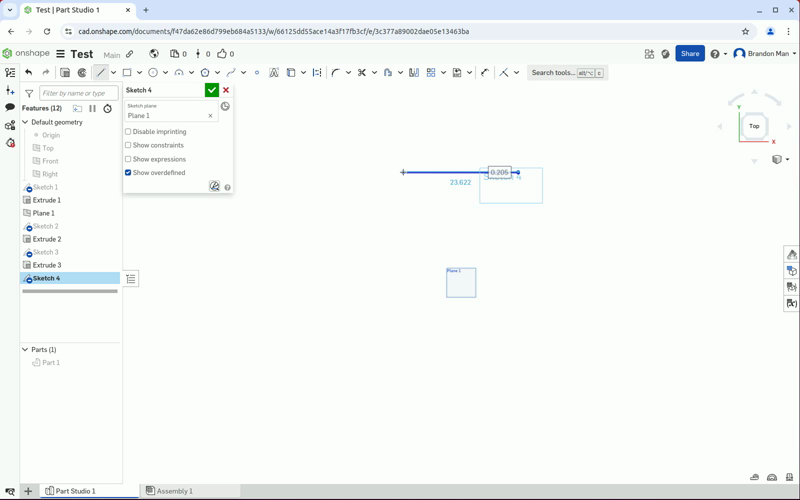
scroll(6)
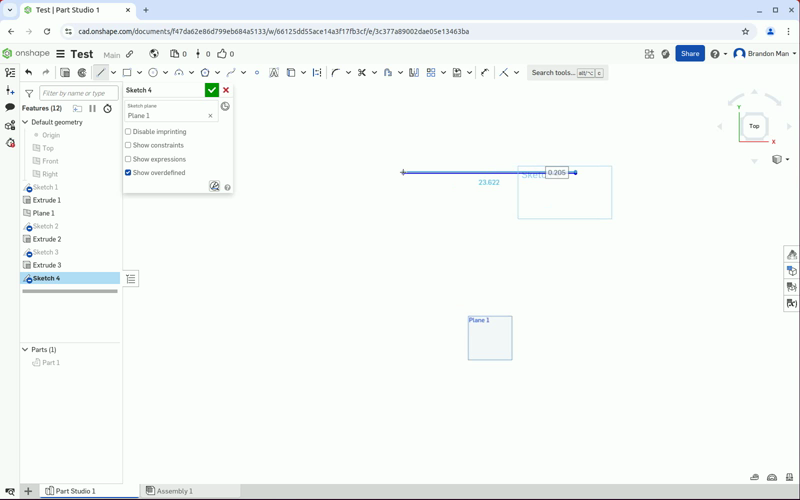
scroll(6)
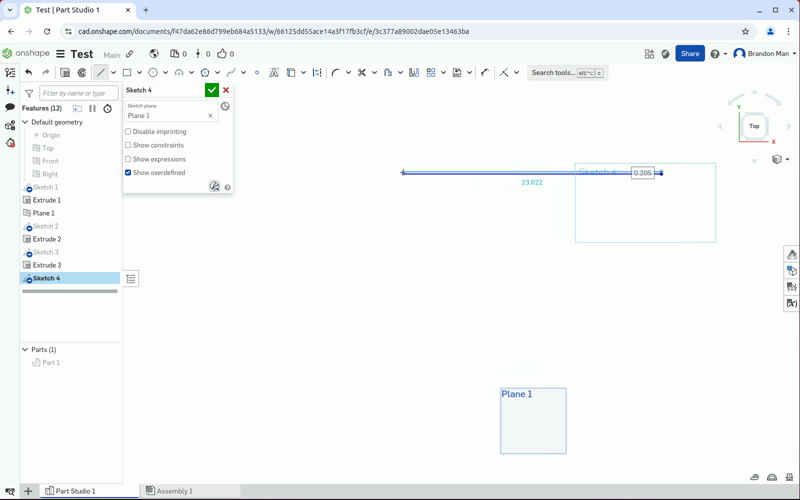
scroll(6)
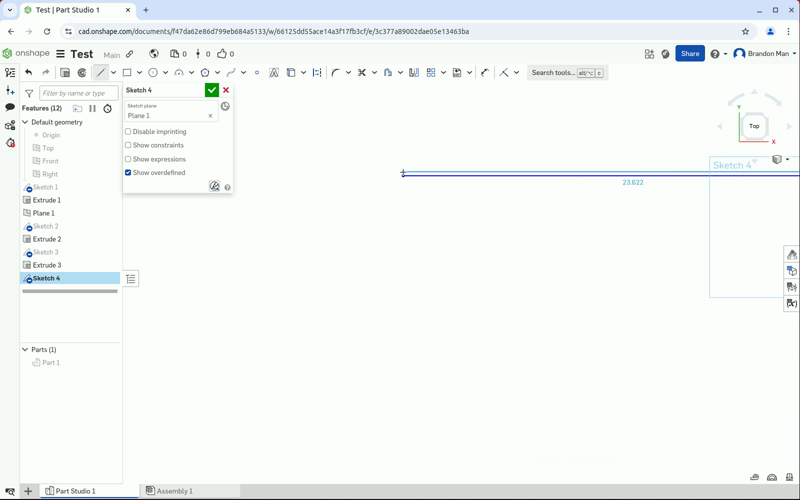
scroll(6)
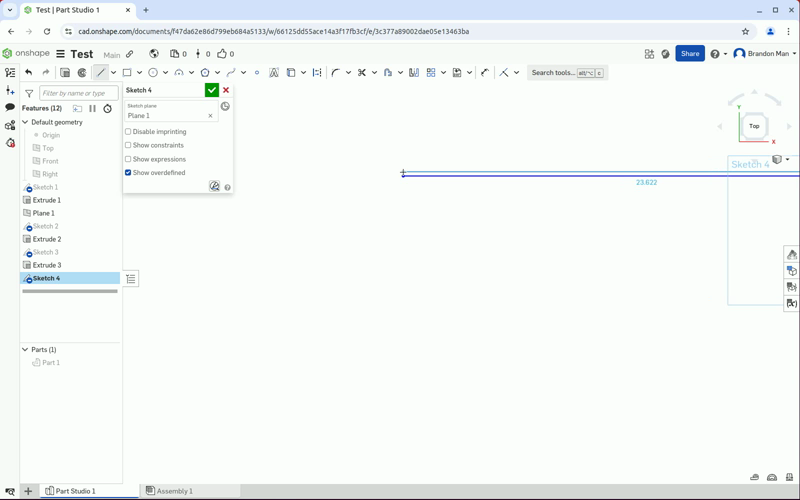
scroll(6)
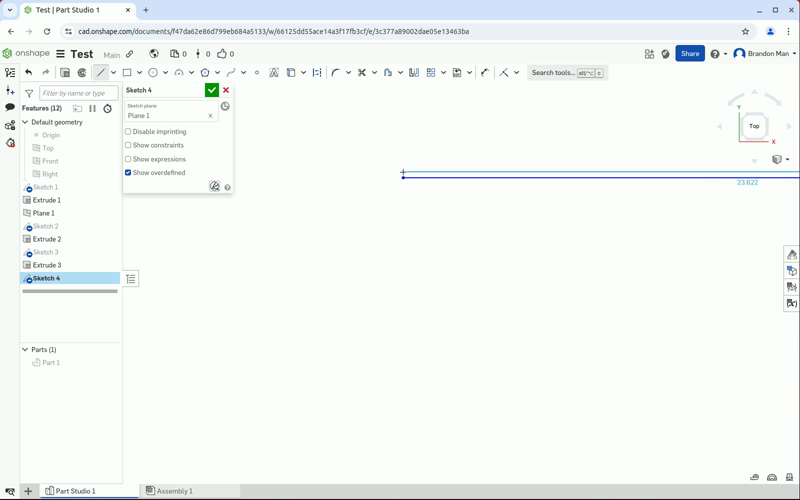
scroll(6)
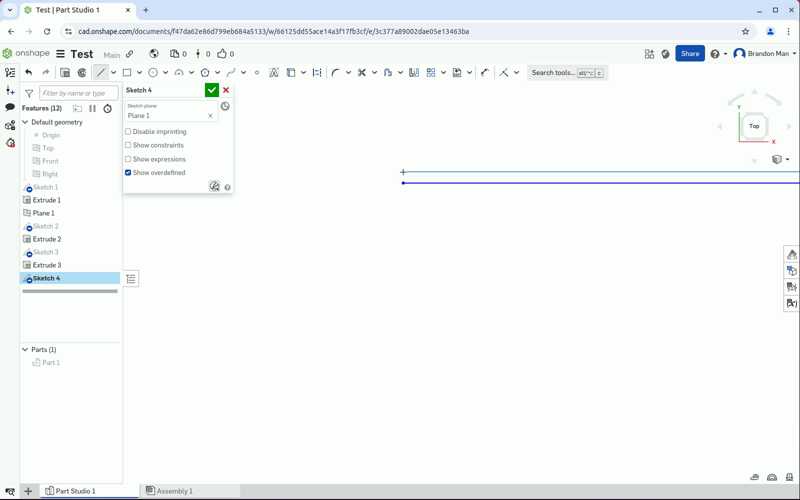
click(403, 171)
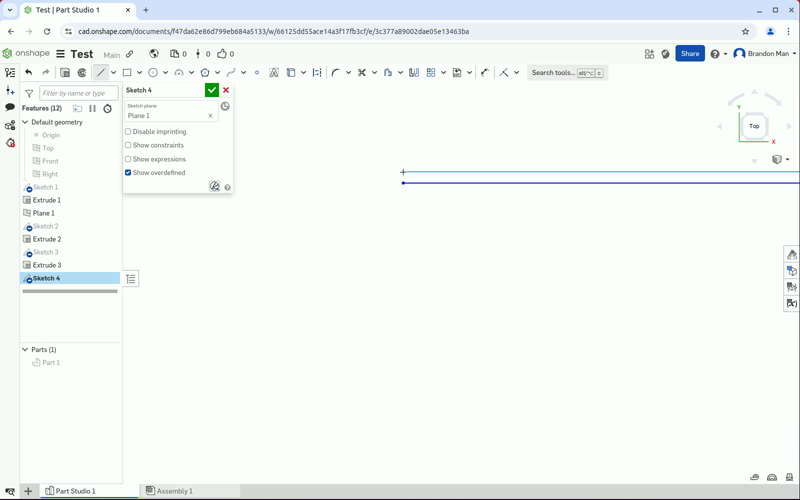
scroll(-6)
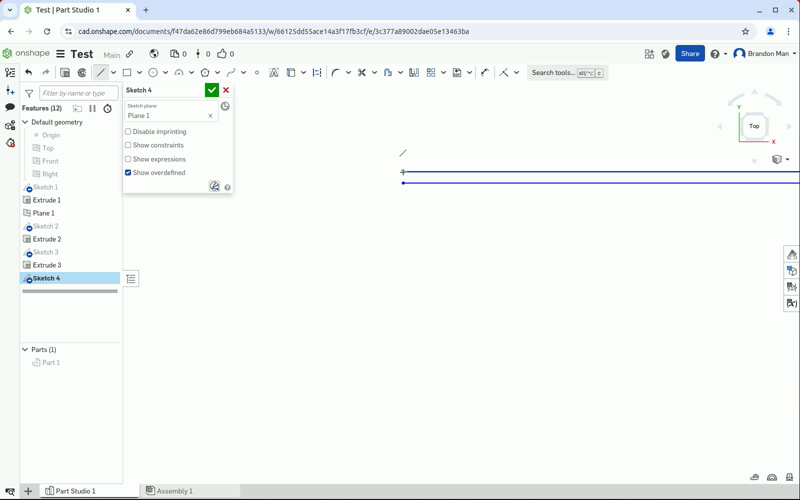
scroll(-6)
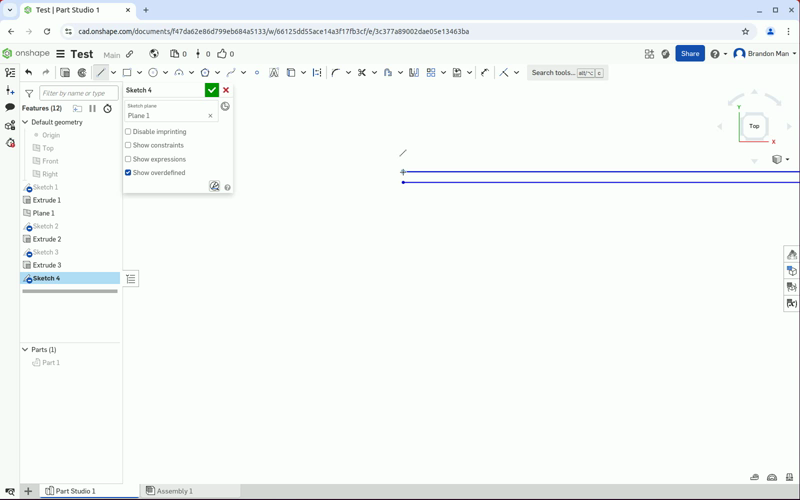
scroll(-6)
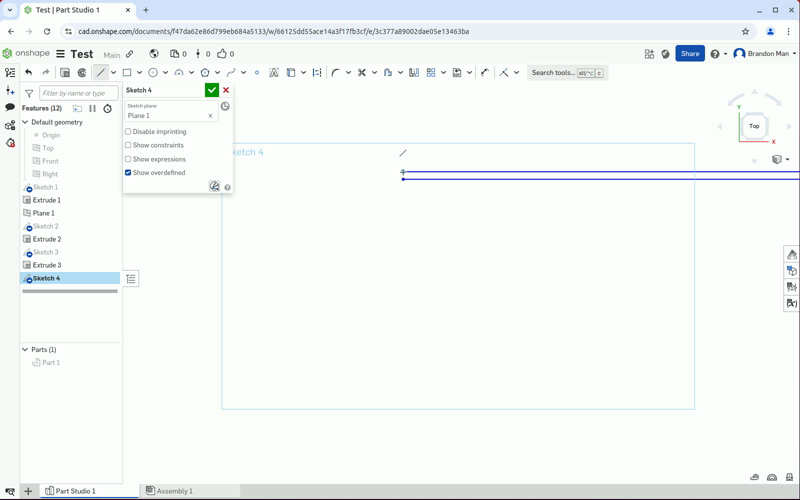
scroll(-6)
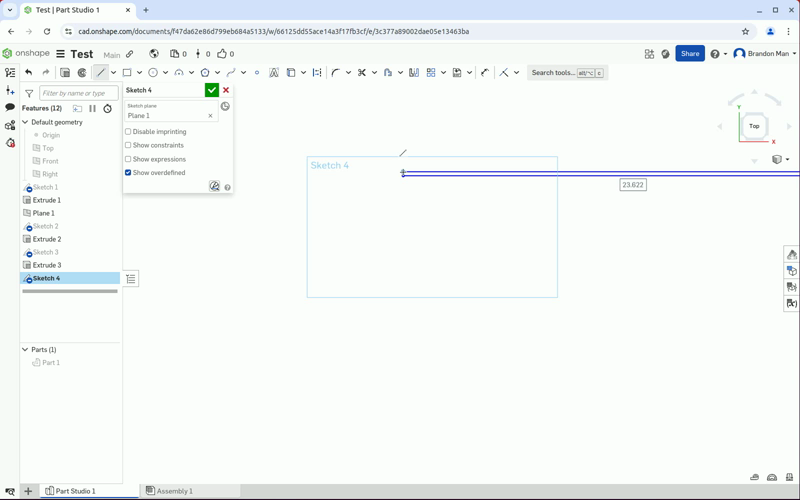
scroll(-6)
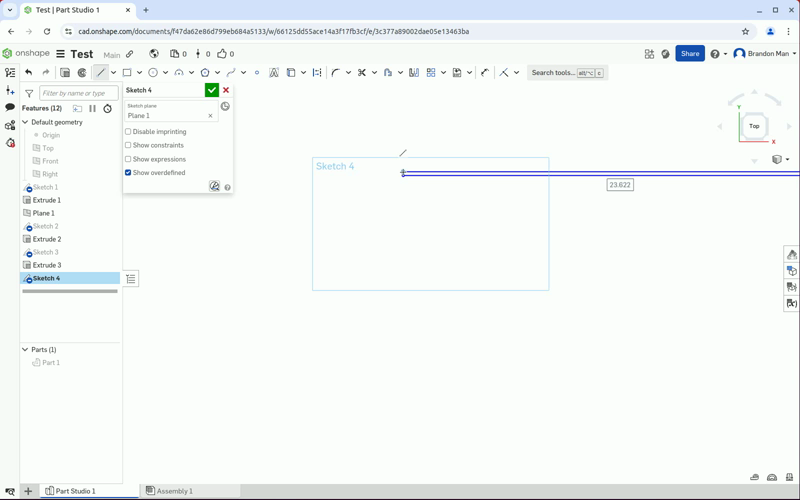
scroll(-6)
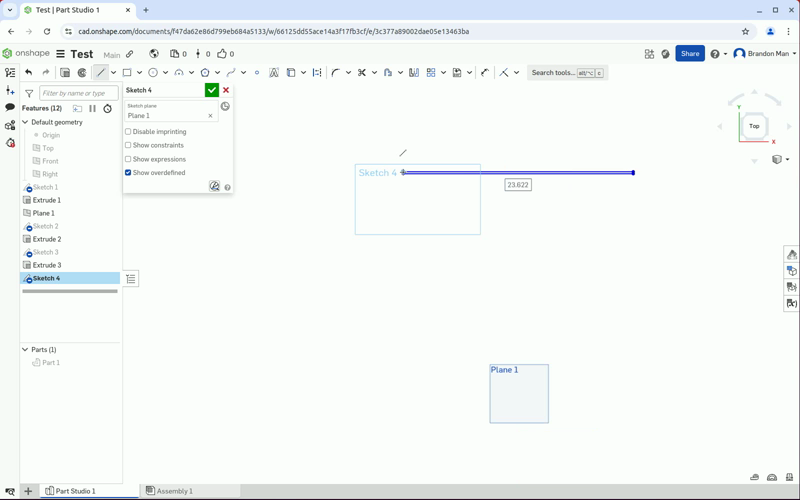
scroll(-6)
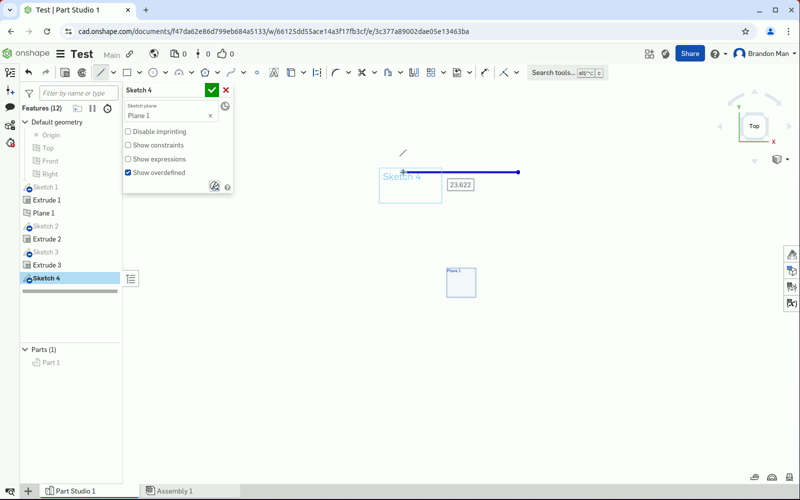
key_up(shift)
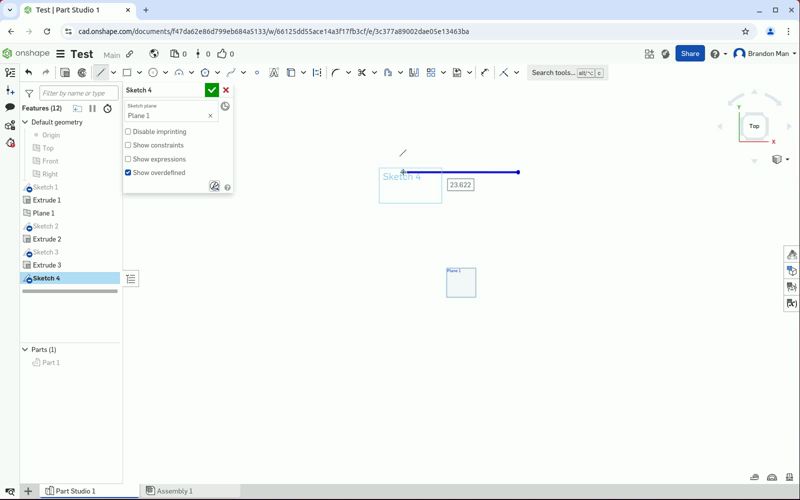
mouse_move(433, 171)
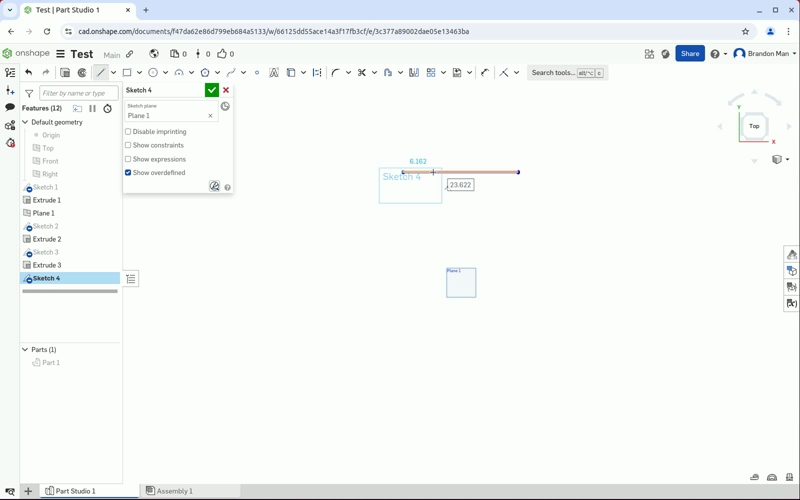
key_down(shift)
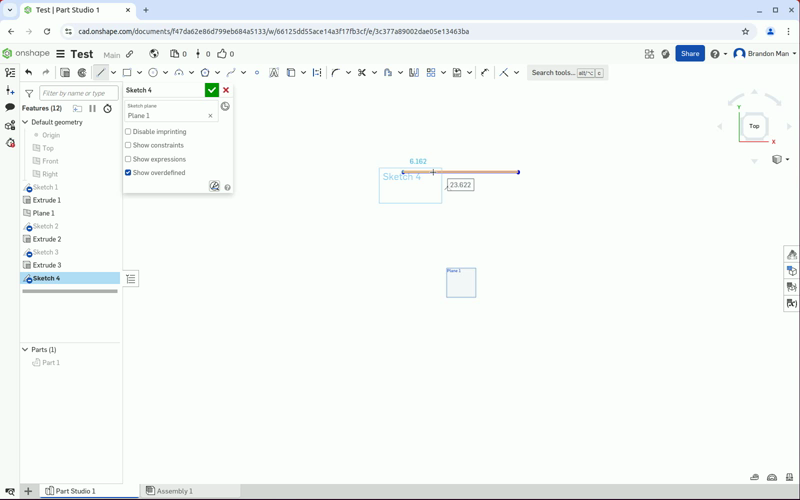
mouse_move(403, 172)
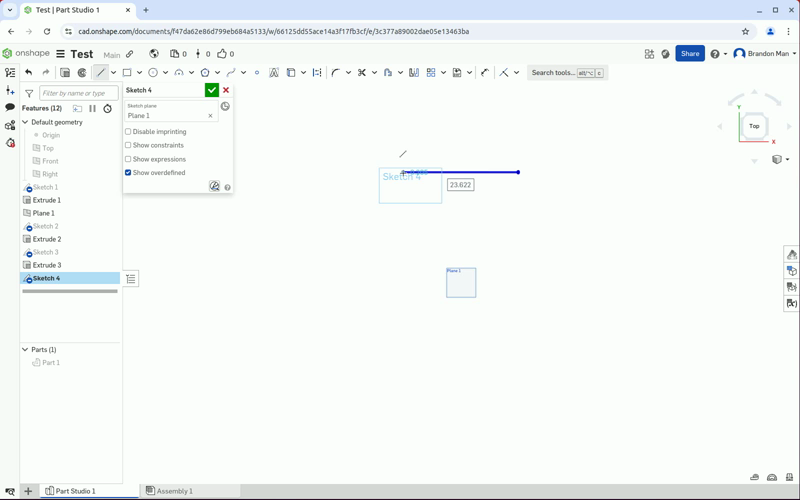
scroll(6)
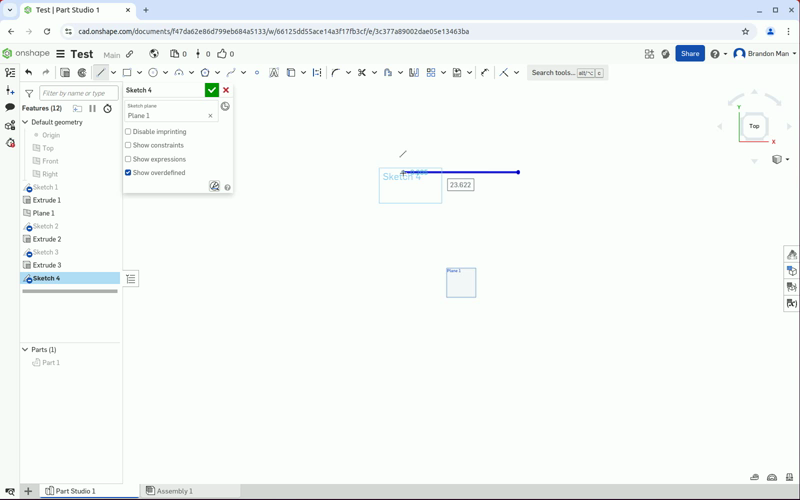
scroll(6)
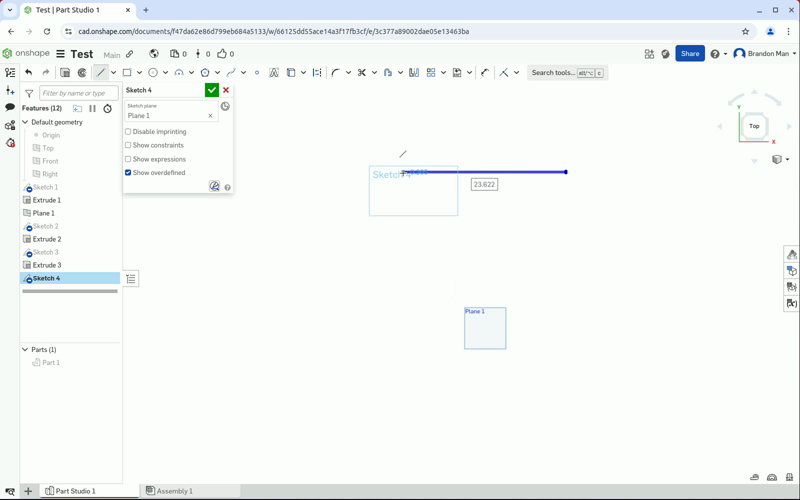
scroll(6)
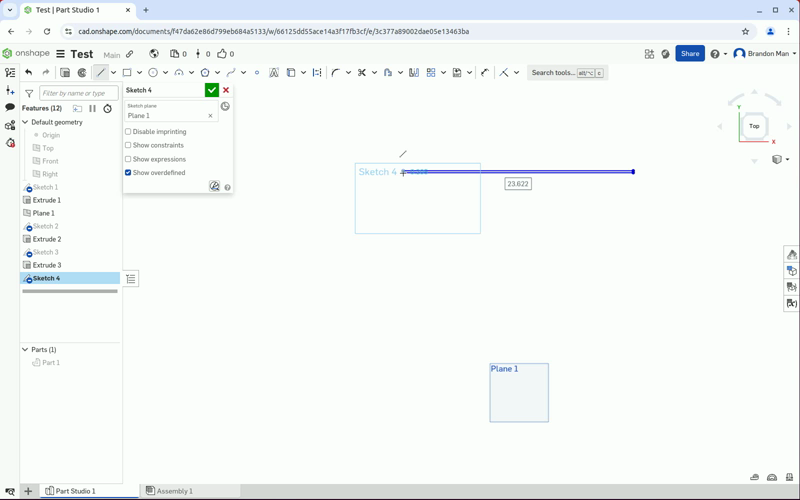
scroll(6)
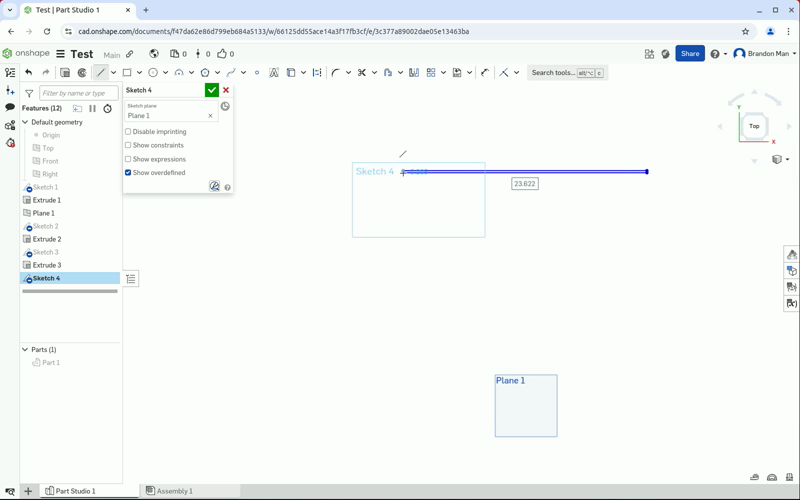
scroll(6)
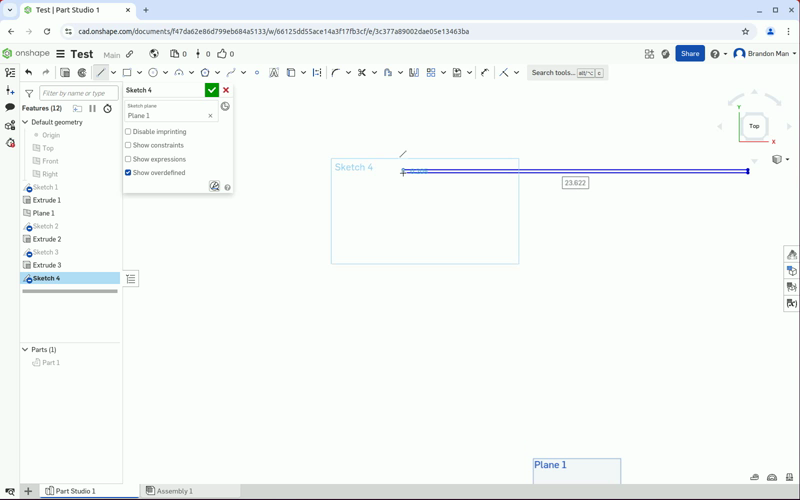
scroll(6)
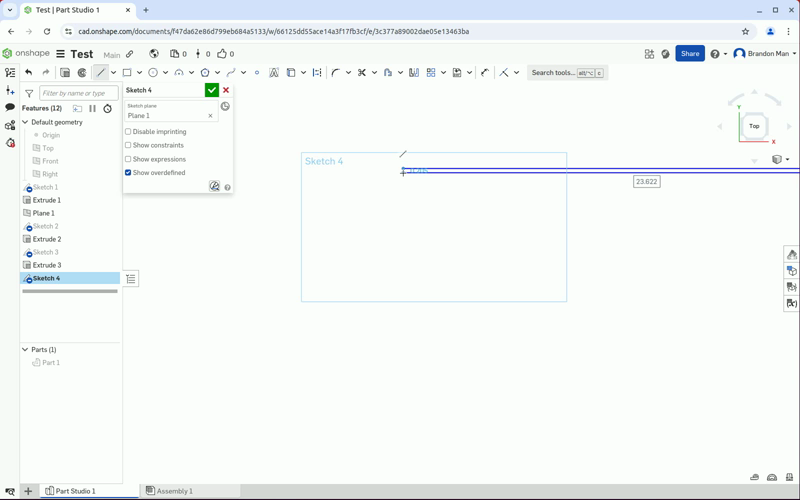
scroll(6)
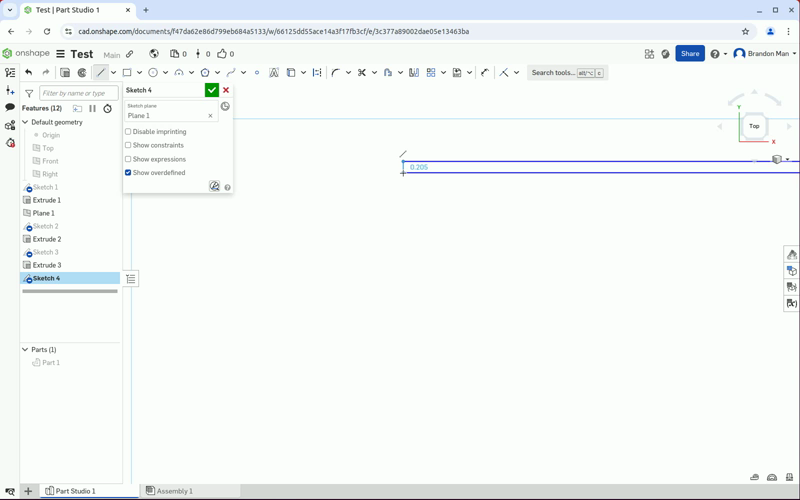
key_up(shift)
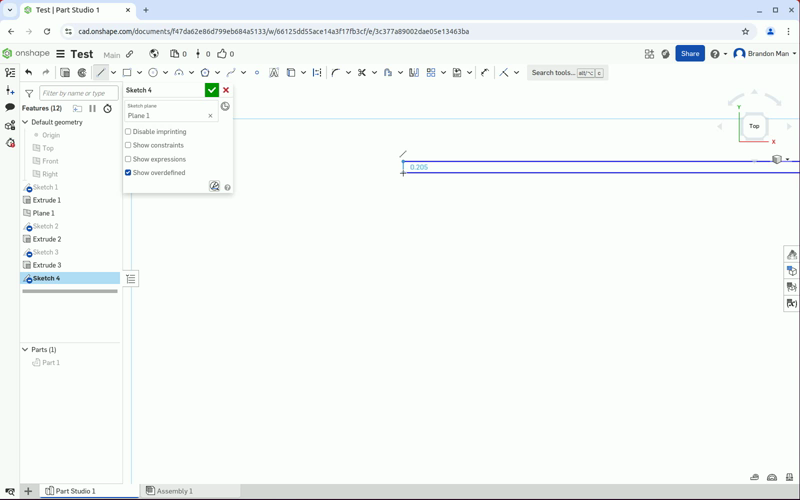
click(403, 172)
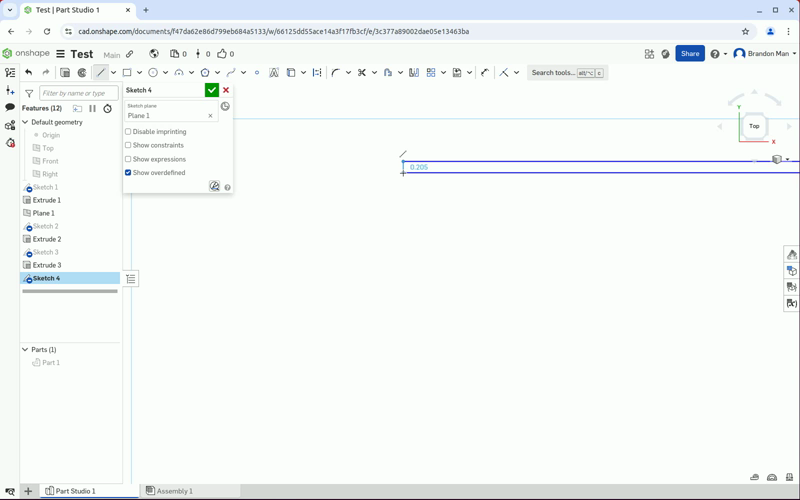
scroll(-6)
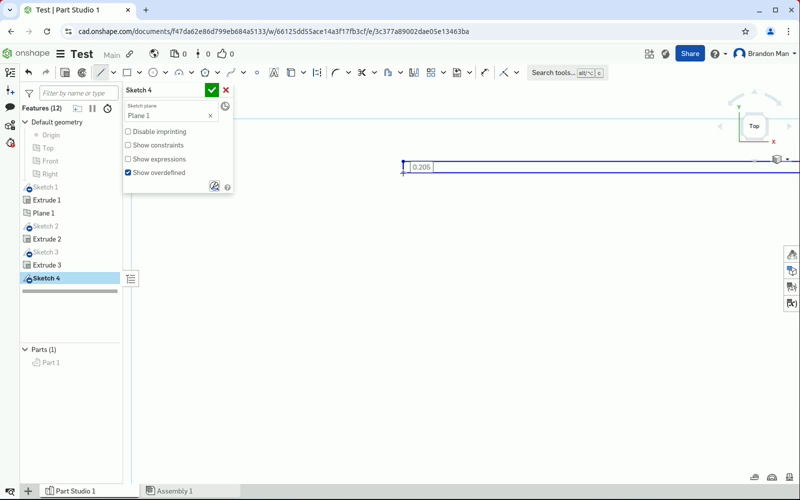
scroll(-6)
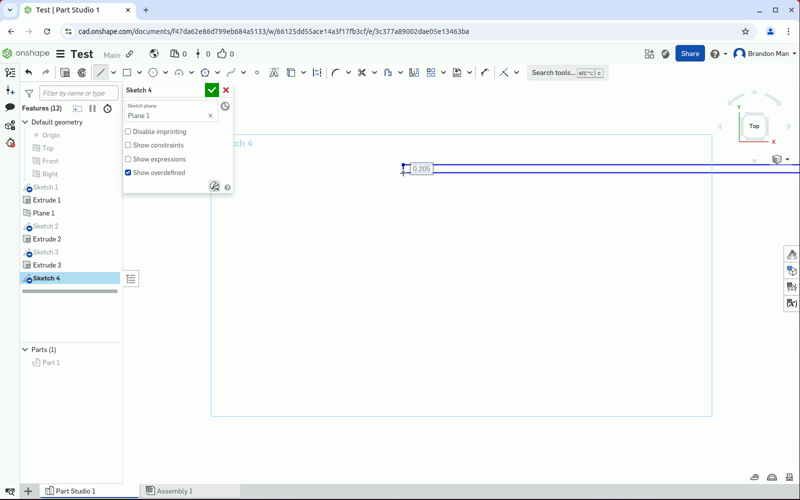
scroll(-6)
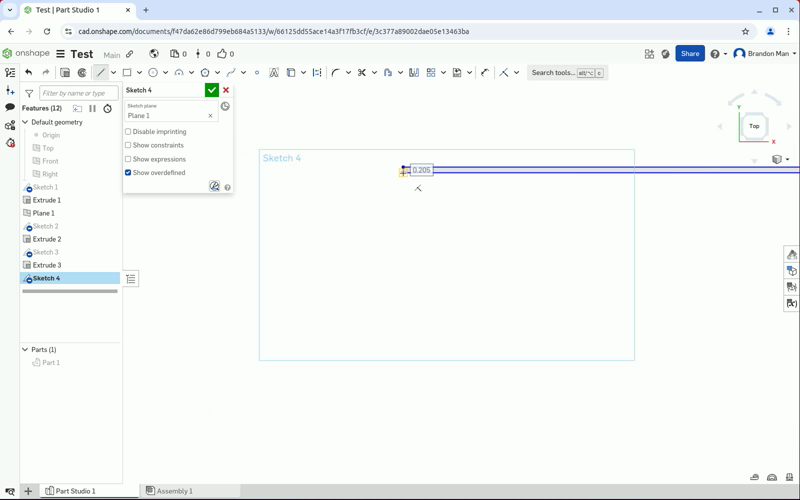
scroll(-6)
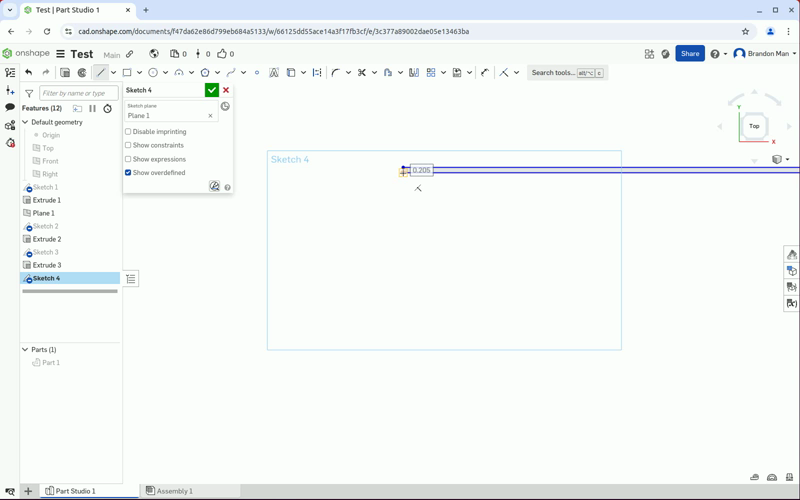
scroll(-6)
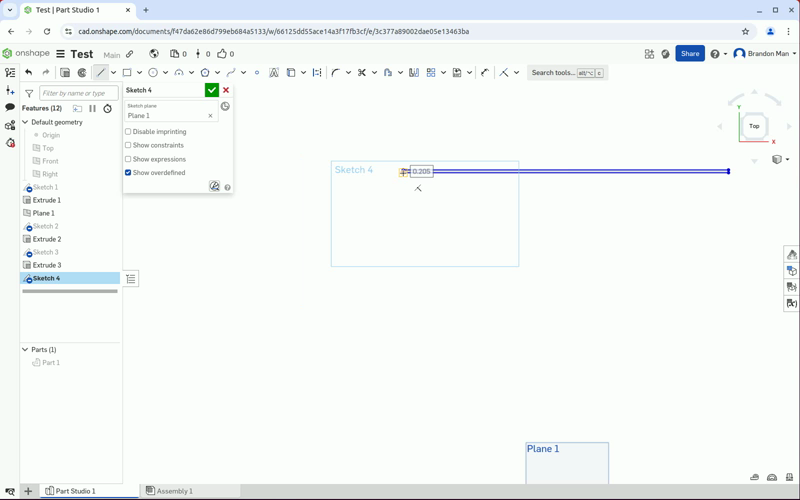
scroll(-6)
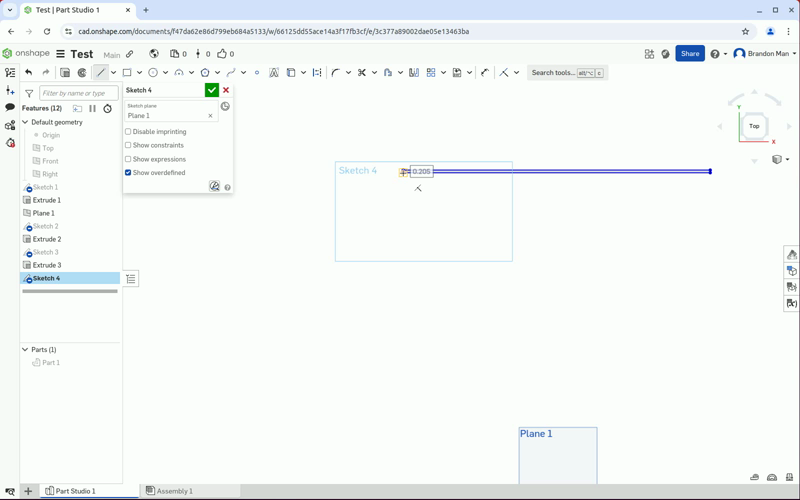
scroll(-6)
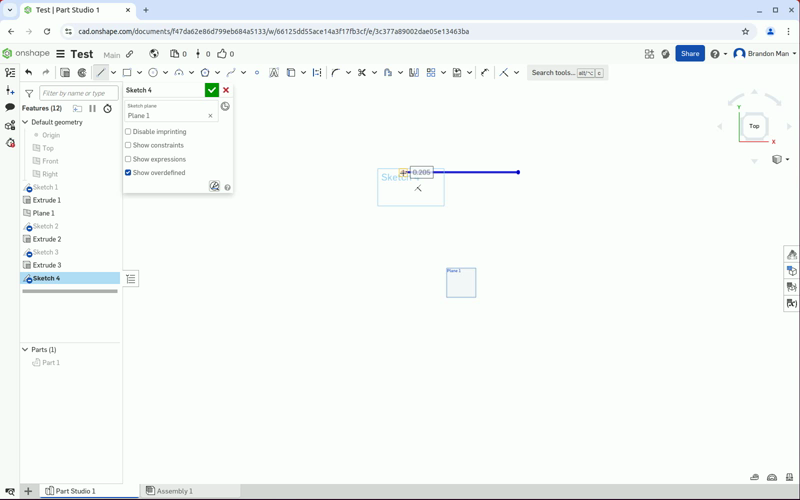
key(esc)
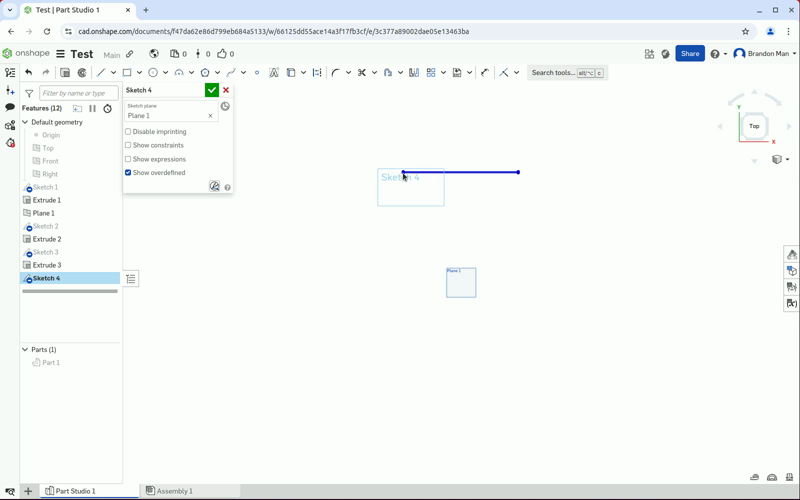
mouse_move(411, 172)
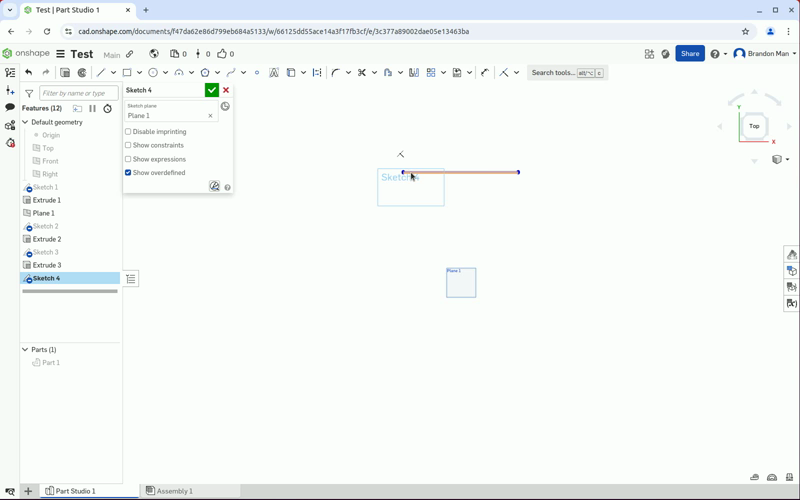
scroll(6)
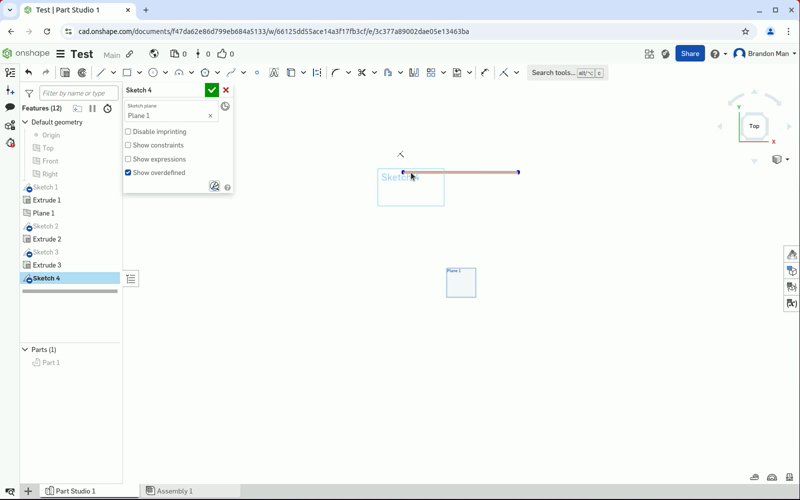
scroll(6)
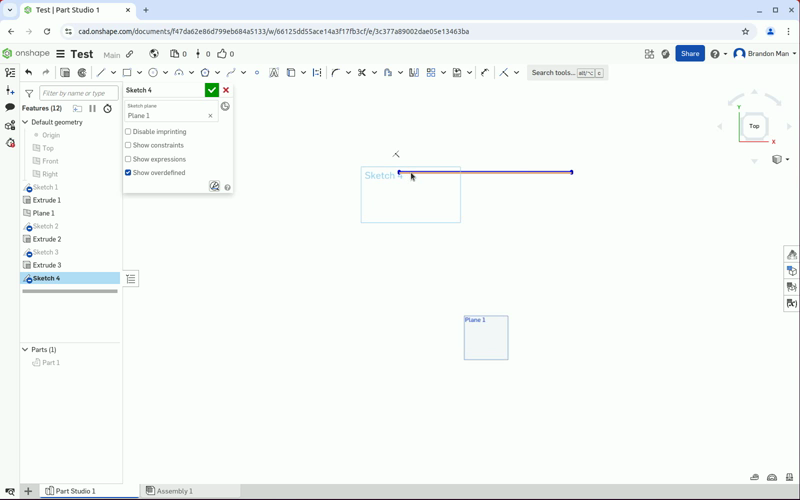
scroll(6)
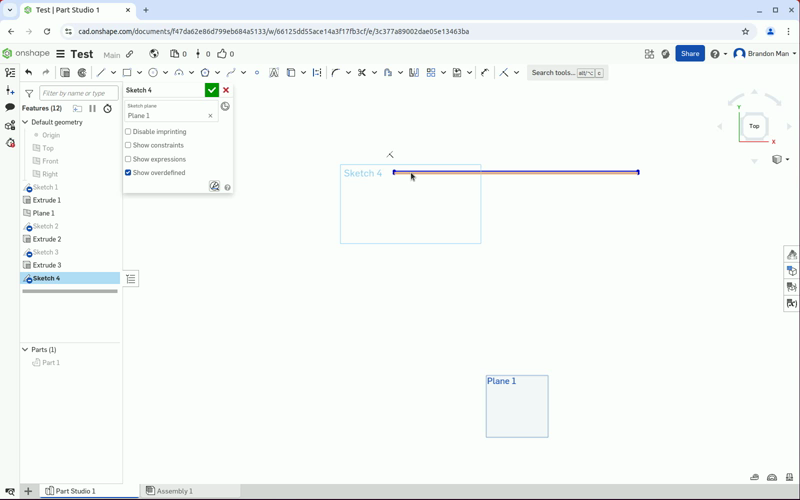
scroll(6)
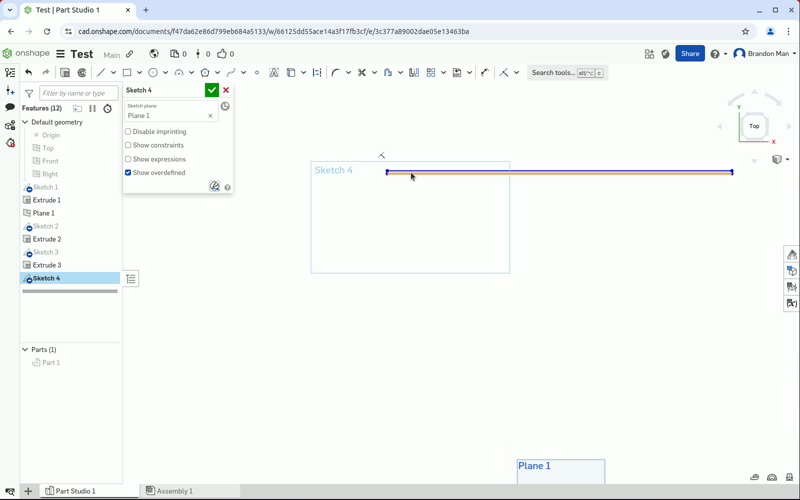
scroll(6)
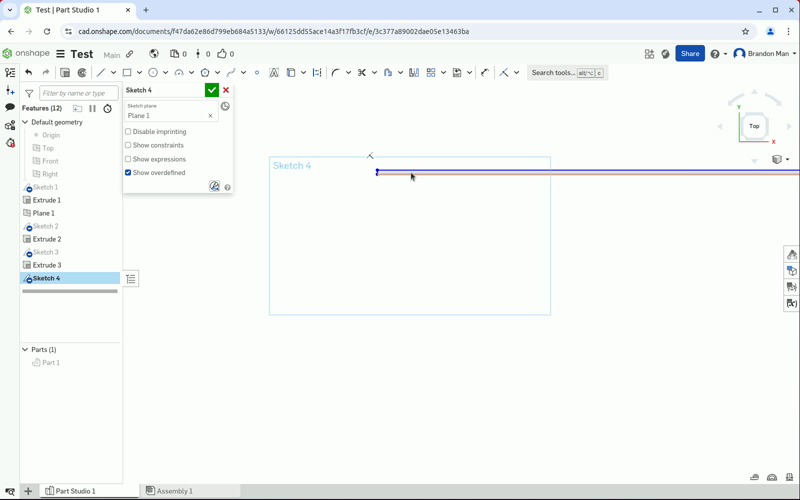
scroll(6)
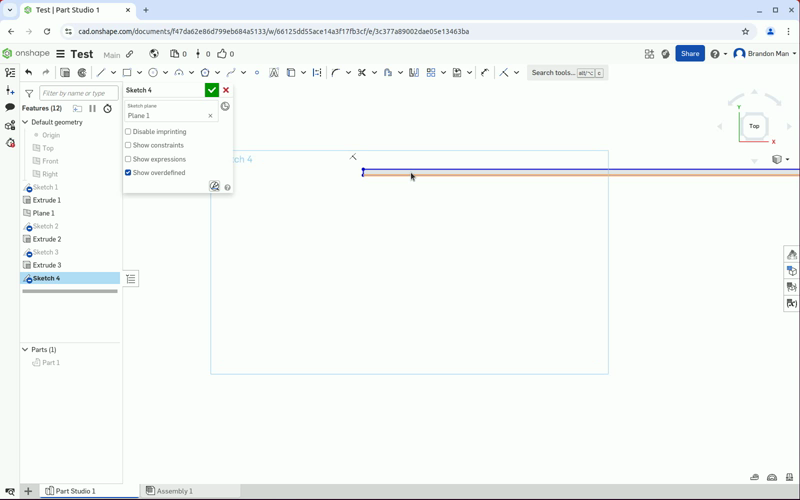
scroll(6)
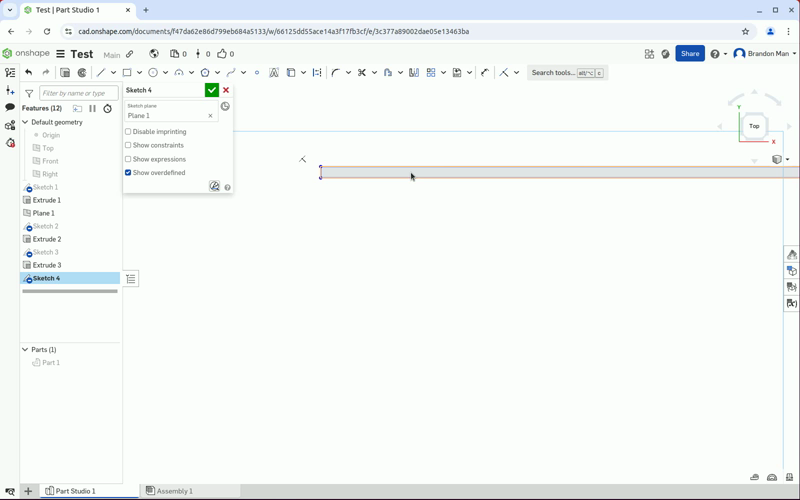
click(411, 172)
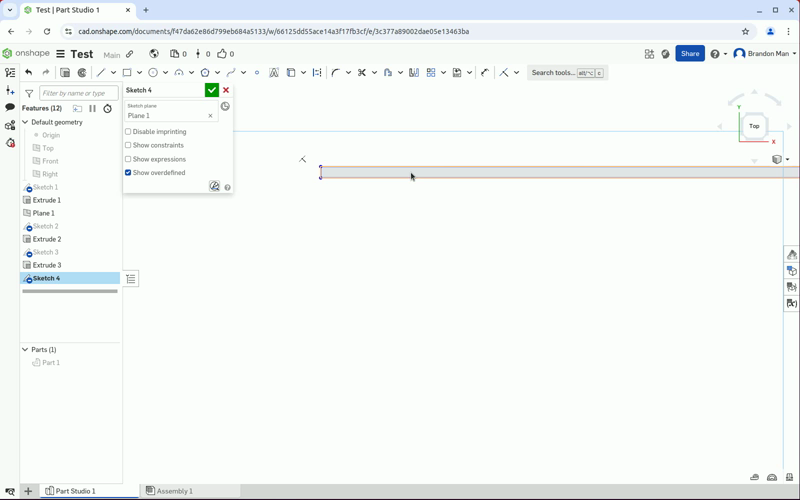
scroll(-6)
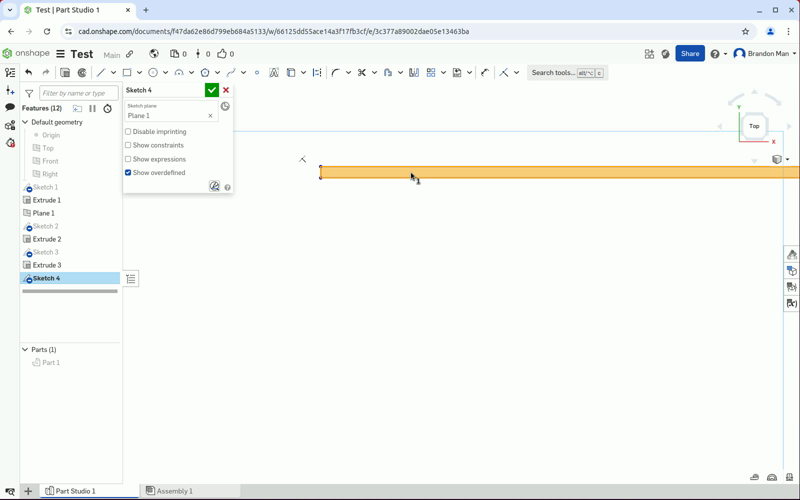
scroll(-6)
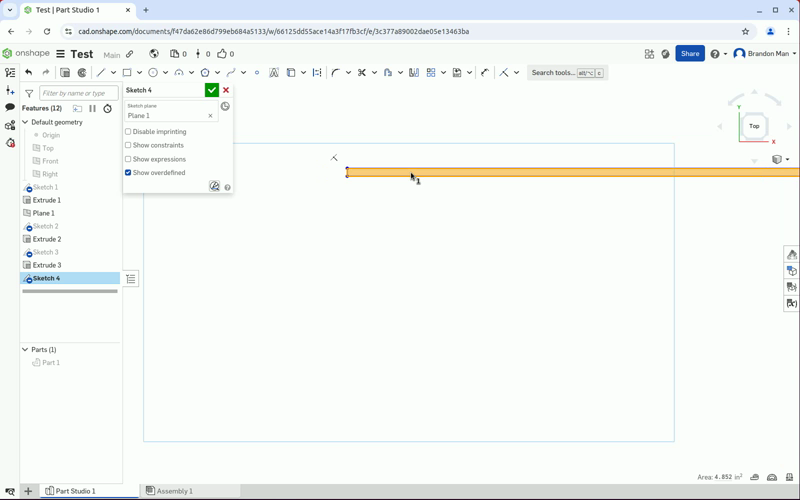
scroll(-6)
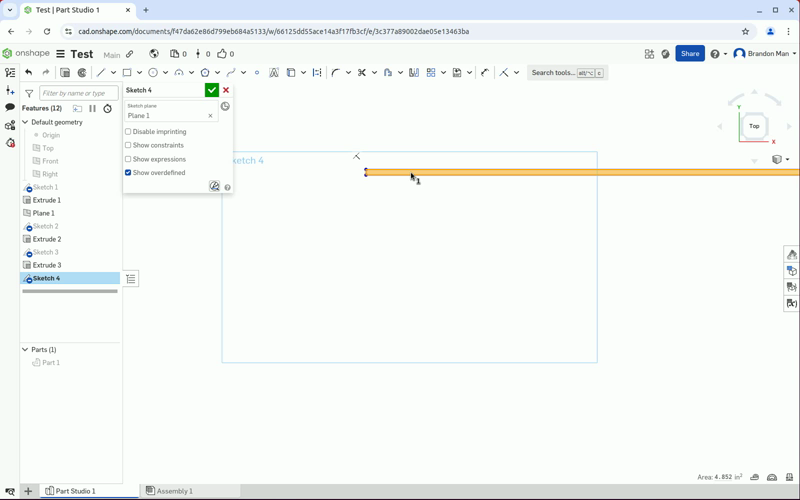
scroll(-6)
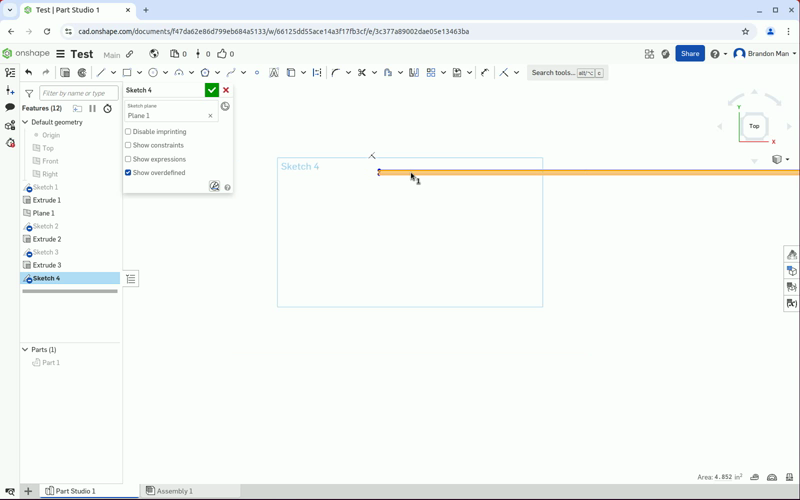
scroll(-6)
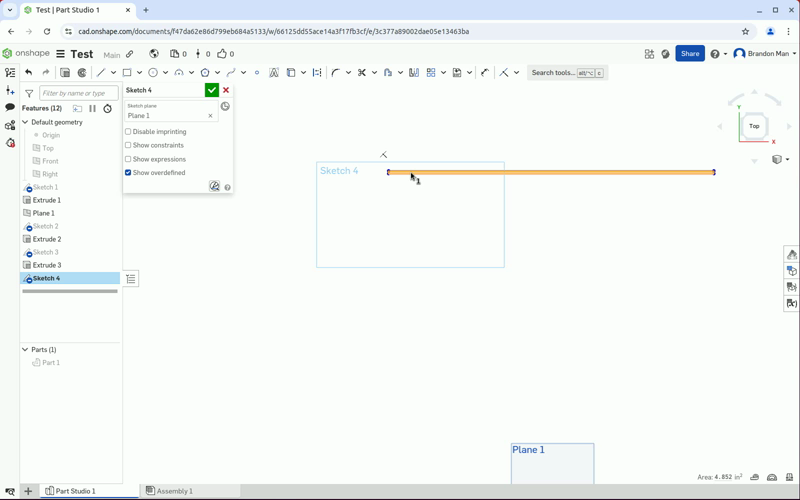
scroll(-6)
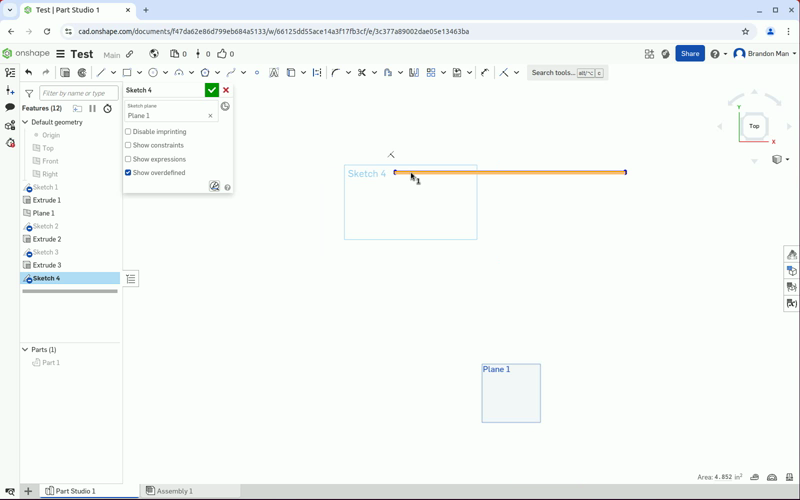
scroll(-6)
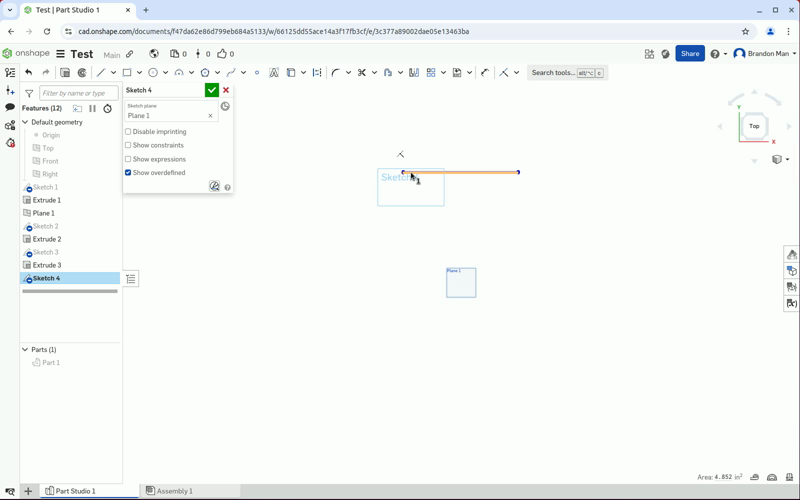
mouse_move(73, 352)
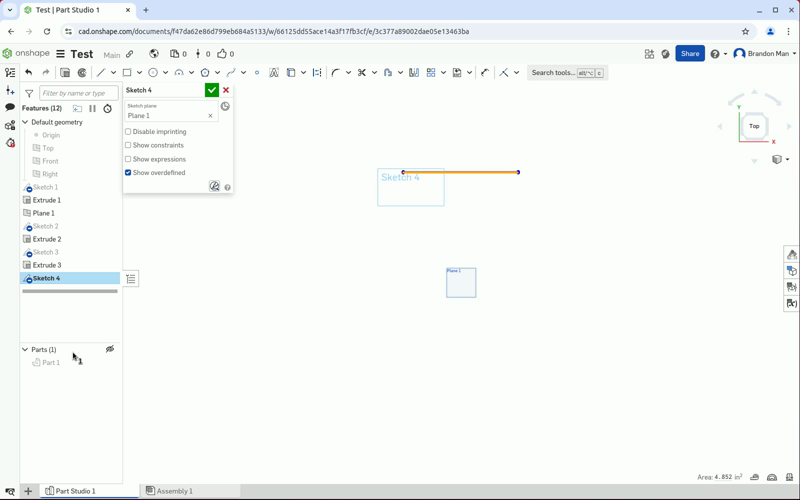
key(shift+y)
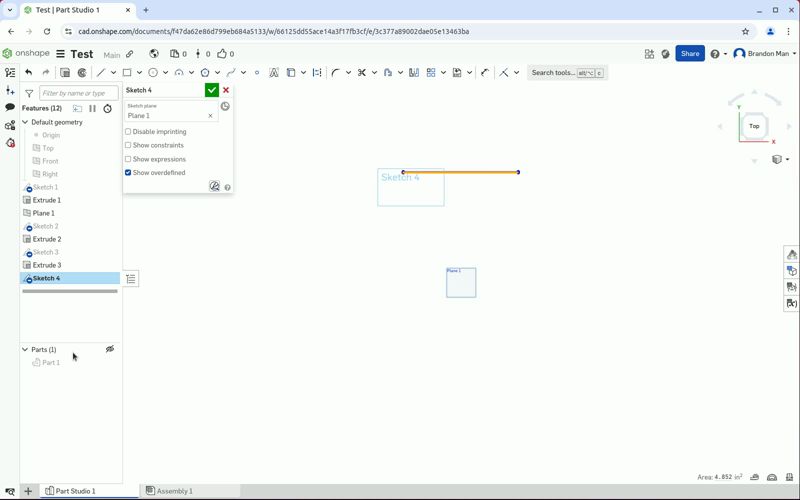
key(shift+e)
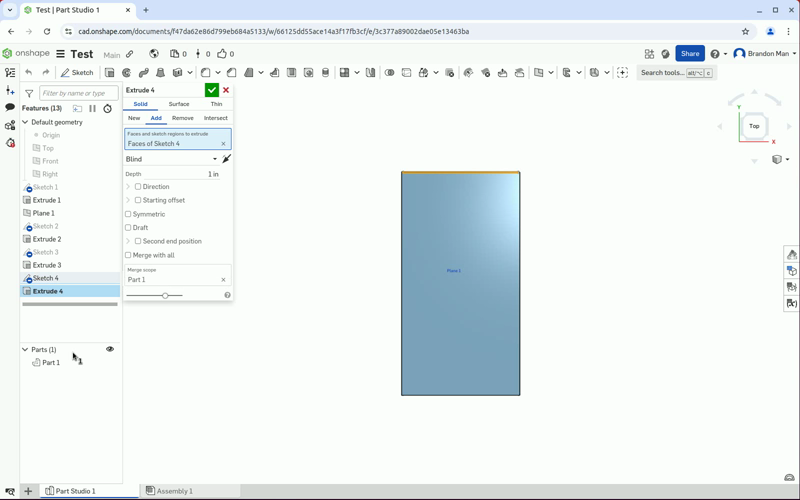
mouse_move(143, 106)
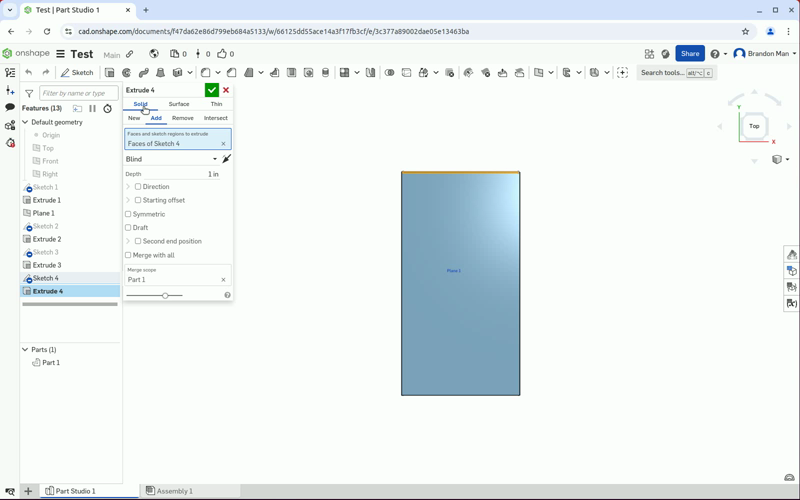
click(143, 106)
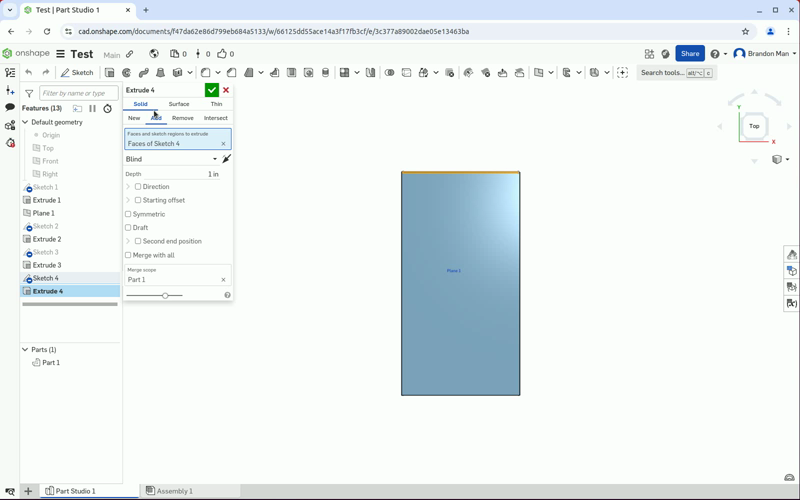
mouse_move(186, 120)
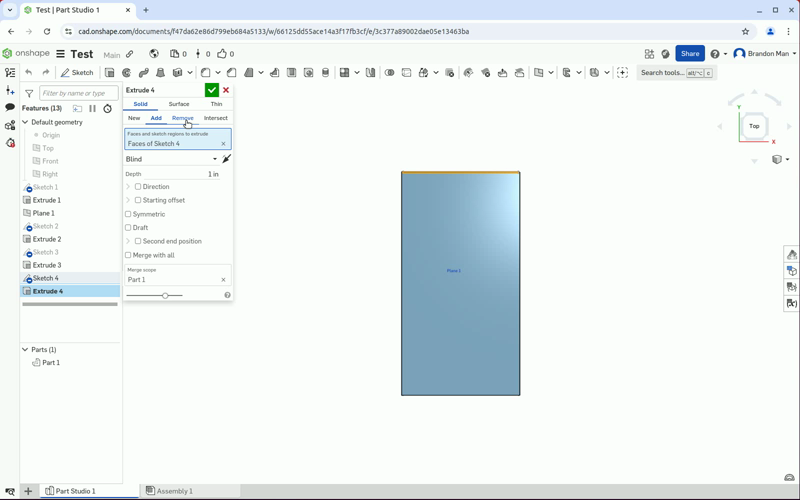
click(186, 120)
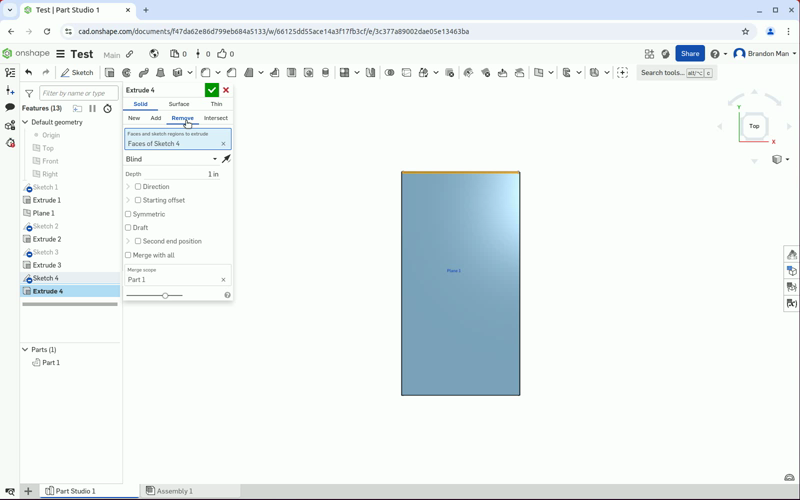
key(tab, 4)
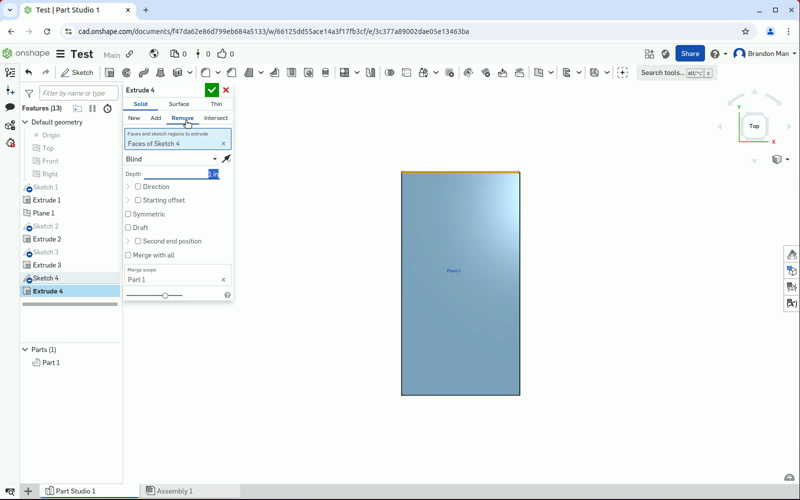
text(0.481)
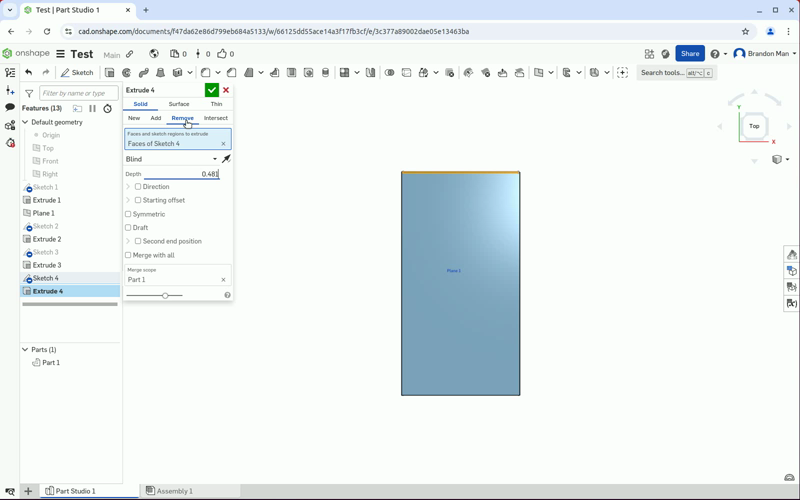
key(tab, 6)
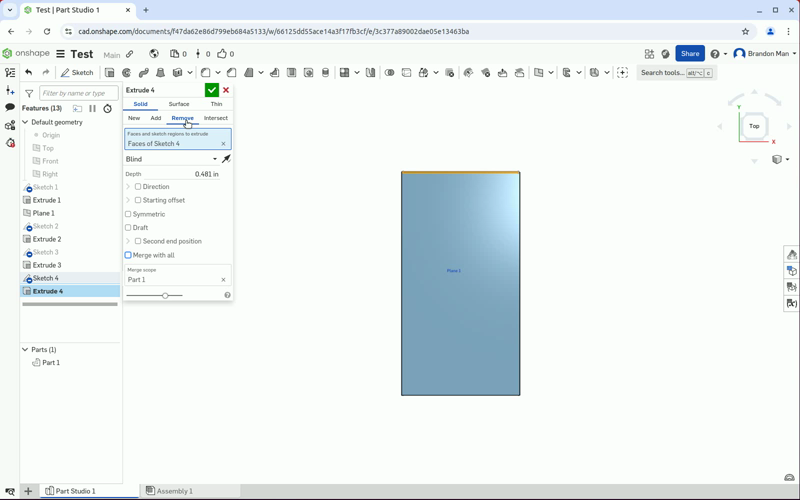
key(space)
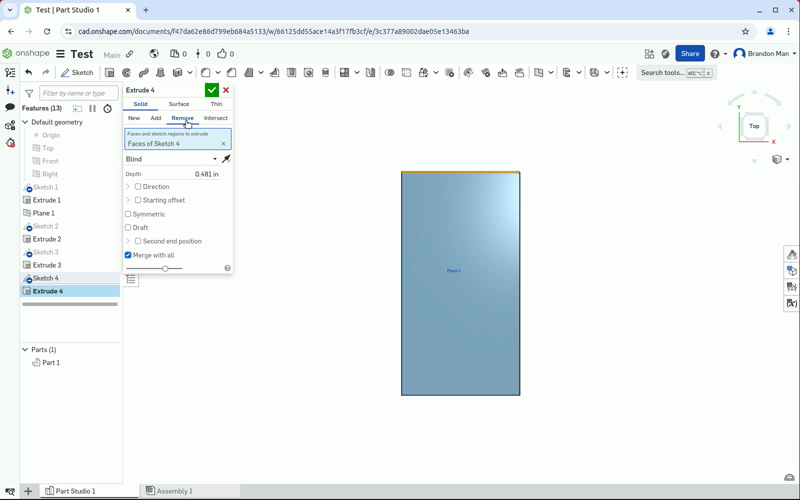
key(enter)
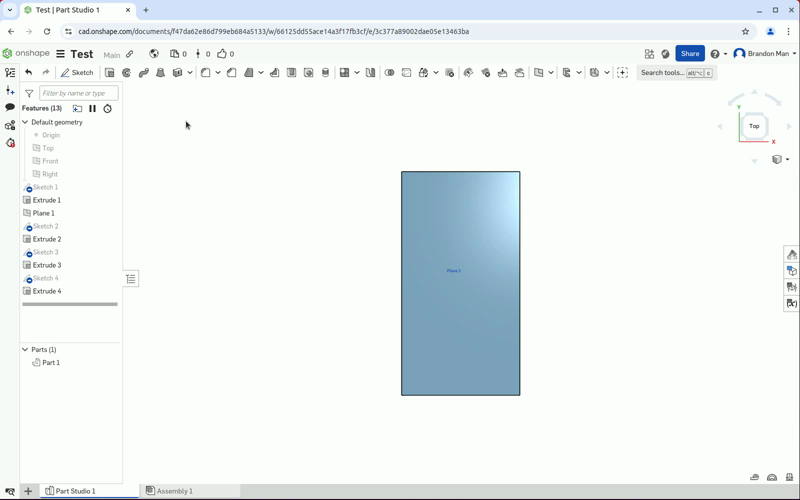
key(shift+h)
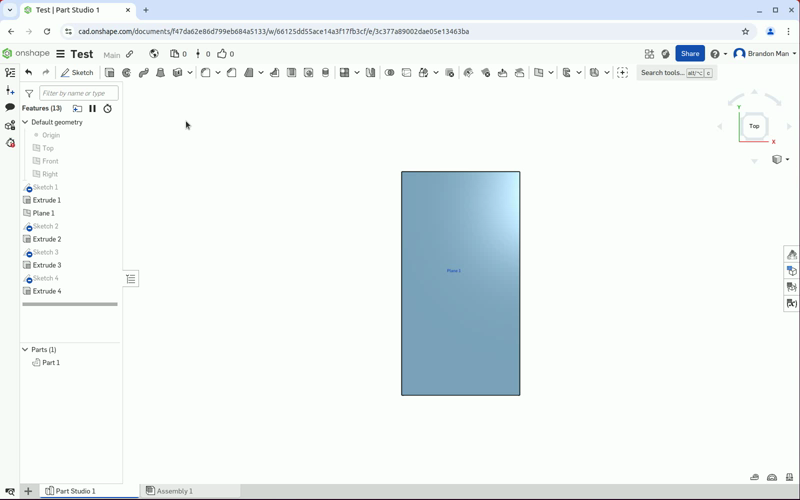
key(shift+h)
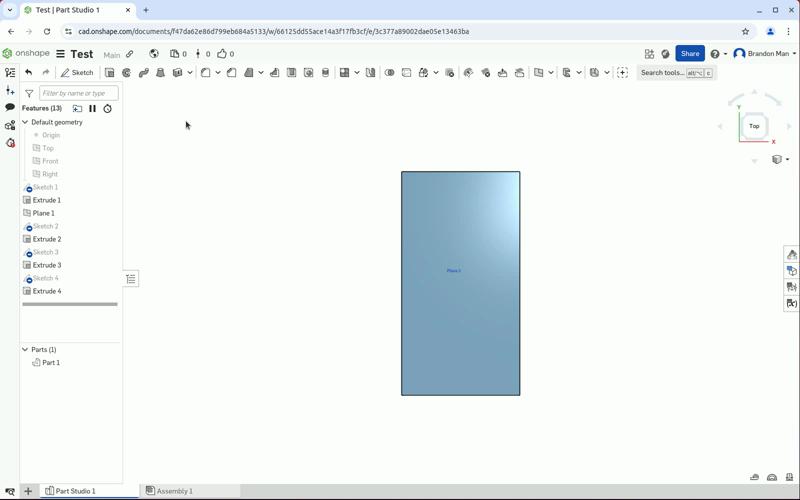
mouse_move(73, 189)
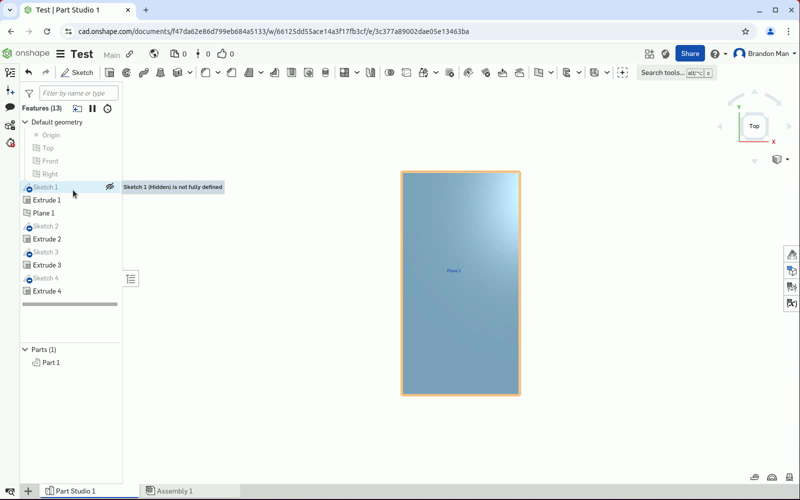
click(73, 189)
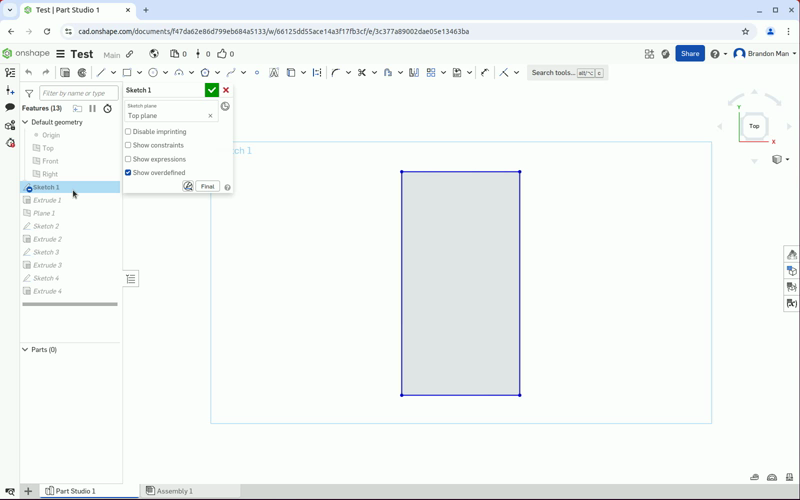
mouse_move(229, 92)
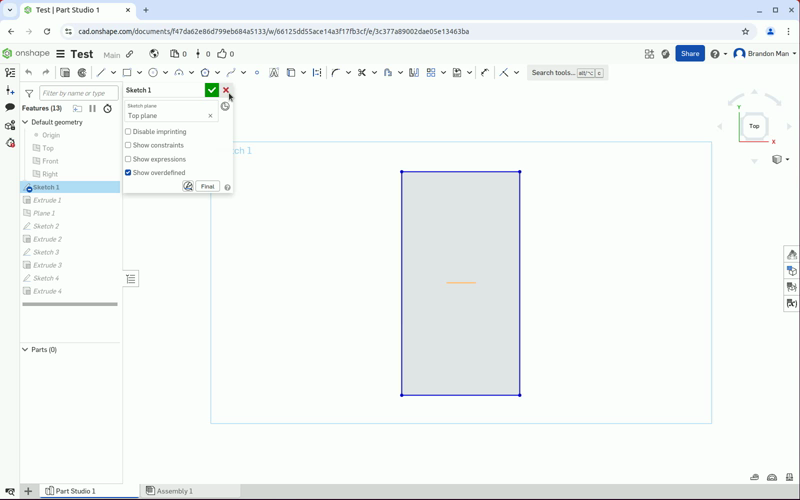
click(229, 92)
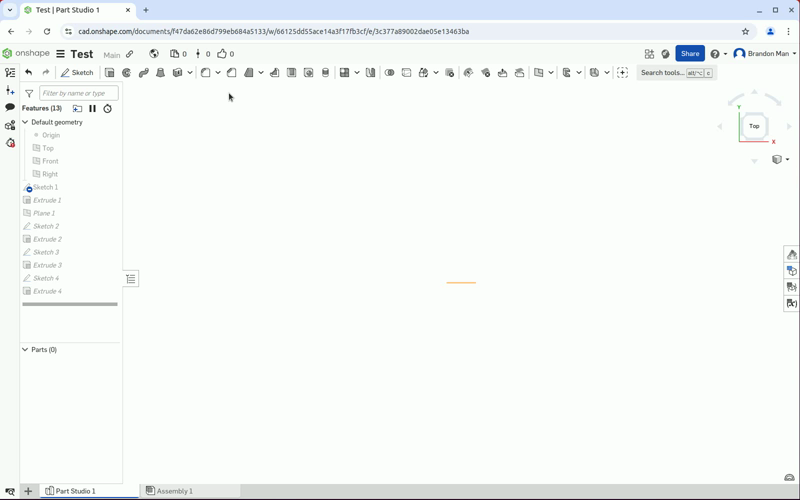
key(shift+s)
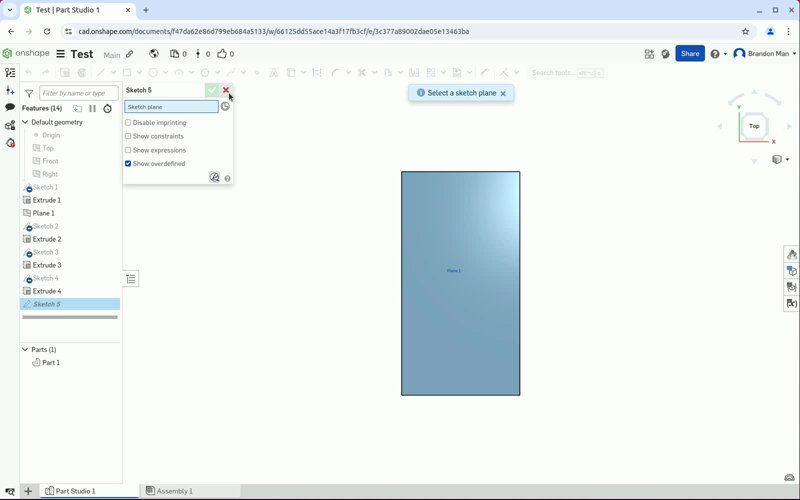
mouse_move(73, 215)
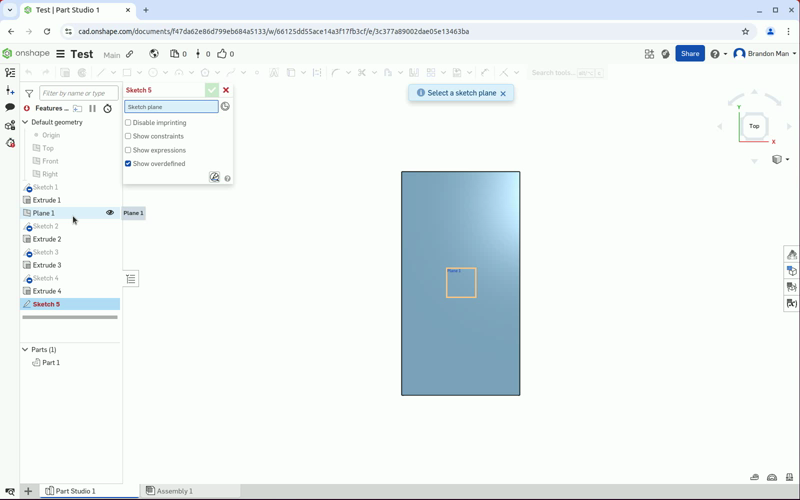
click(73, 215)
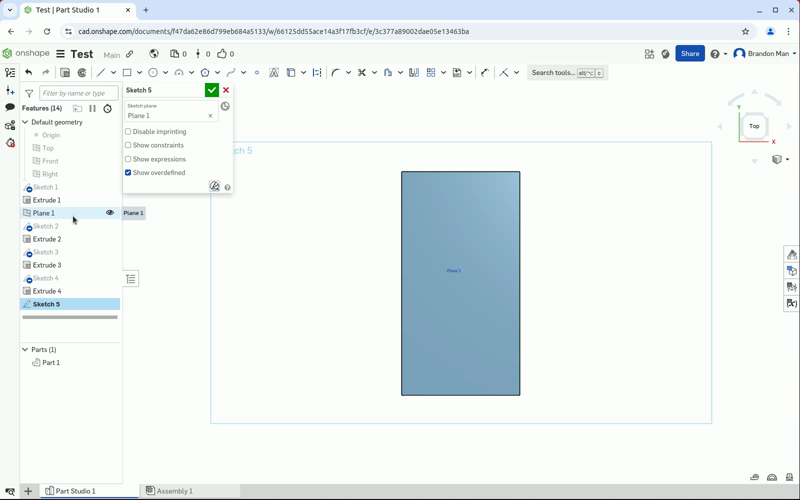
mouse_move(73, 352)
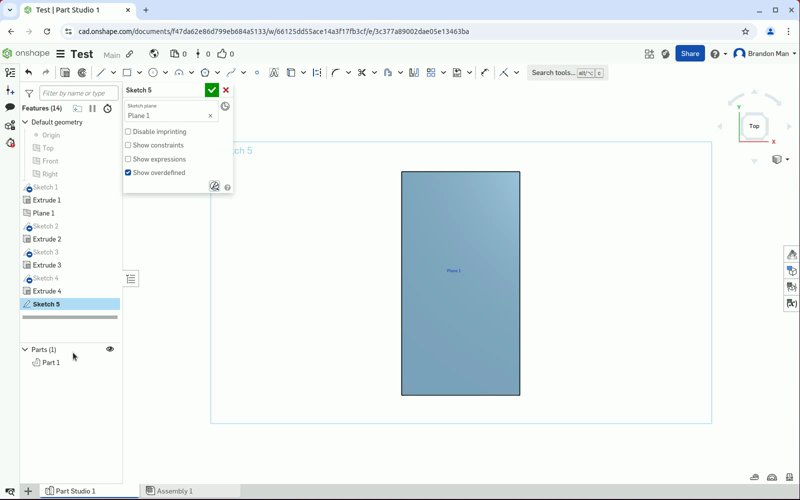
key(y)
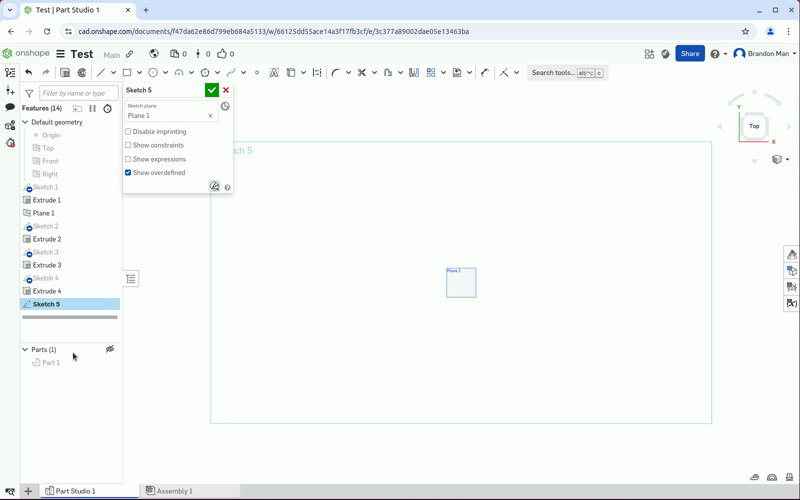
key(l)
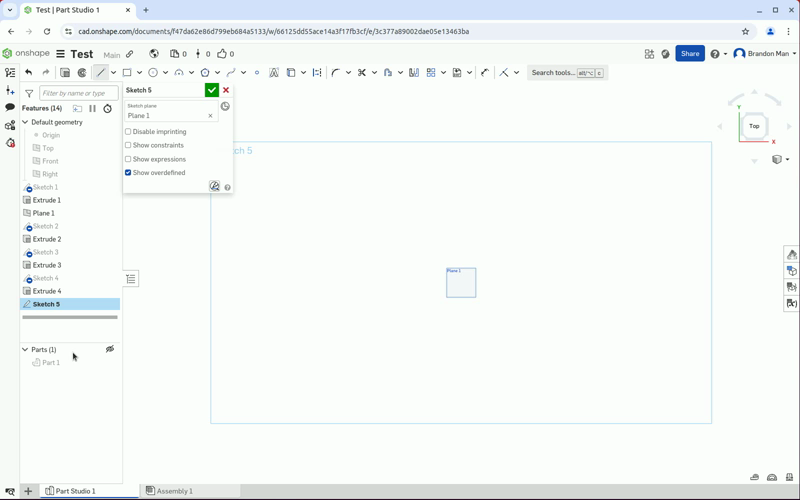
key_down(shift)
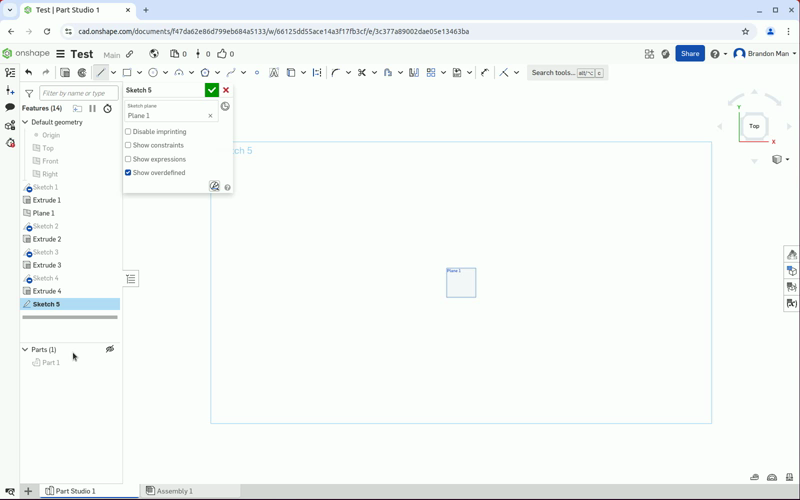
mouse_move(403, 395)
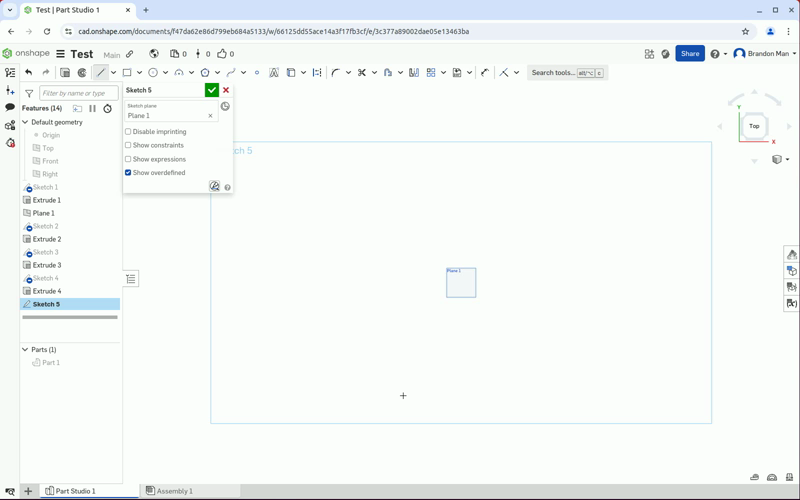
click(403, 395)
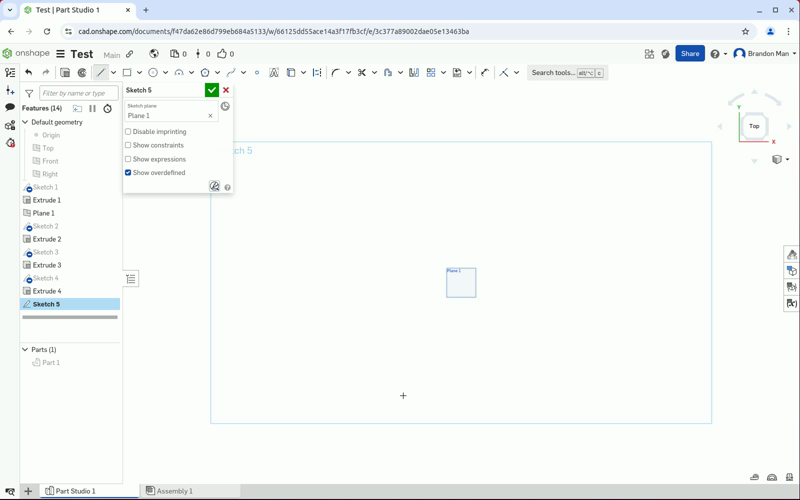
key_up(shift)
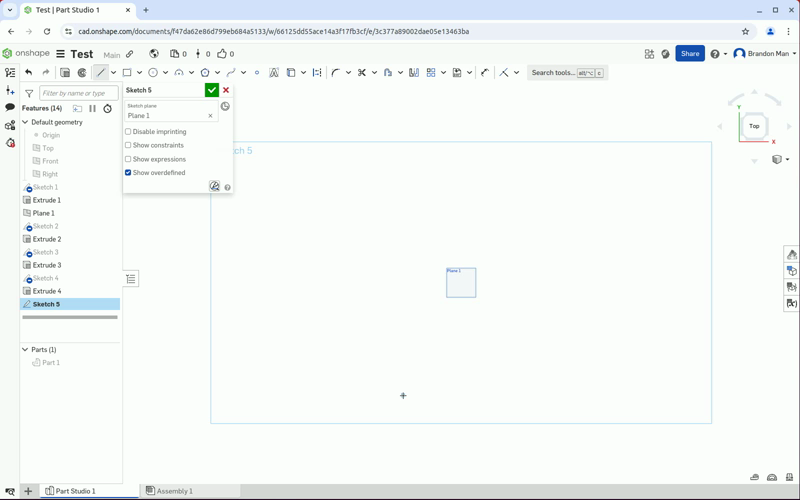
key_down(shift)
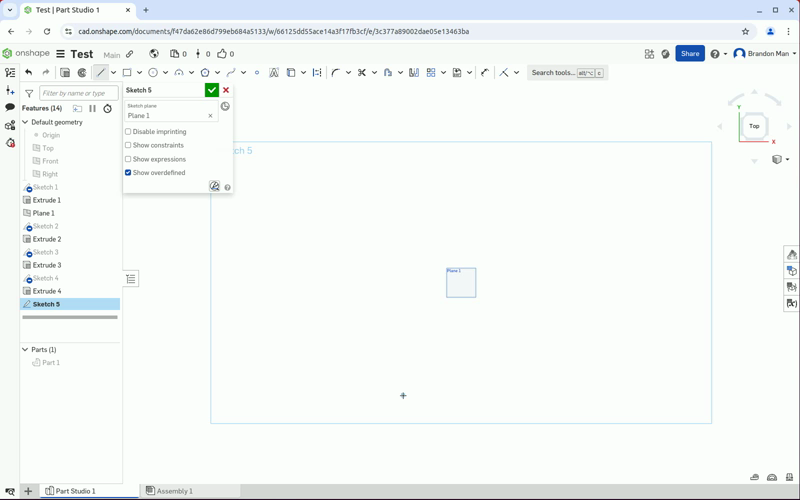
mouse_move(518, 395)
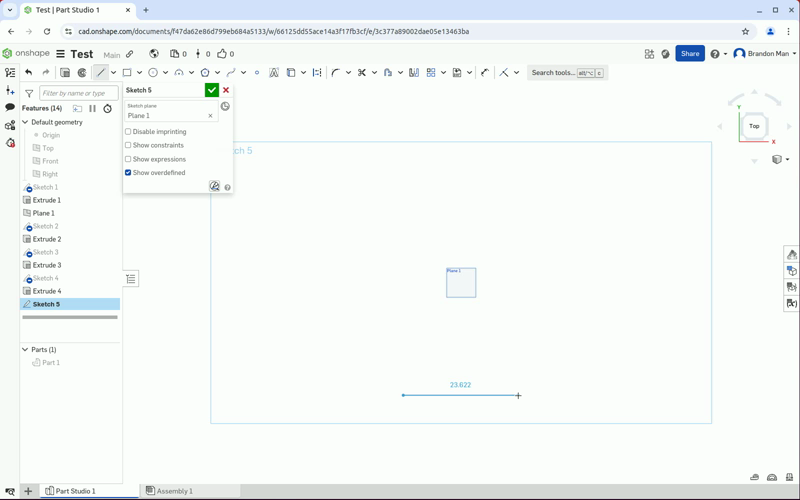
click(518, 395)
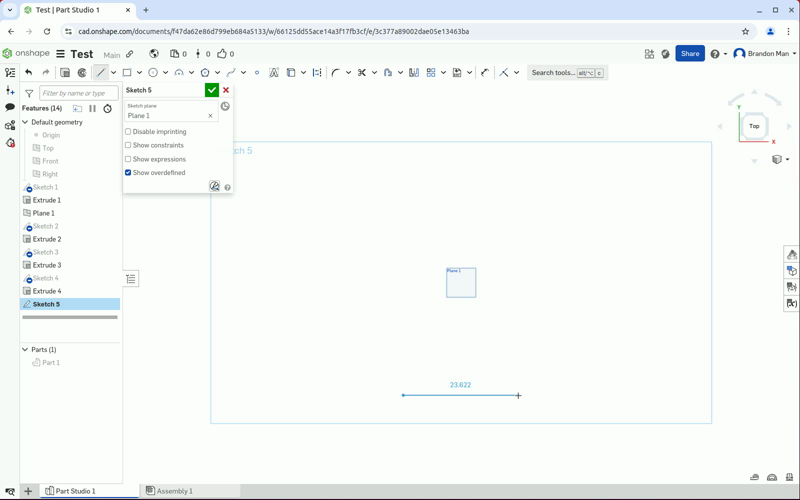
key_up(shift)
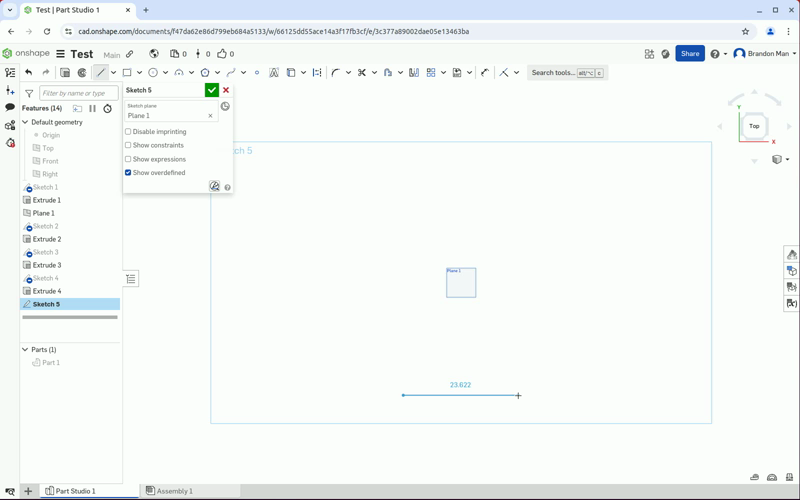
key_down(shift)
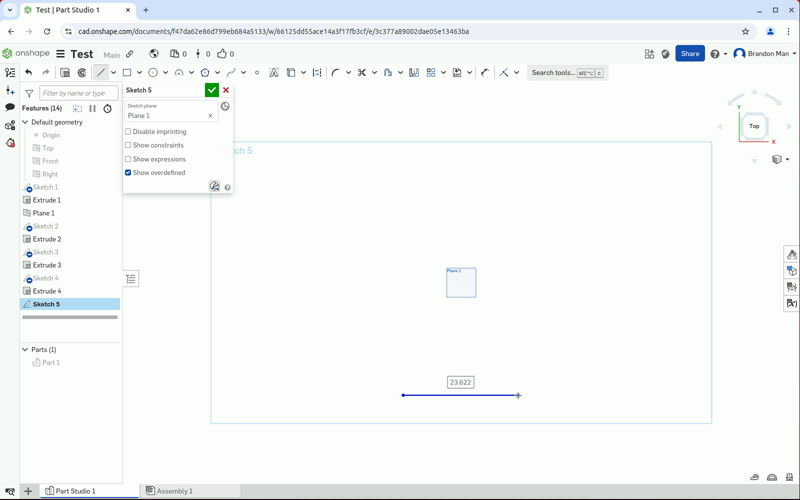
mouse_move(548, 395)
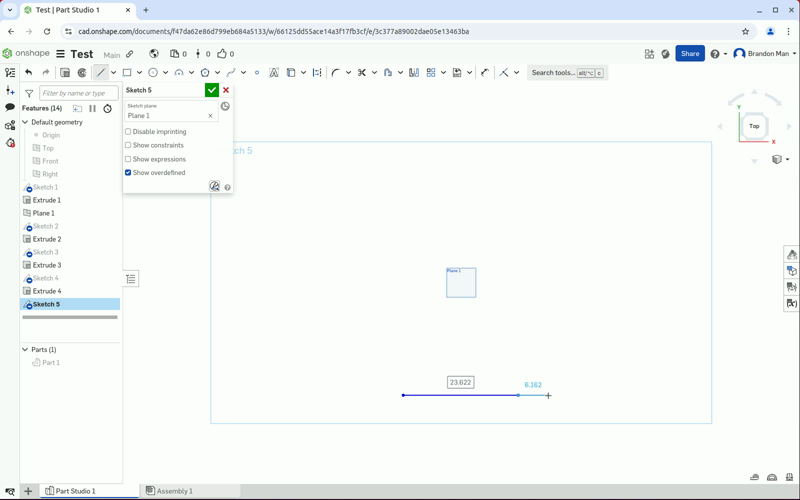
mouse_move(518, 394)
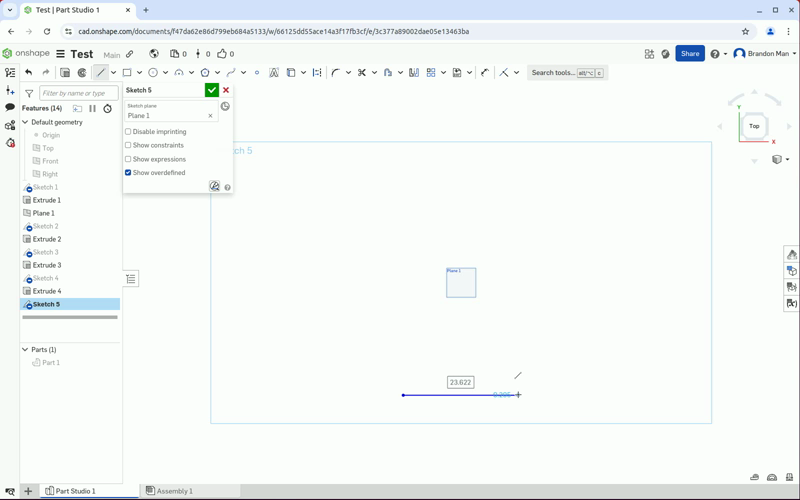
scroll(6)
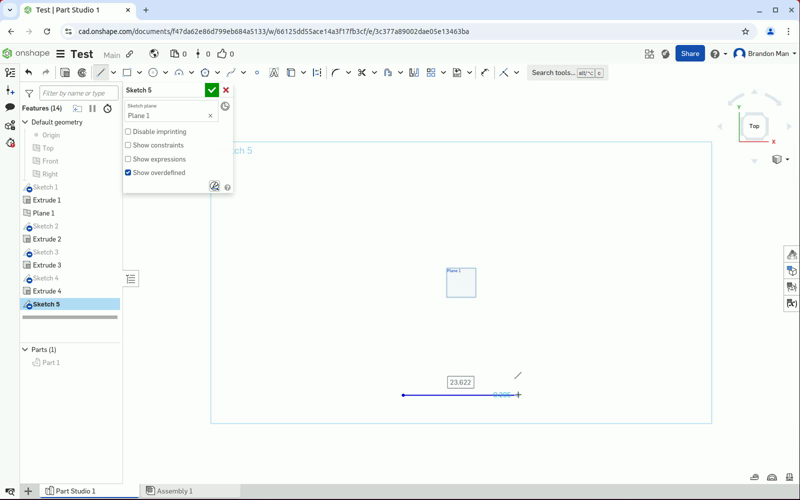
scroll(6)
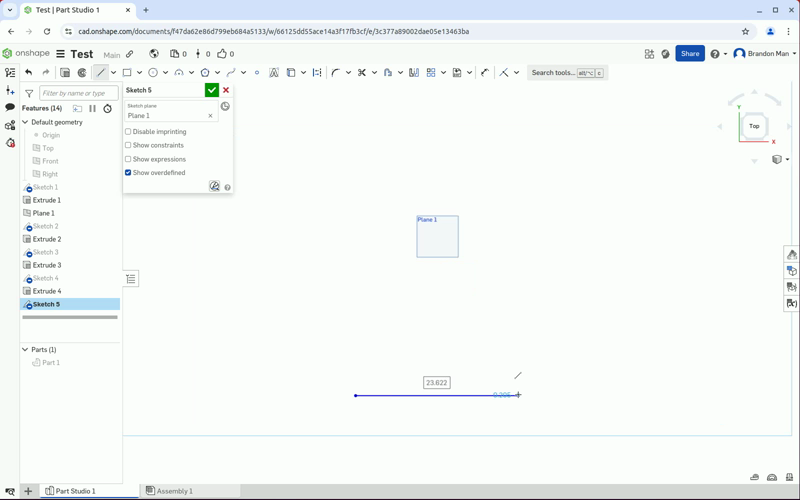
scroll(6)
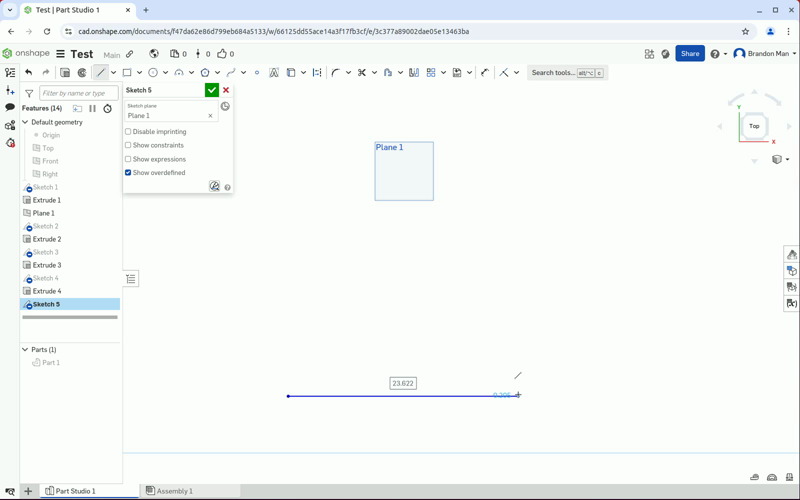
scroll(6)
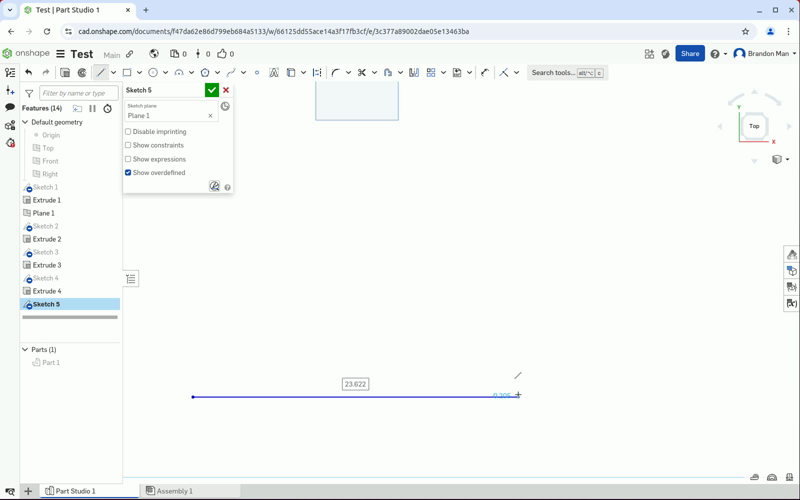
scroll(6)
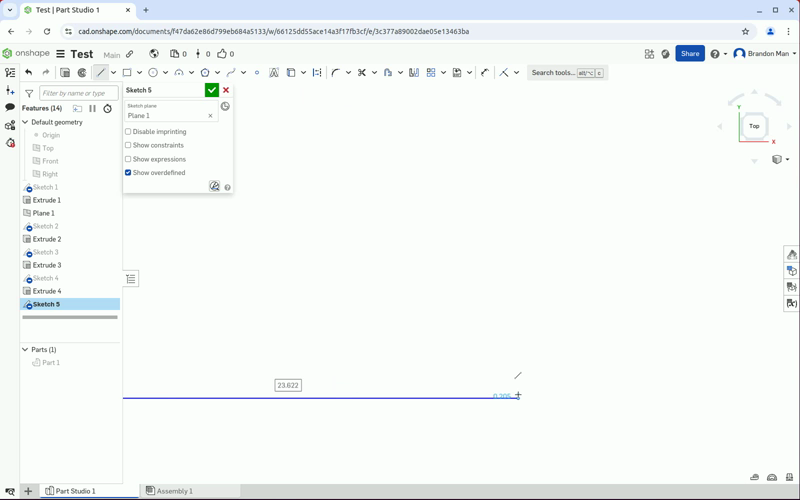
scroll(6)
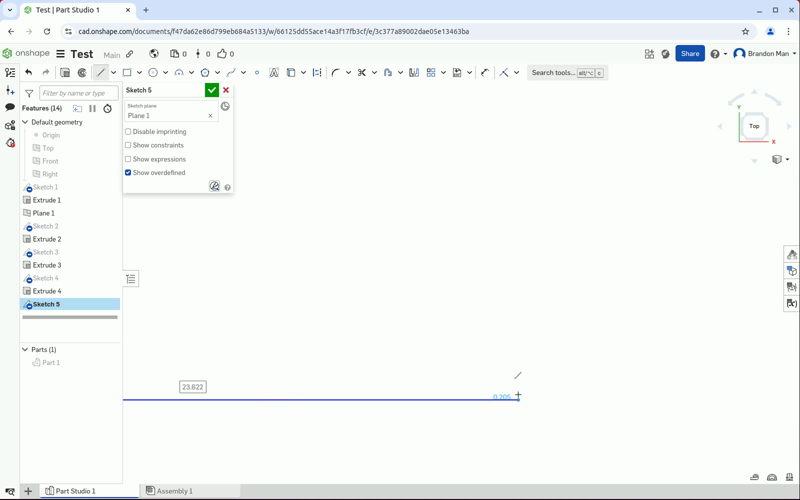
scroll(6)
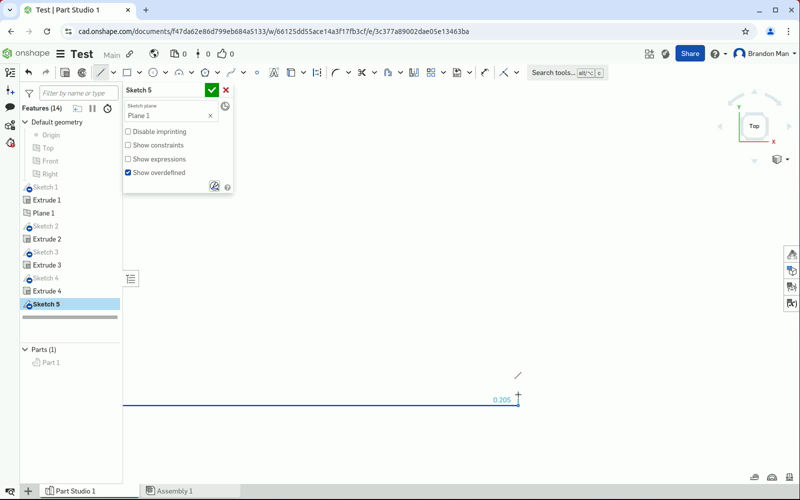
click(518, 394)
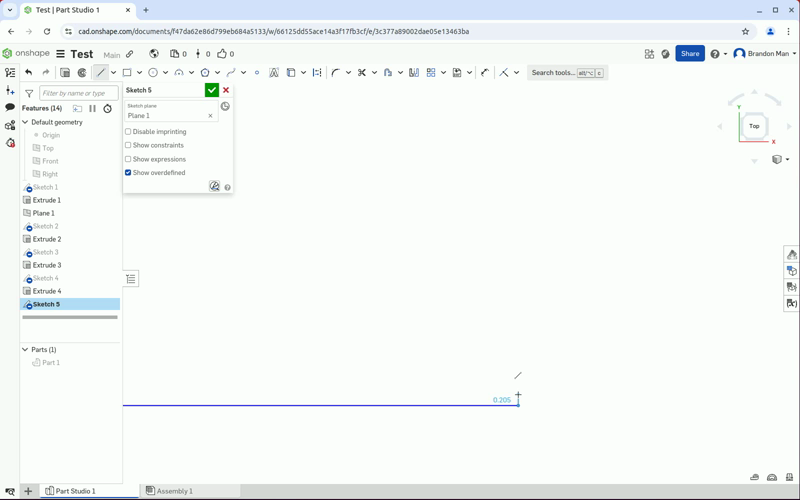
scroll(-6)
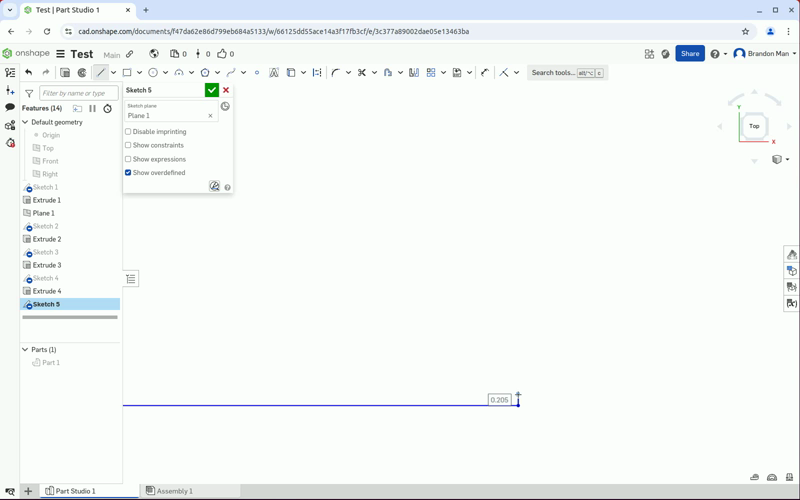
scroll(-6)
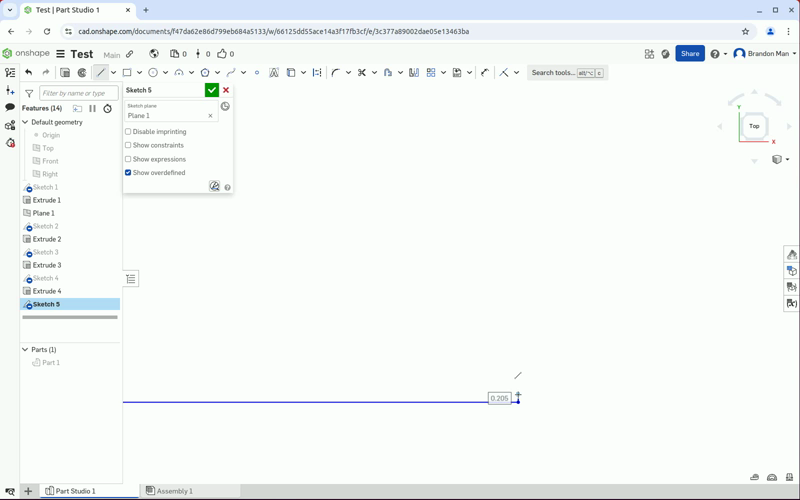
scroll(-6)
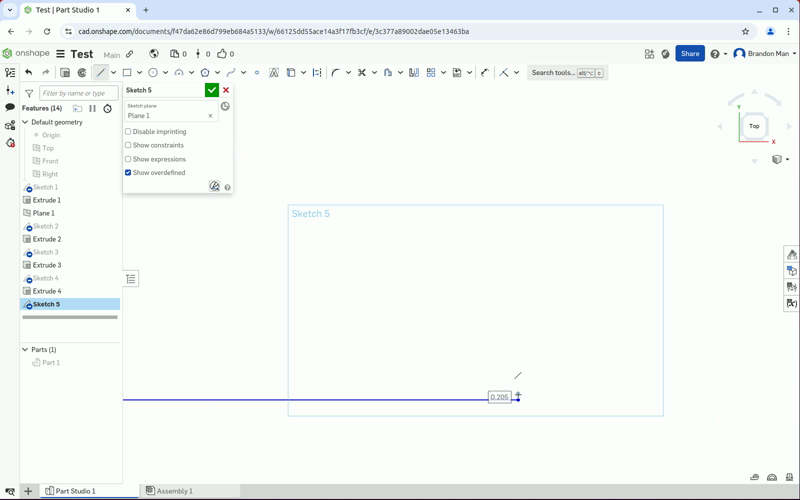
scroll(-6)
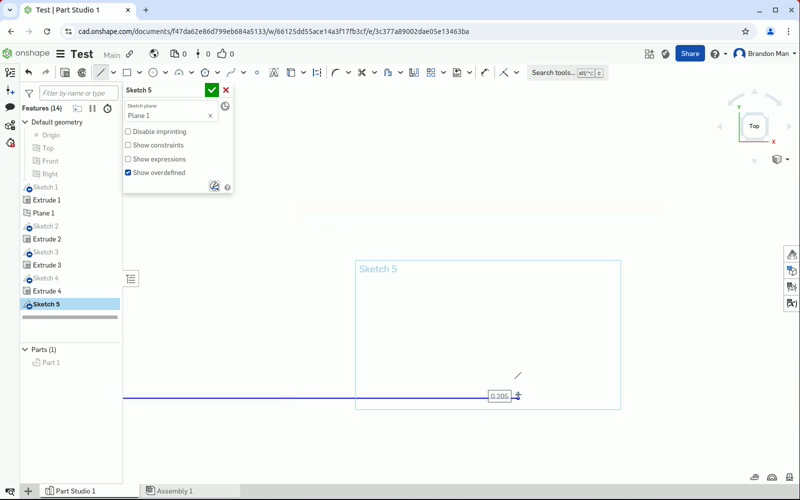
scroll(-6)
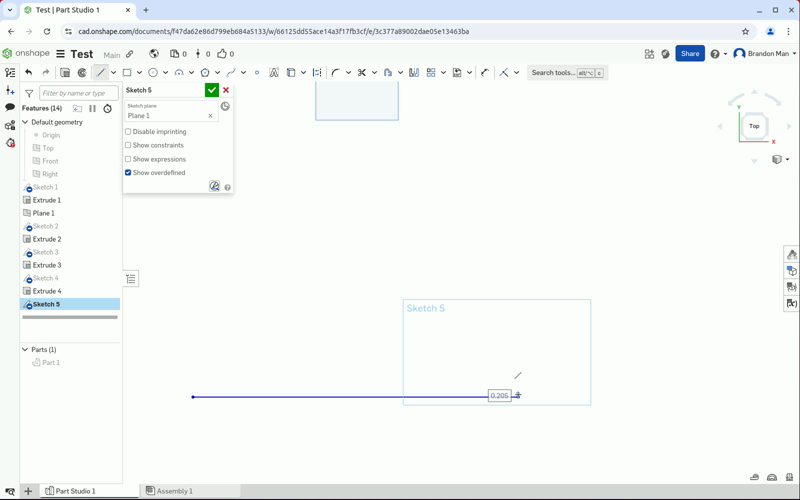
scroll(-6)
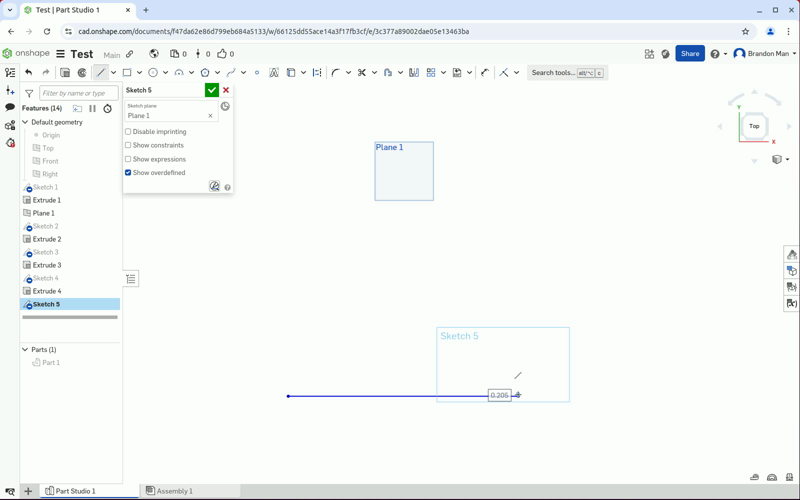
scroll(-6)
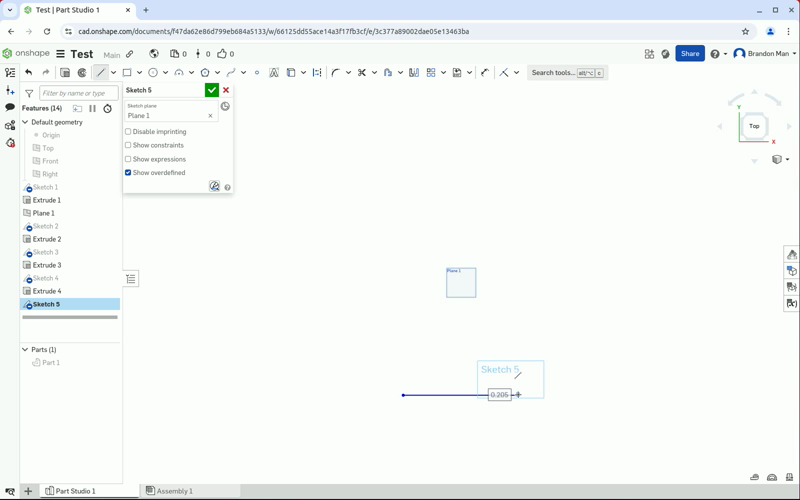
key_up(shift)
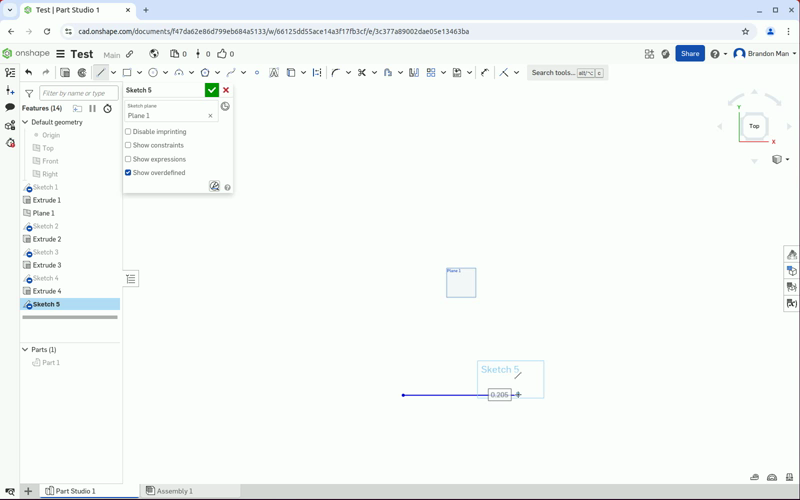
key_down(shift)
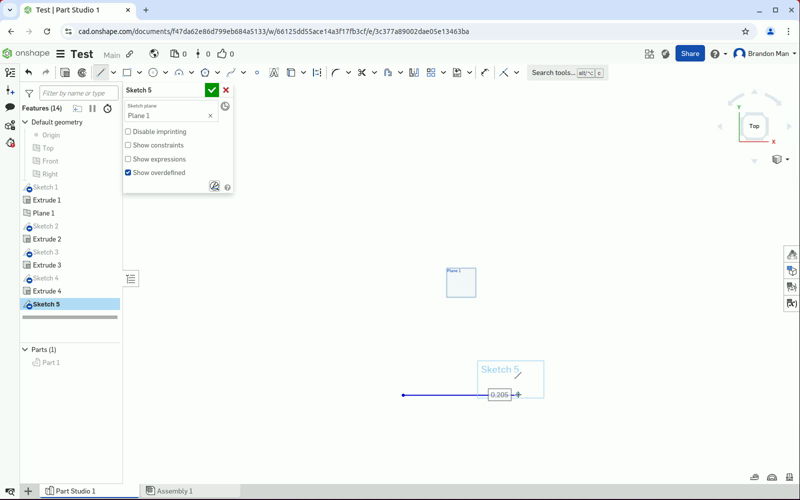
mouse_move(403, 394)
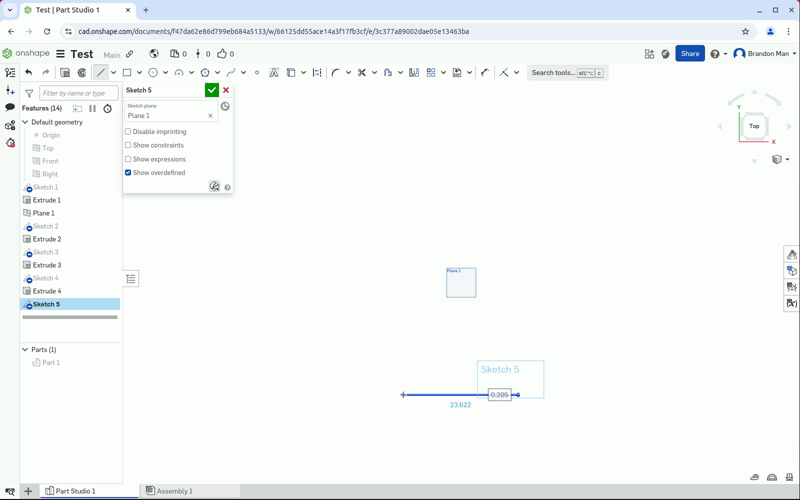
scroll(6)
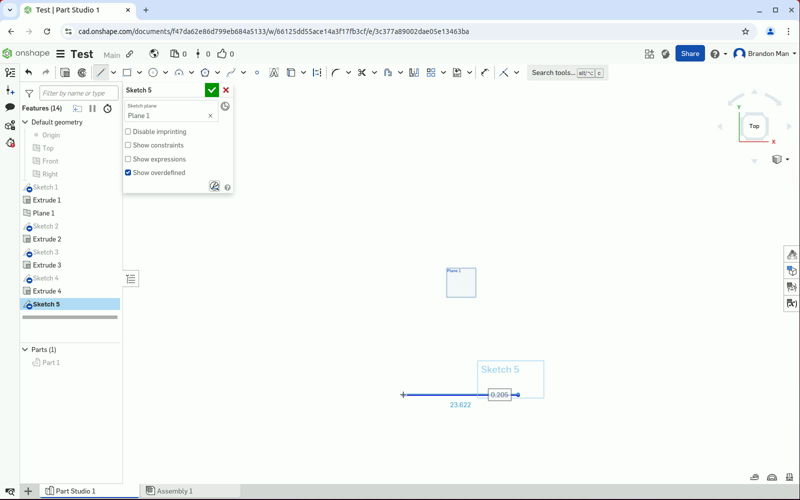
scroll(6)
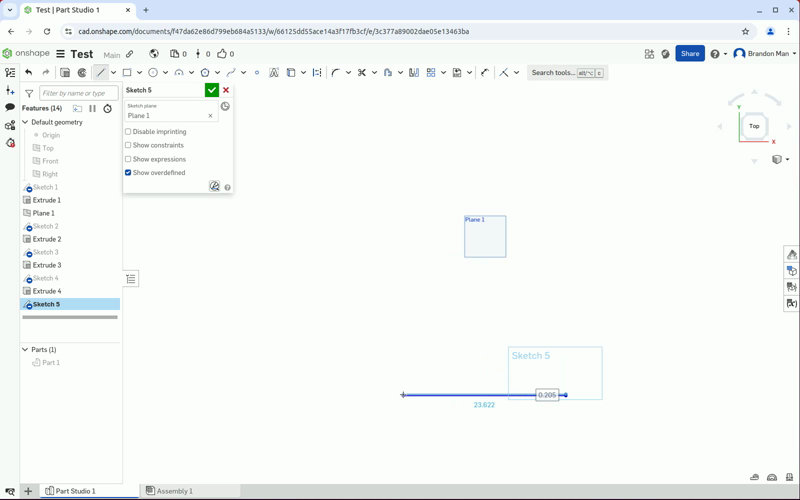
scroll(6)
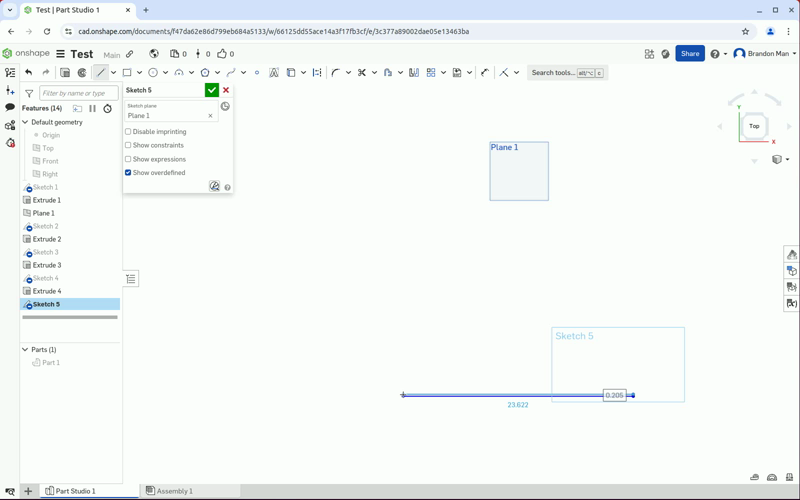
scroll(6)
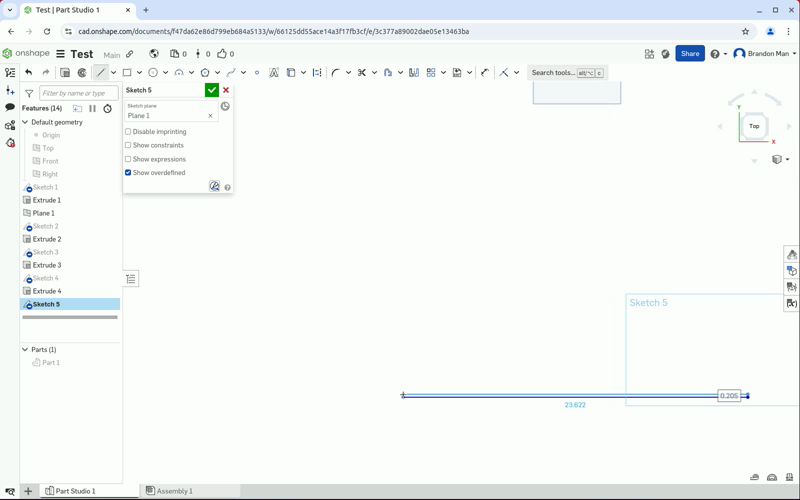
scroll(6)
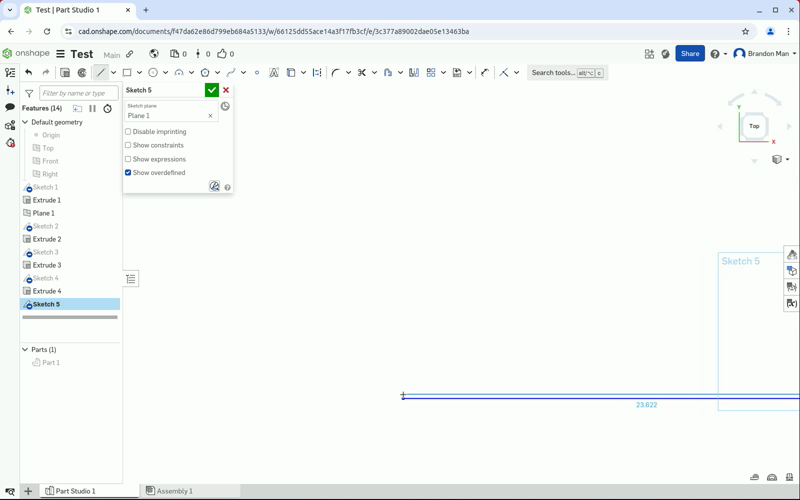
scroll(6)
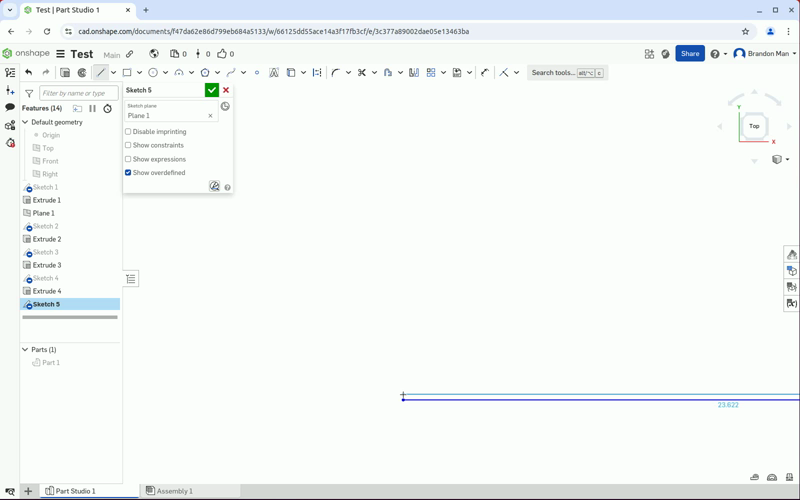
scroll(6)
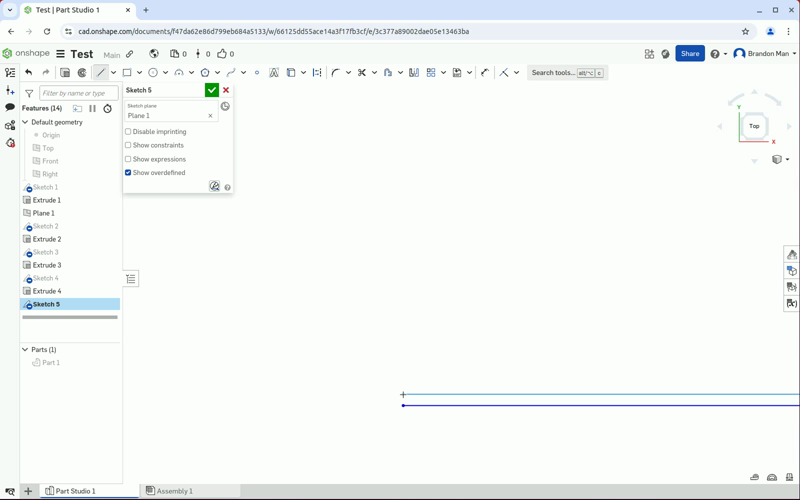
click(403, 394)
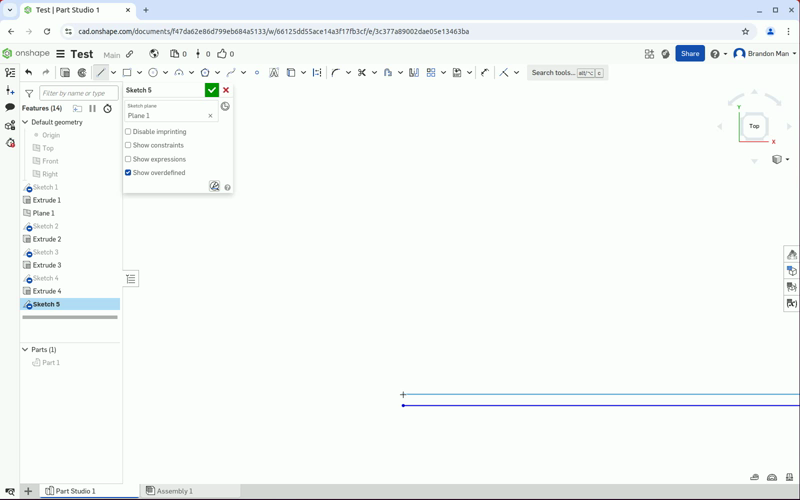
scroll(-6)
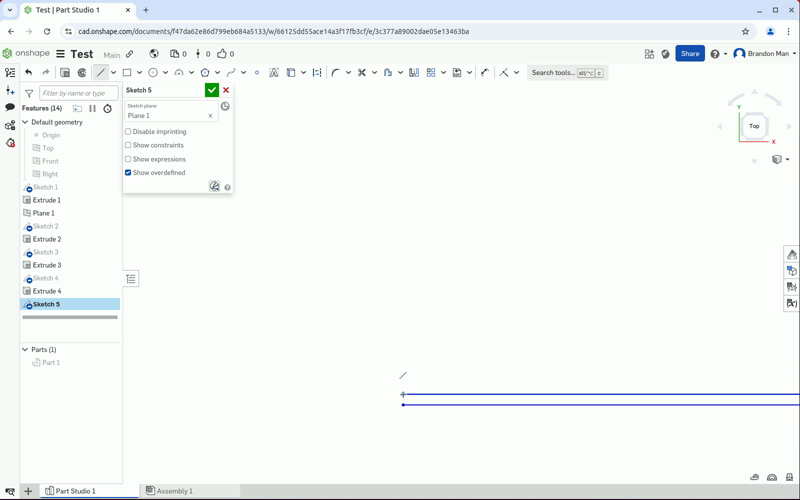
scroll(-6)
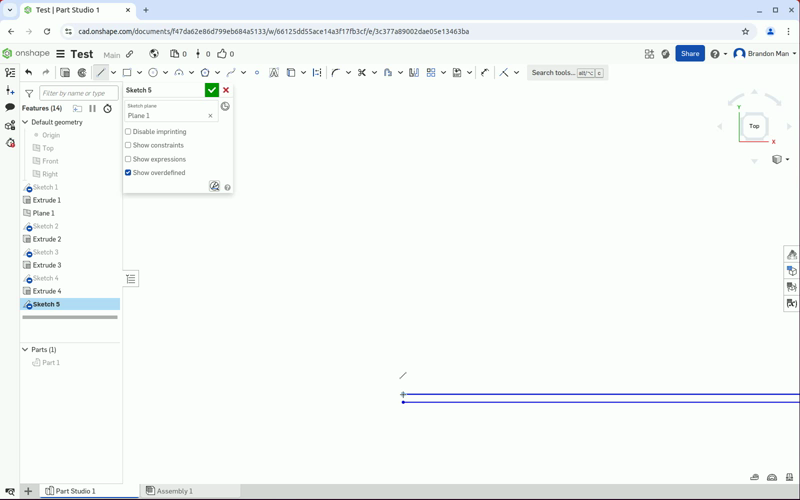
scroll(-6)
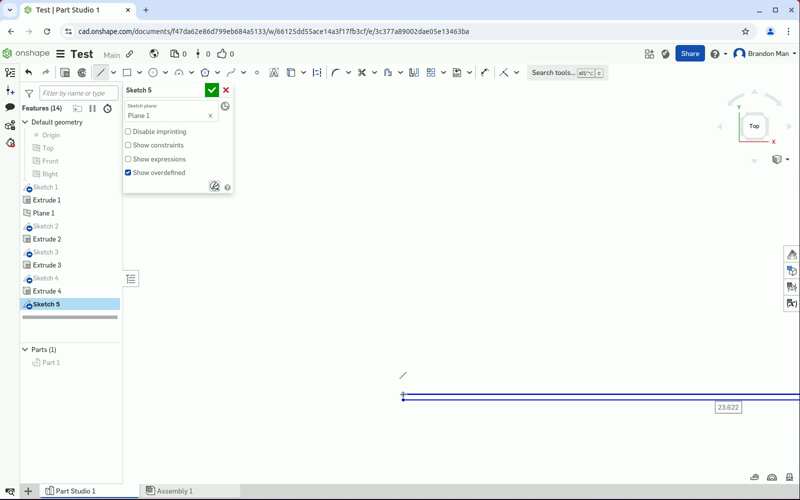
scroll(-6)
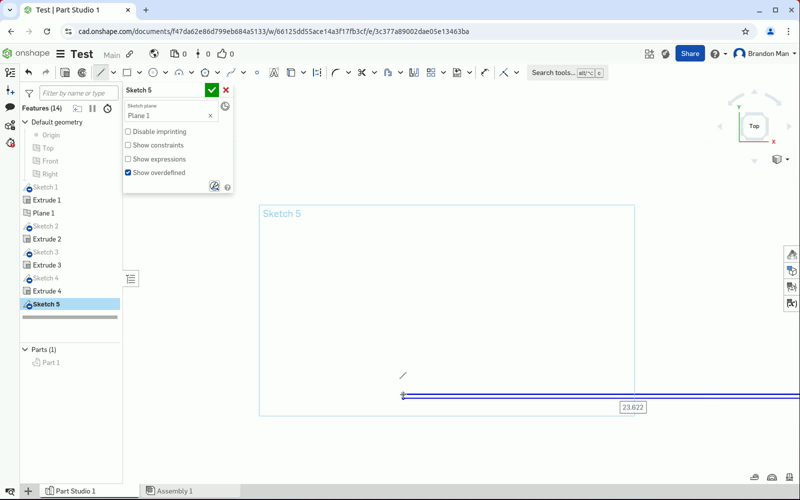
scroll(-6)
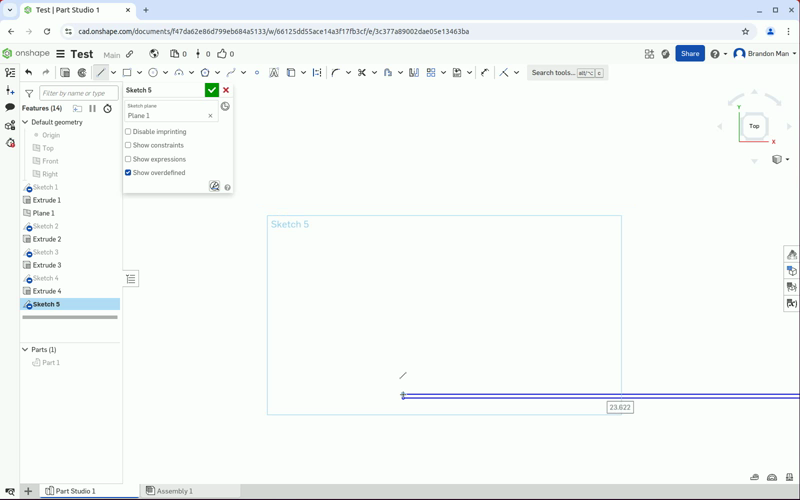
scroll(-6)
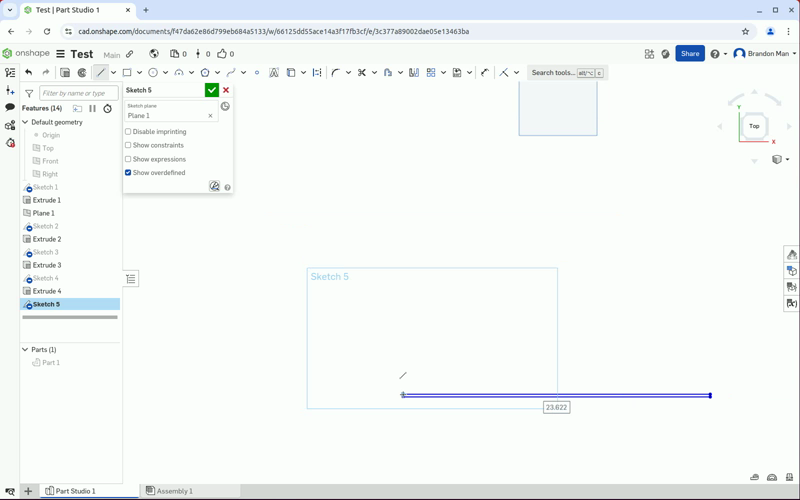
scroll(-6)
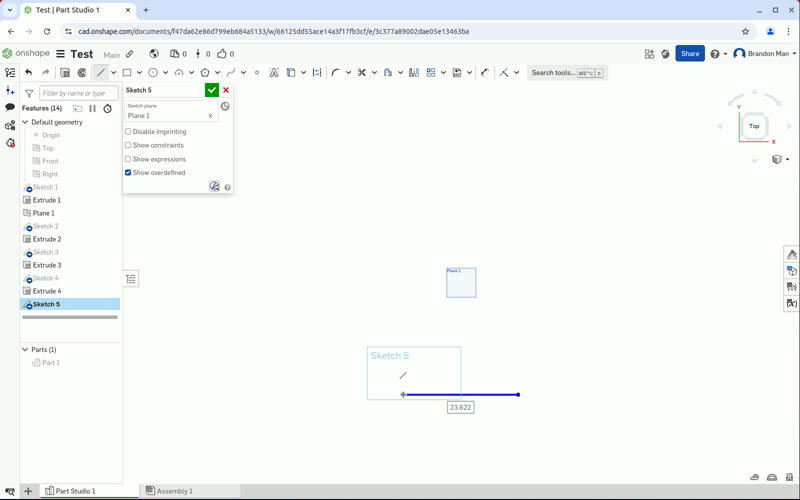
key_up(shift)
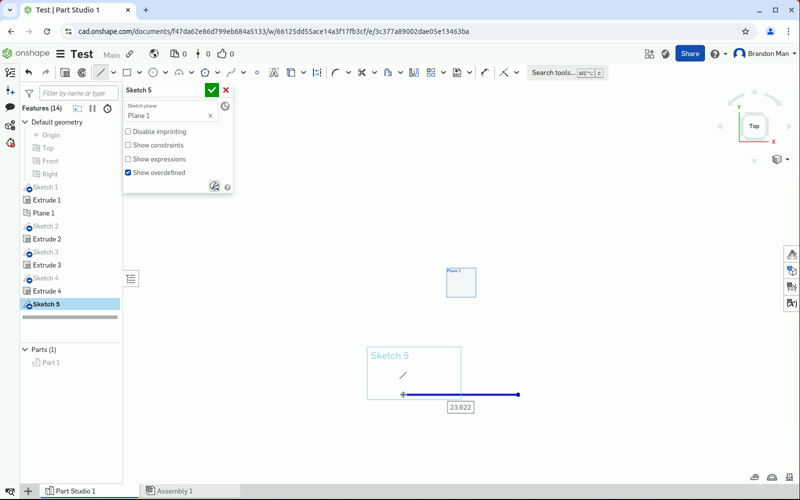
mouse_move(433, 394)
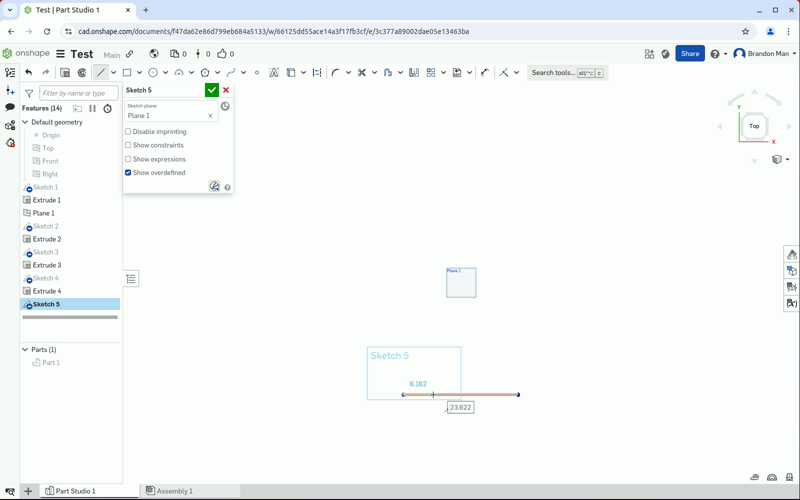
key_down(shift)
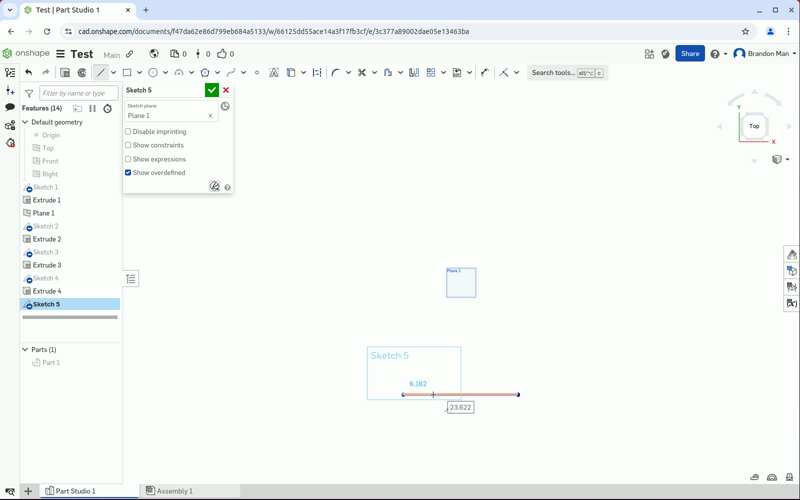
mouse_move(403, 395)
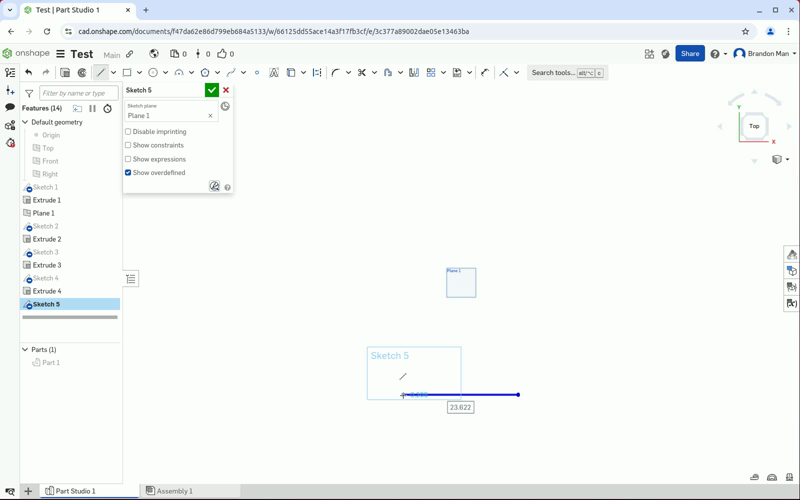
scroll(6)
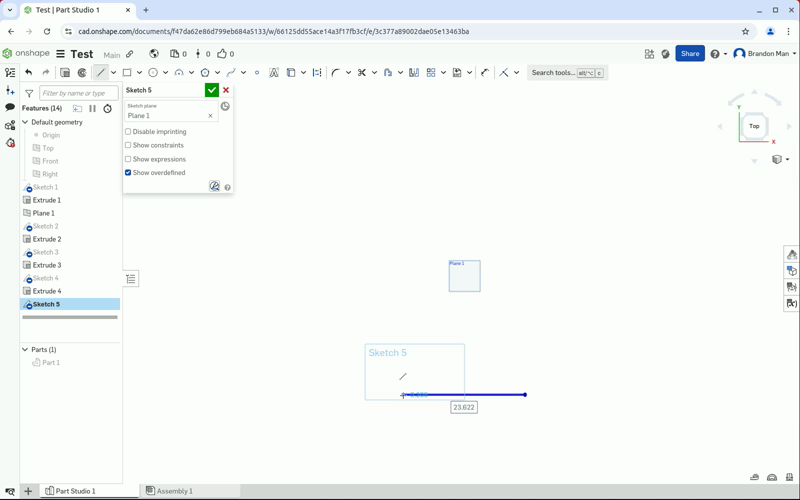
scroll(6)
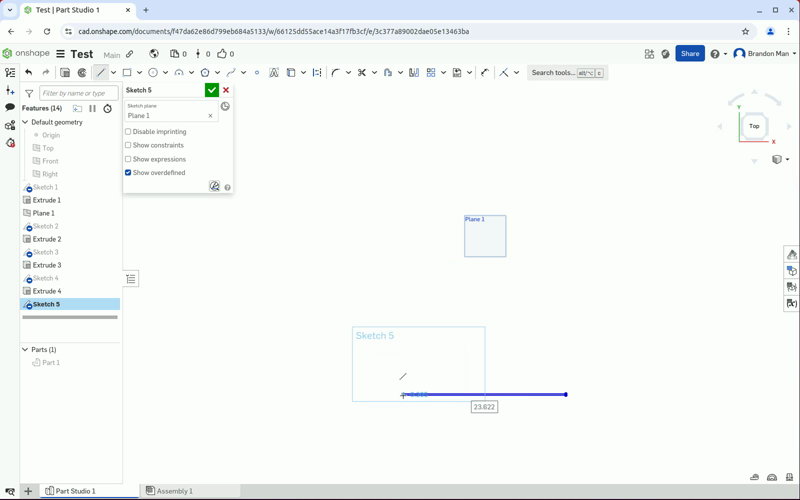
scroll(6)
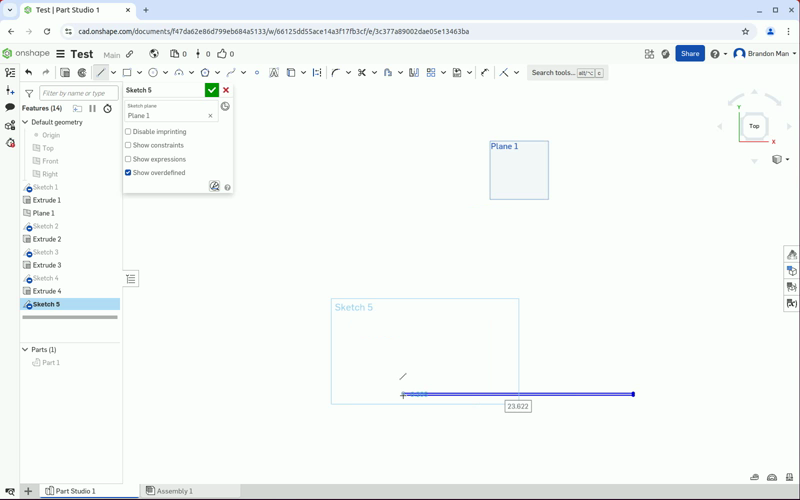
scroll(6)
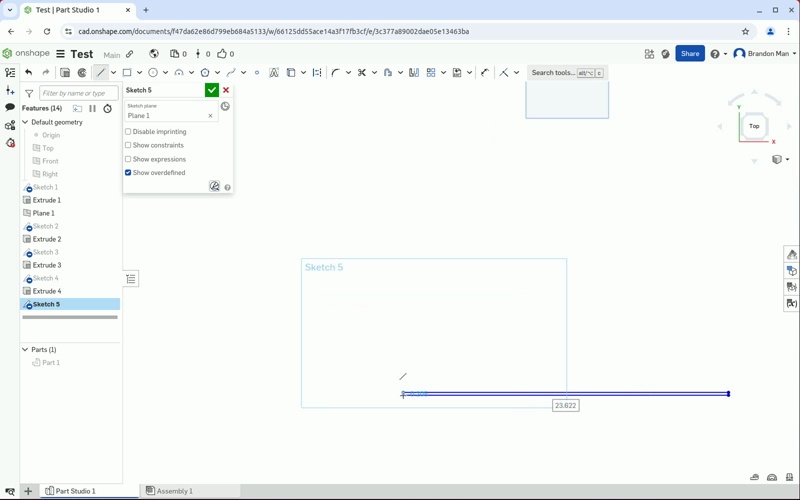
scroll(6)
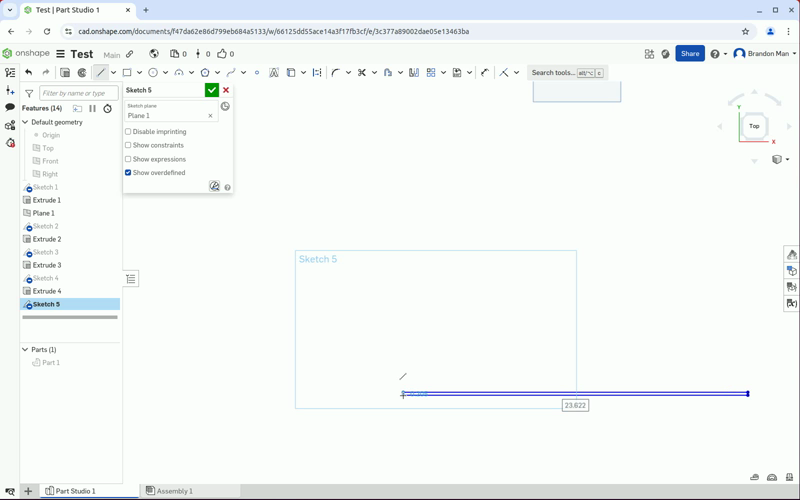
scroll(6)
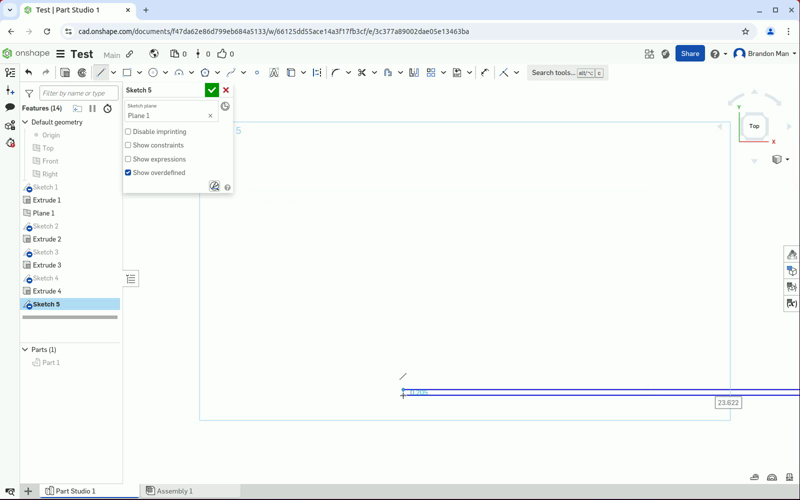
scroll(6)
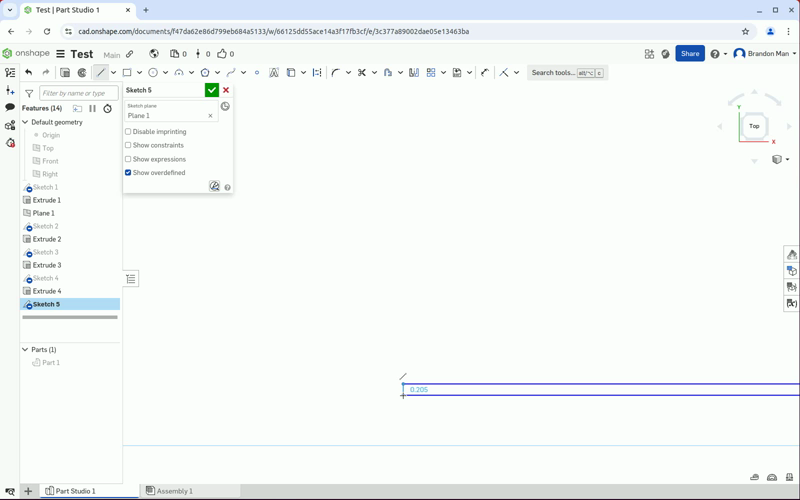
key_up(shift)
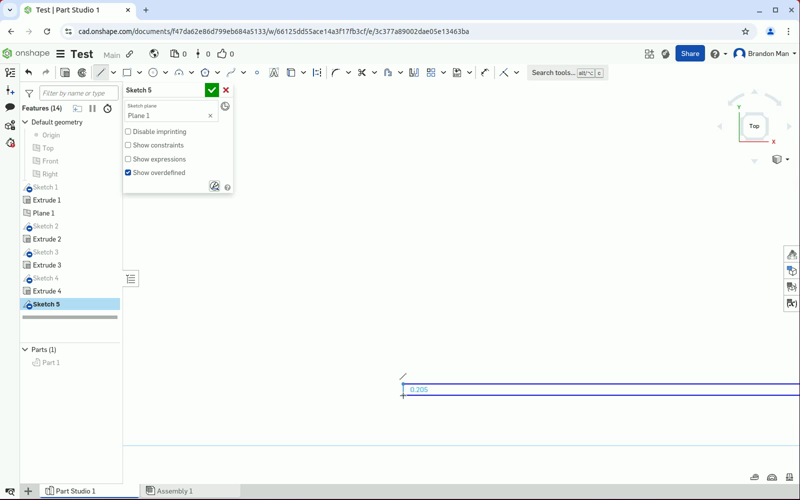
click(403, 395)
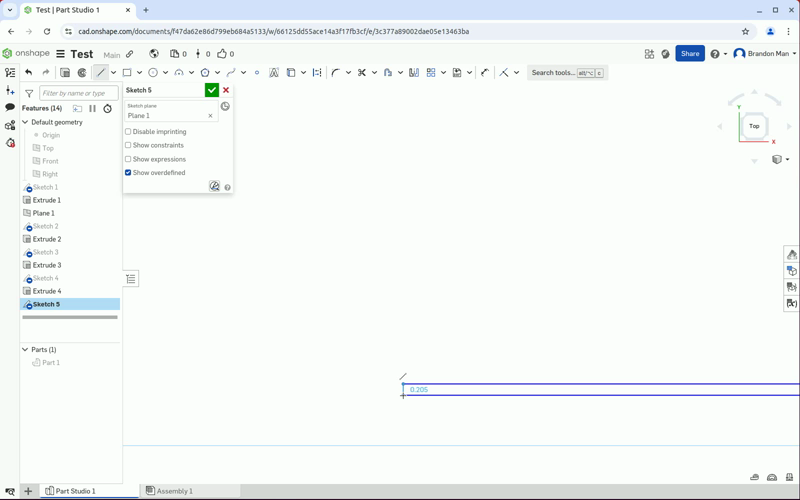
scroll(-6)
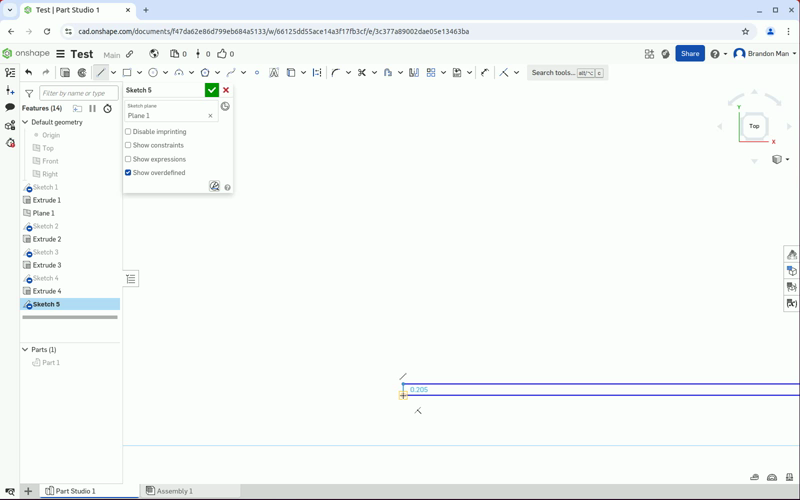
scroll(-6)
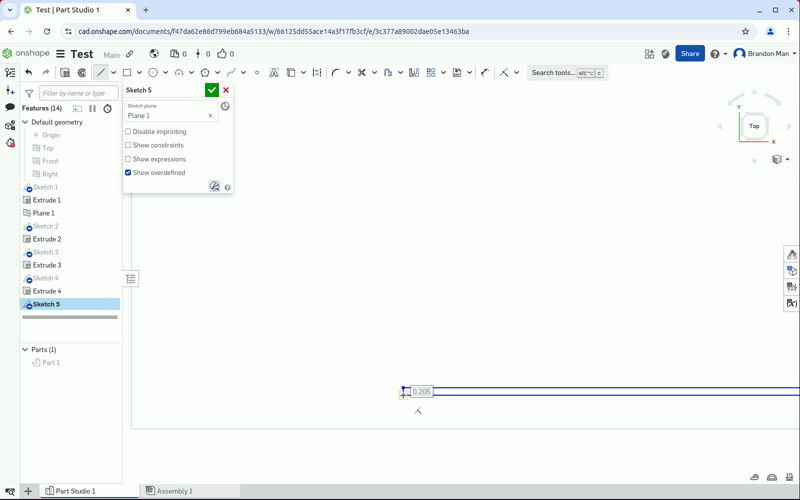
scroll(-6)
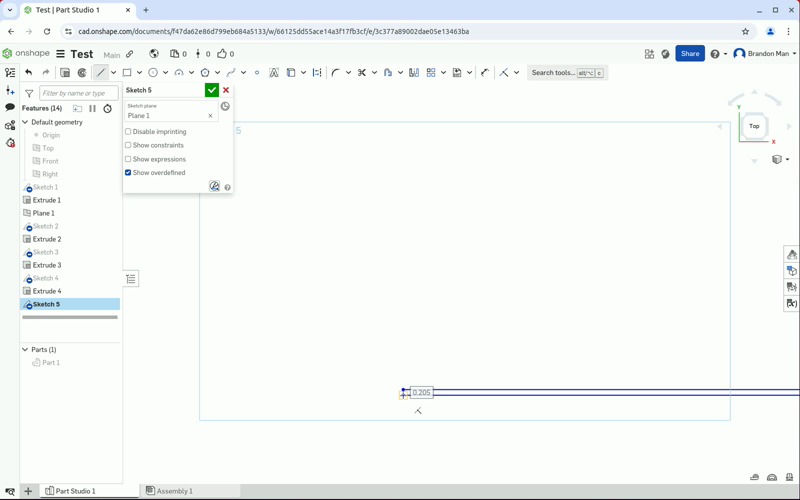
scroll(-6)
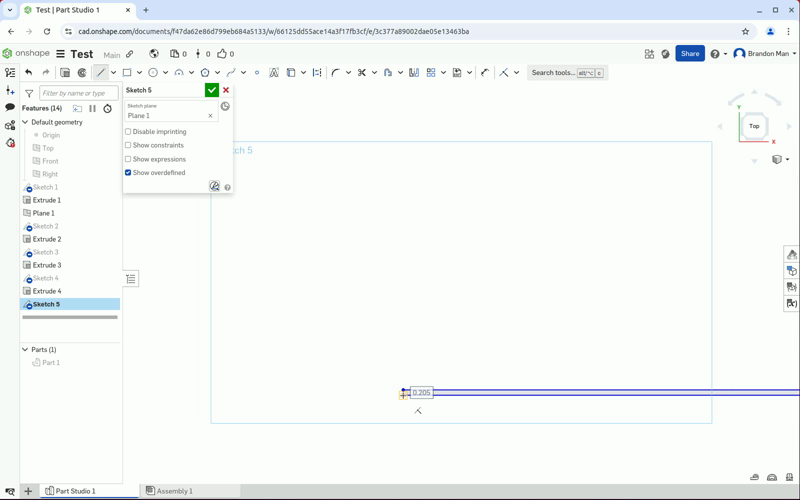
scroll(-6)
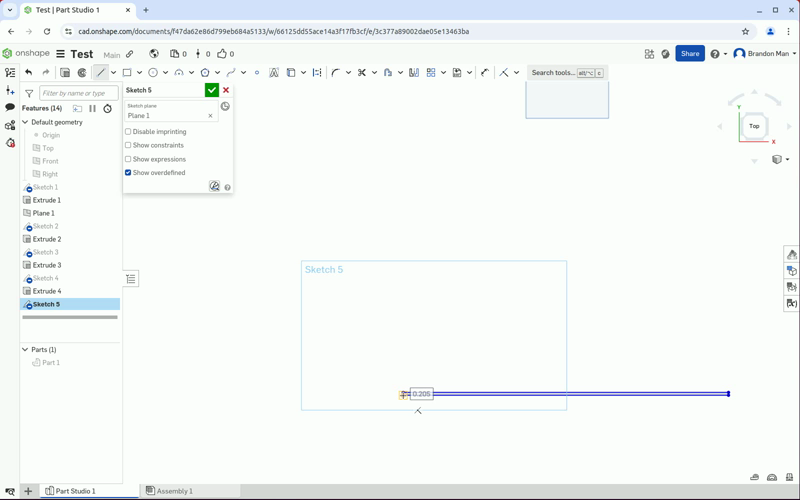
scroll(-6)
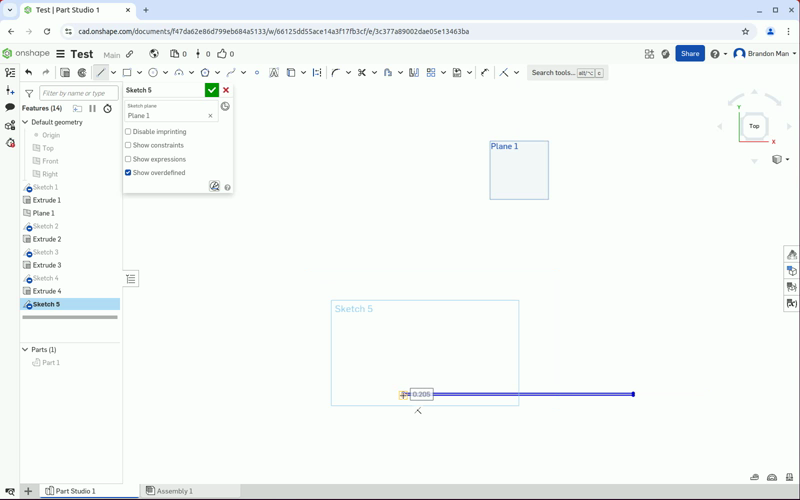
scroll(-6)
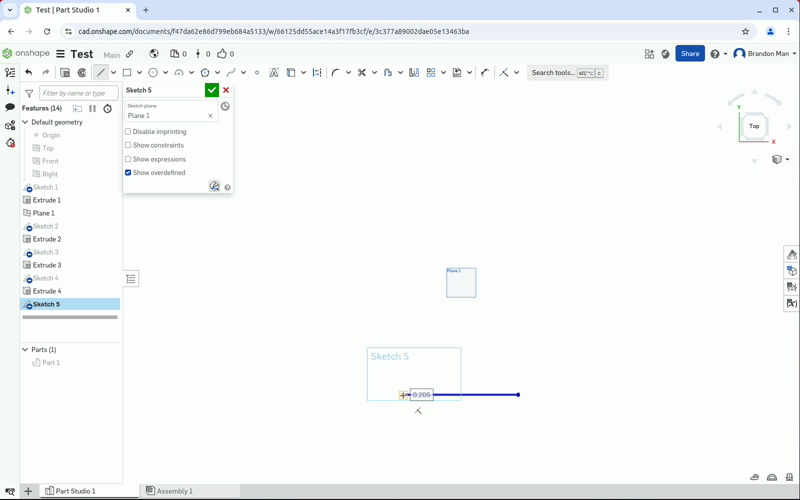
key(esc)
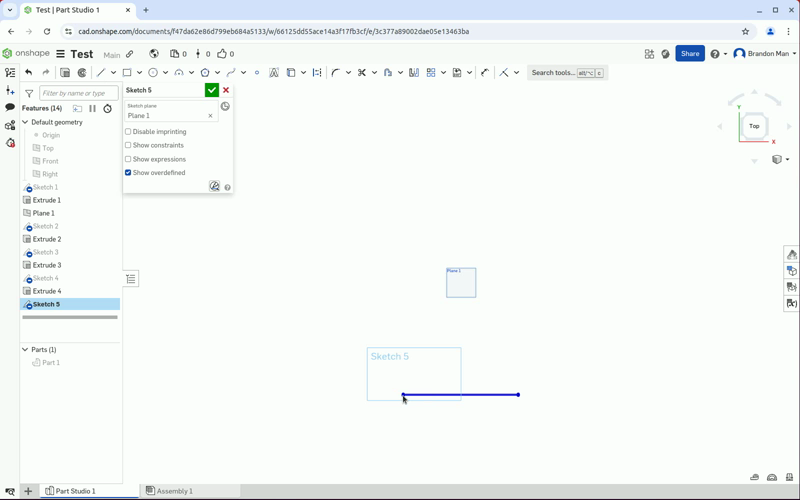
mouse_move(403, 394)
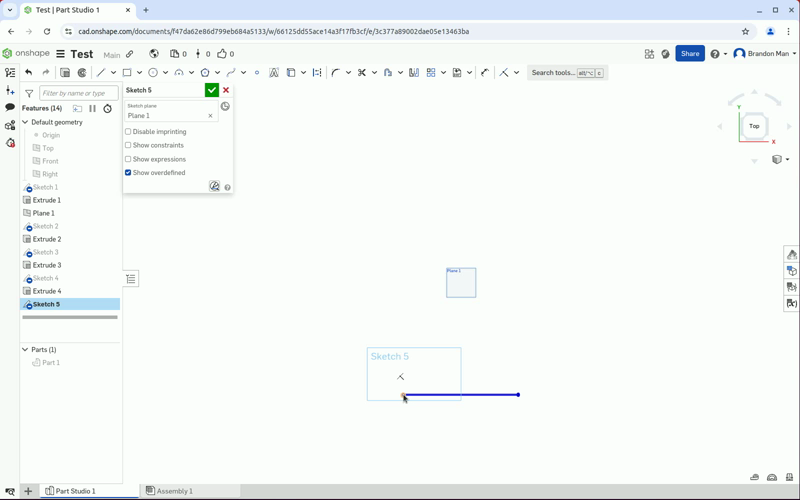
scroll(6)
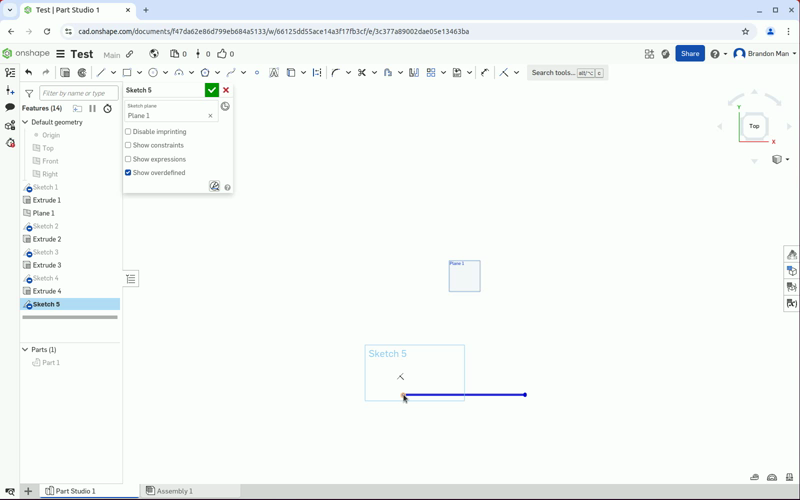
scroll(6)
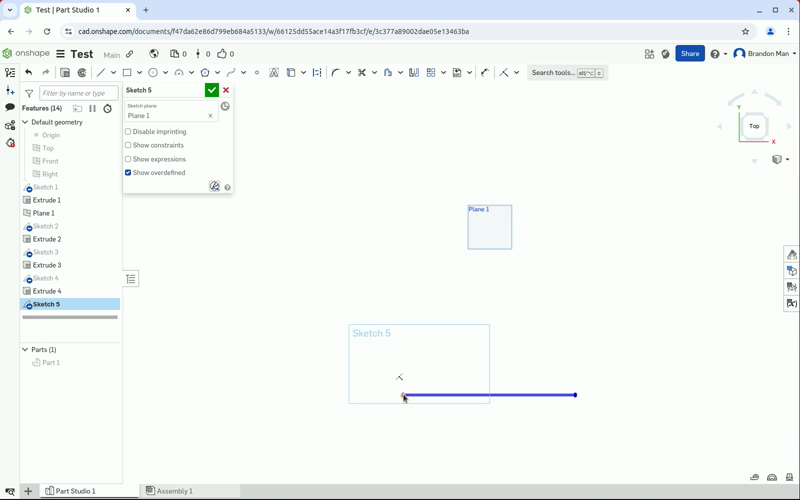
scroll(6)
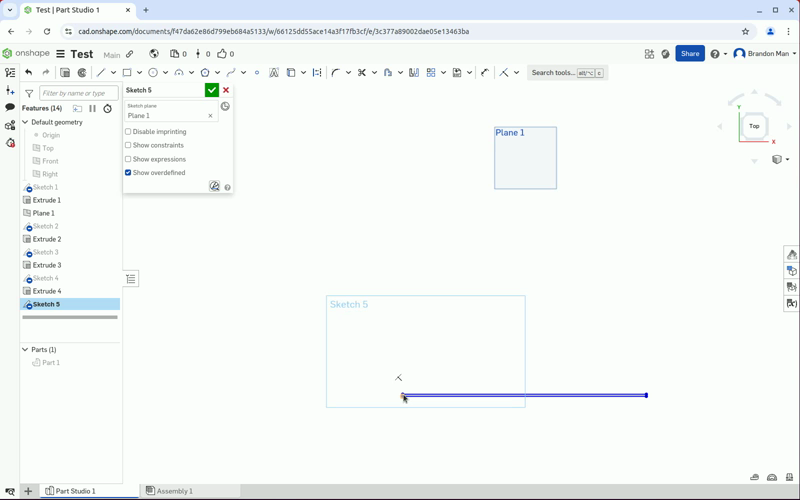
scroll(6)
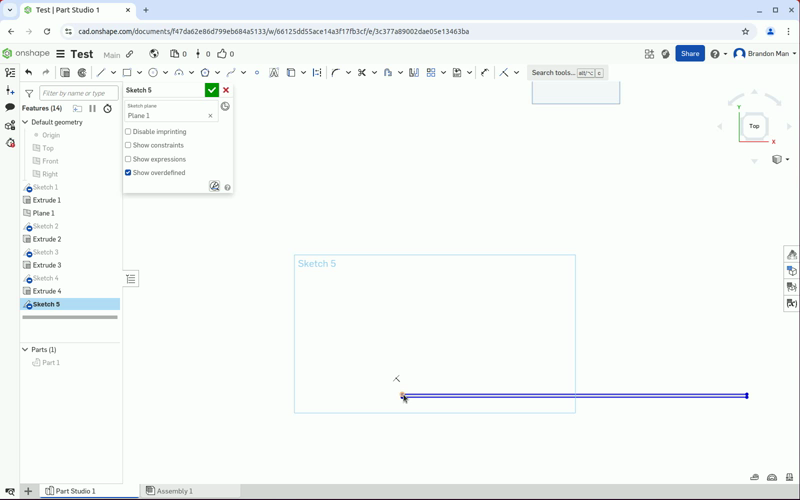
scroll(6)
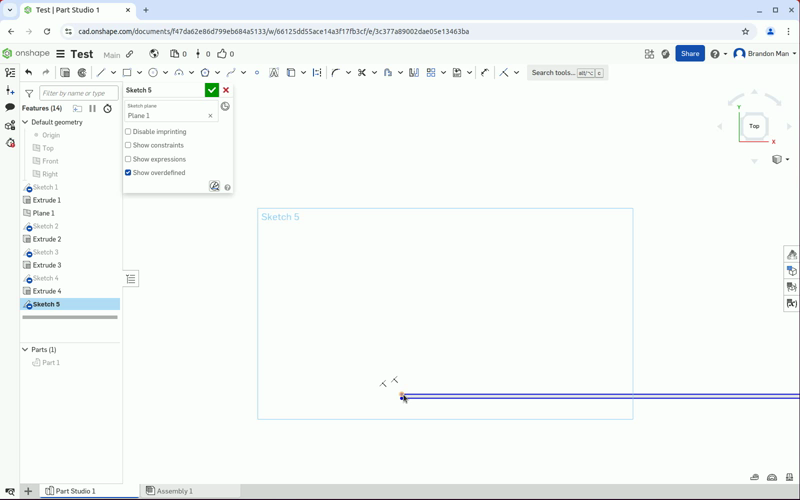
scroll(6)
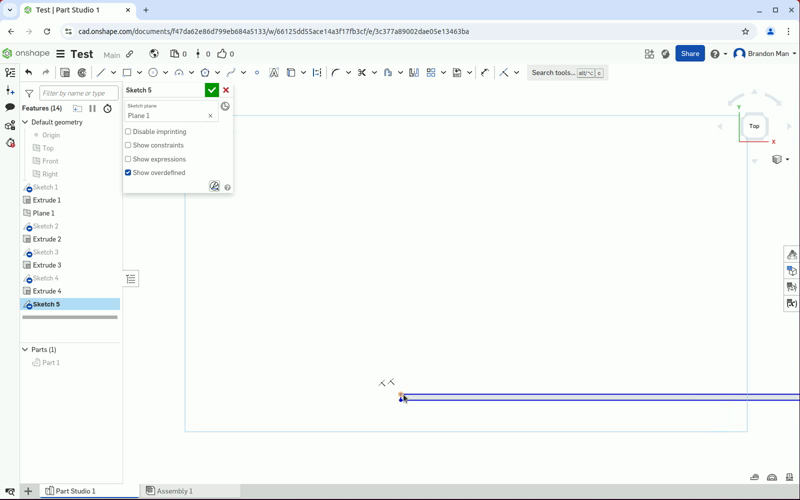
scroll(6)
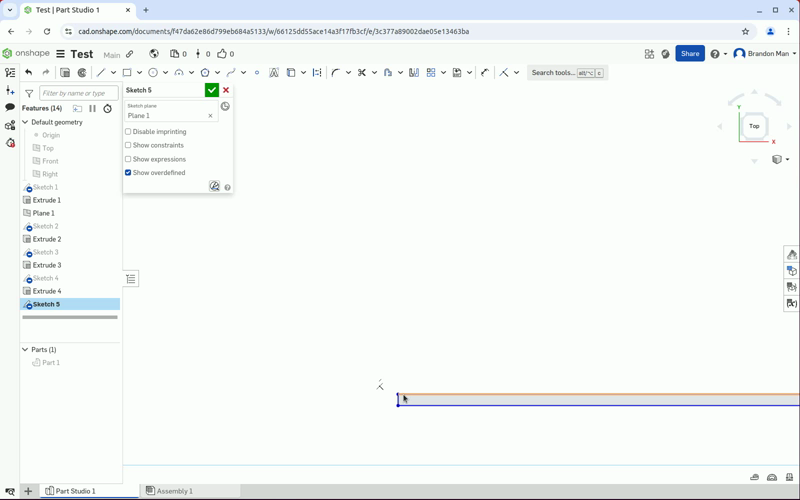
click(403, 394)
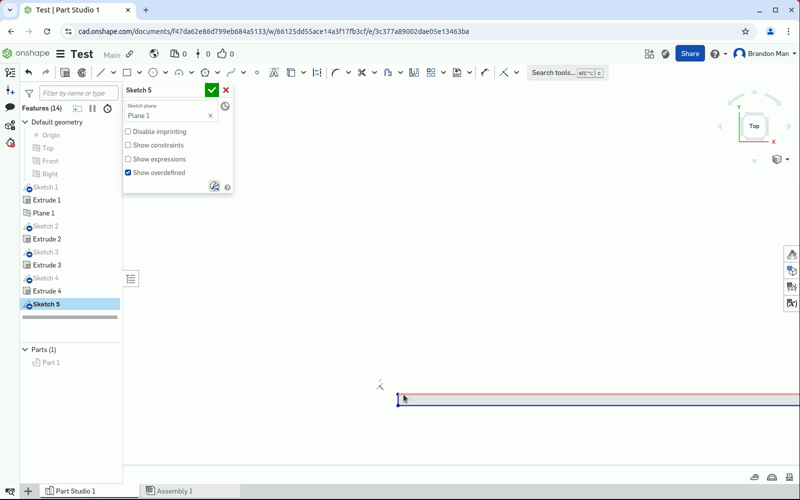
scroll(-6)
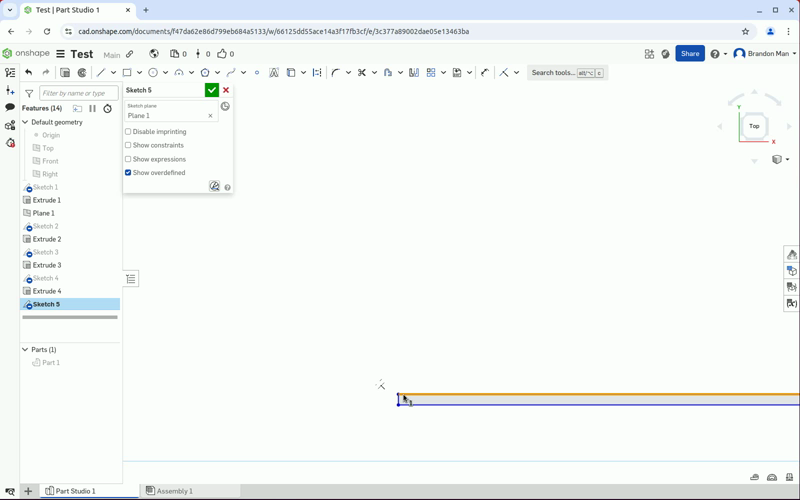
scroll(-6)
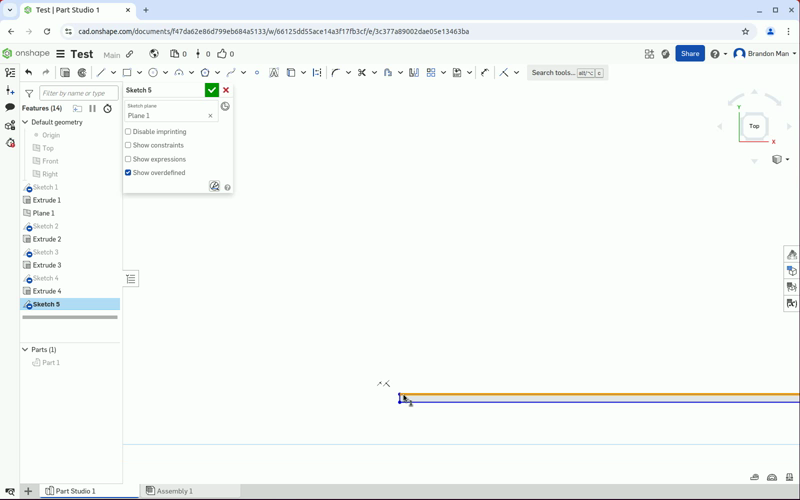
scroll(-6)
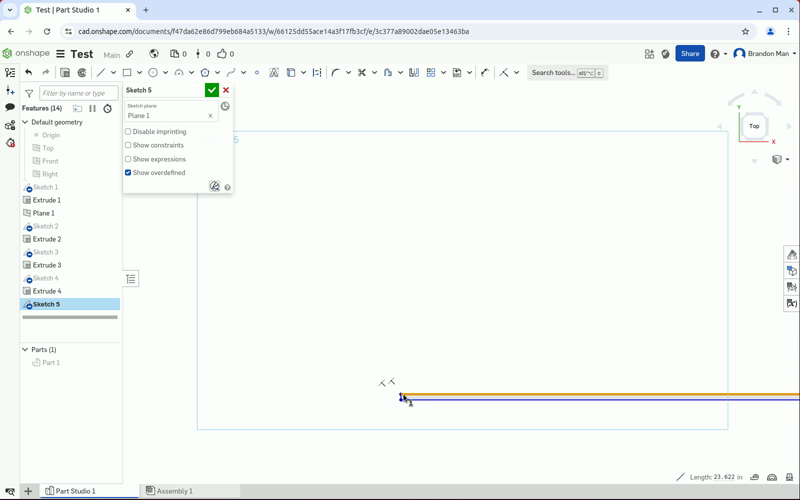
scroll(-6)
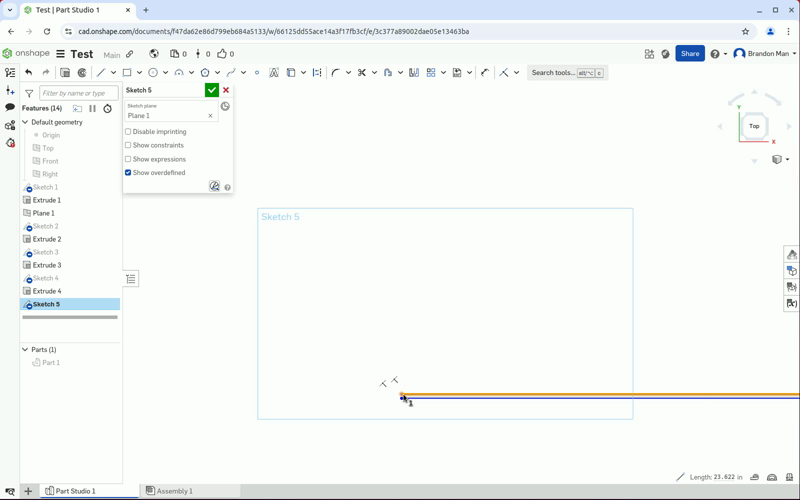
scroll(-6)
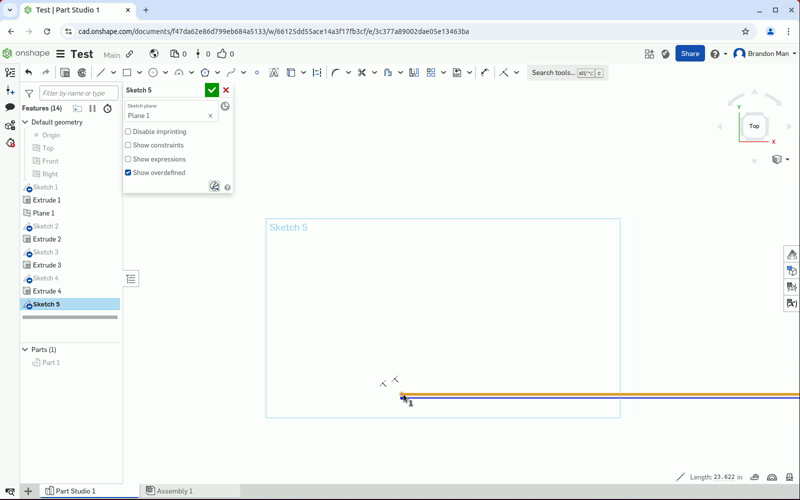
scroll(-6)
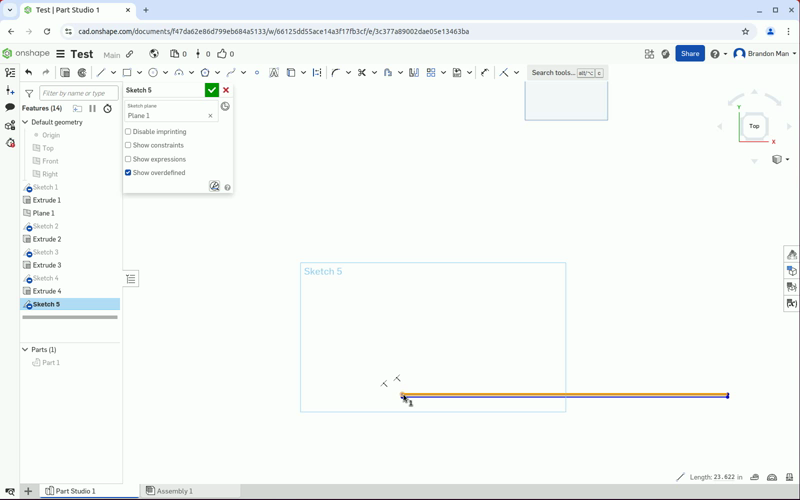
scroll(-6)
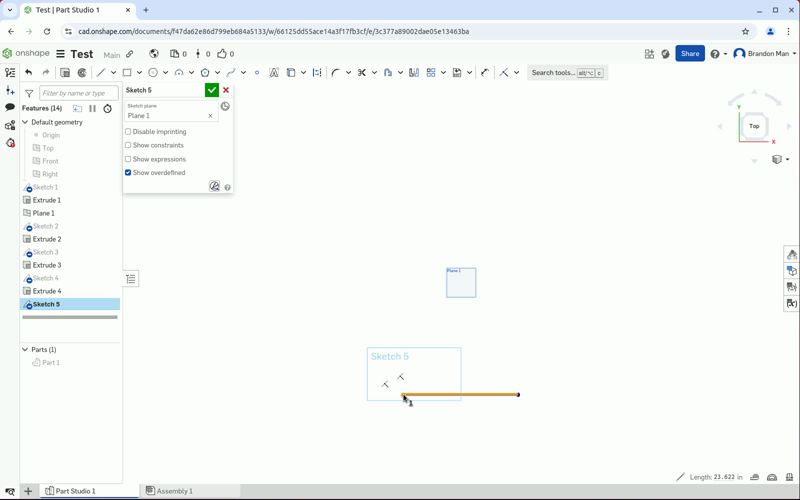
mouse_move(73, 352)
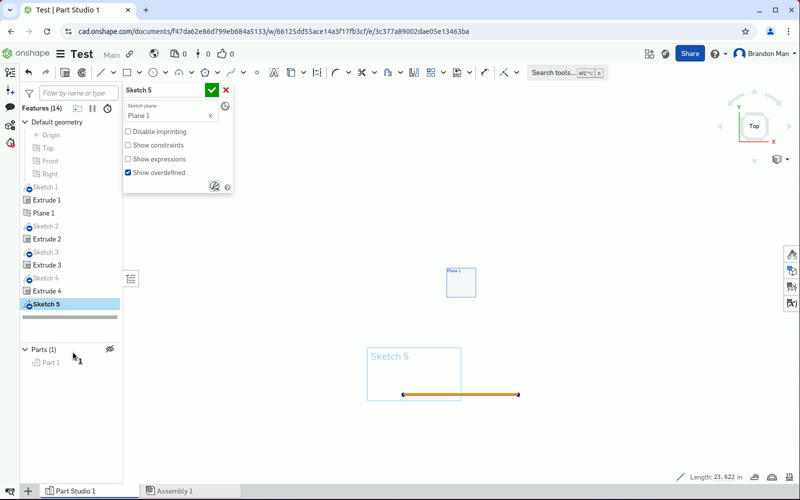
key(shift+y)
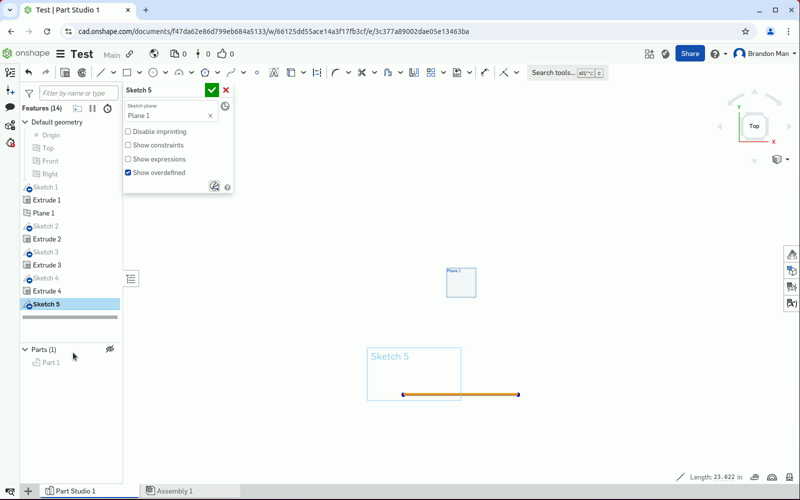
key(shift+e)
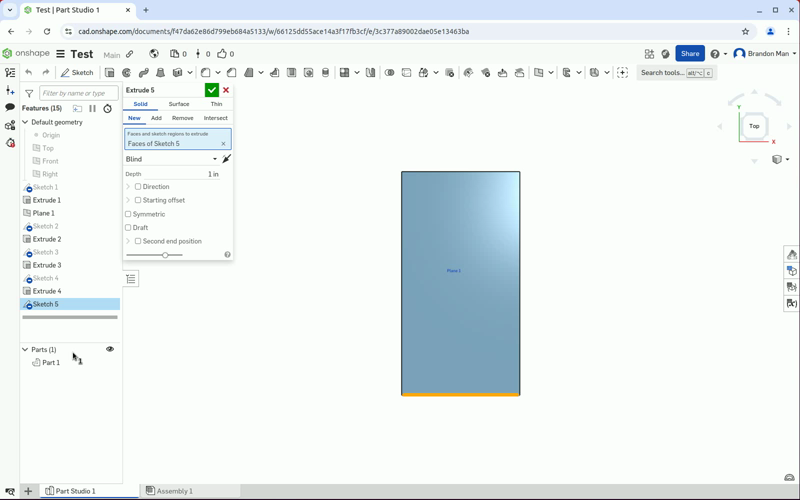
mouse_move(143, 106)
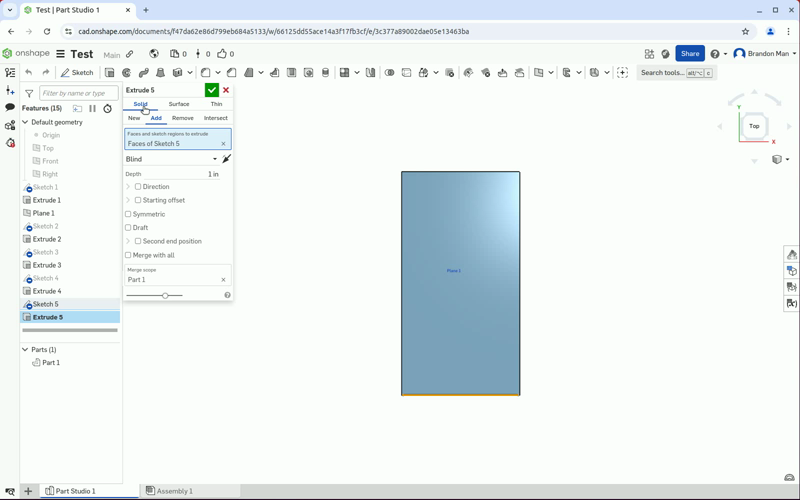
click(143, 106)
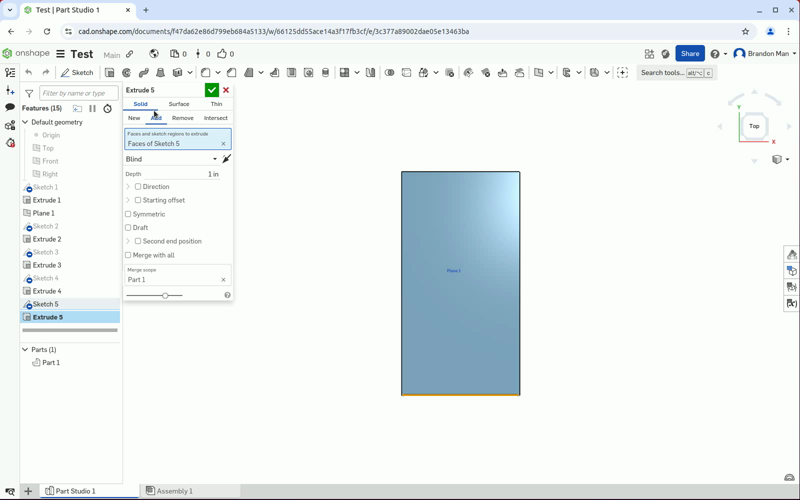
mouse_move(186, 120)
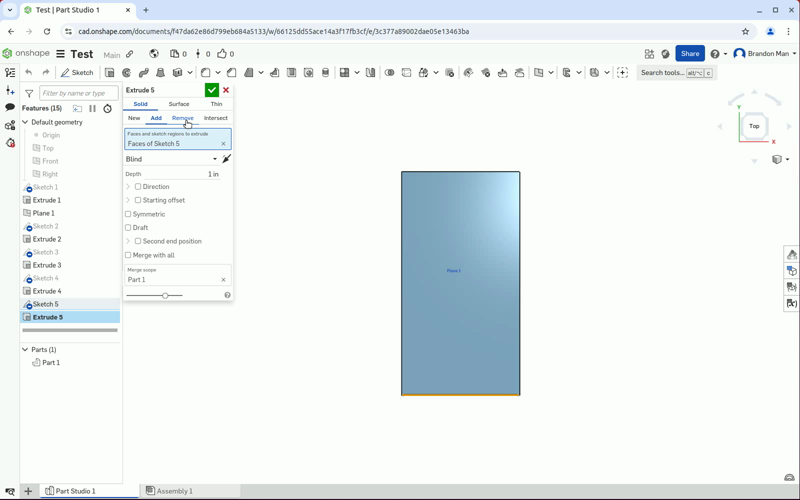
click(186, 120)
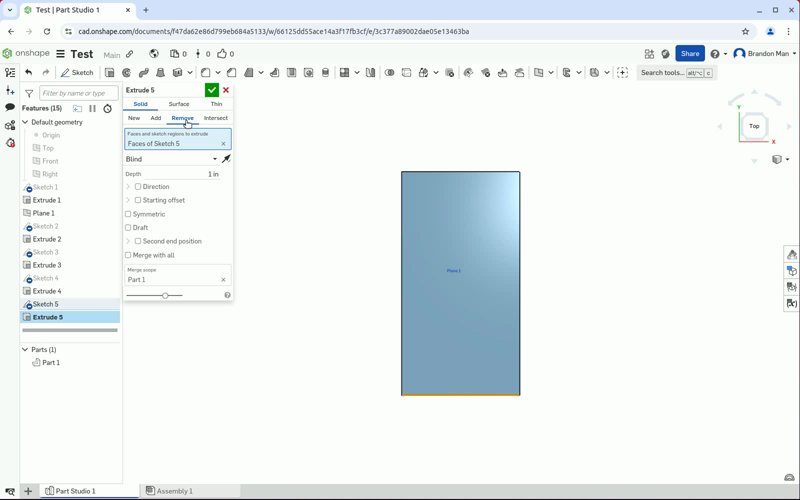
key(tab, 4)
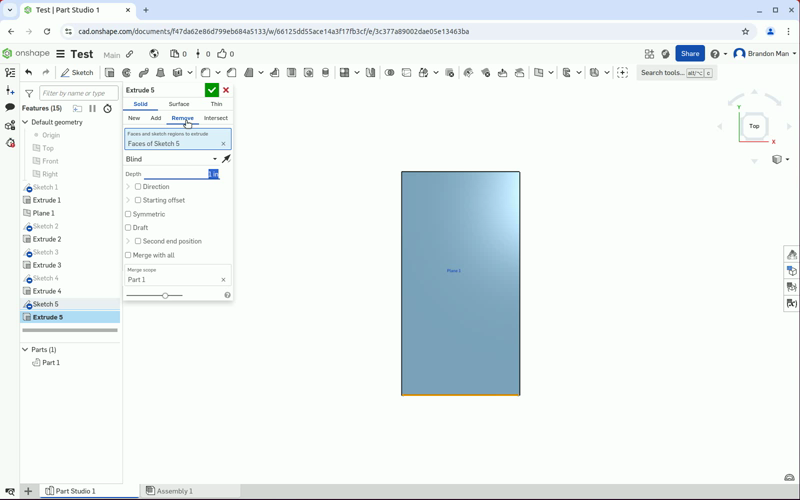
text(0.481)
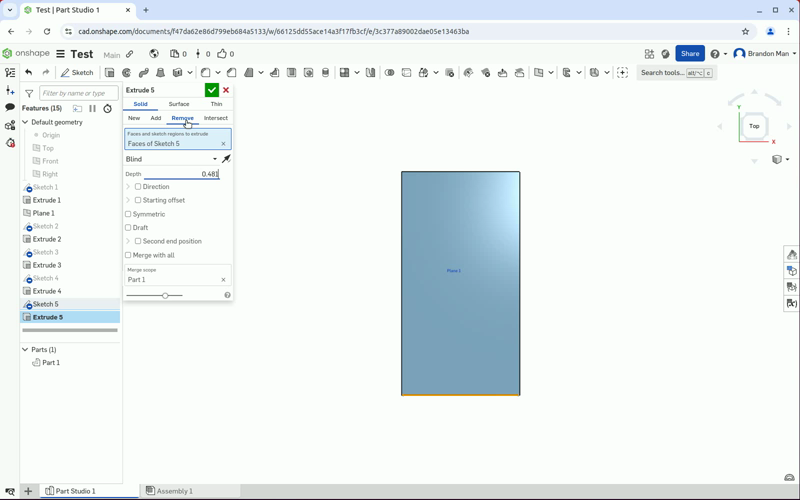
key(tab, 6)
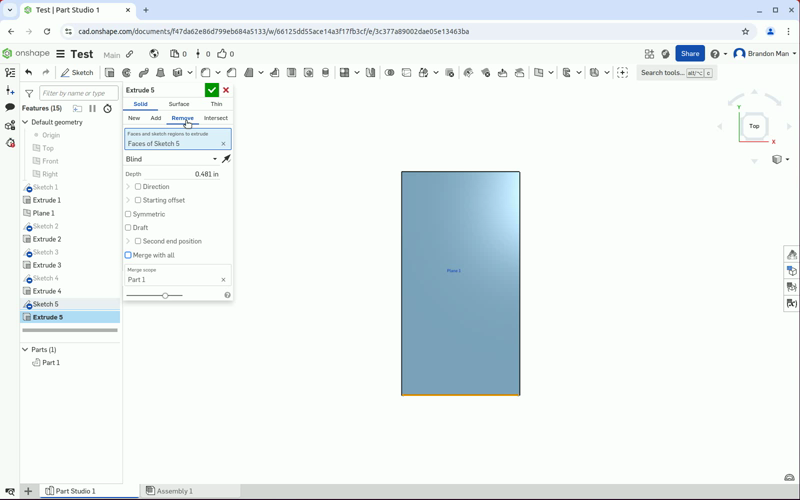
key(space)
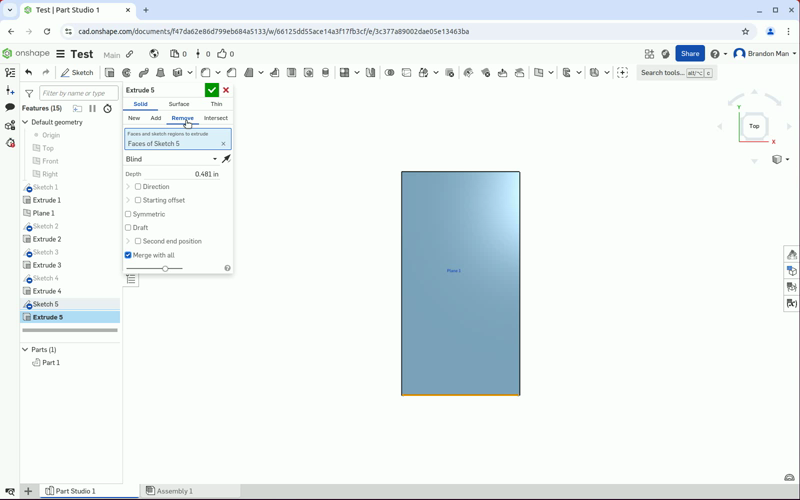
key(enter)
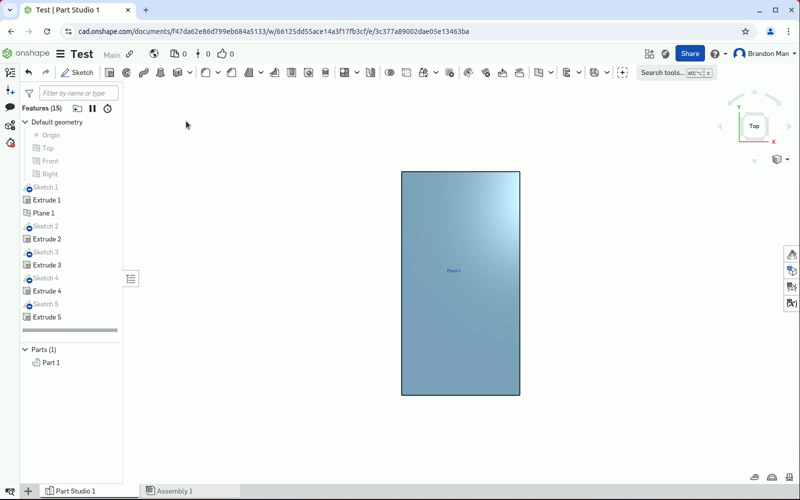
key(shift+h)
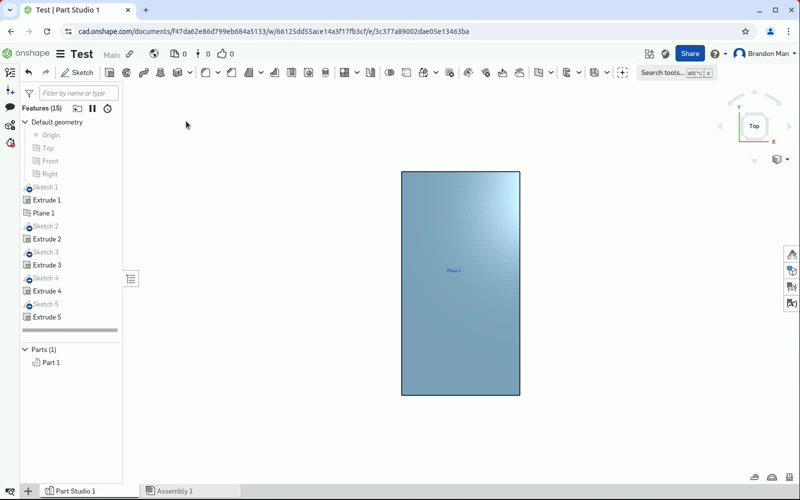
key(shift+h)
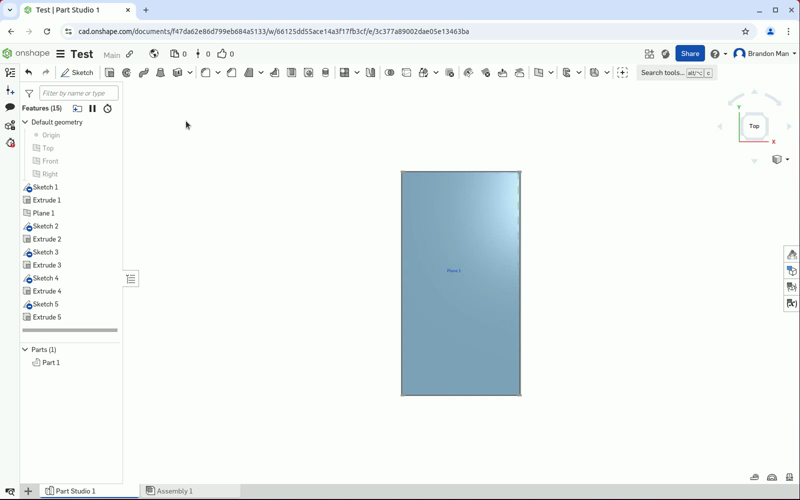
key(shift+7)
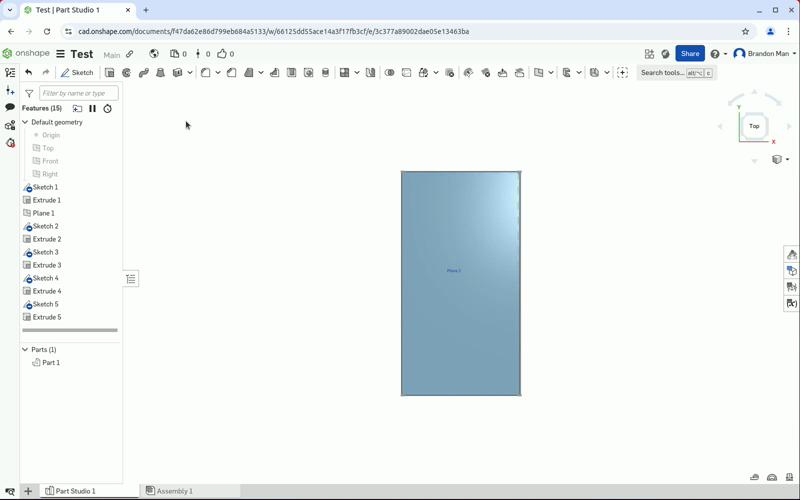
key(up, 3)
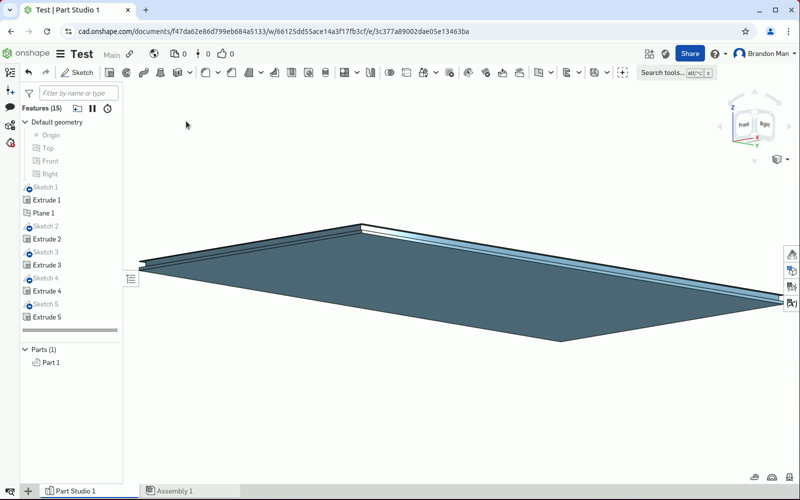
key(left, 3)
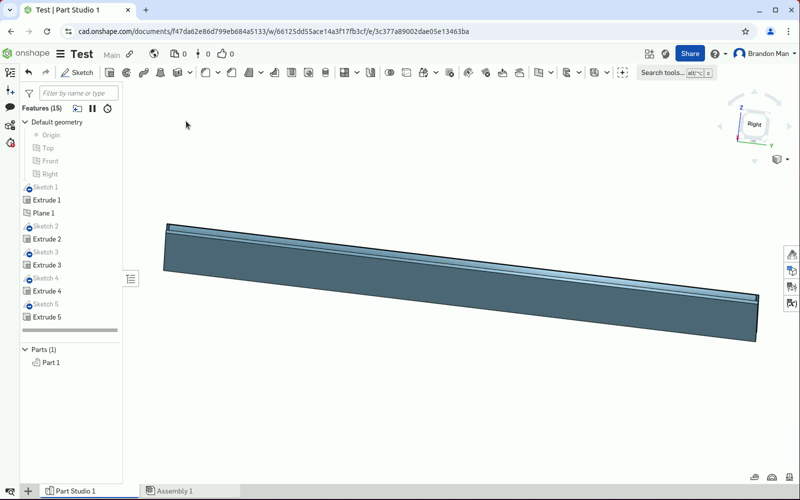
key(right, 3)
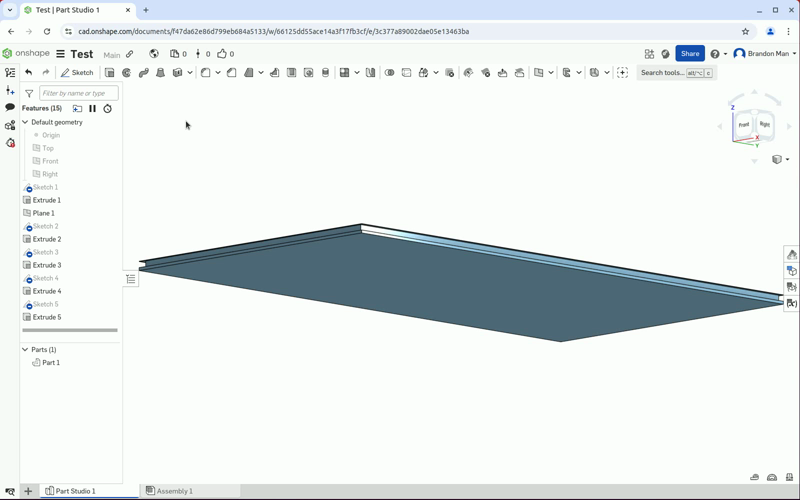
key(down, 3)
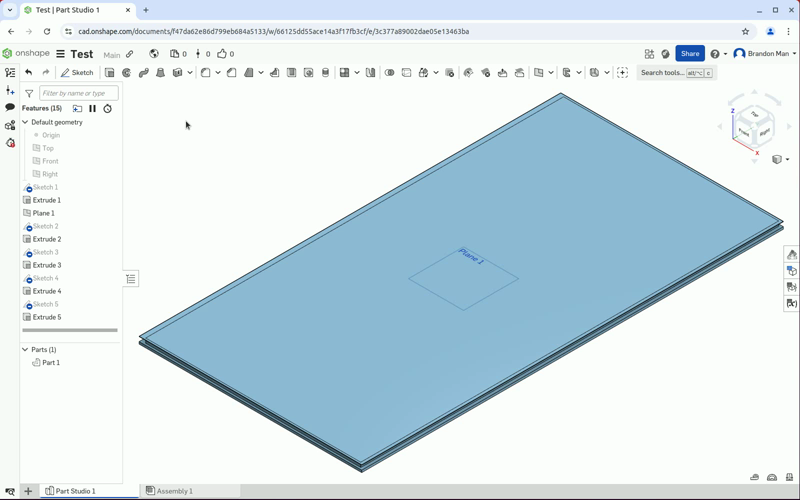
mouse_move(73, 189)
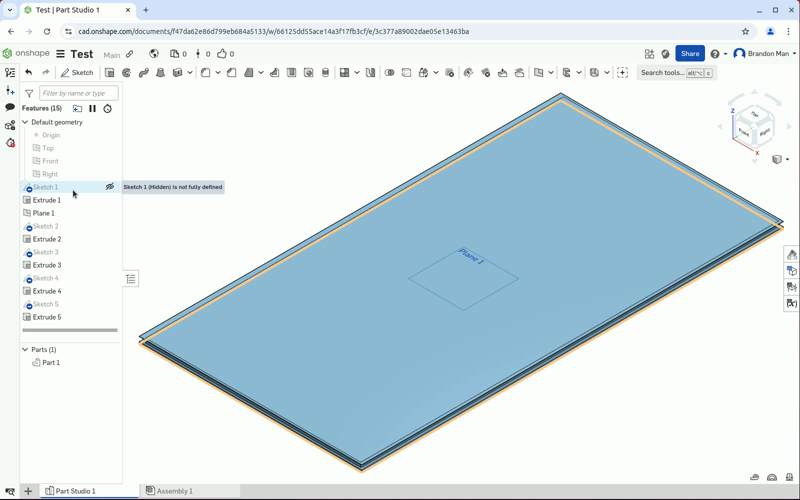
click(73, 189)